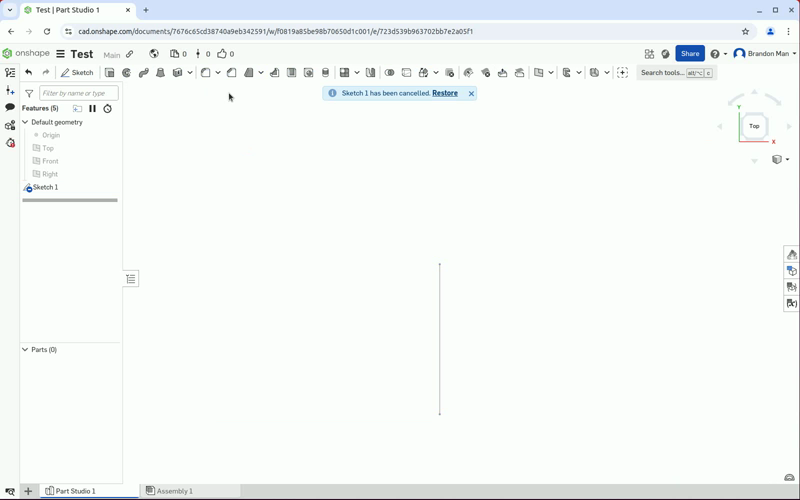
key(shift+h)
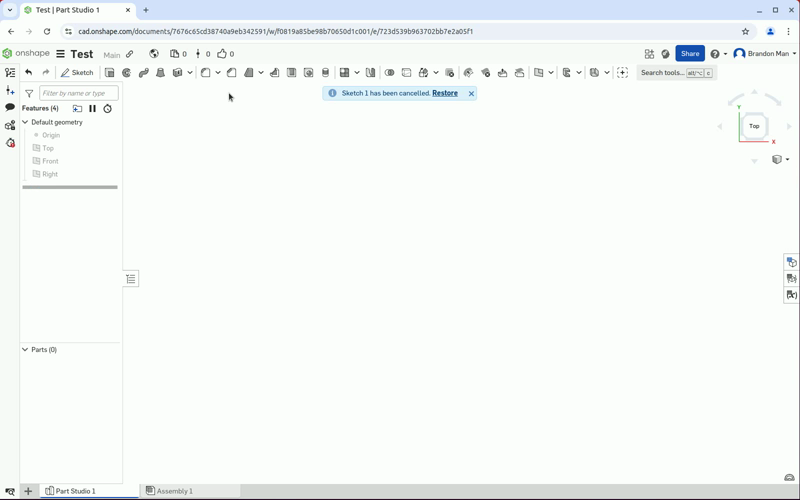
mouse_move(73, 352)
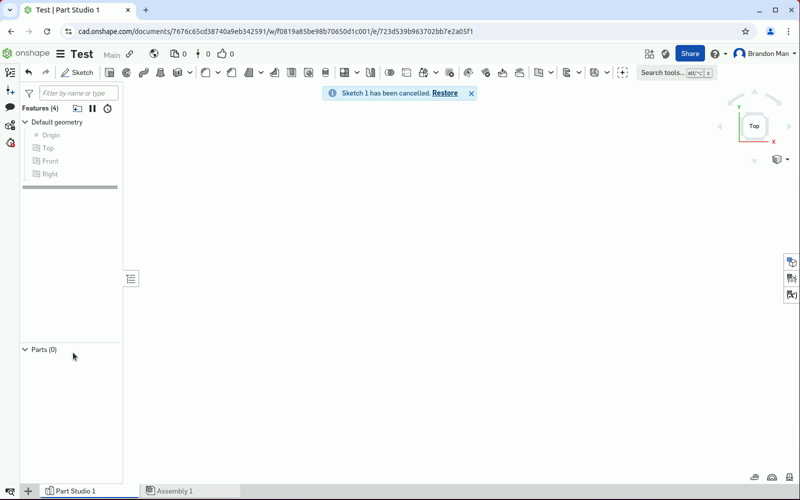
key(y)
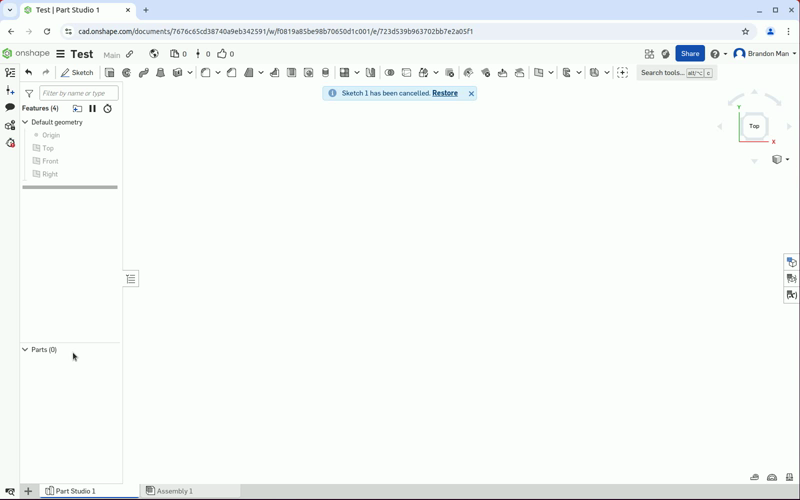
key(shift+p)
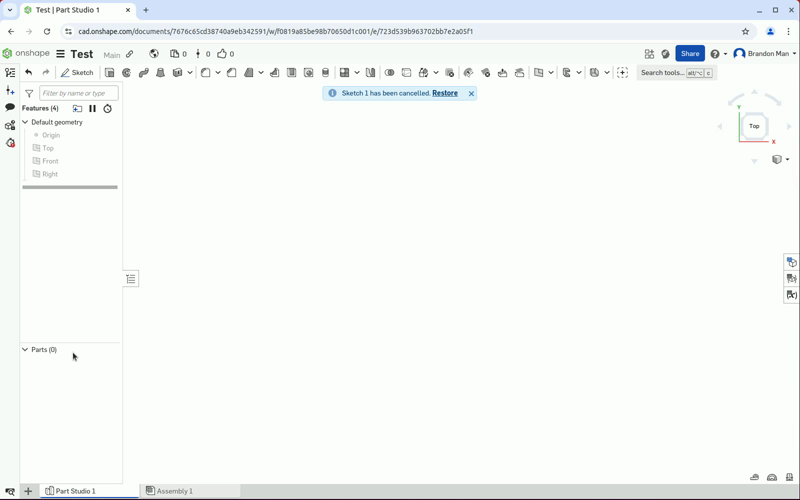
key(space)
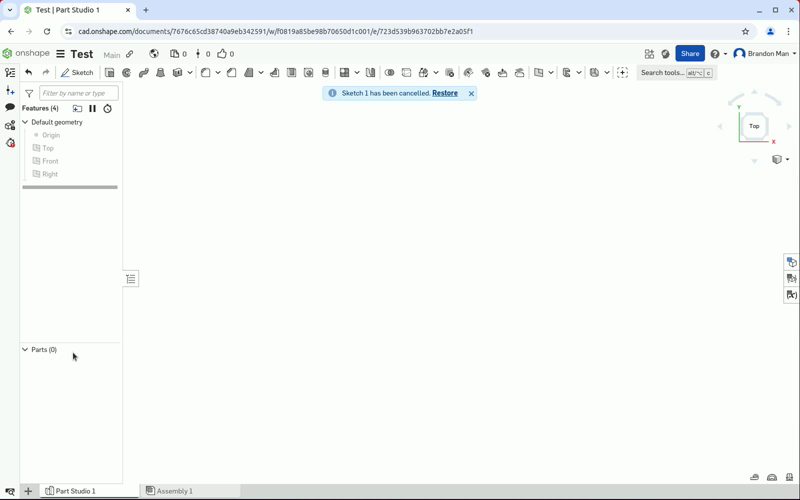
key_down(shift)
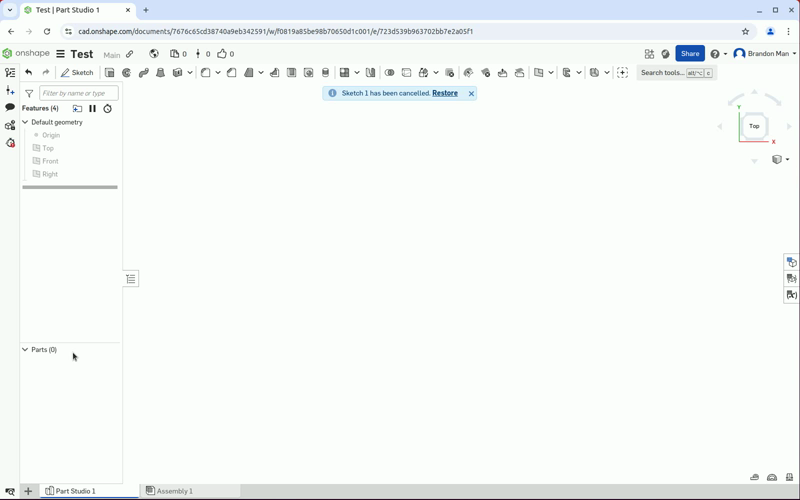
key(up)
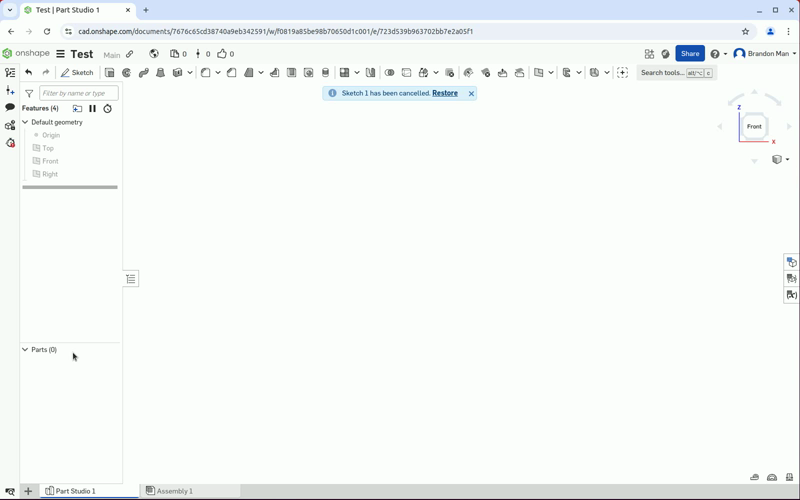
key_up(shift)
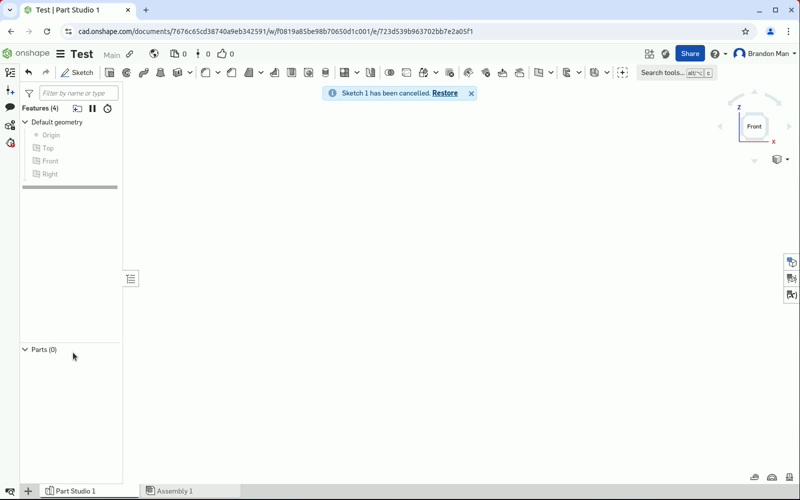
mouse_move(73, 352)
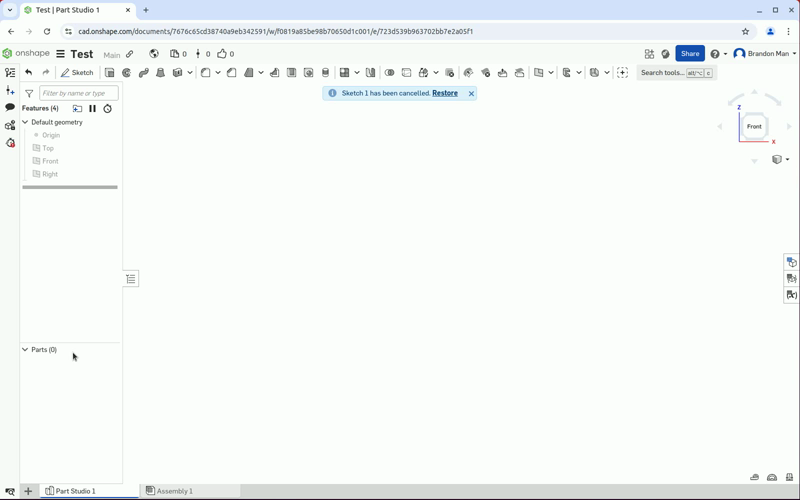
key(shift+y)
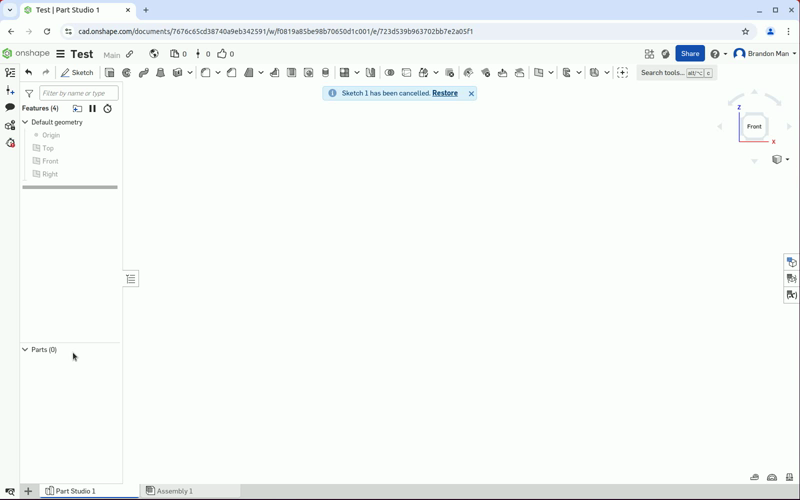
key(shift+s)
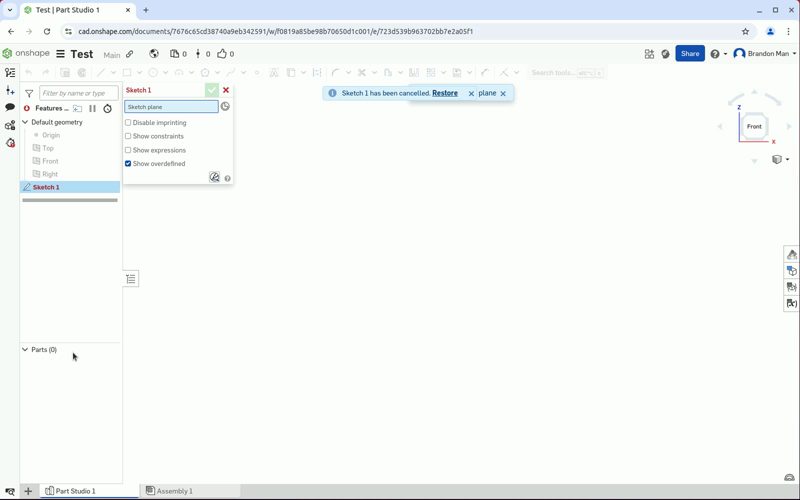
mouse_move(73, 163)
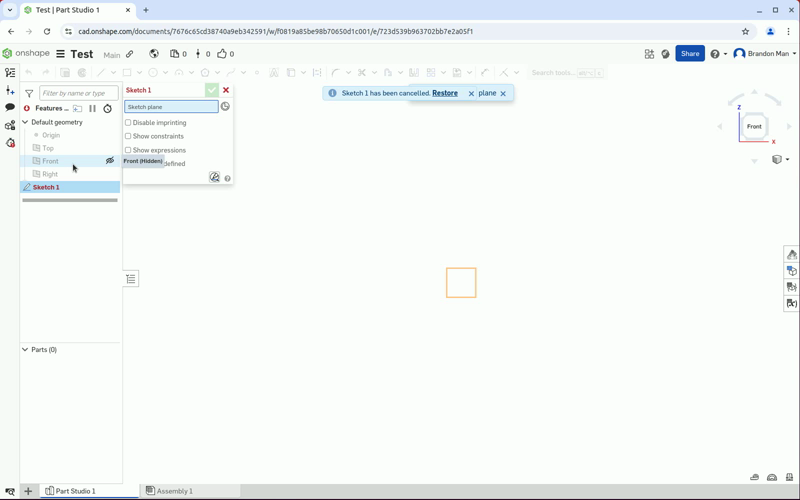
click(73, 163)
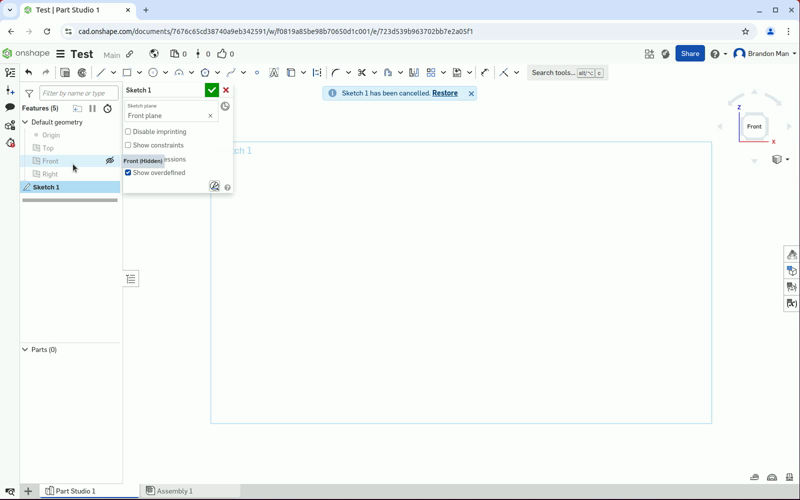
mouse_move(73, 352)
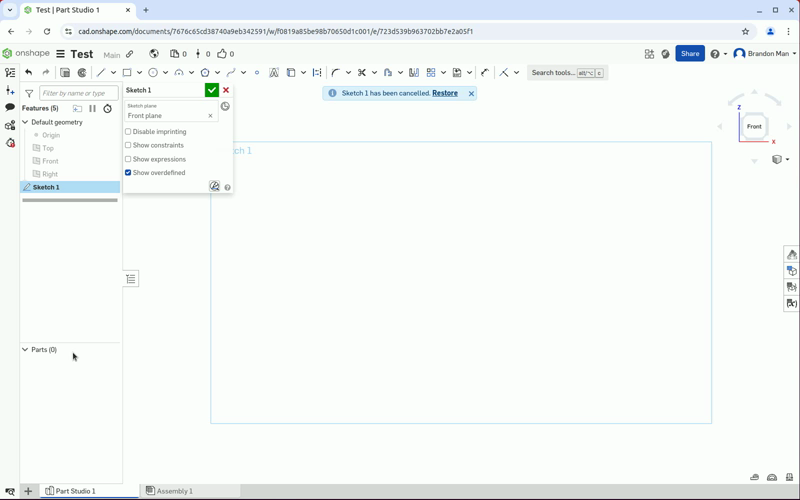
key(y)
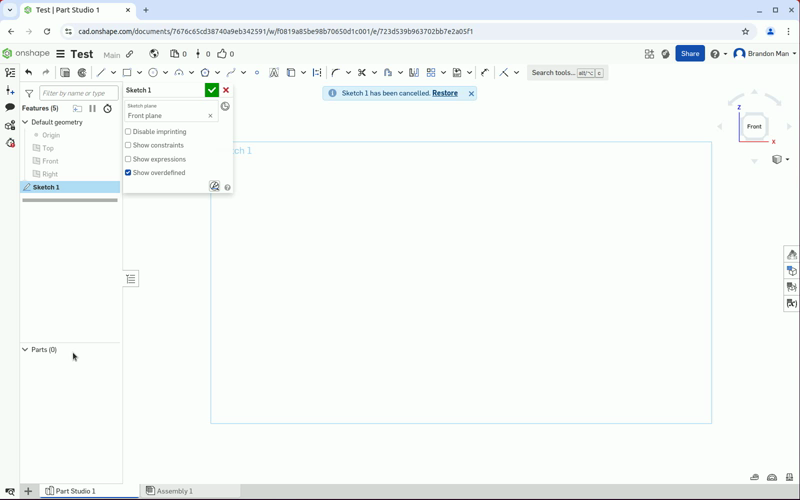
key(c)
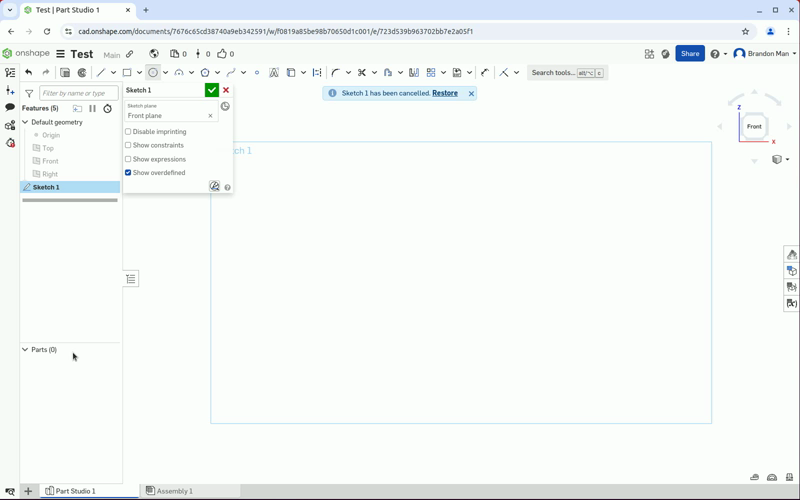
key_down(shift)
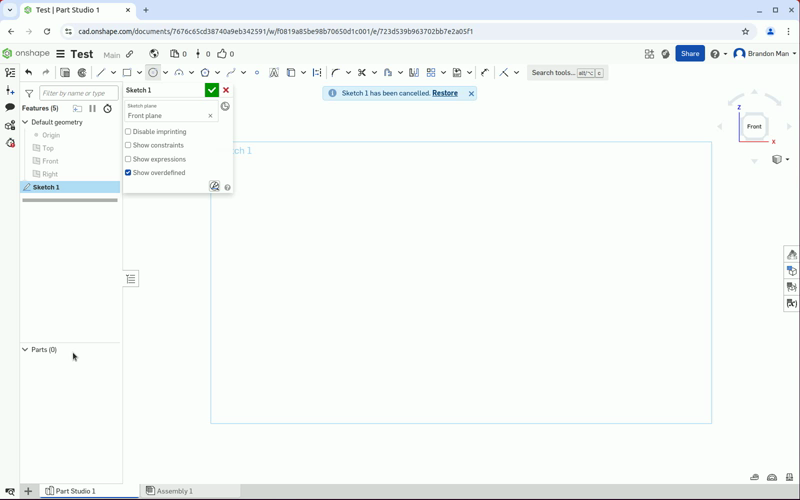
mouse_move(460, 282)
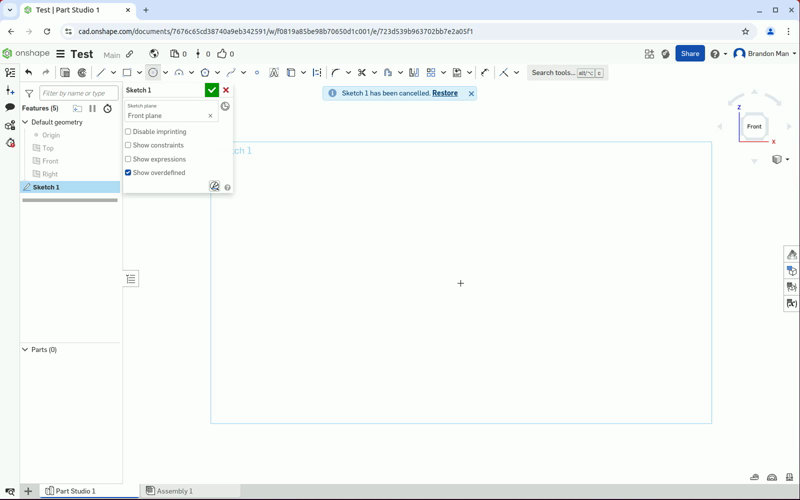
click(460, 282)
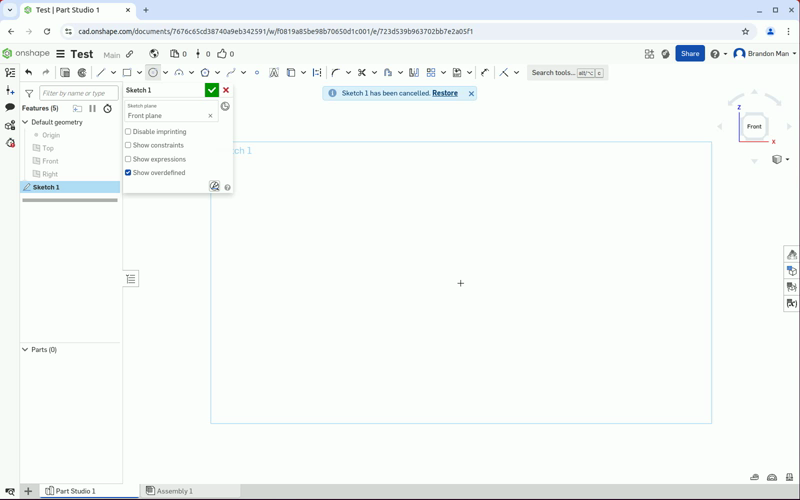
key_up(shift)
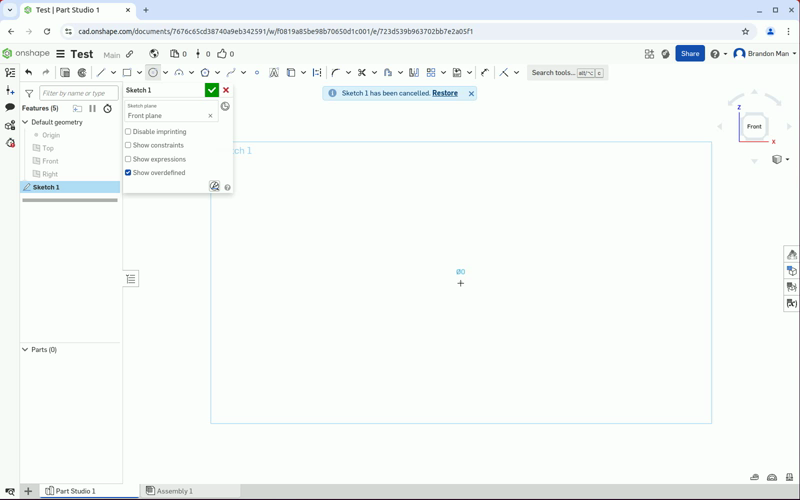
mouse_move(477, 282)
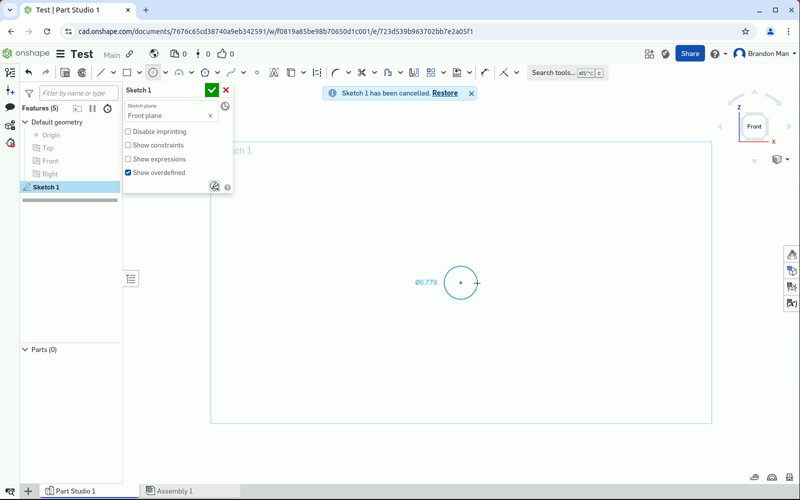
click(477, 282)
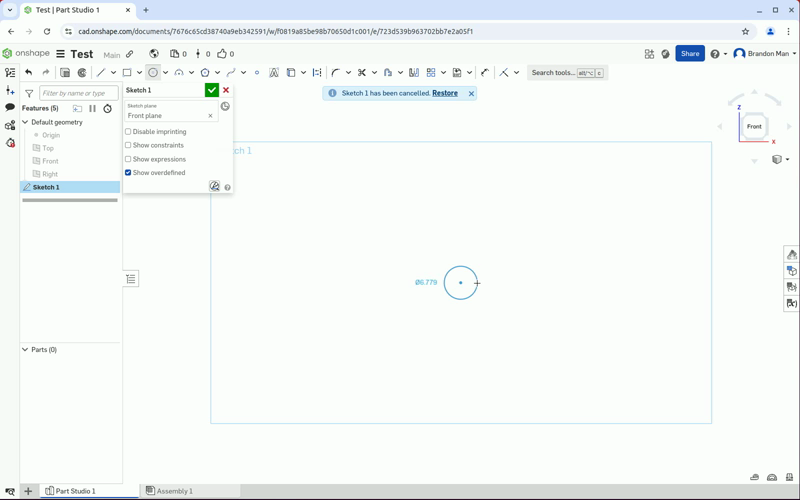
key(esc)
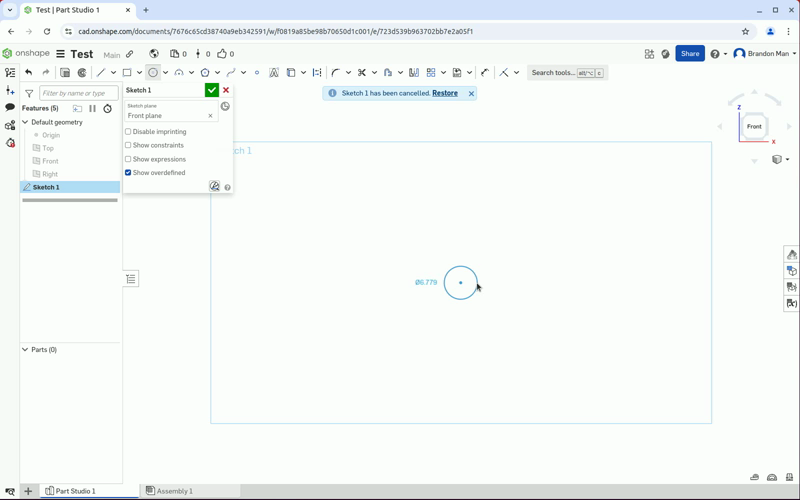
mouse_move(468, 272)
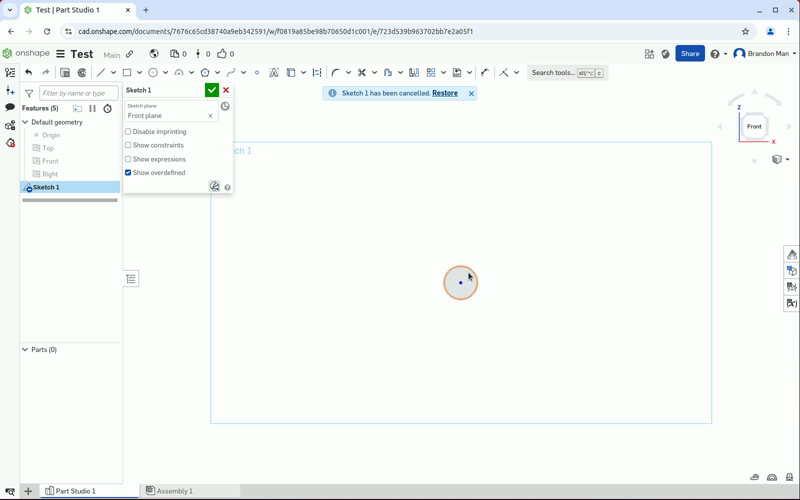
scroll(6)
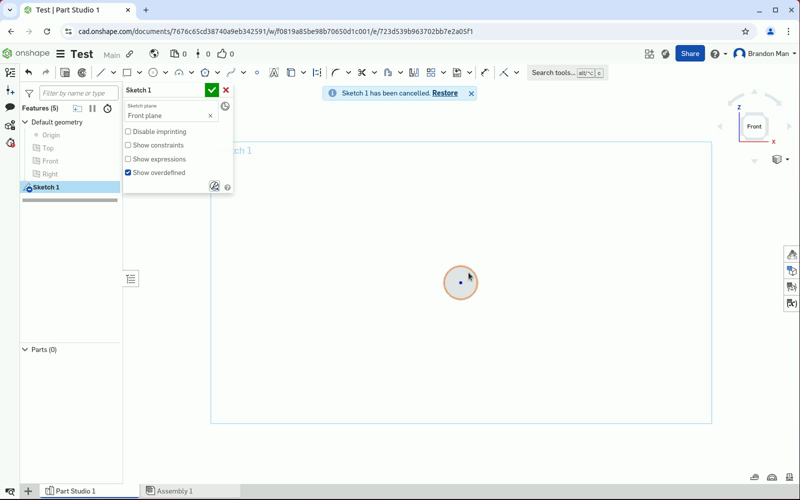
scroll(6)
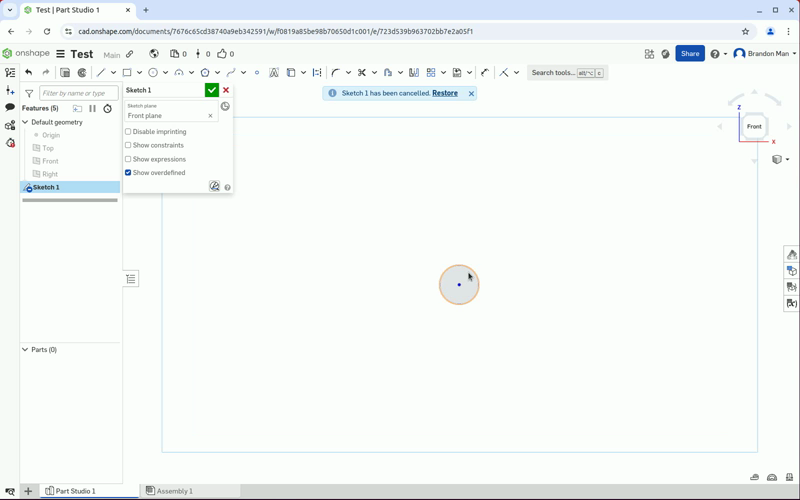
scroll(6)
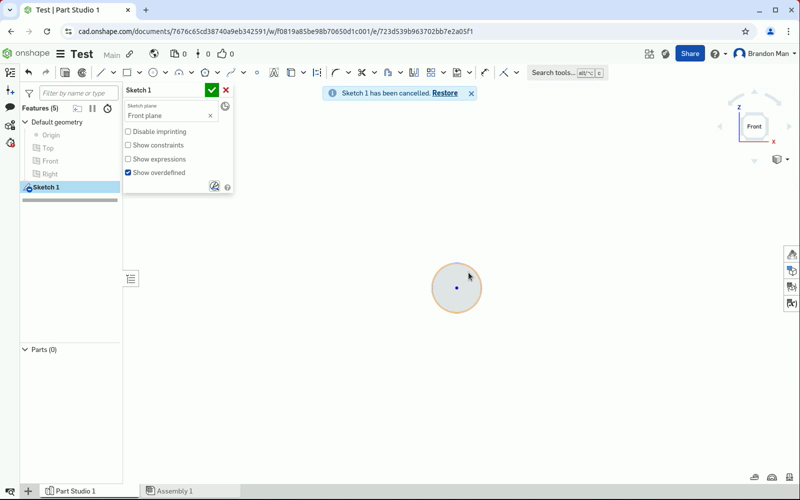
scroll(6)
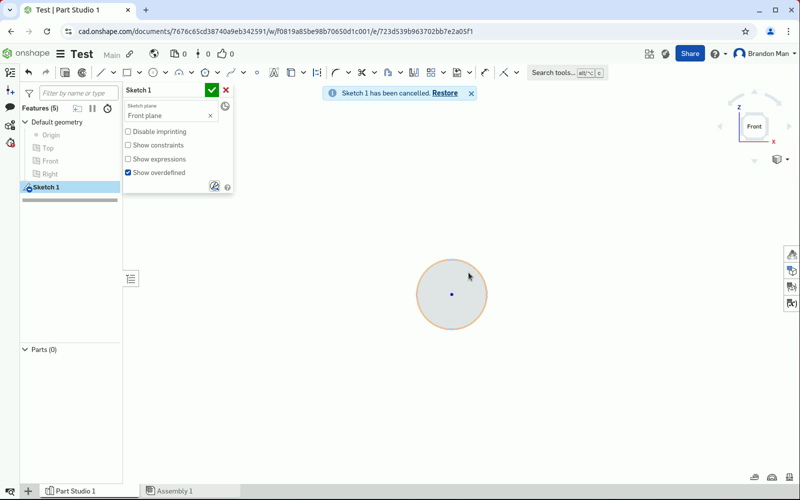
scroll(6)
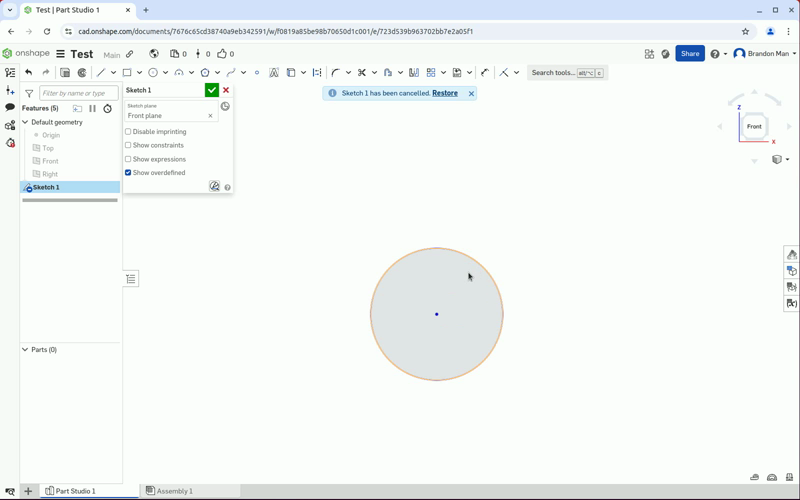
scroll(6)
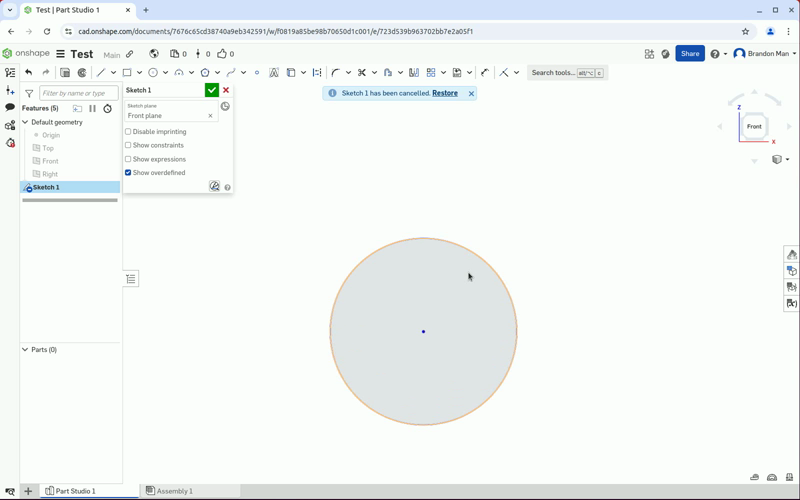
scroll(6)
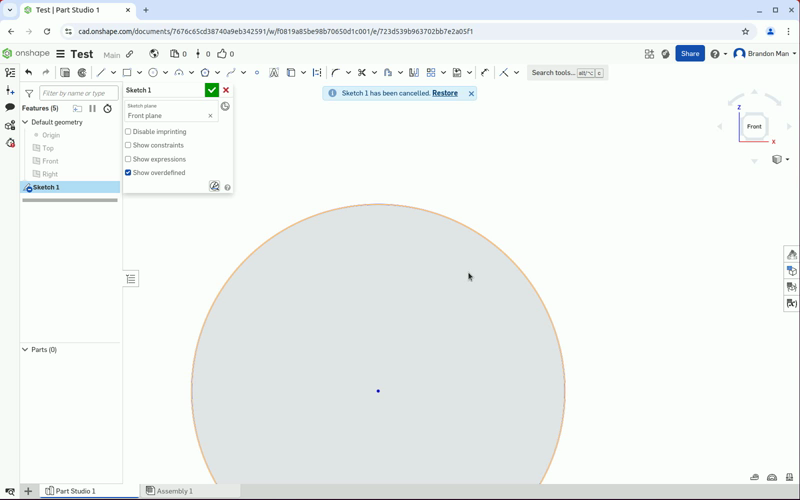
click(468, 272)
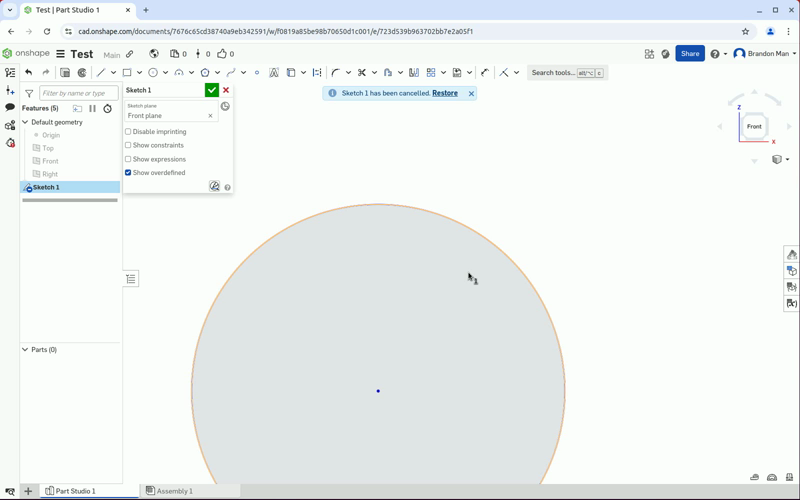
scroll(-6)
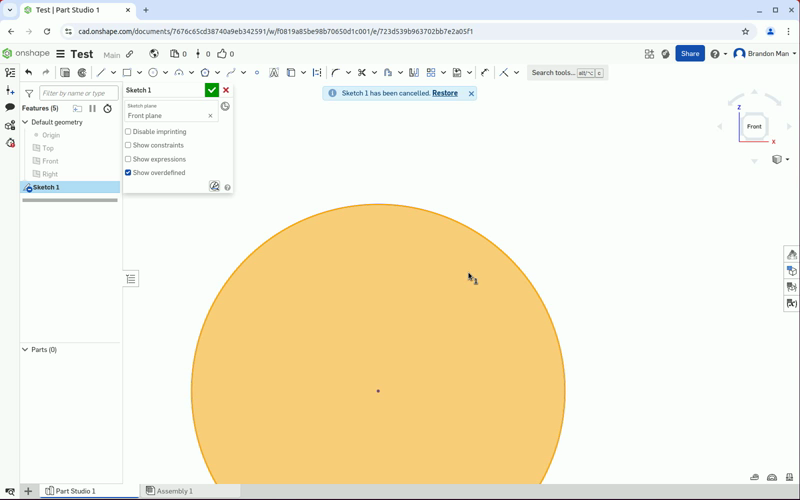
scroll(-6)
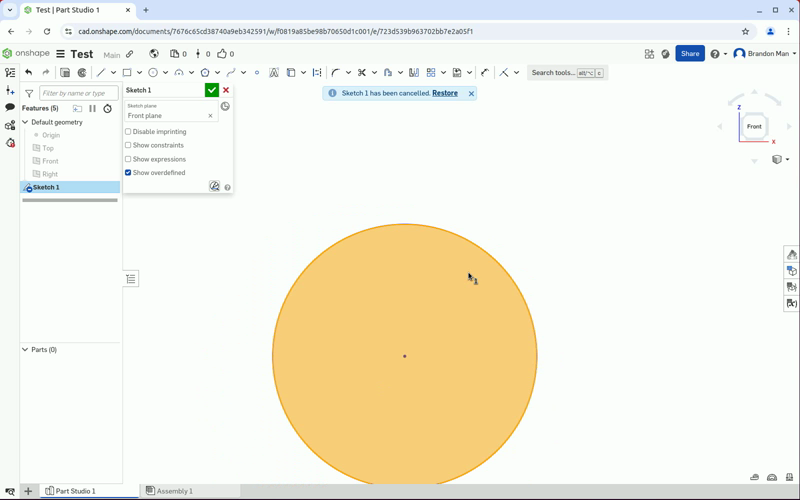
scroll(-6)
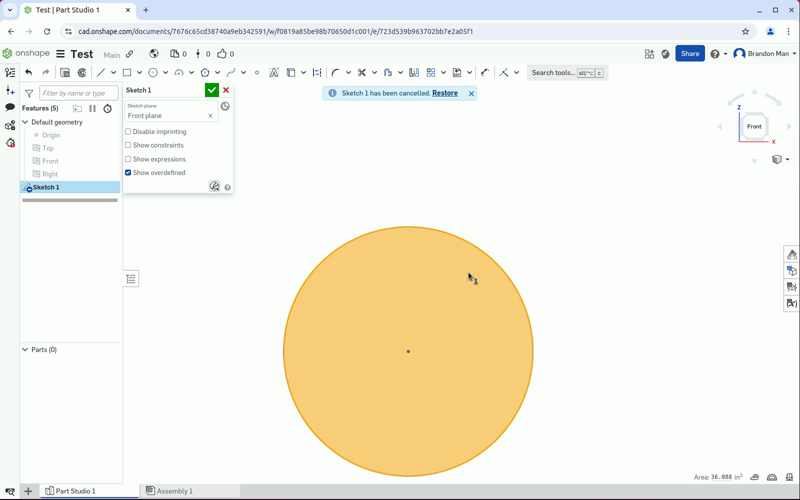
scroll(-6)
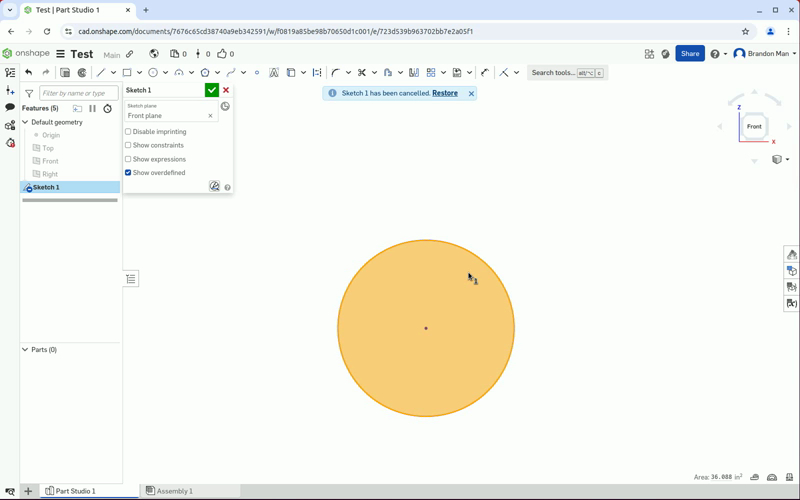
scroll(-6)
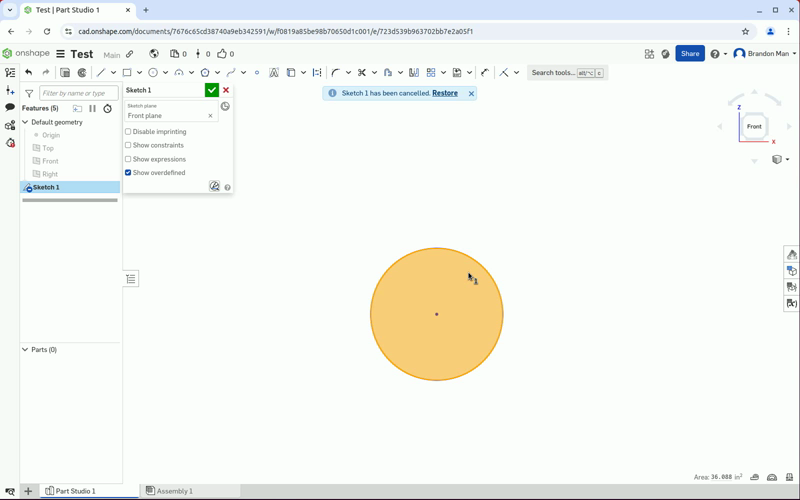
scroll(-6)
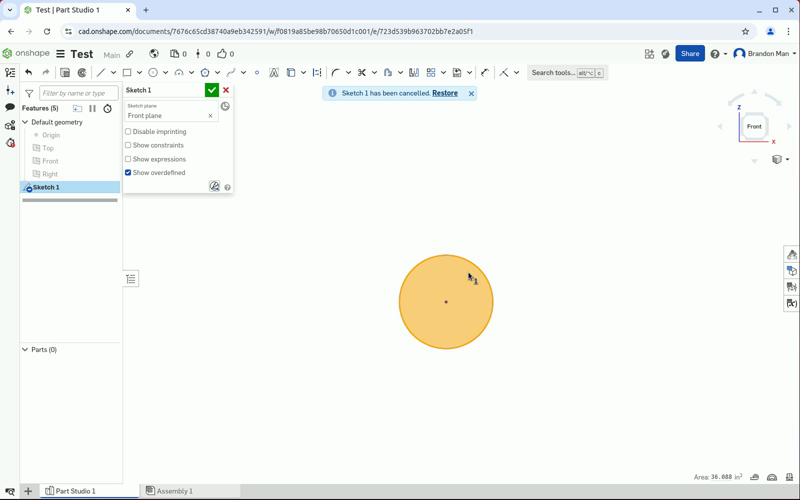
scroll(-6)
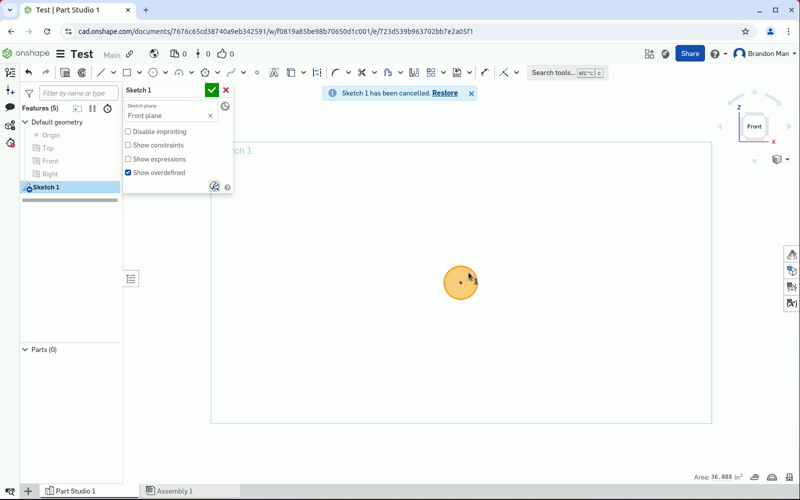
mouse_move(73, 352)
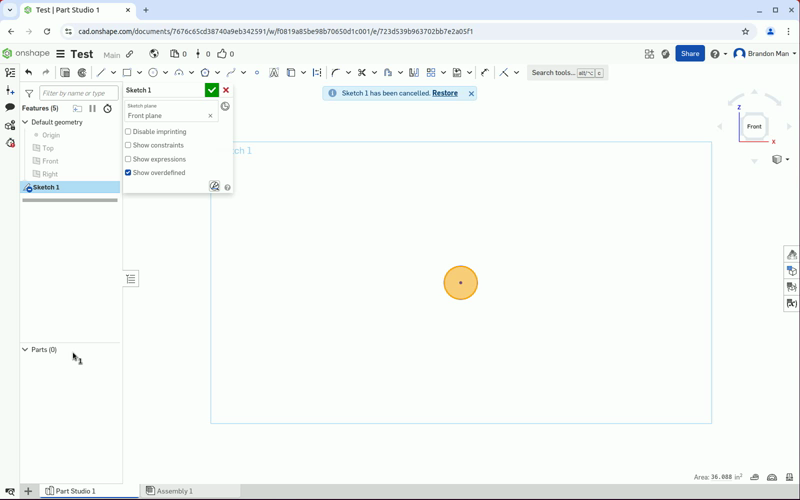
key(shift+y)
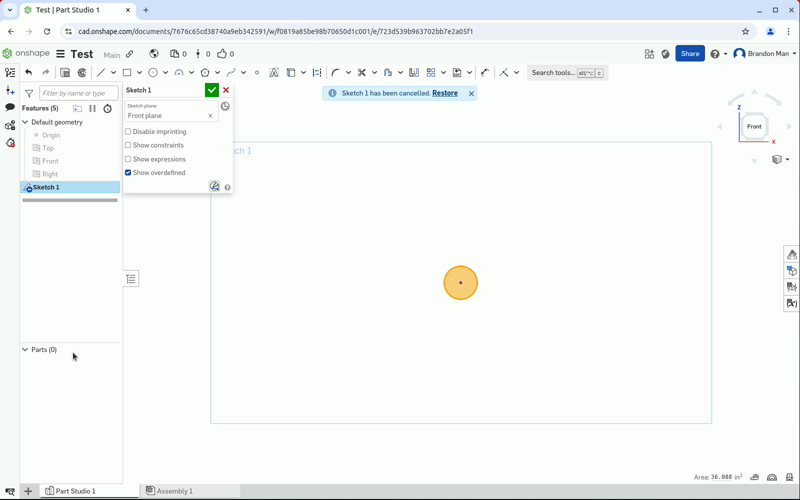
key(shift+e)
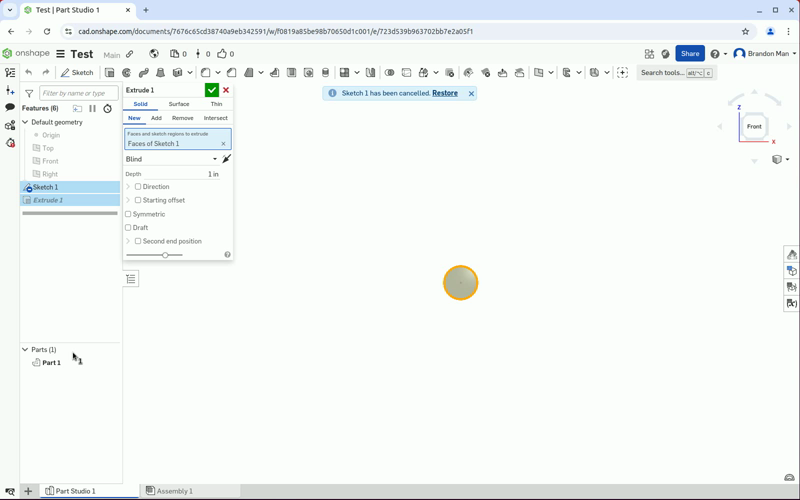
mouse_move(143, 106)
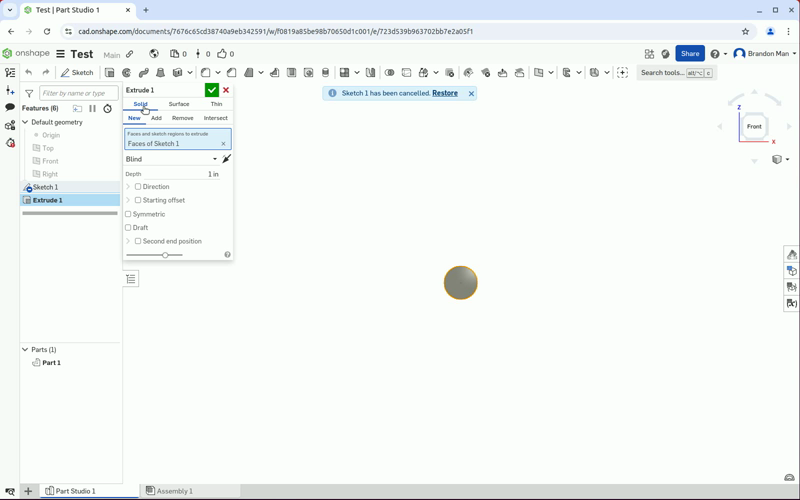
click(143, 106)
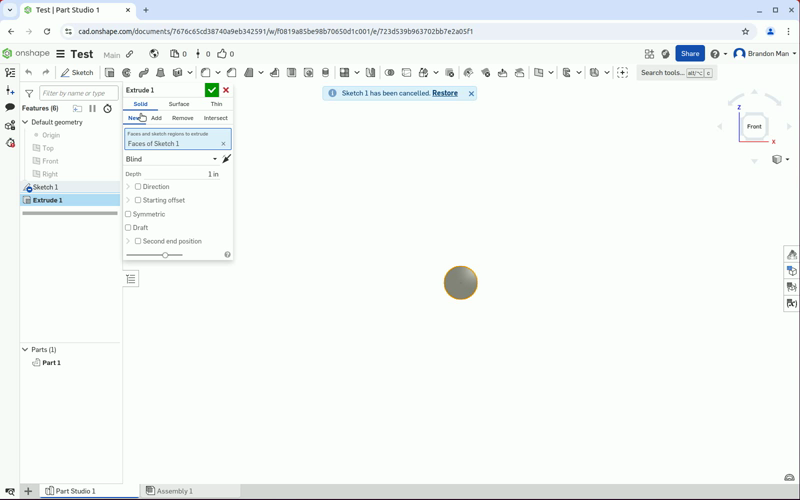
mouse_move(137, 120)
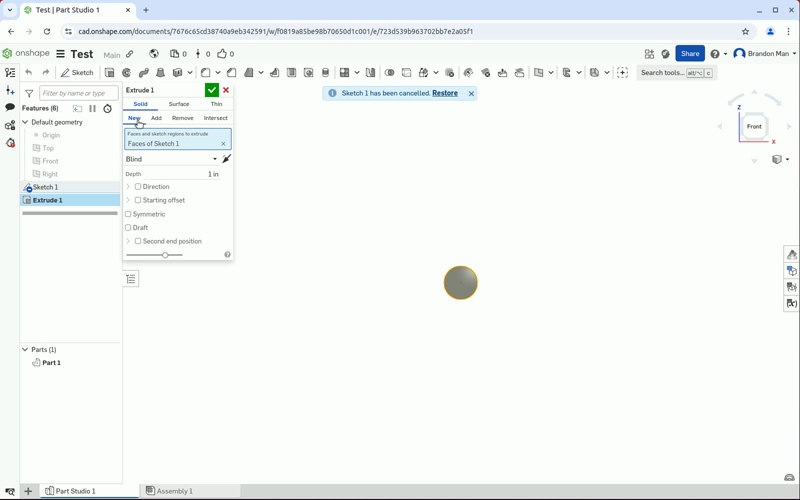
click(137, 120)
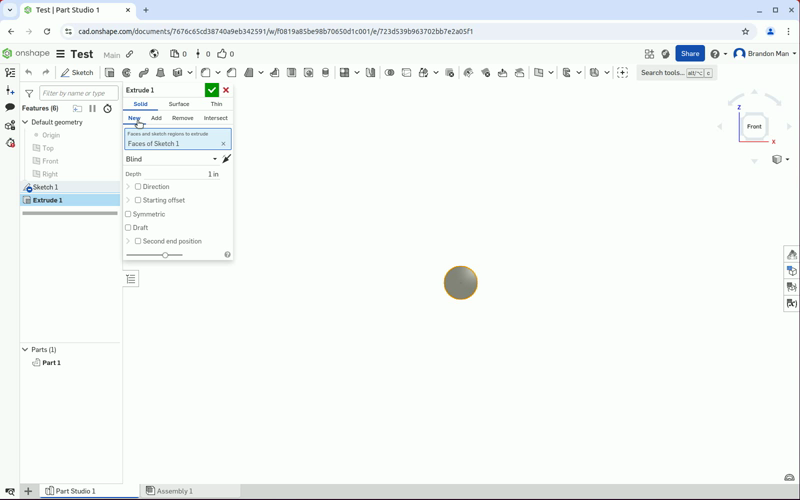
key(tab, 4)
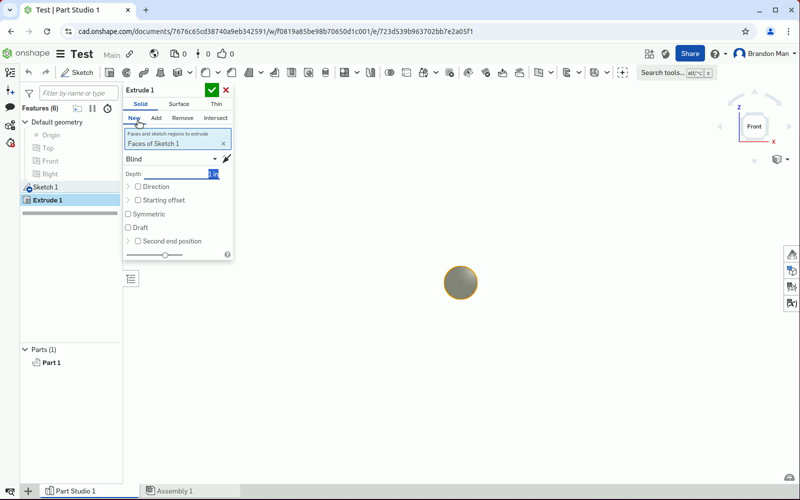
text(17.572)
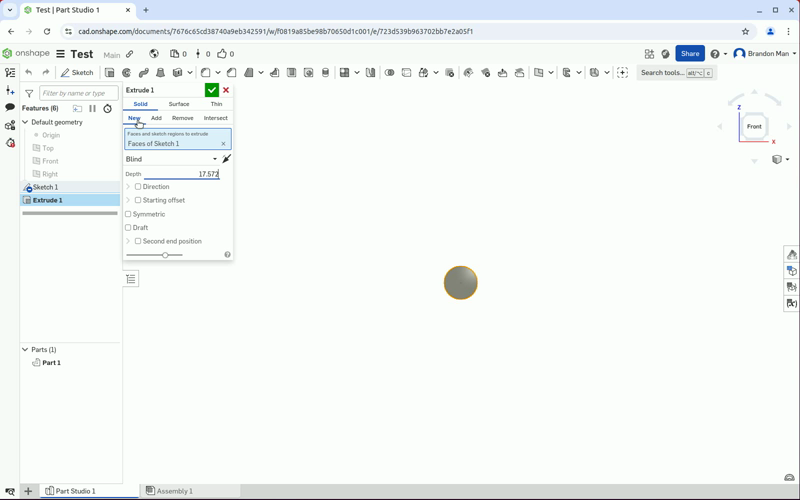
key(enter)
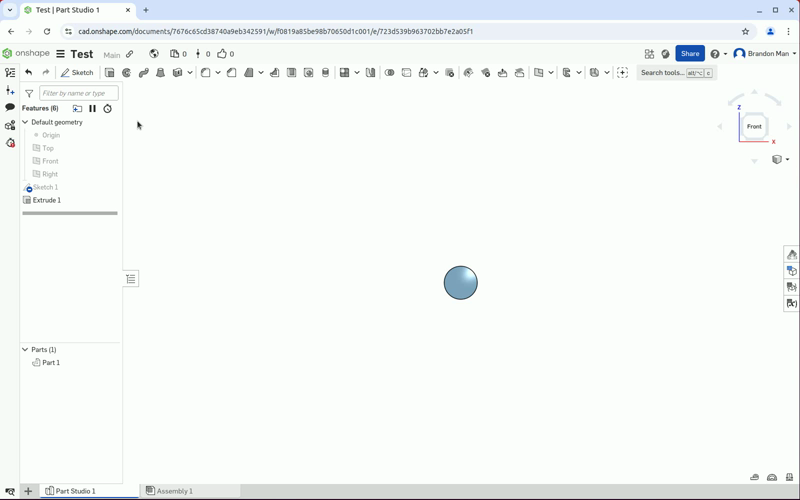
key(shift+h)
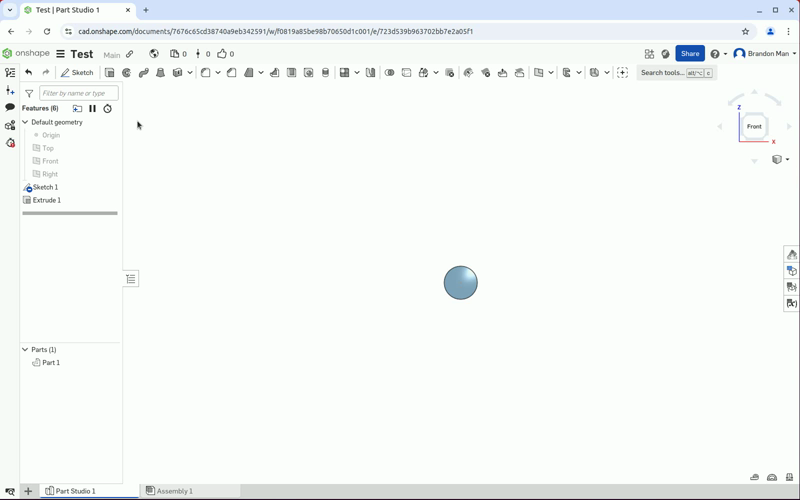
key(shift+h)
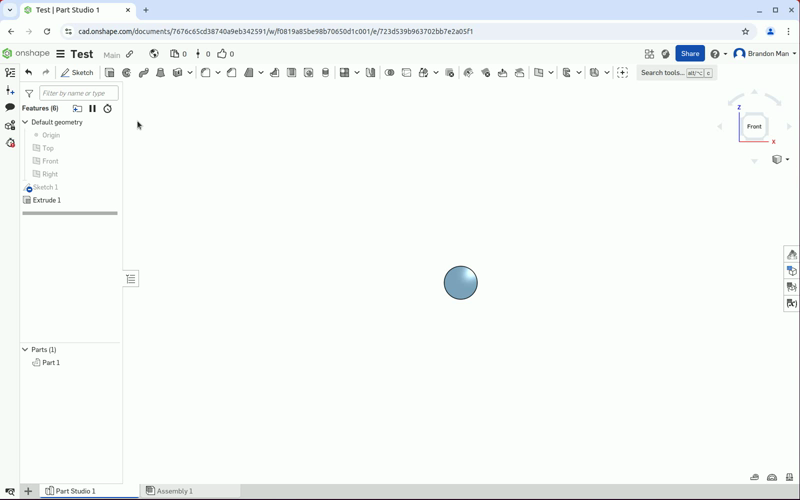
mouse_move(73, 189)
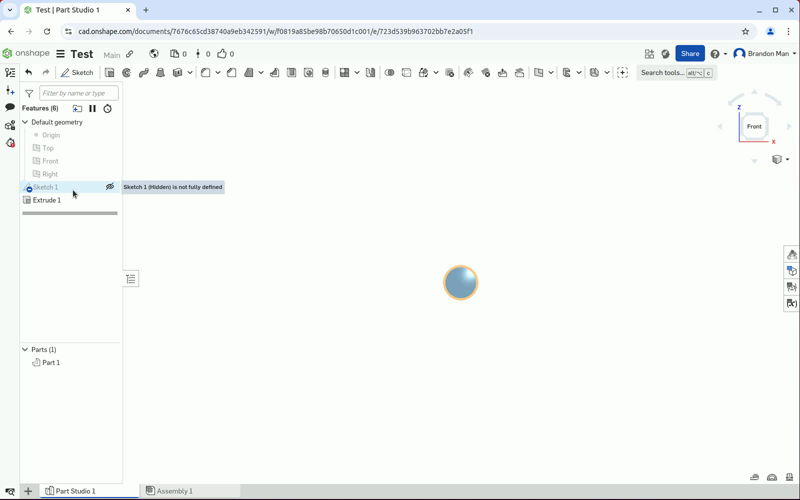
click(73, 189)
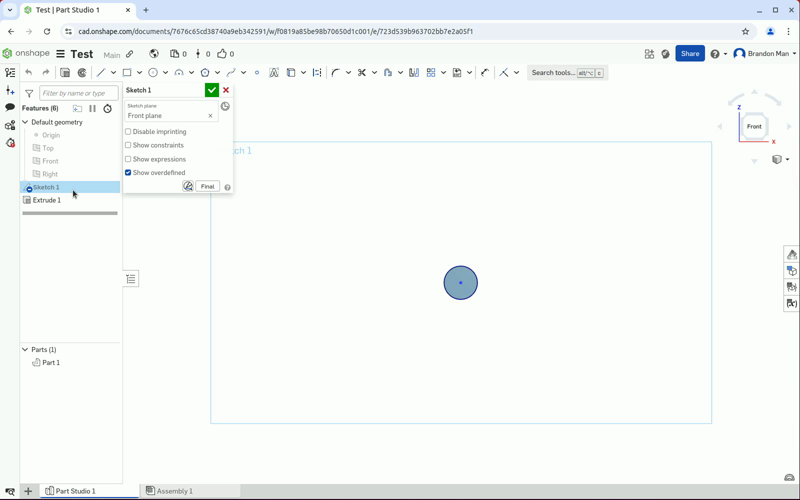
mouse_move(229, 92)
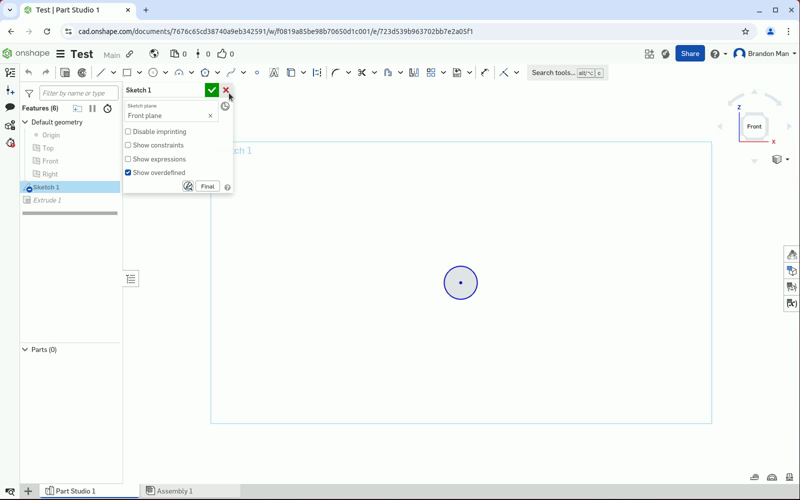
click(229, 92)
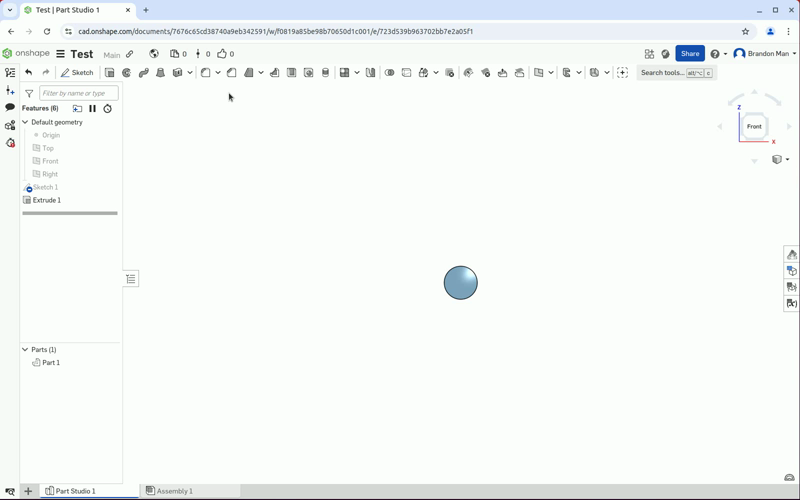
mouse_move(541, 75)
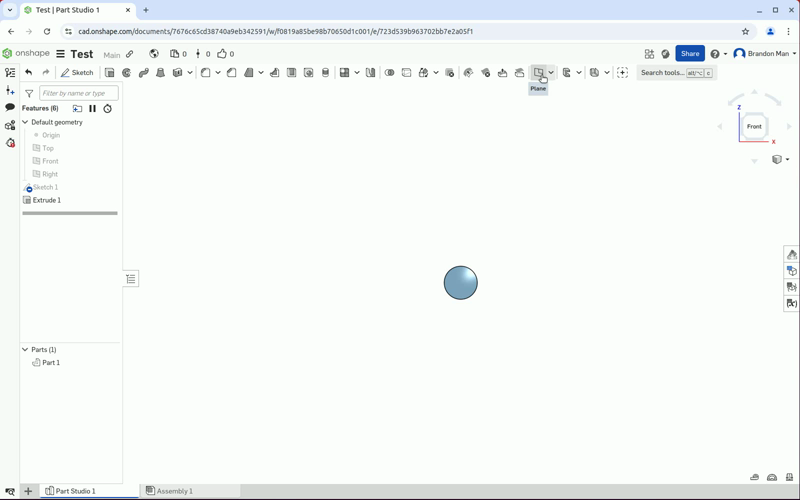
click(541, 75)
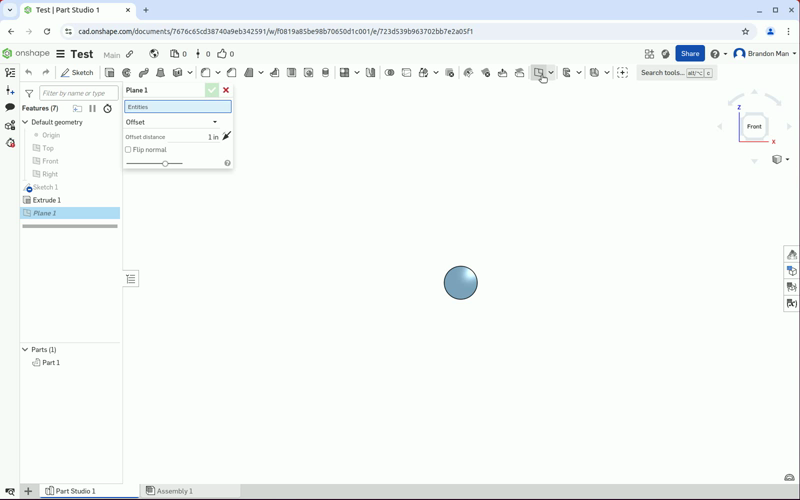
mouse_move(73, 163)
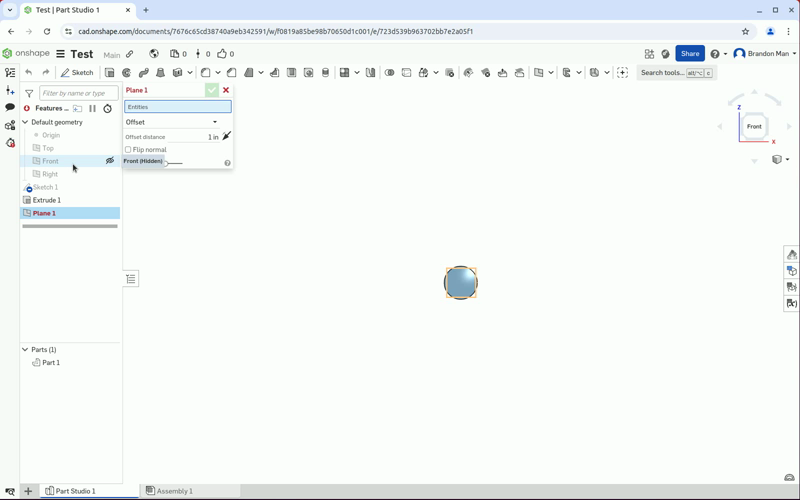
click(73, 163)
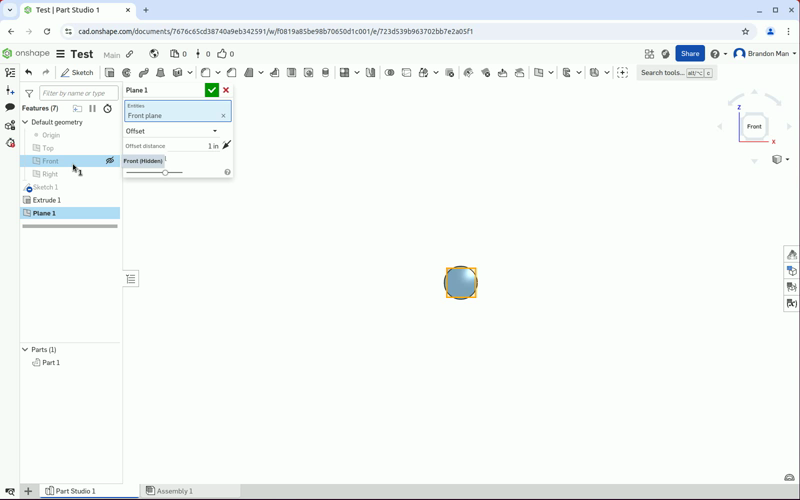
key(tab, 2)
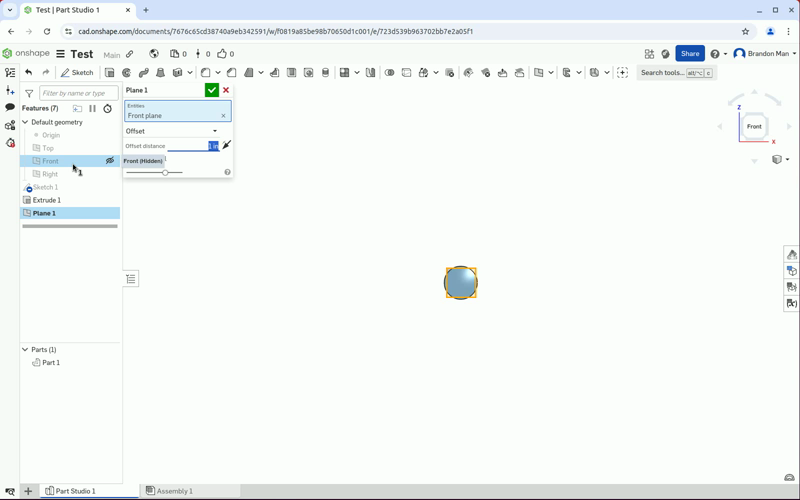
text(17.562)
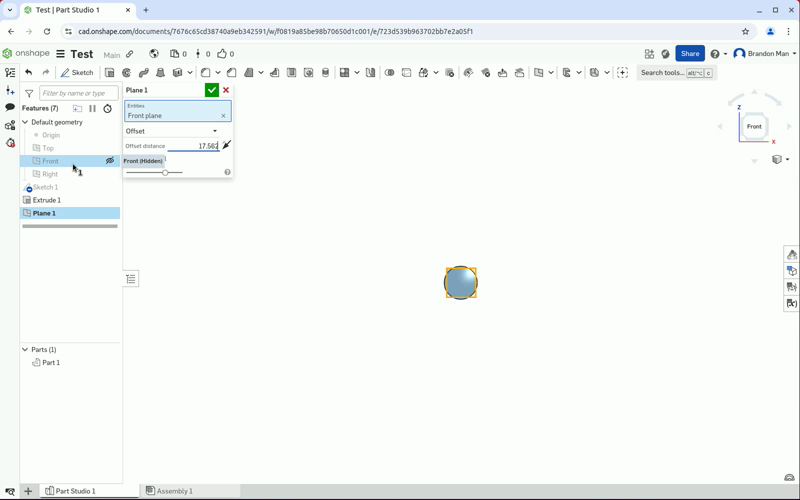
key(enter, 2)
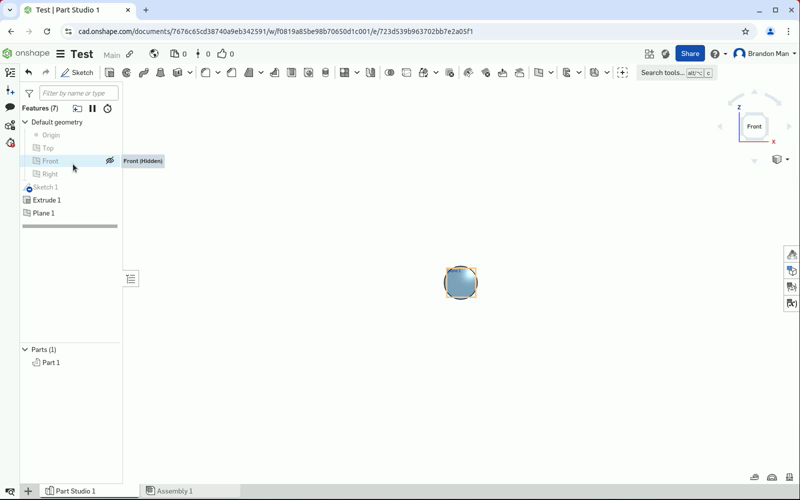
key(shift+s)
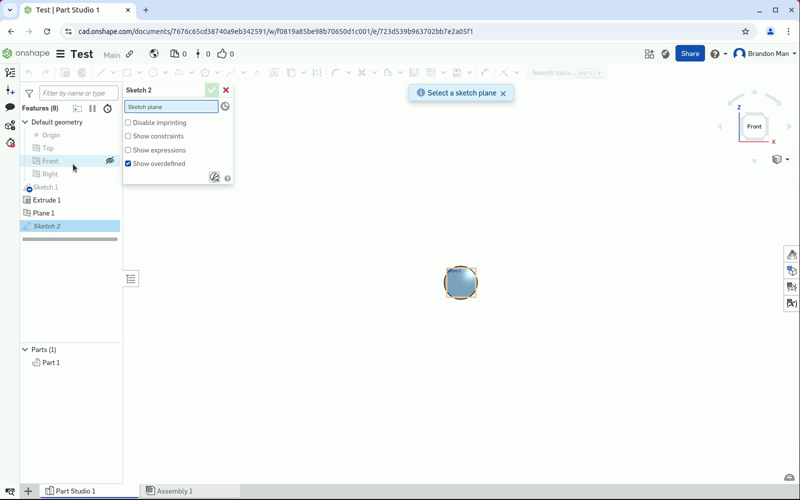
mouse_move(73, 215)
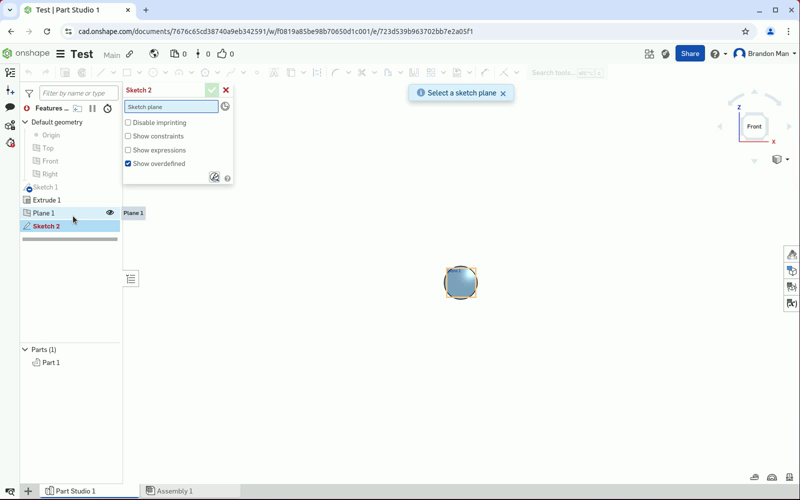
click(73, 215)
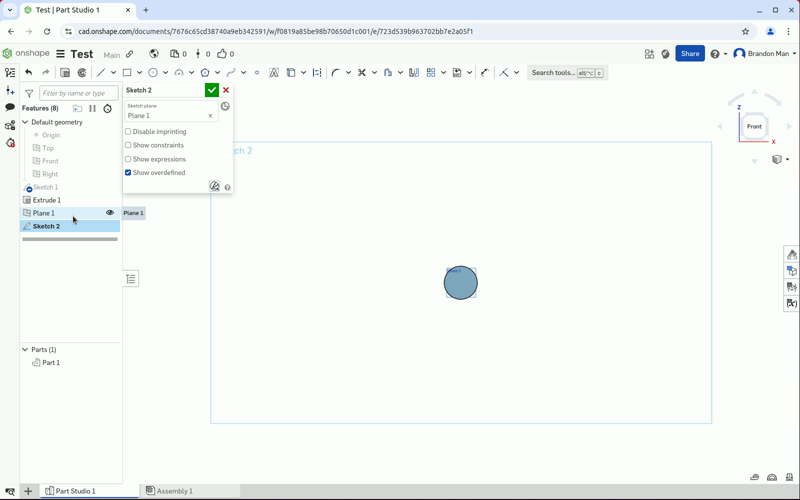
mouse_move(73, 352)
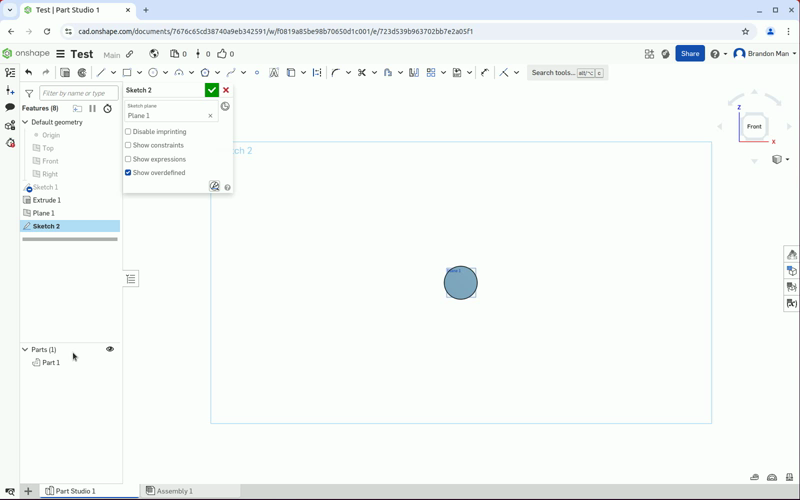
key(y)
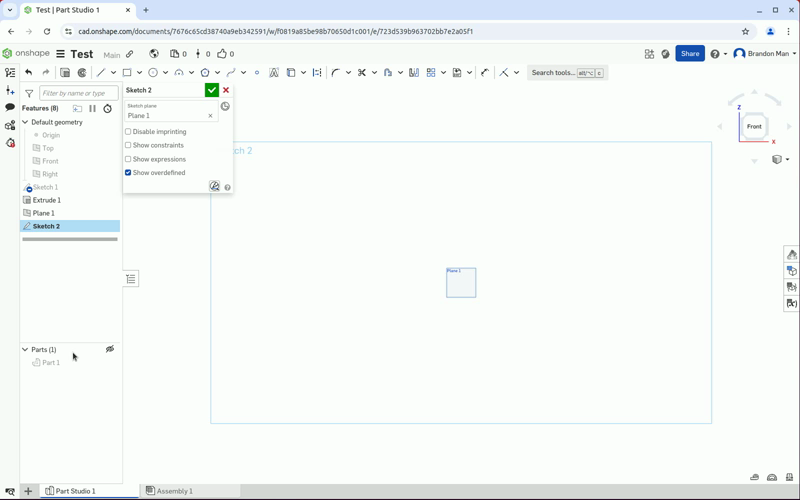
key(c)
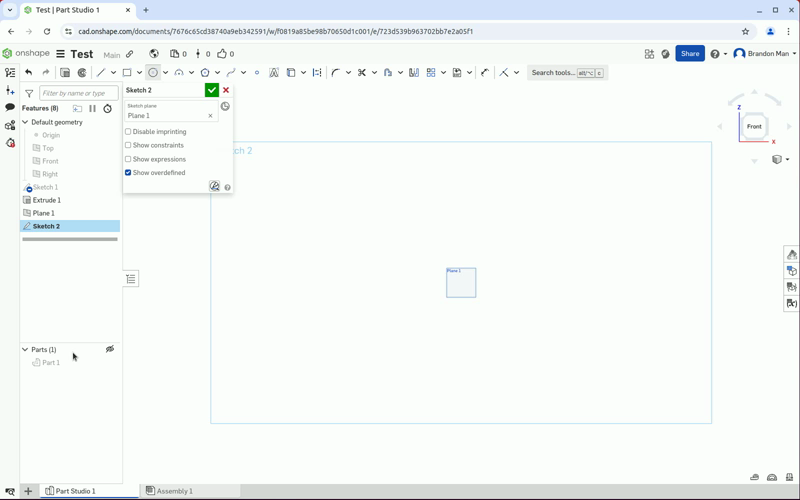
key_down(shift)
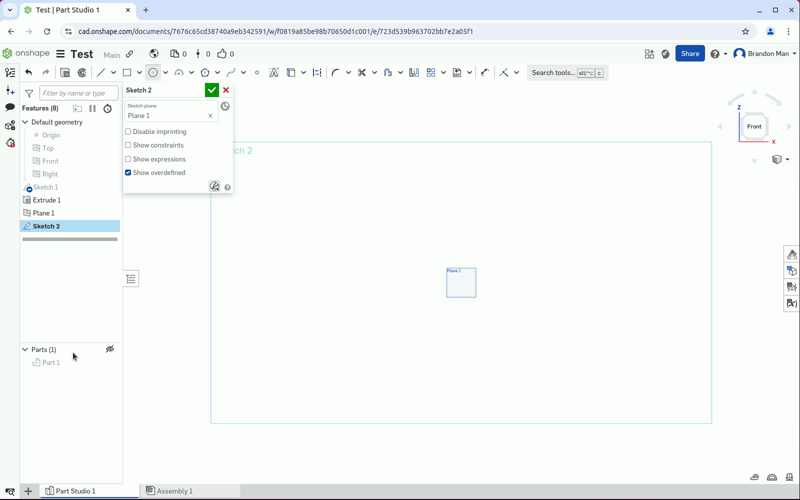
mouse_move(461, 282)
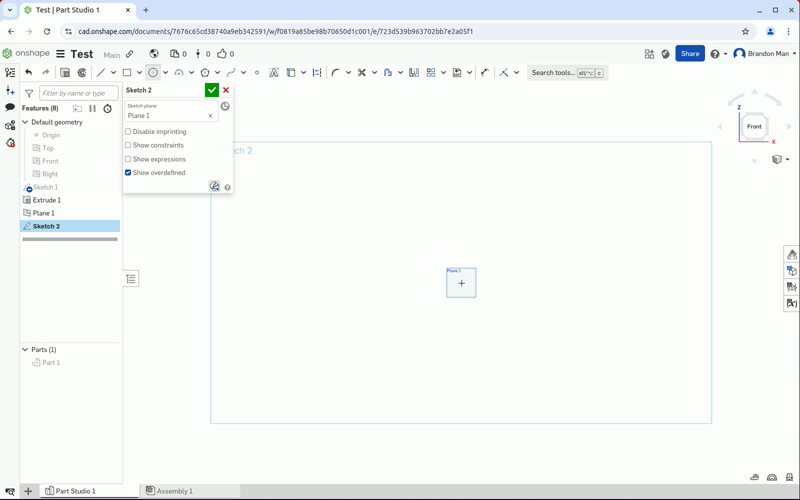
click(461, 282)
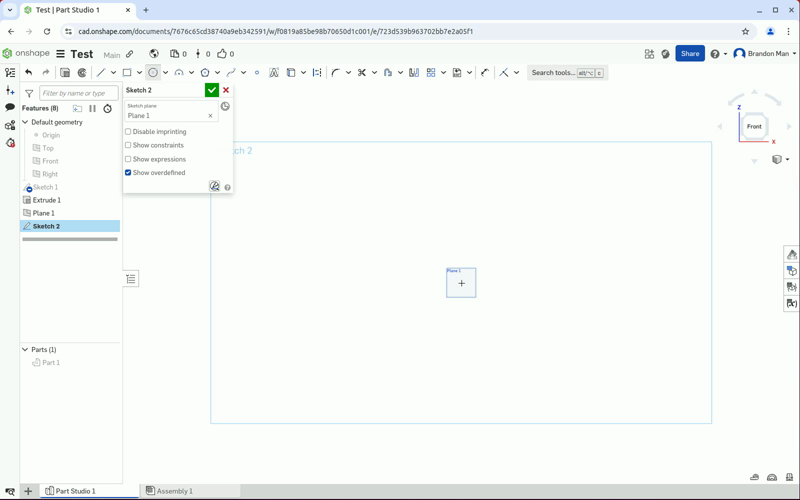
key_up(shift)
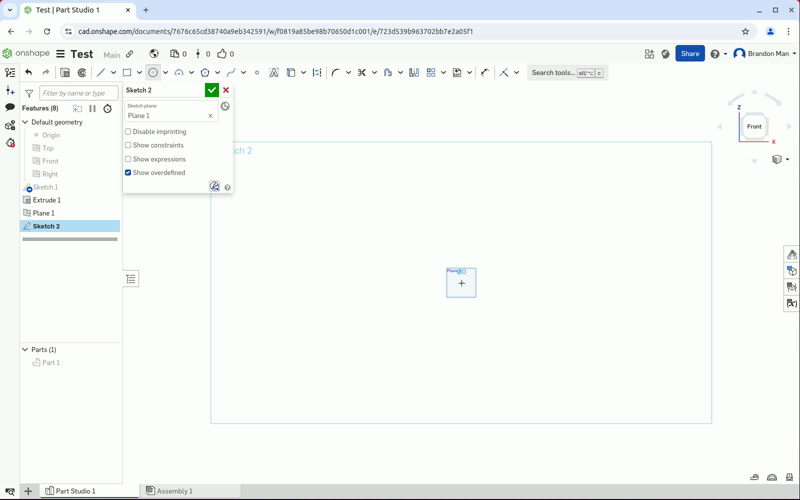
mouse_move(467, 282)
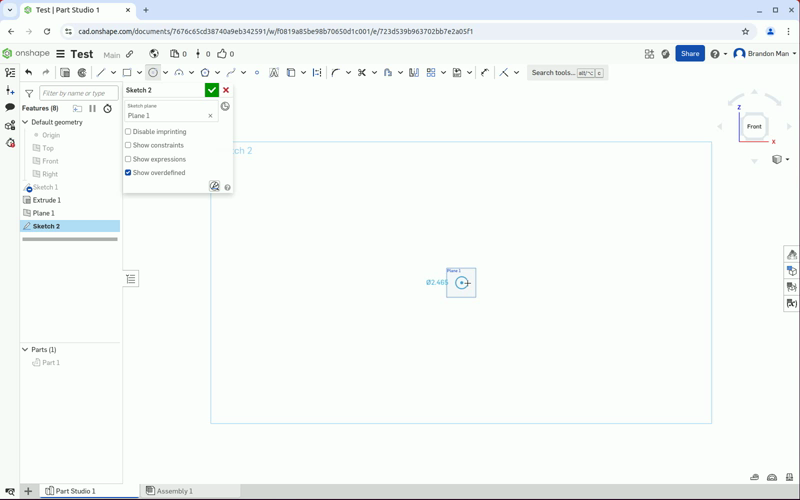
click(467, 282)
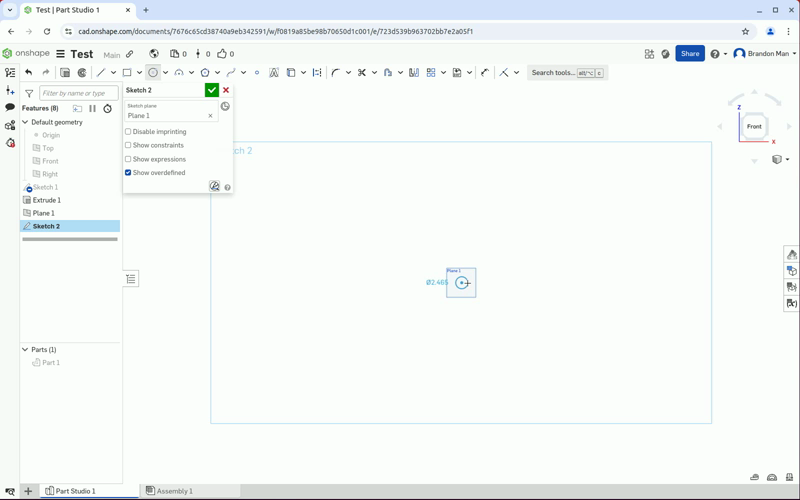
key(esc)
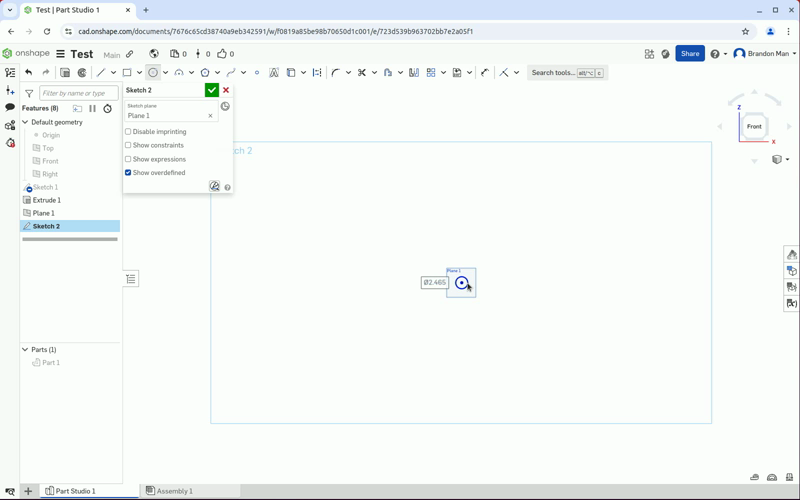
mouse_move(462, 285)
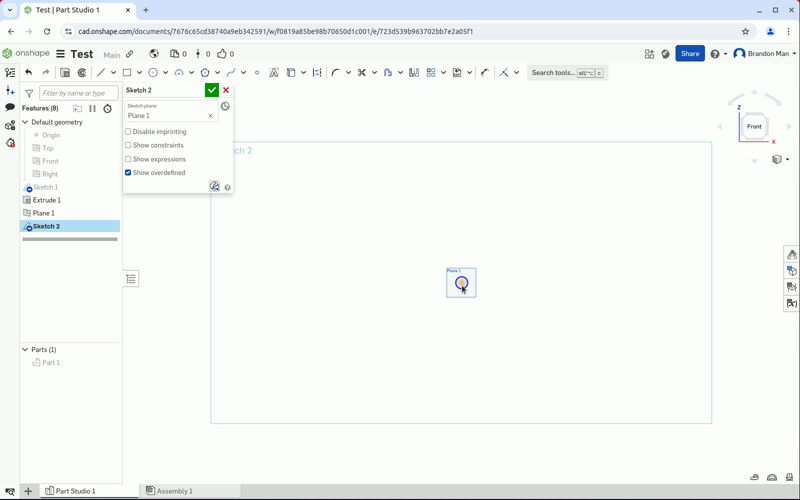
scroll(6)
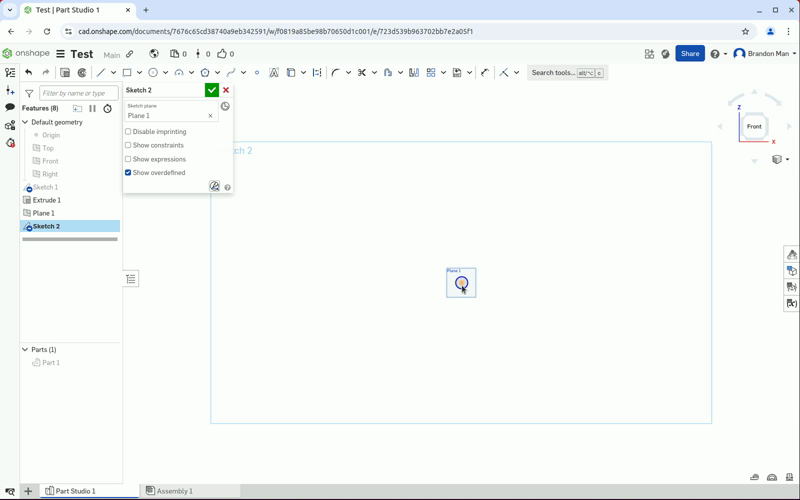
scroll(6)
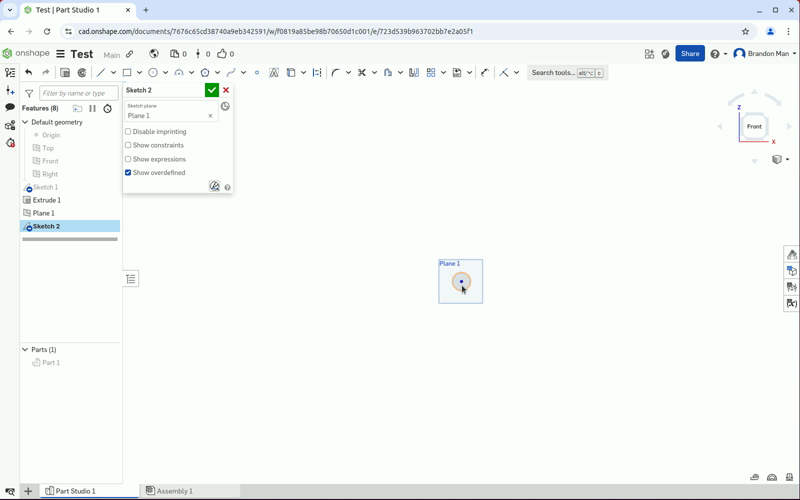
scroll(6)
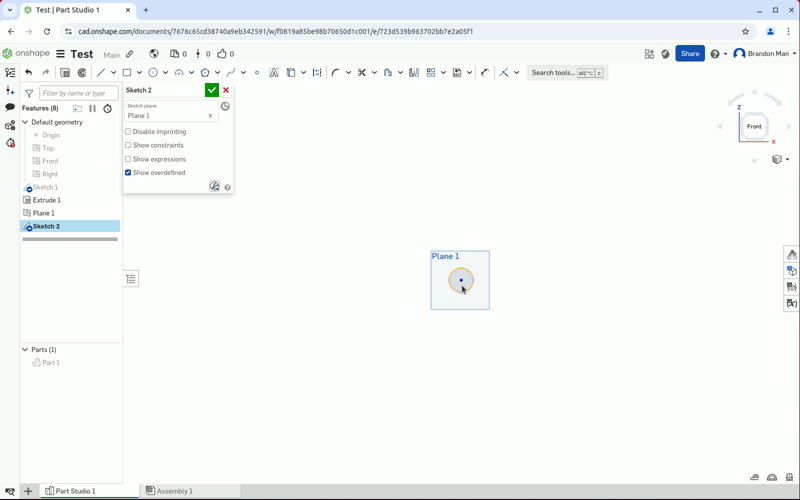
scroll(6)
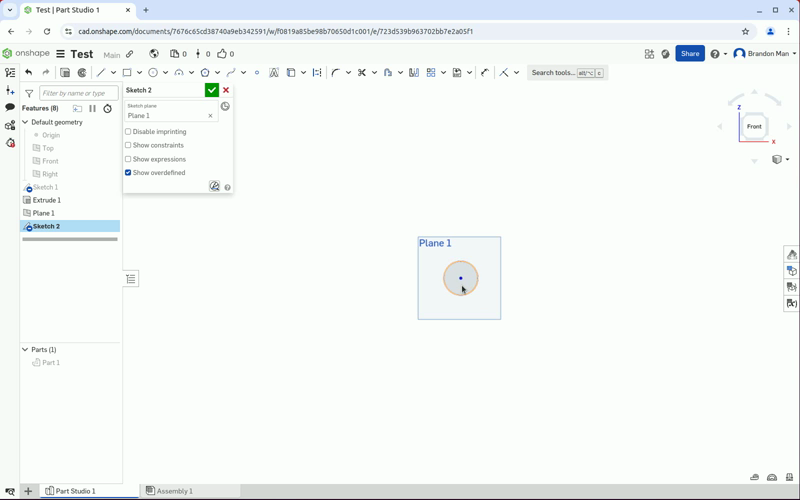
scroll(6)
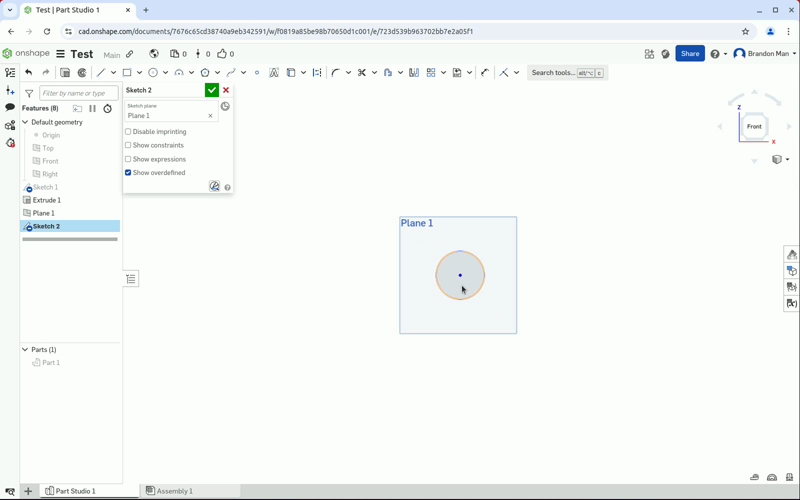
scroll(6)
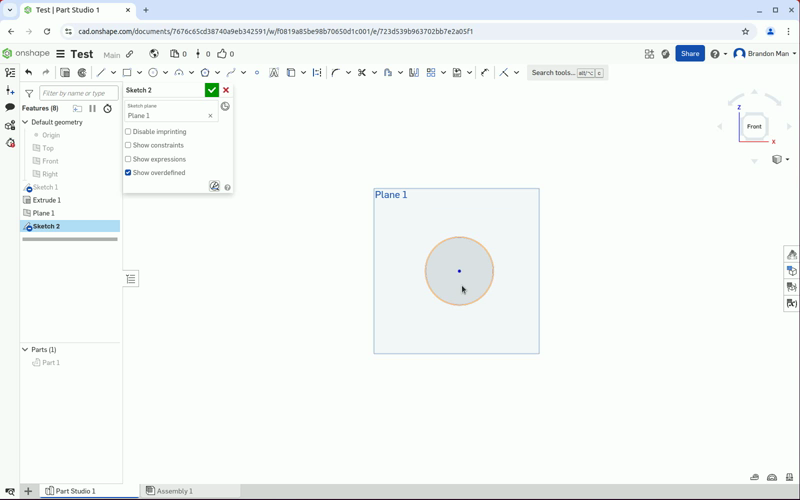
scroll(6)
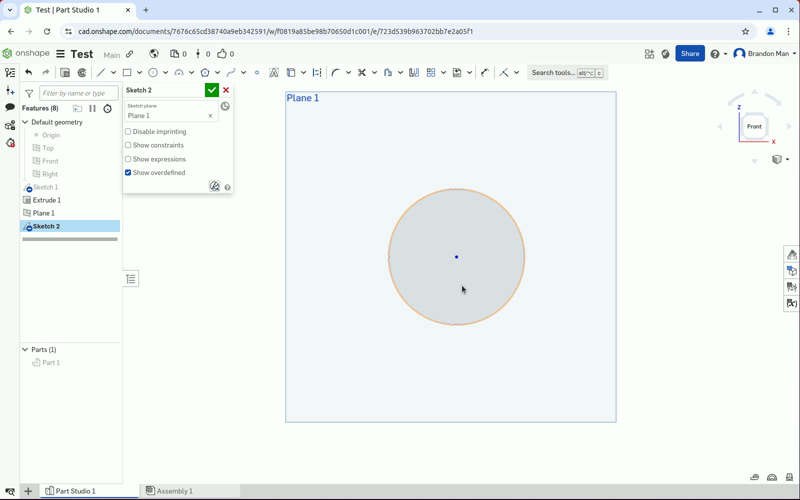
click(462, 285)
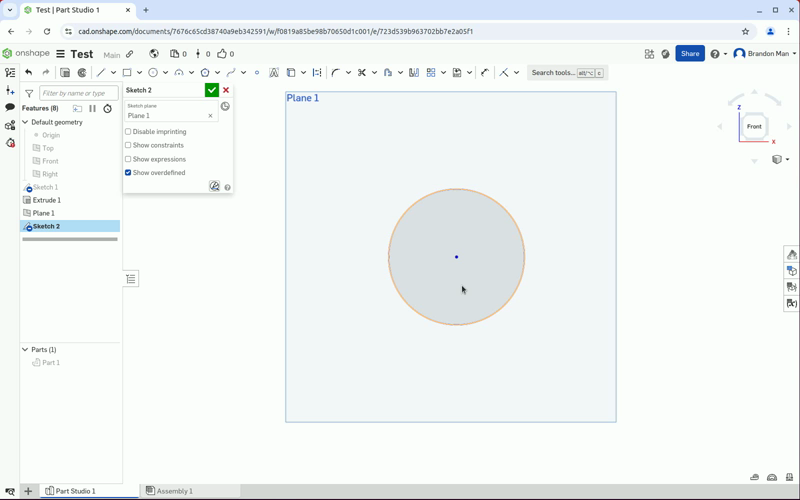
scroll(-6)
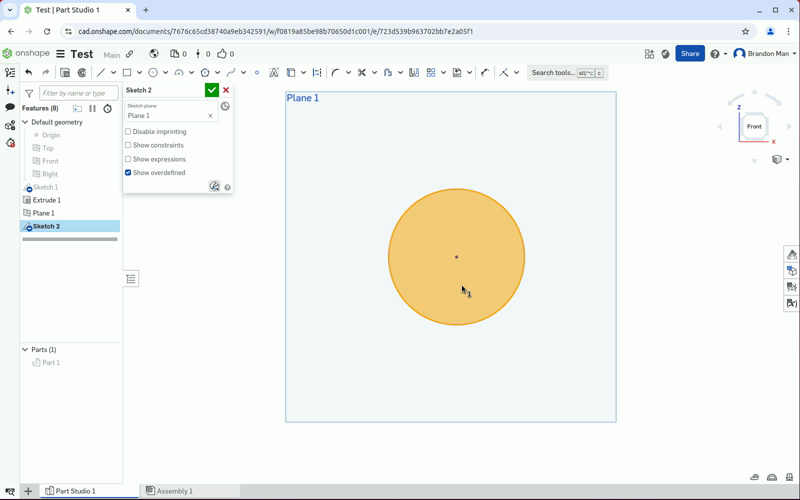
scroll(-6)
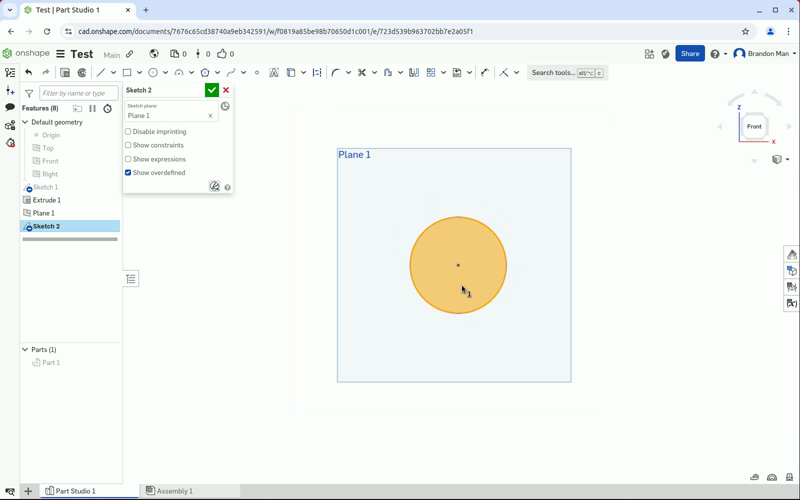
scroll(-6)
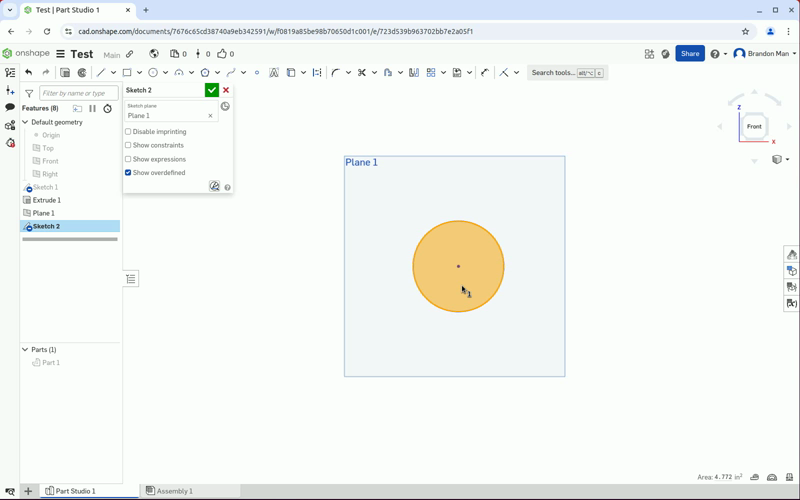
scroll(-6)
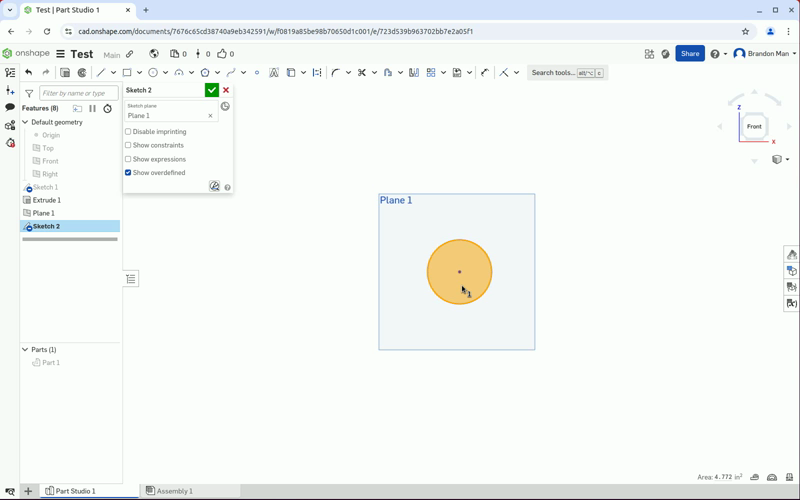
scroll(-6)
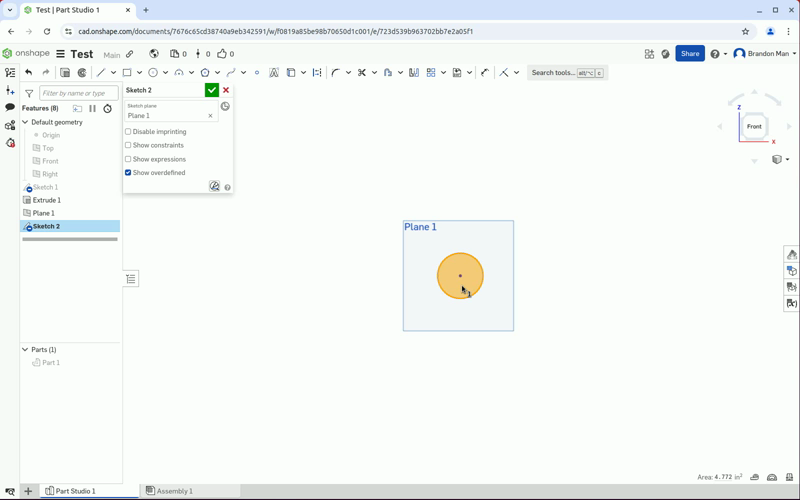
scroll(-6)
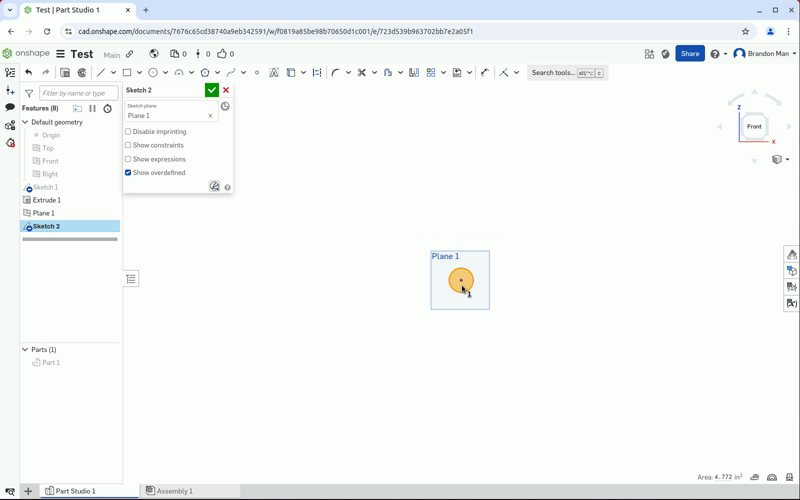
scroll(-6)
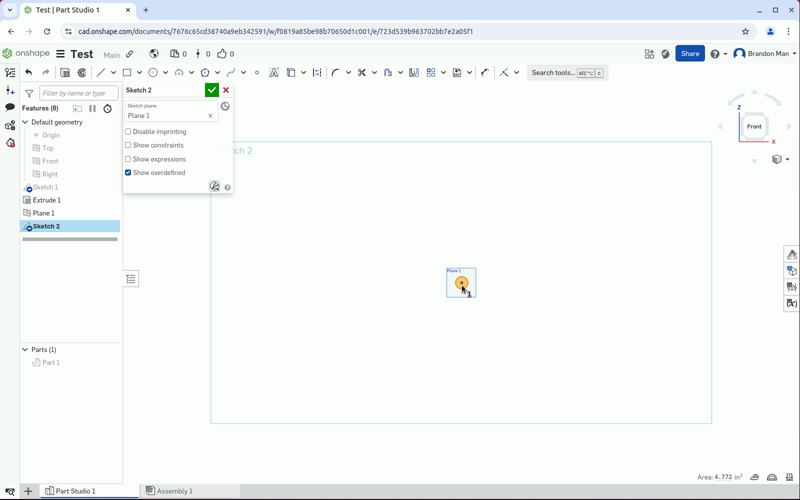
mouse_move(73, 352)
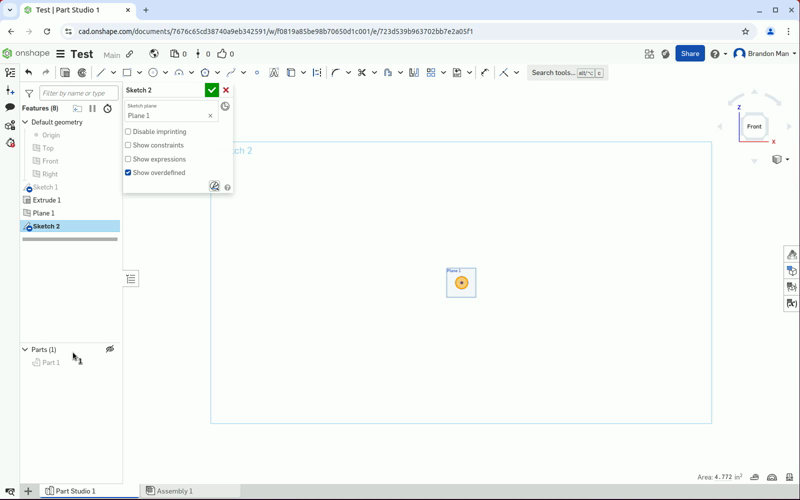
key(shift+y)
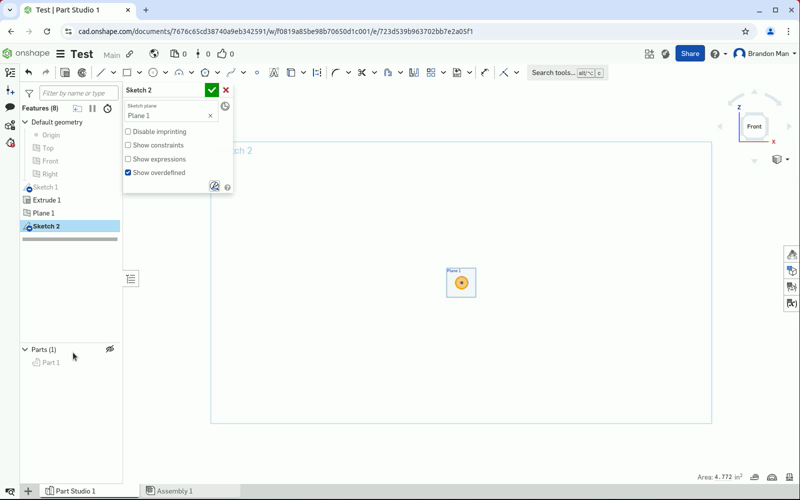
key(shift+e)
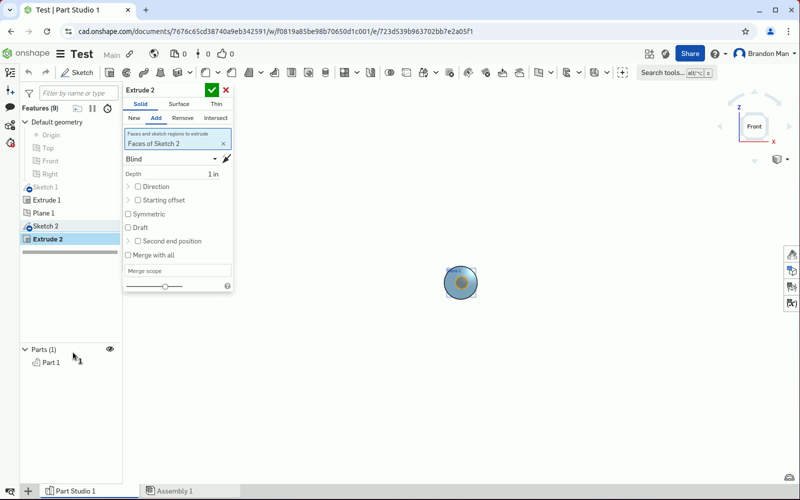
mouse_move(143, 106)
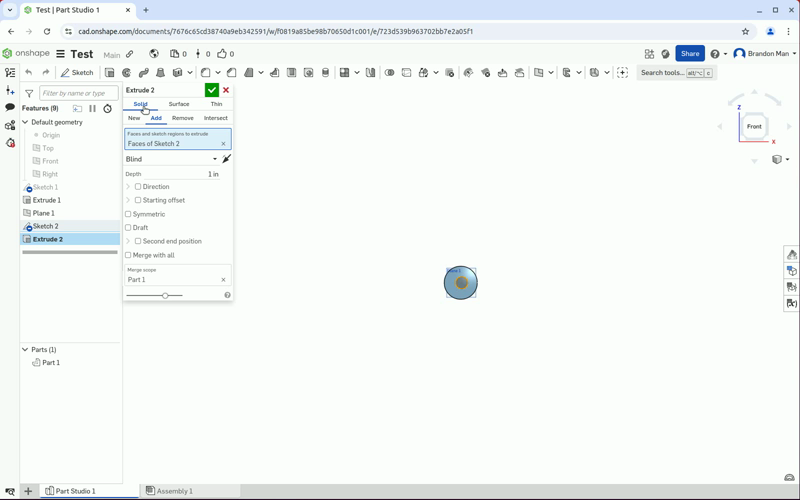
click(143, 106)
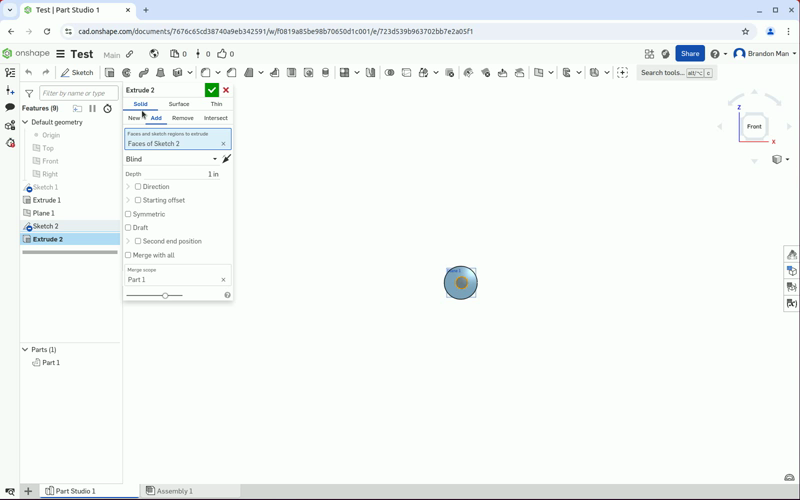
mouse_move(137, 120)
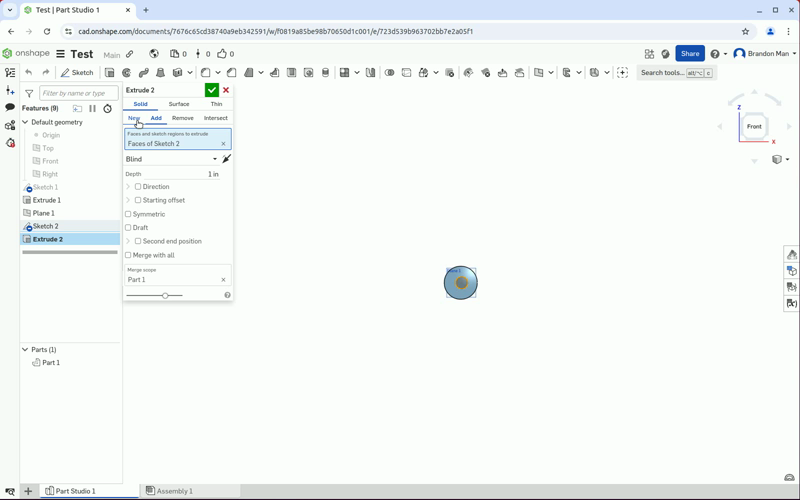
click(137, 120)
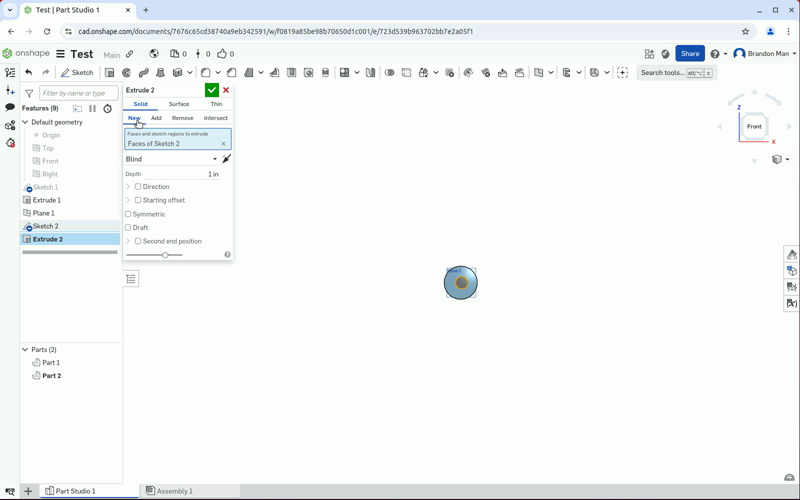
key(tab, 4)
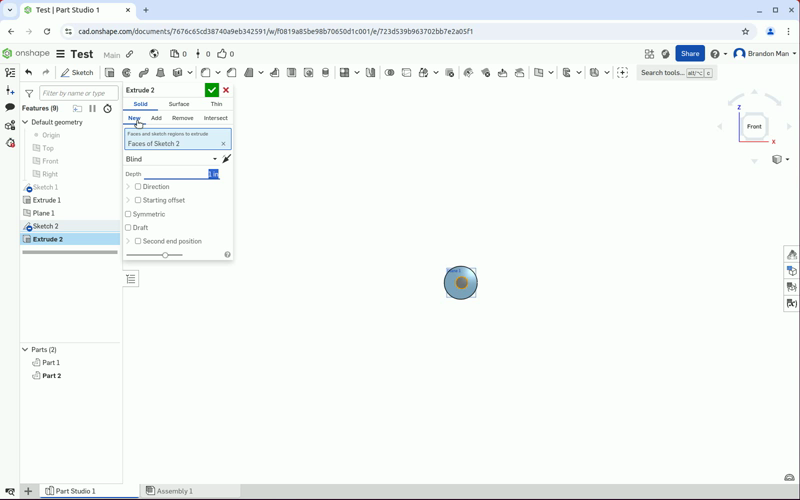
text(1.204)
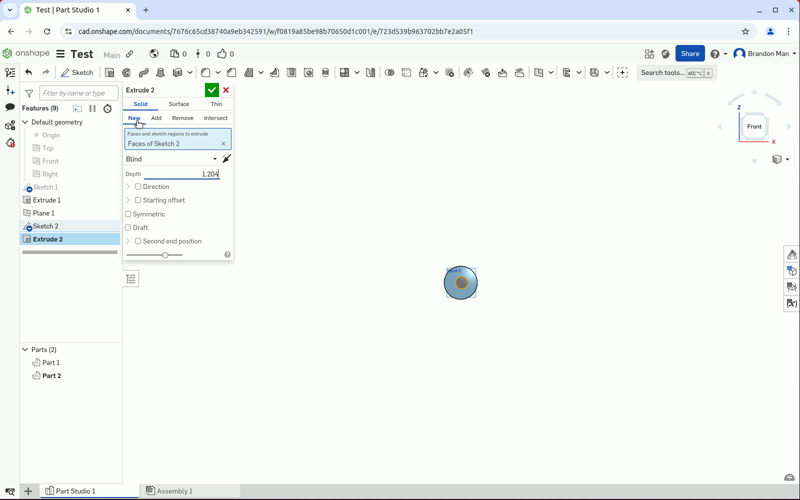
key(enter)
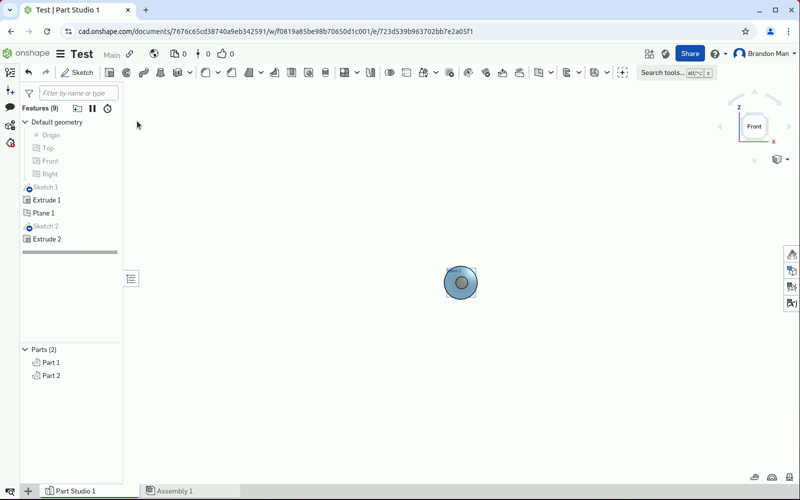
key(shift+h)
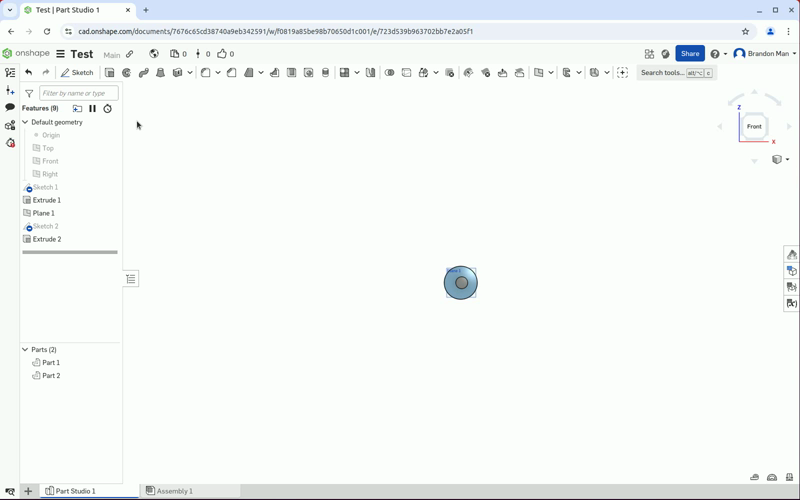
key(shift+h)
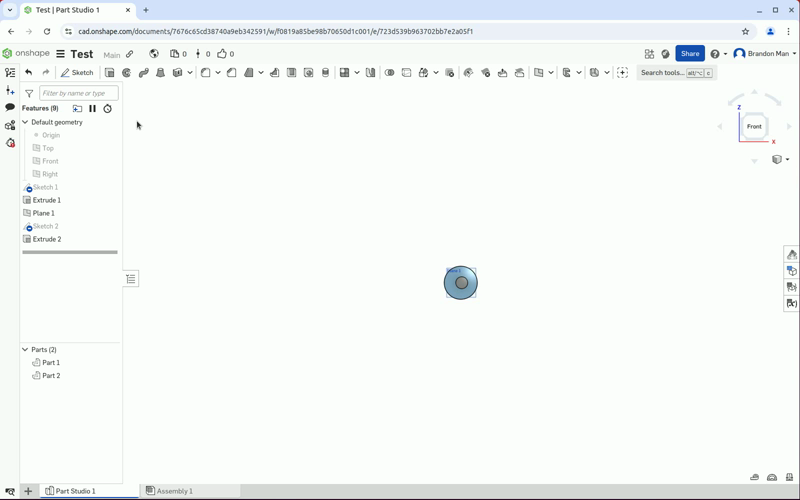
mouse_move(73, 189)
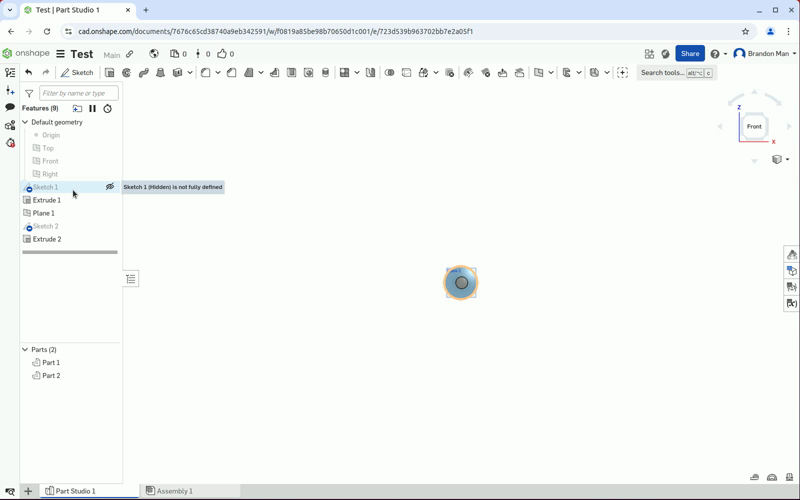
click(73, 189)
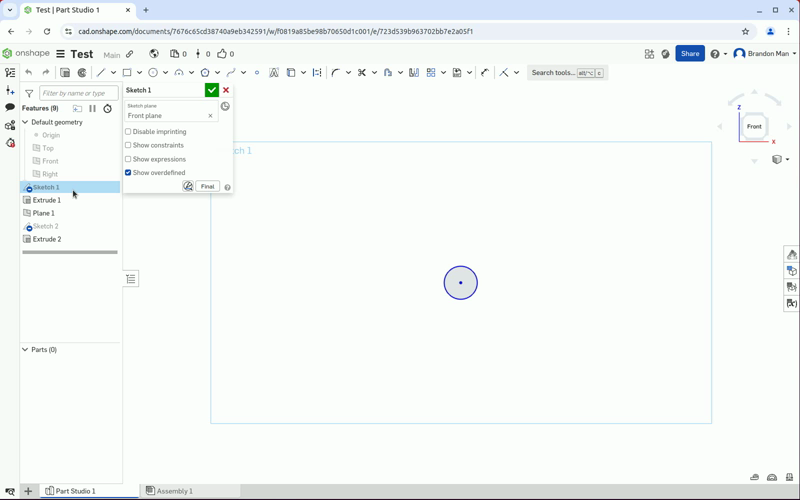
mouse_move(229, 92)
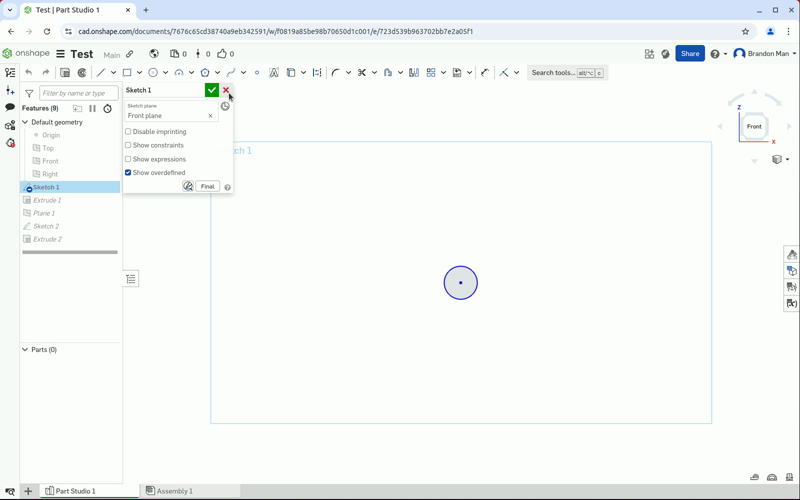
click(229, 92)
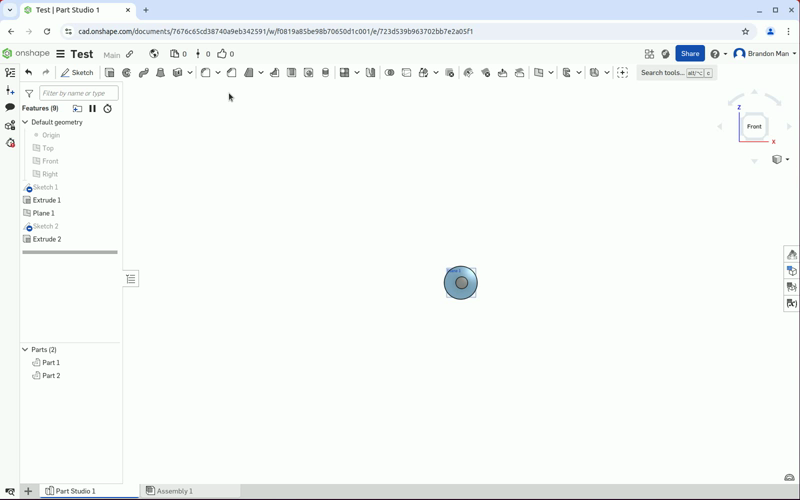
mouse_move(541, 75)
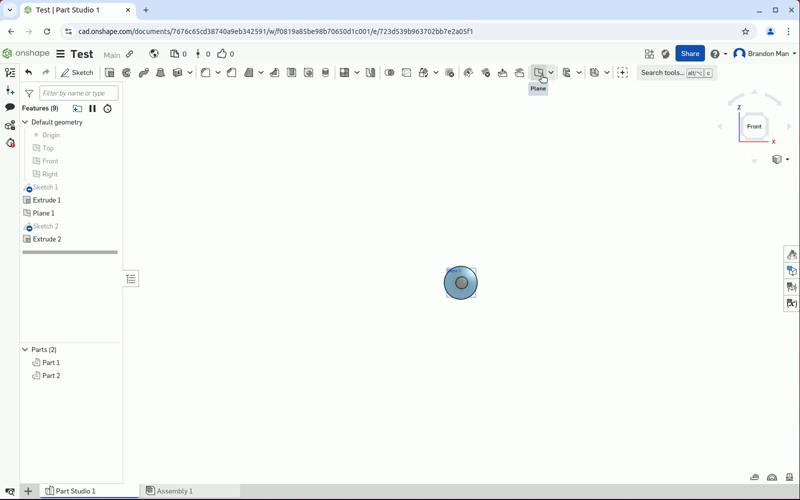
click(541, 75)
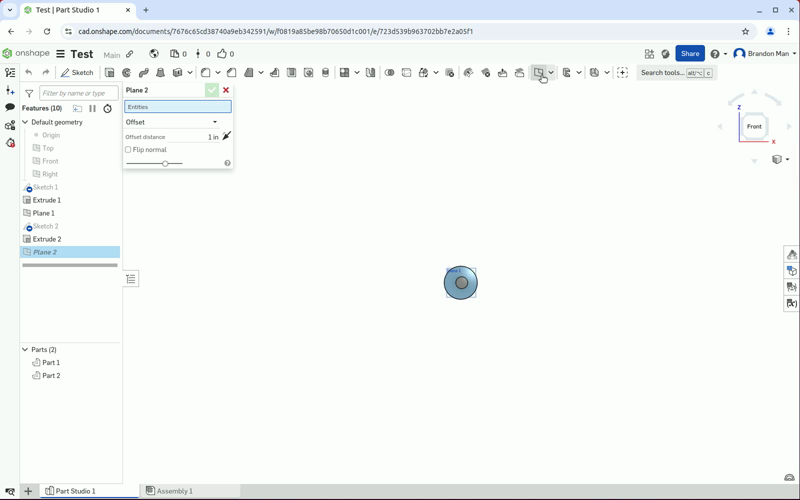
mouse_move(73, 163)
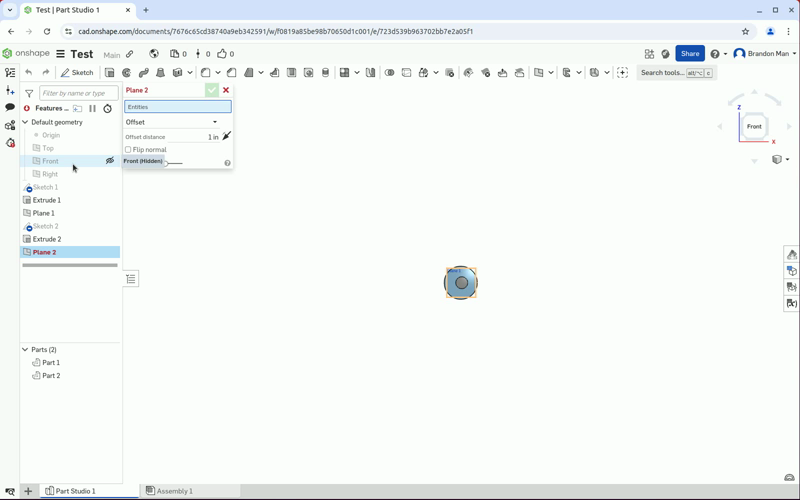
click(73, 163)
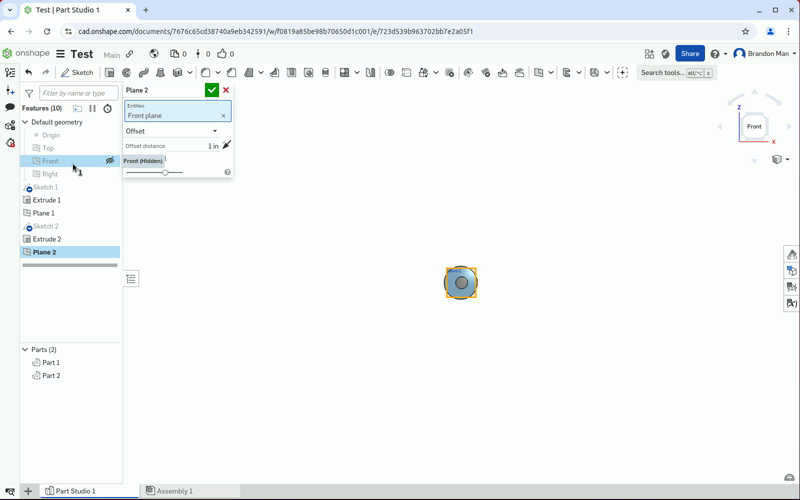
key(tab, 2)
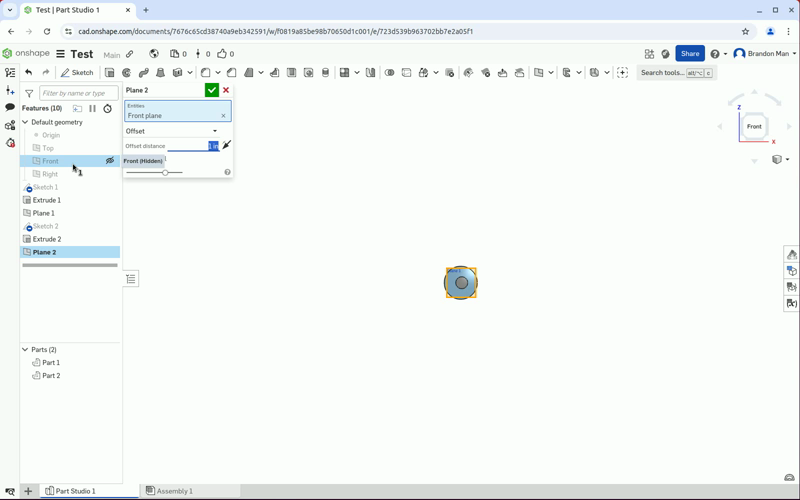
text(18.764)
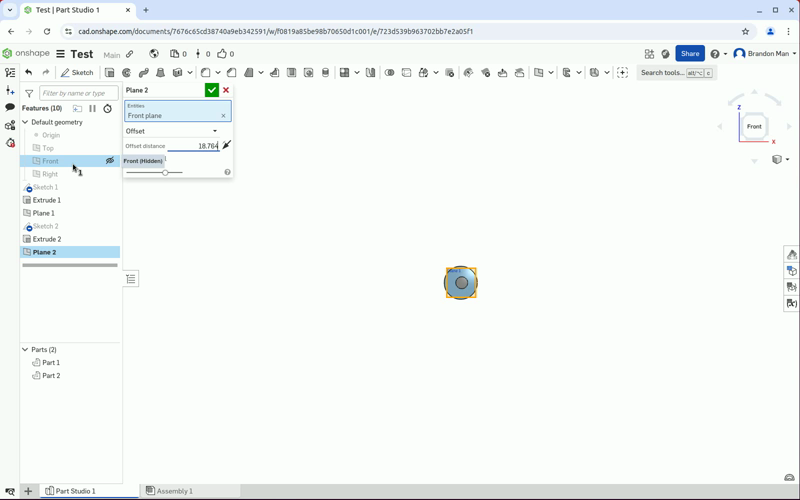
key(enter, 2)
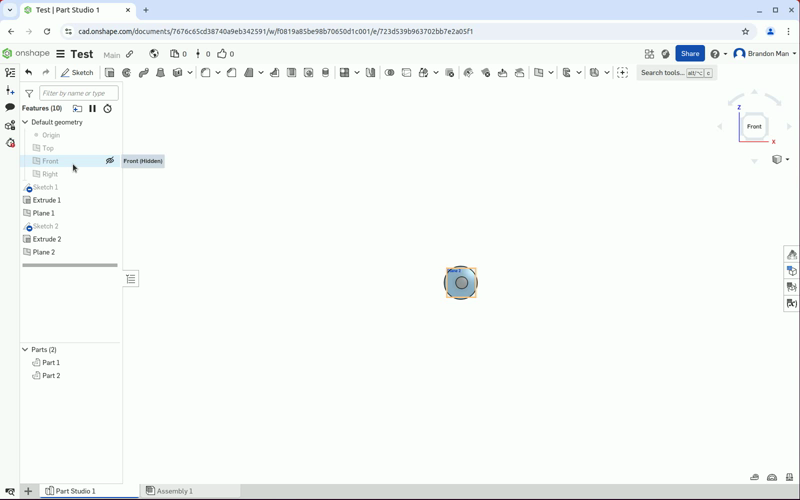
key(shift+s)
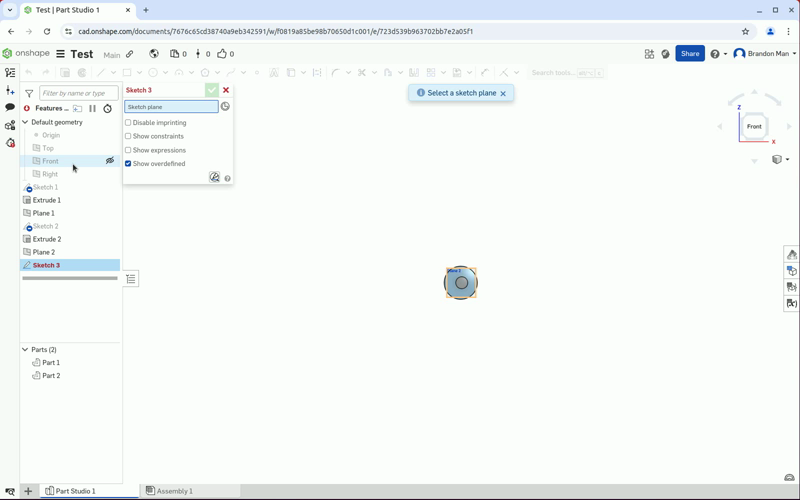
mouse_move(73, 254)
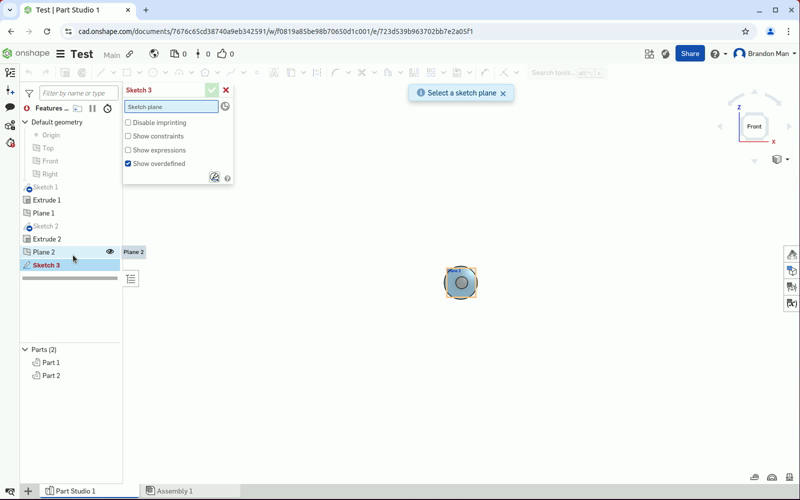
click(73, 254)
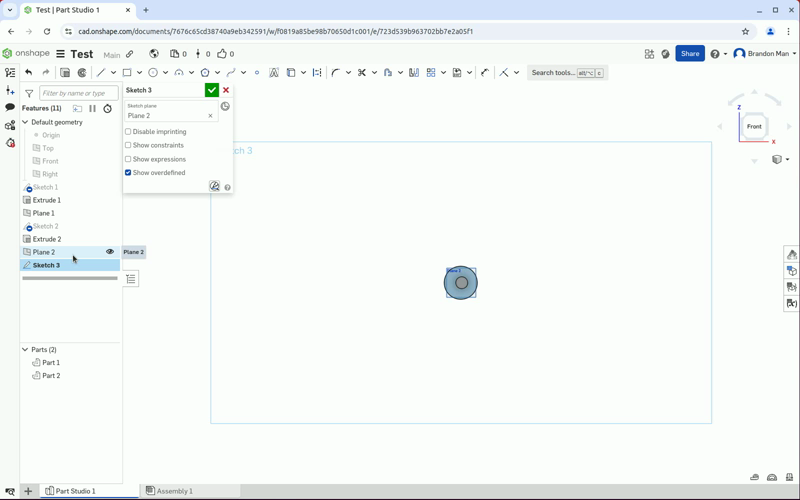
mouse_move(73, 352)
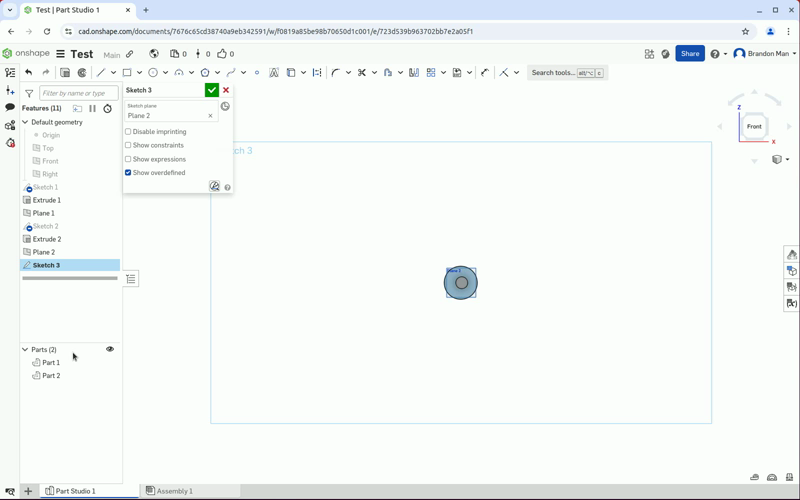
key(y)
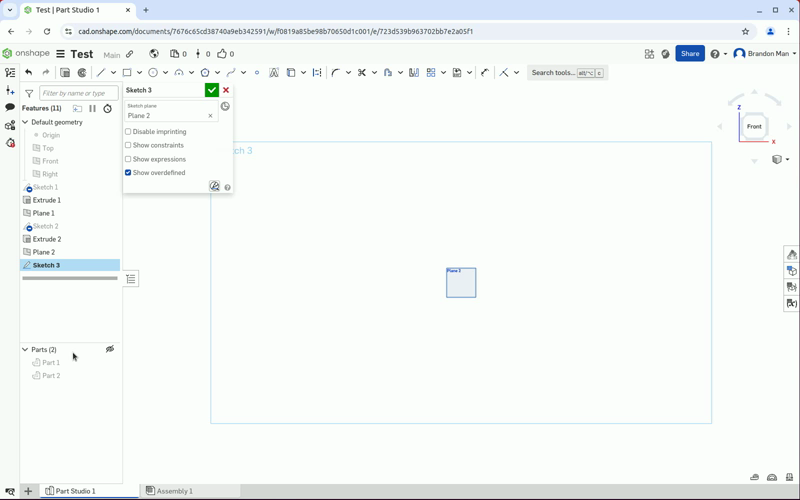
key(c)
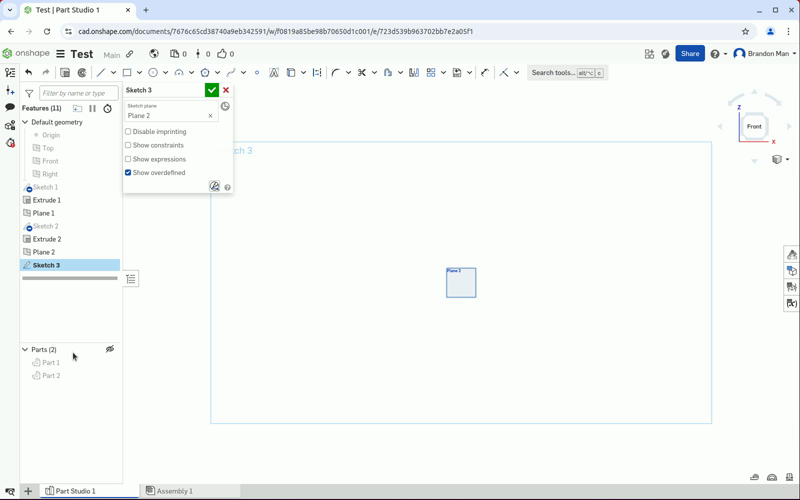
key_down(shift)
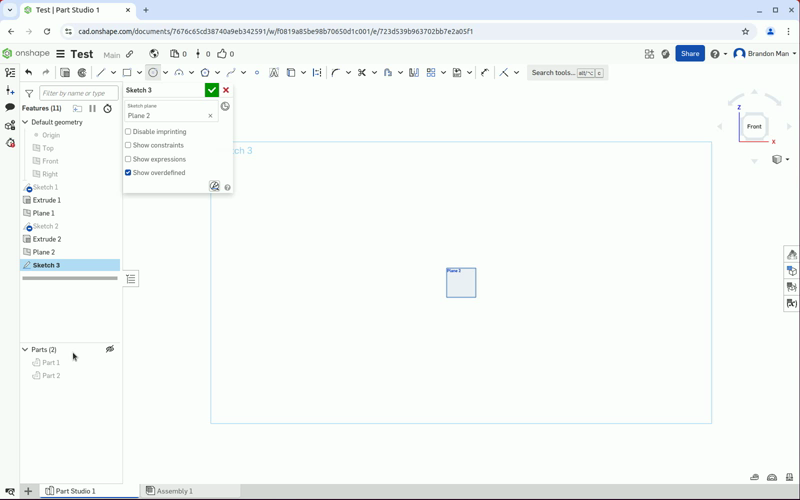
mouse_move(461, 282)
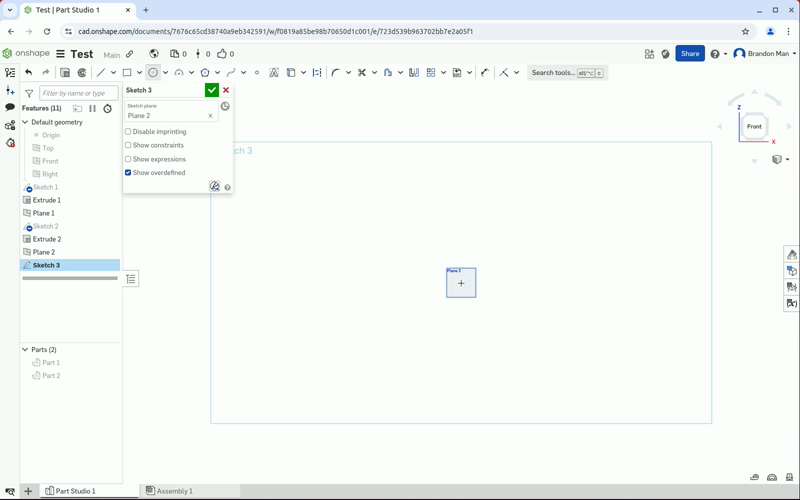
click(461, 282)
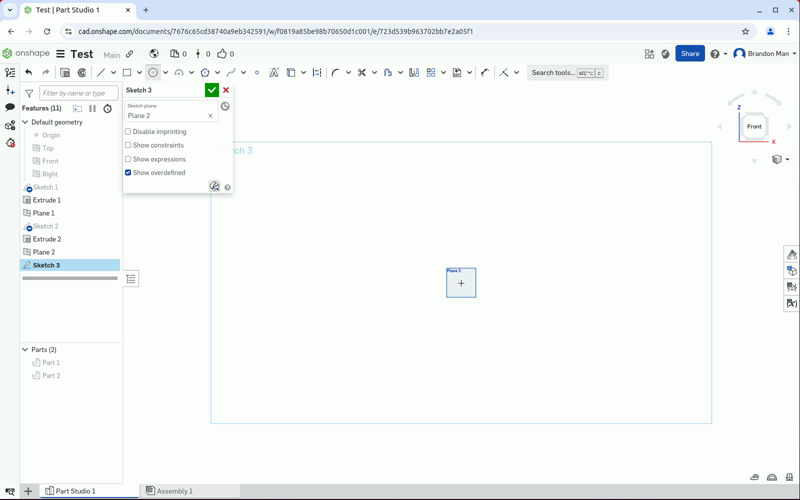
key_up(shift)
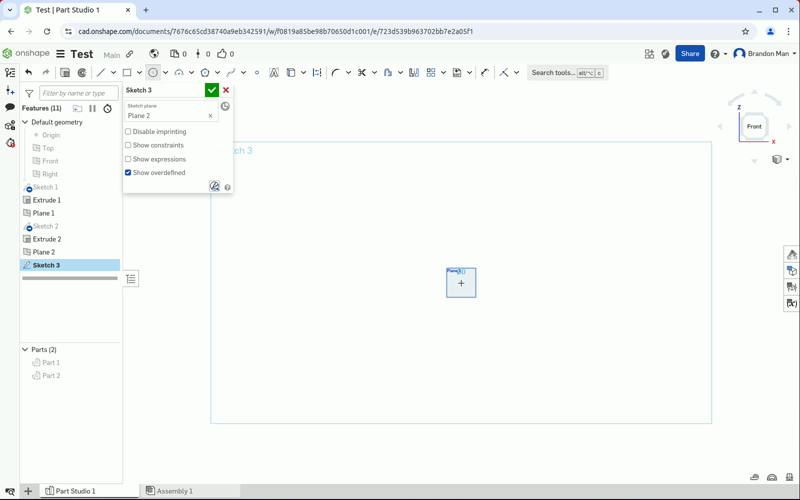
mouse_move(464, 282)
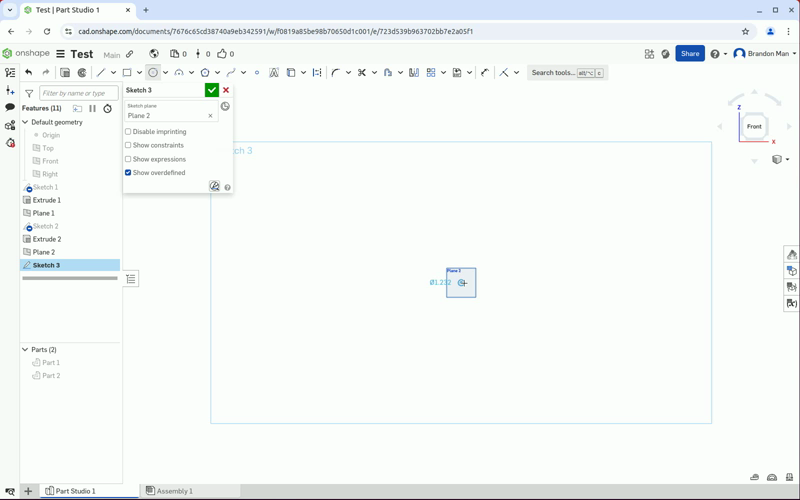
click(464, 282)
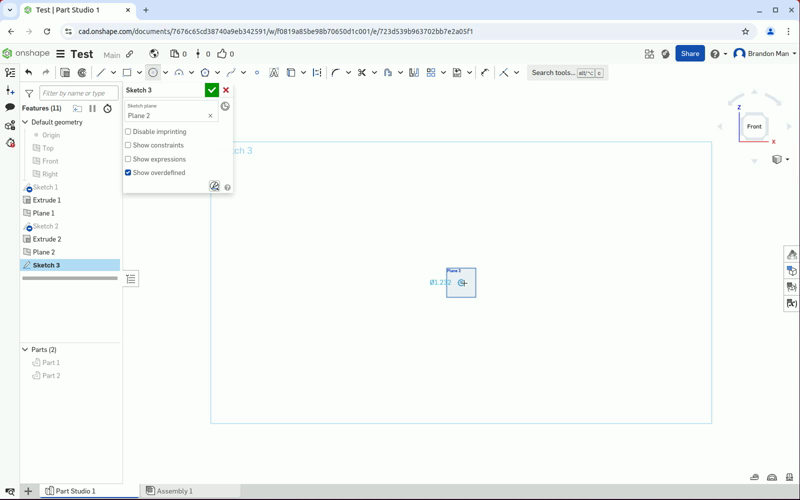
key(esc)
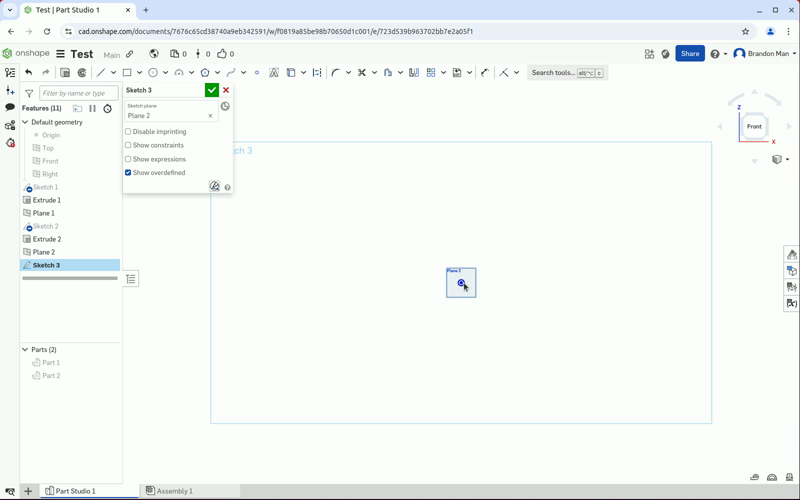
mouse_move(461, 280)
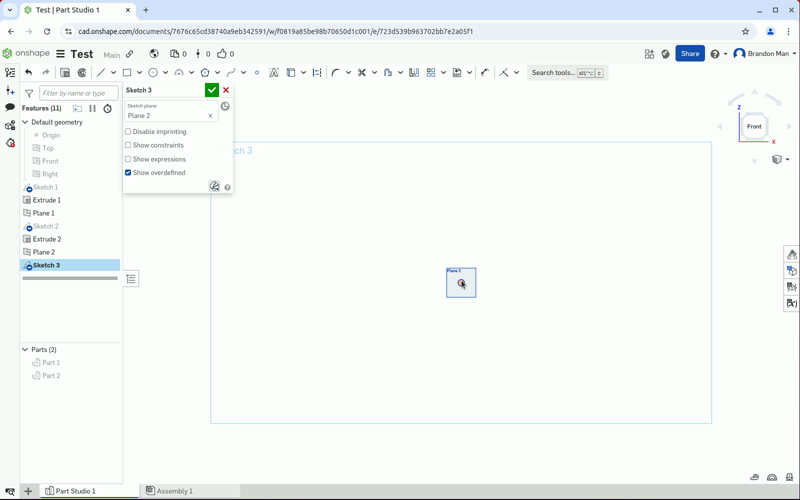
scroll(6)
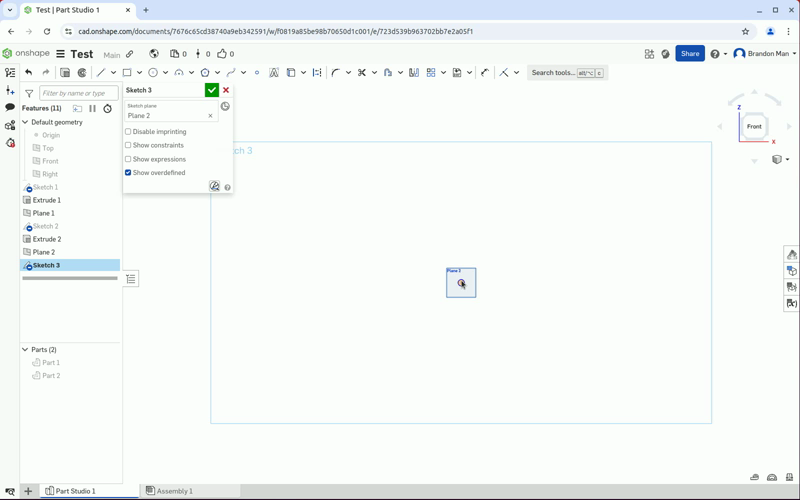
scroll(6)
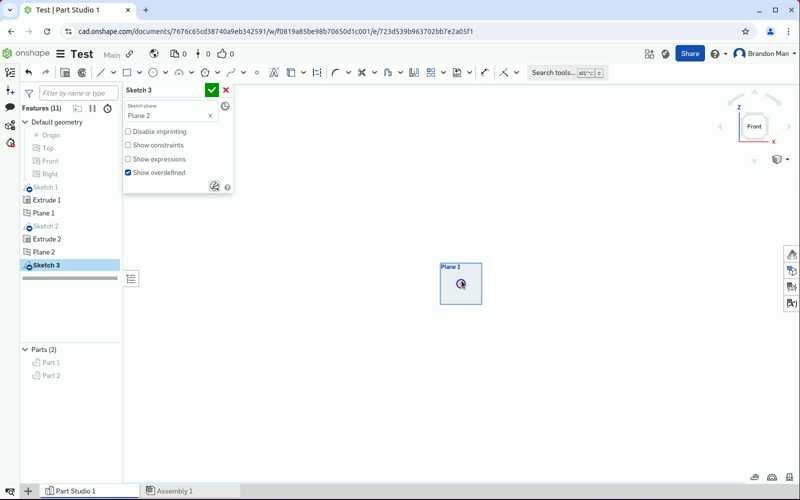
scroll(6)
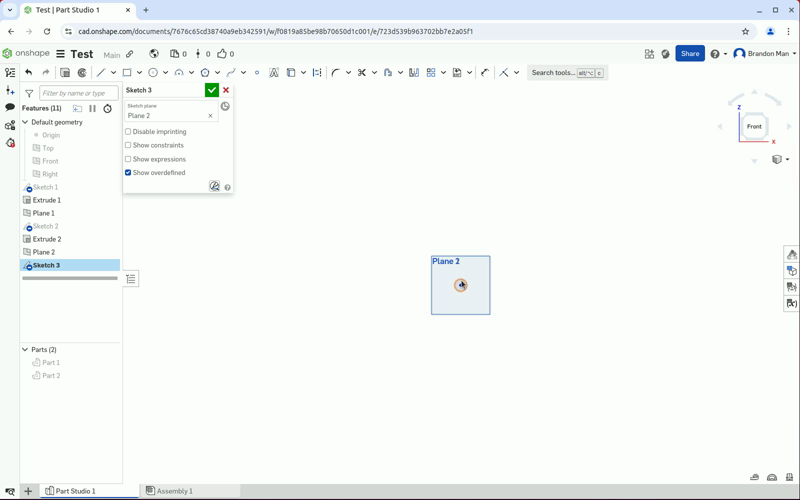
scroll(6)
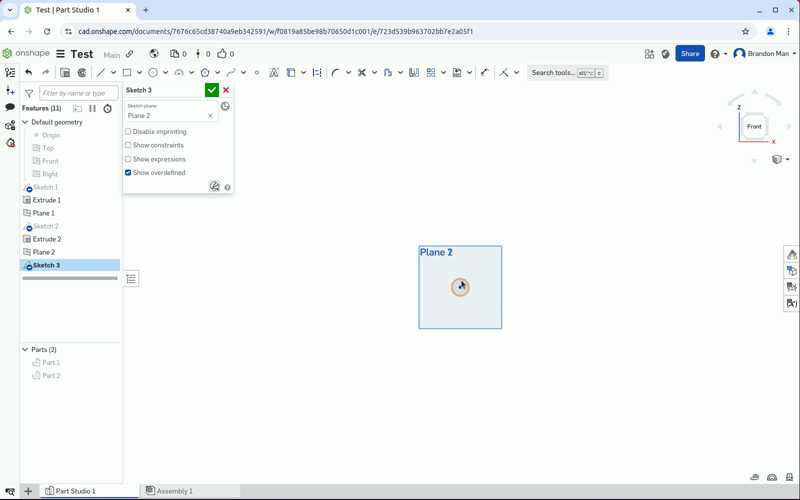
scroll(6)
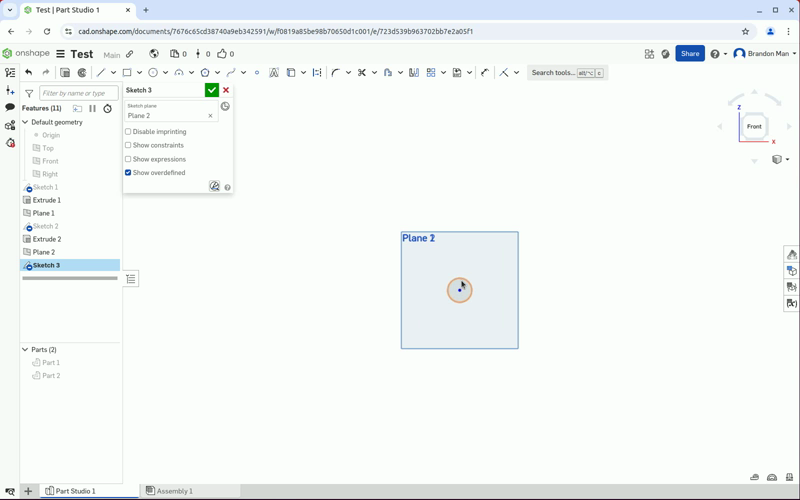
scroll(6)
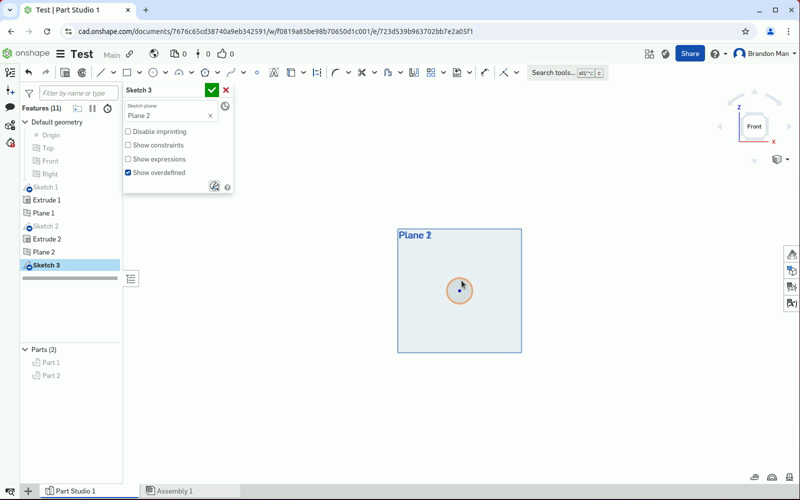
scroll(6)
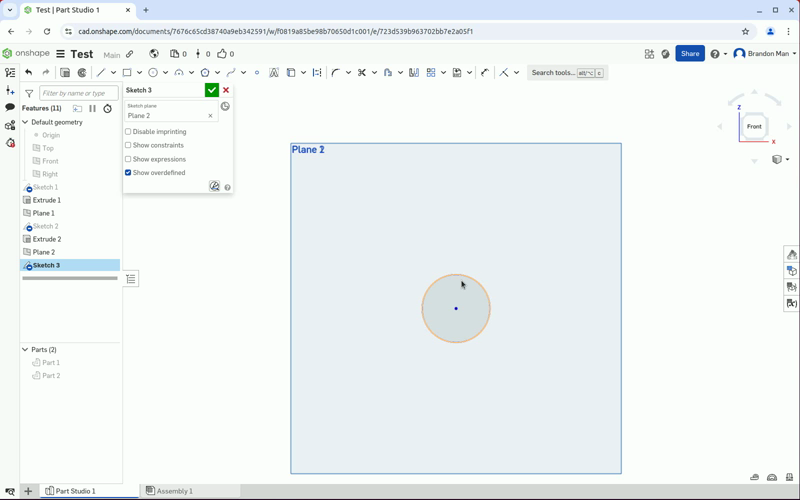
click(461, 280)
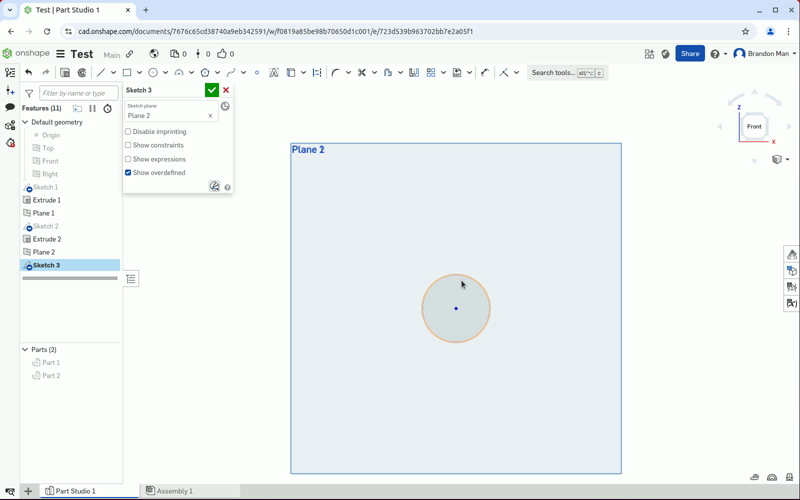
scroll(-6)
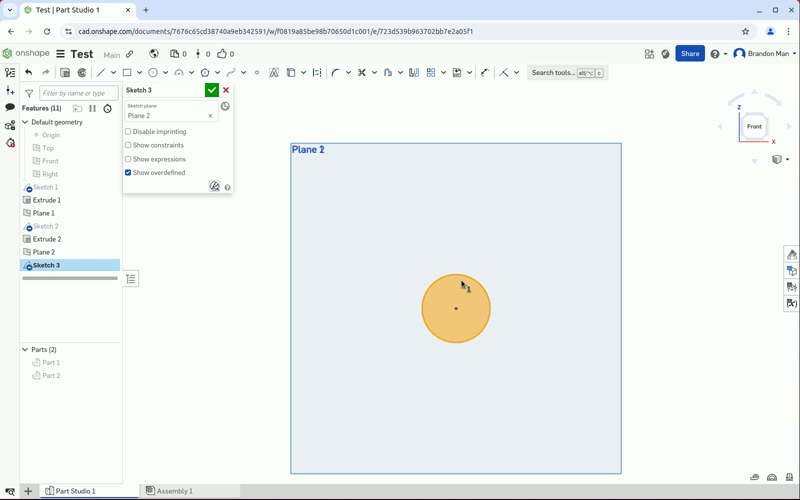
scroll(-6)
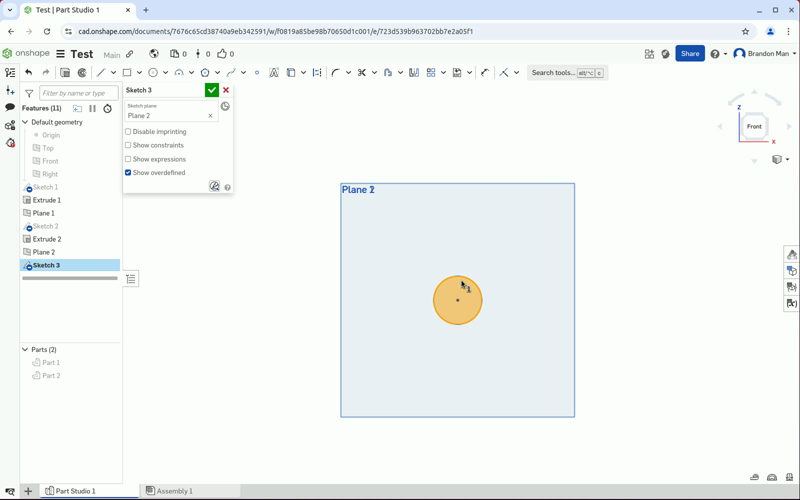
scroll(-6)
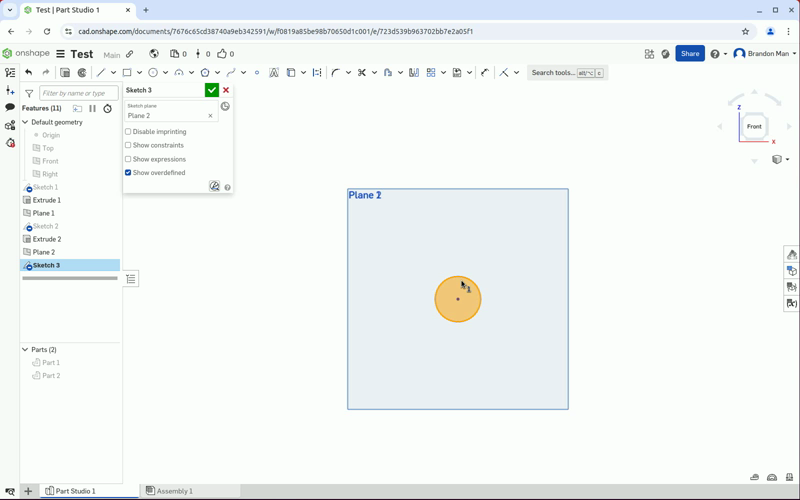
scroll(-6)
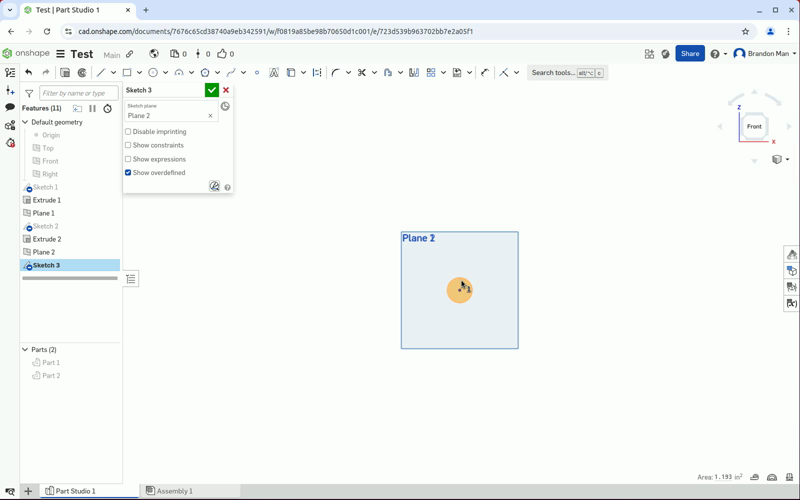
scroll(-6)
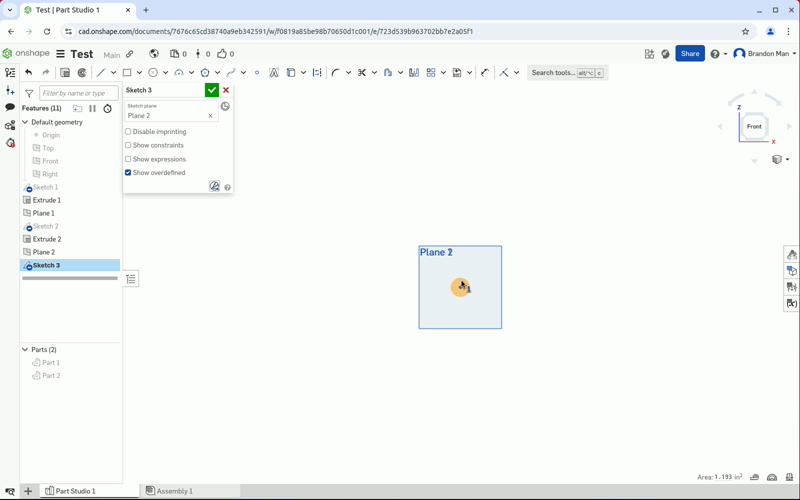
scroll(-6)
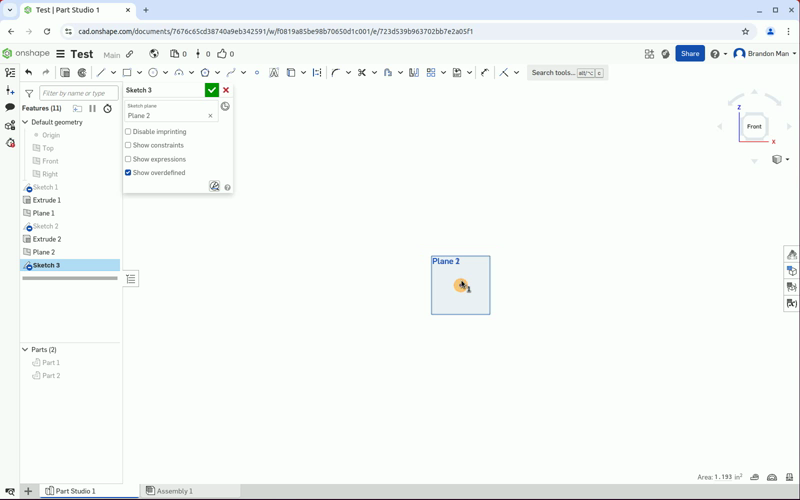
scroll(-6)
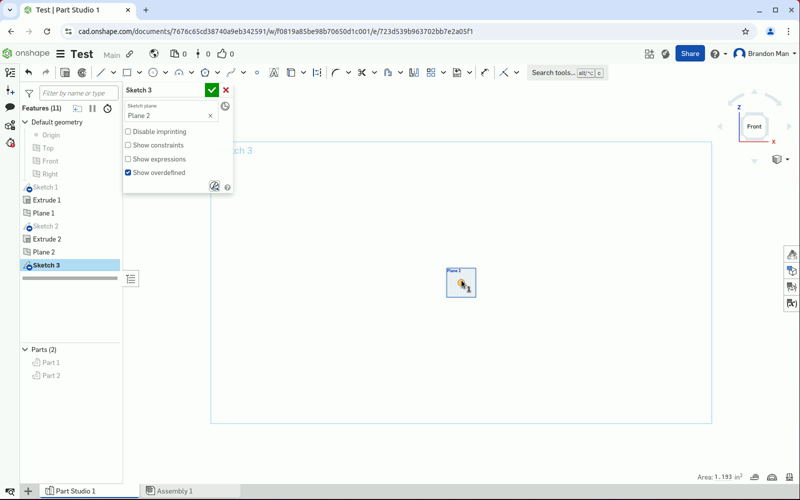
mouse_move(73, 352)
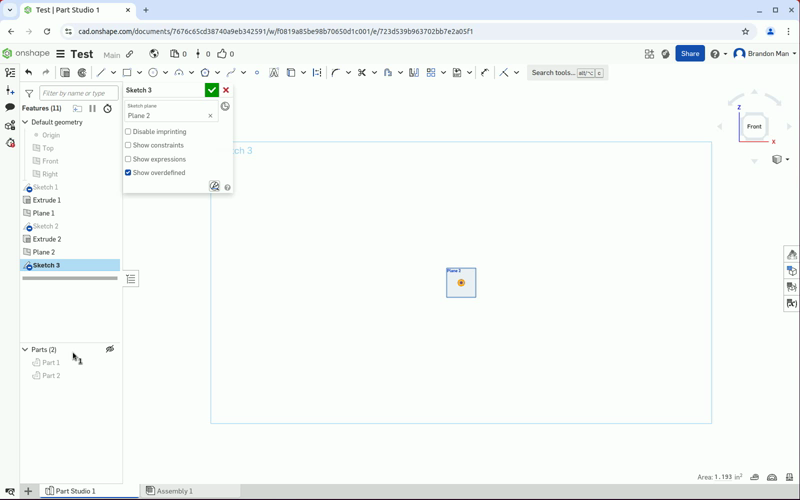
key(shift+y)
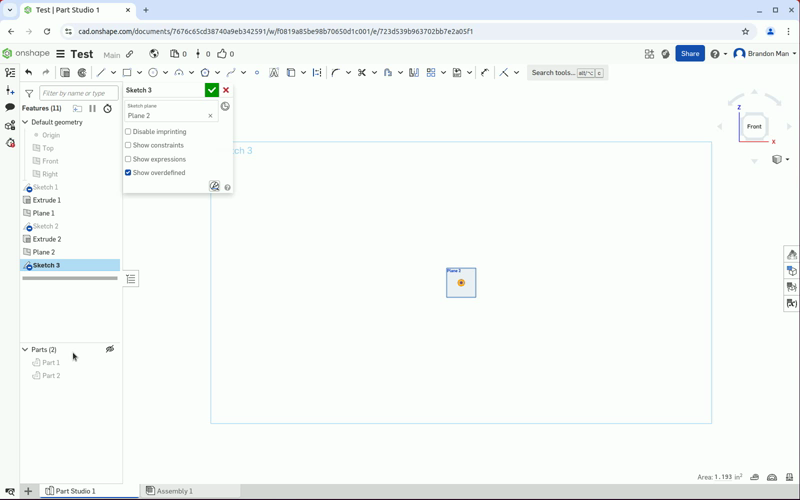
key(shift+e)
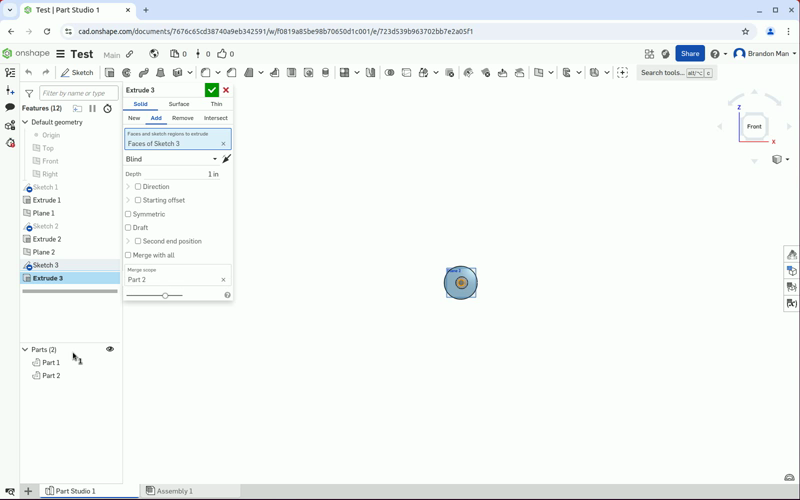
mouse_move(143, 106)
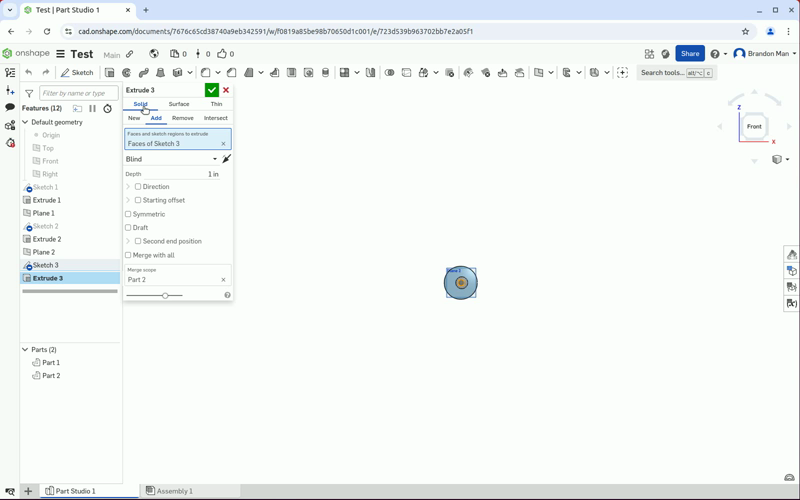
click(143, 106)
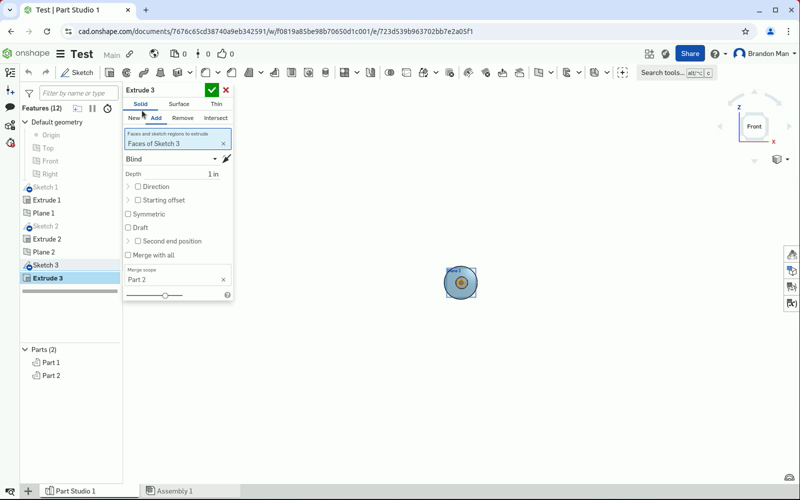
mouse_move(137, 120)
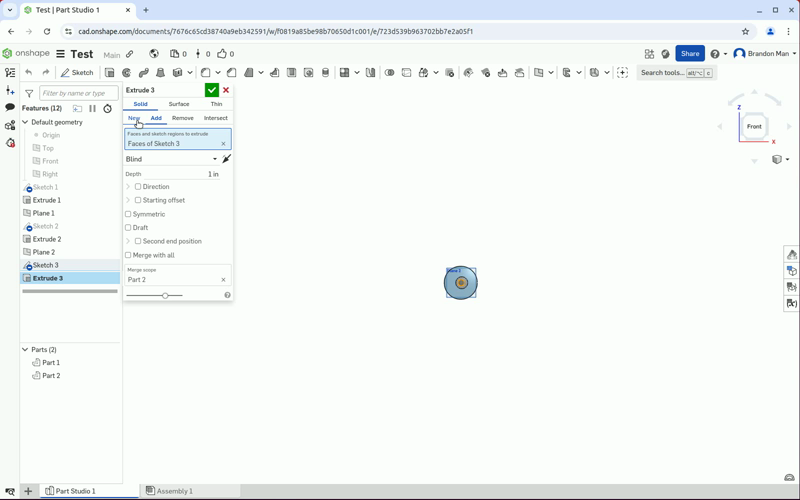
click(137, 120)
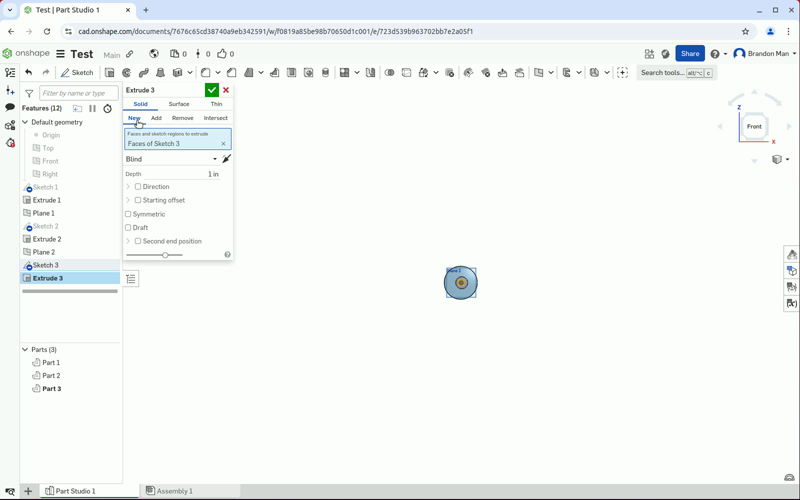
key(tab, 4)
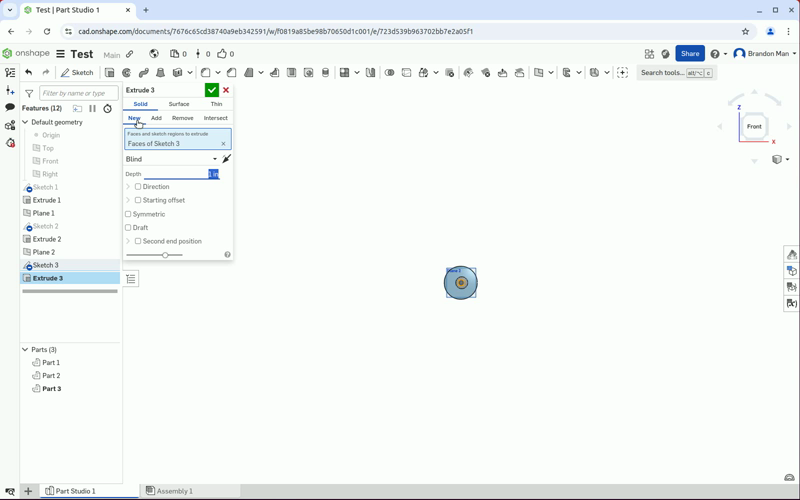
text(4.333)
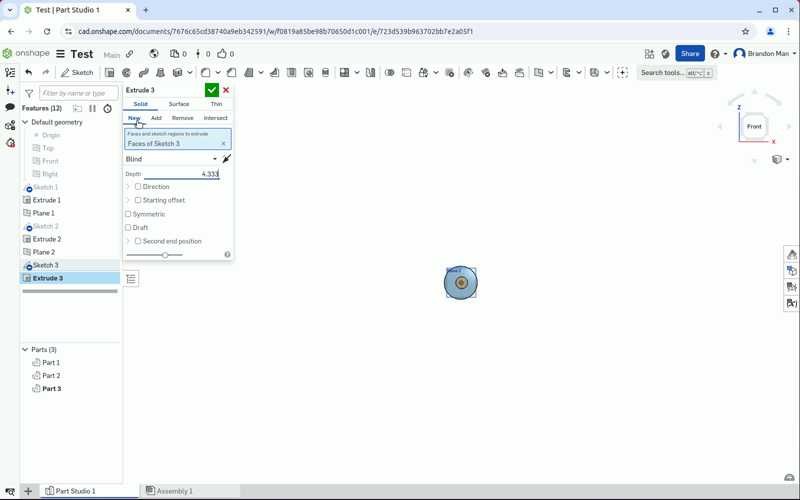
key(enter)
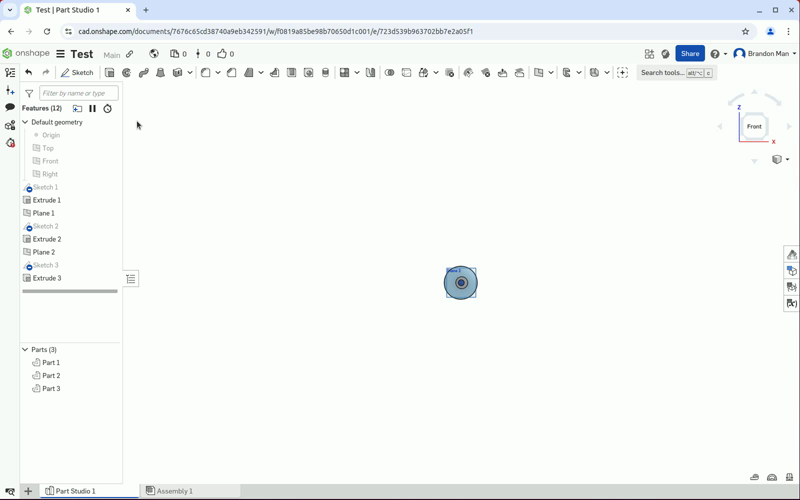
key(shift+h)
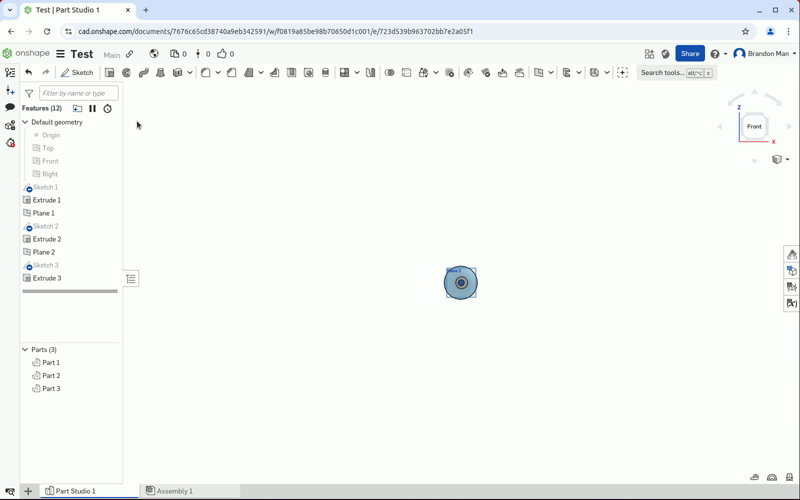
key(shift+h)
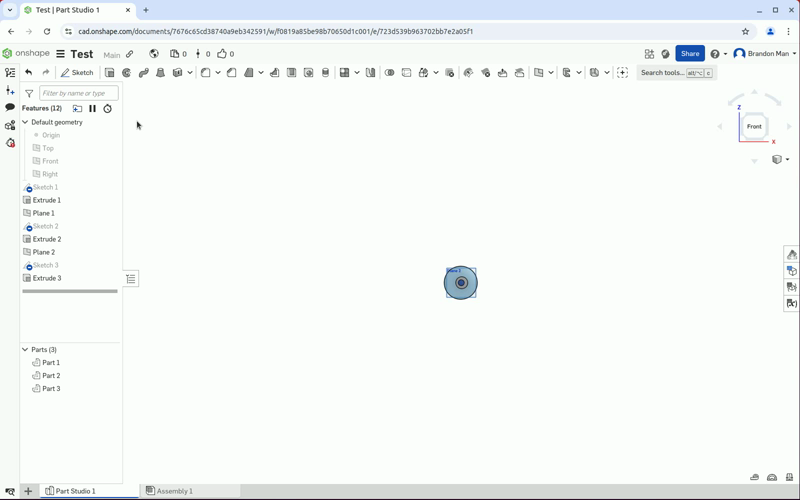
mouse_move(73, 189)
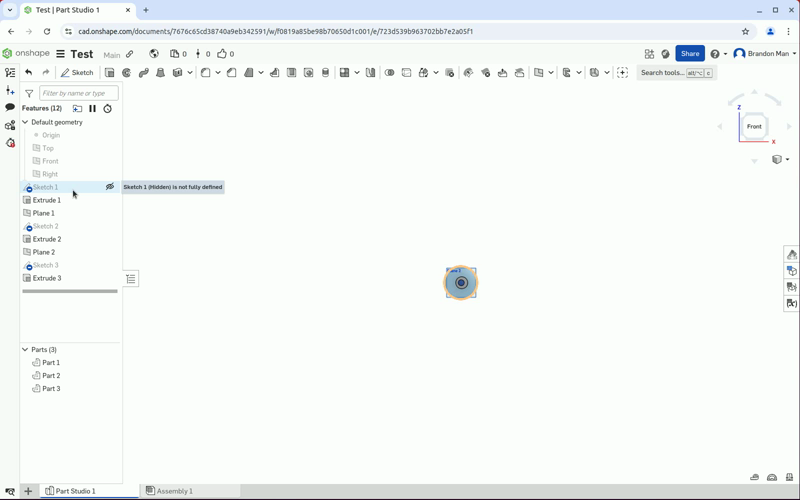
click(73, 189)
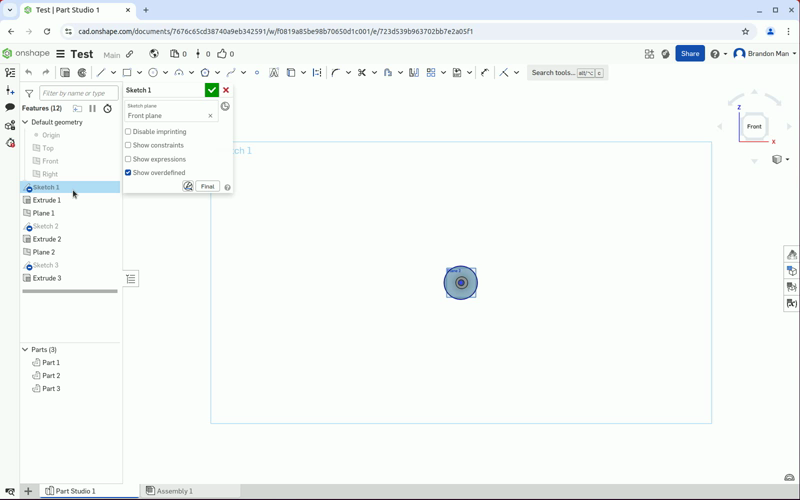
mouse_move(229, 92)
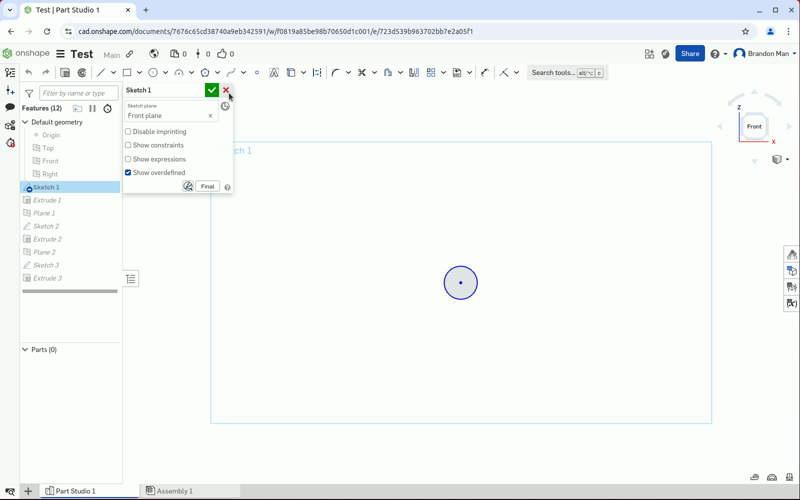
click(229, 92)
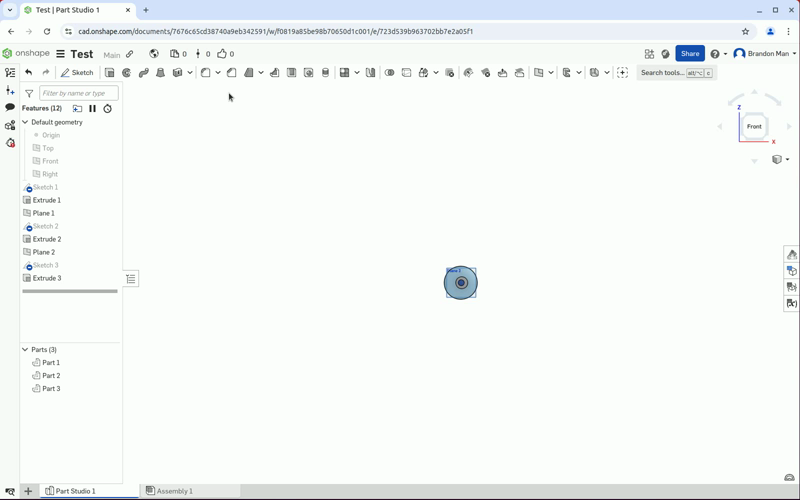
mouse_move(73, 352)
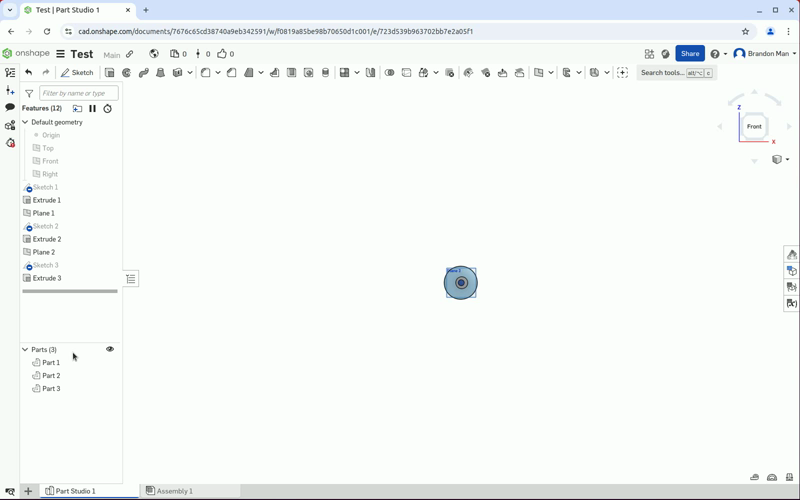
key(y)
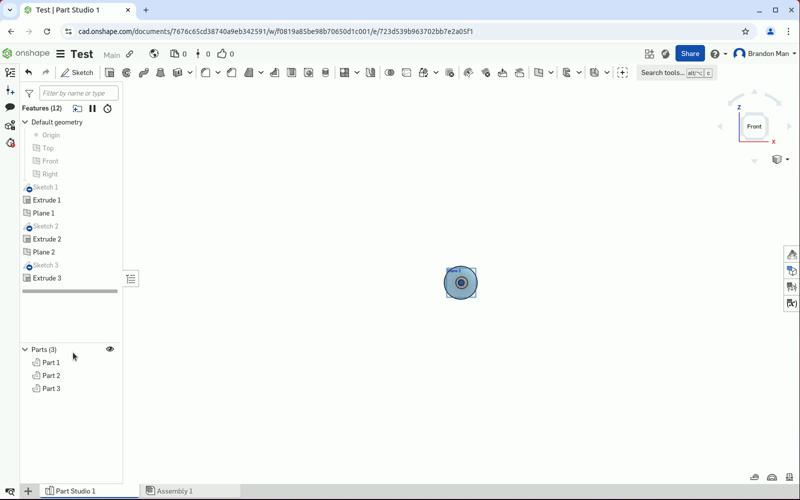
key(shift+p)
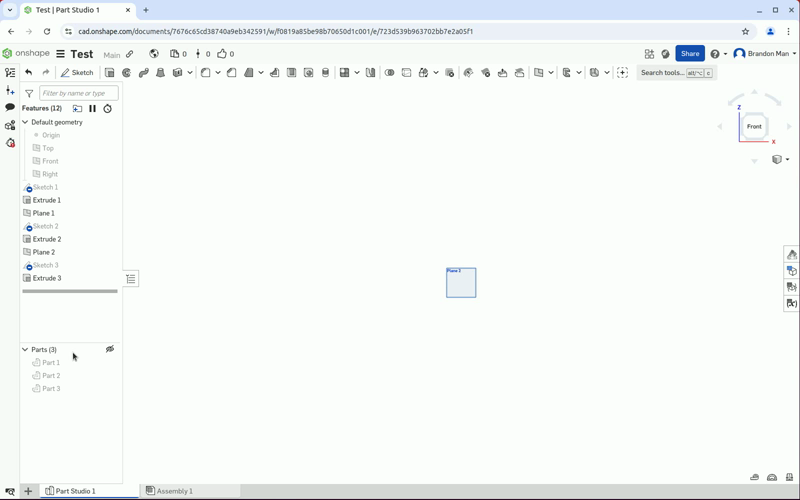
key(space)
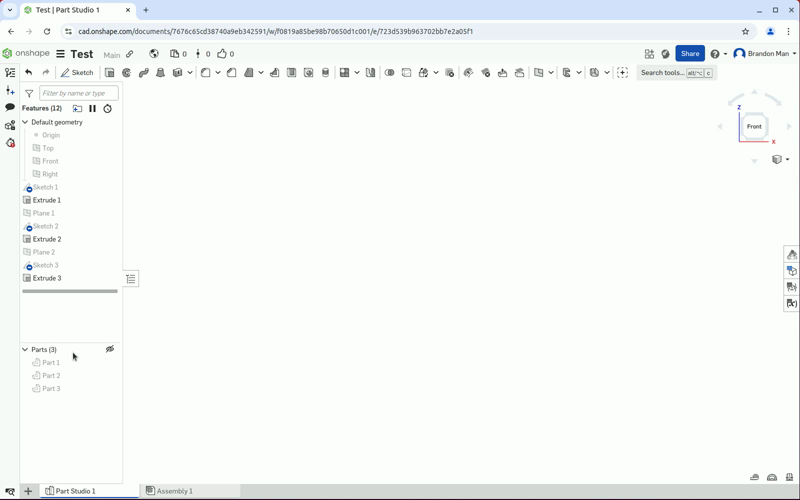
key_down(shift)
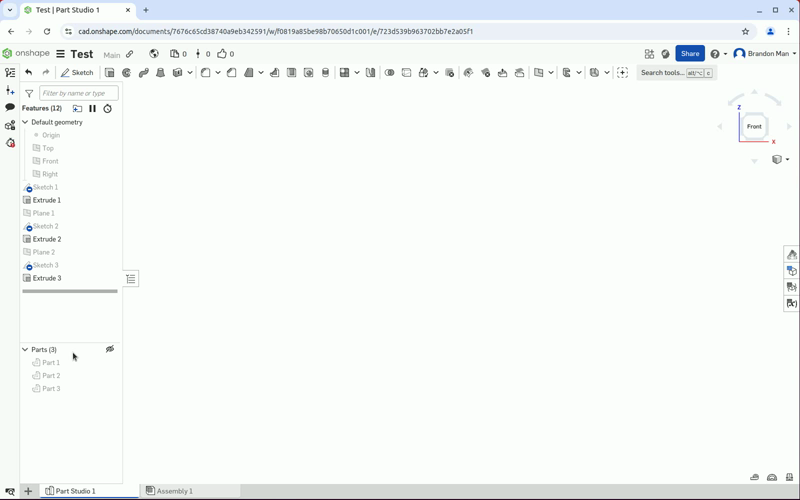
key(left)
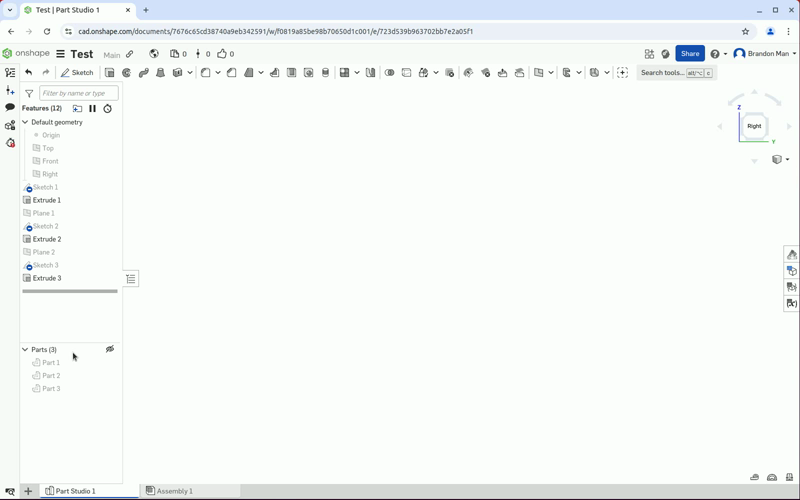
key_up(shift)
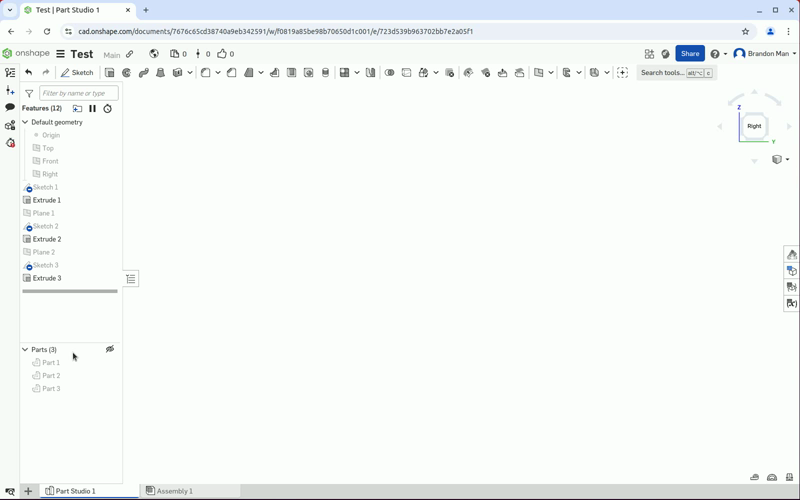
mouse_move(73, 352)
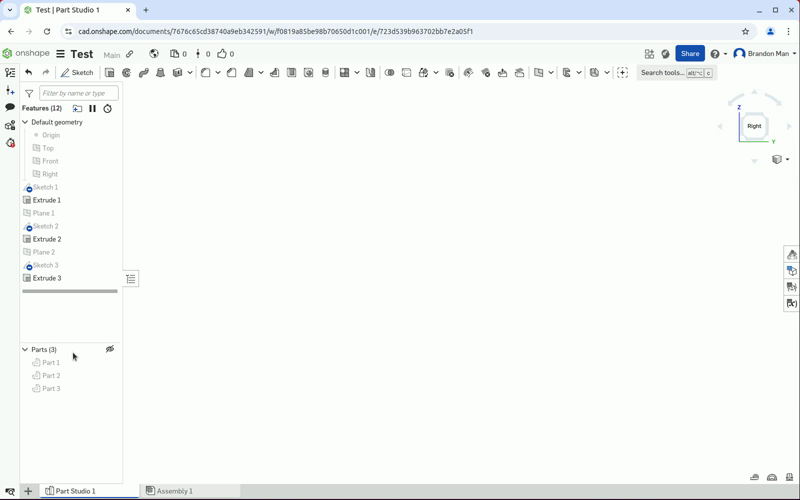
key(shift+y)
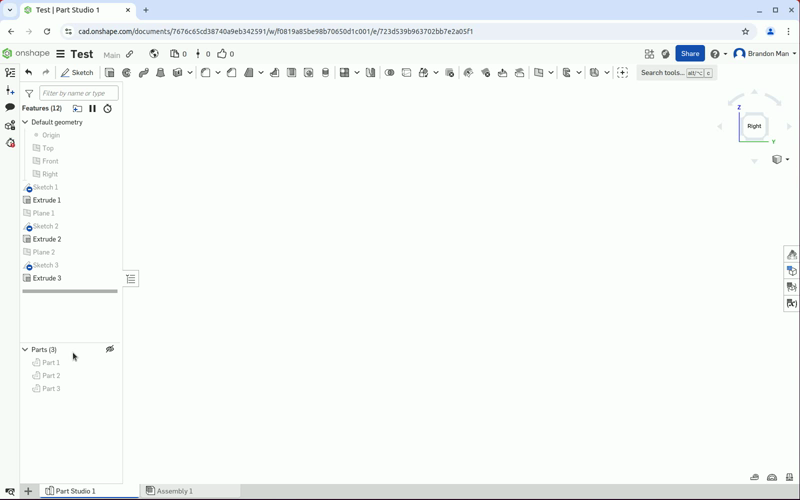
key(shift+s)
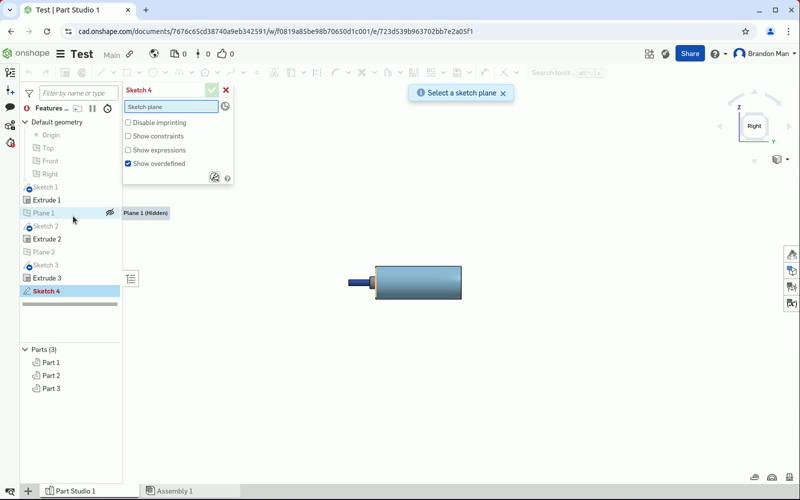
scroll(3)
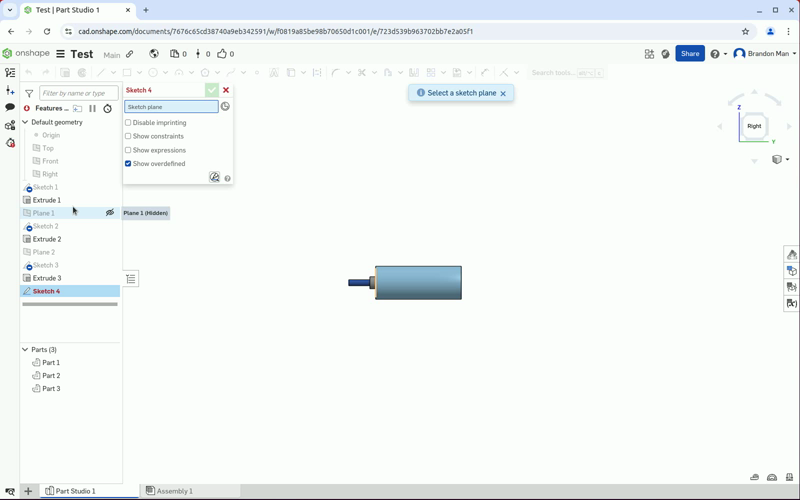
mouse_move(73, 176)
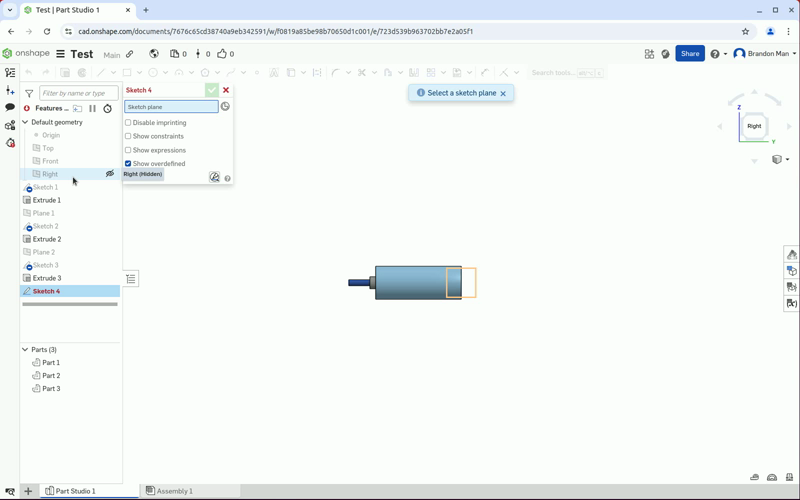
click(73, 176)
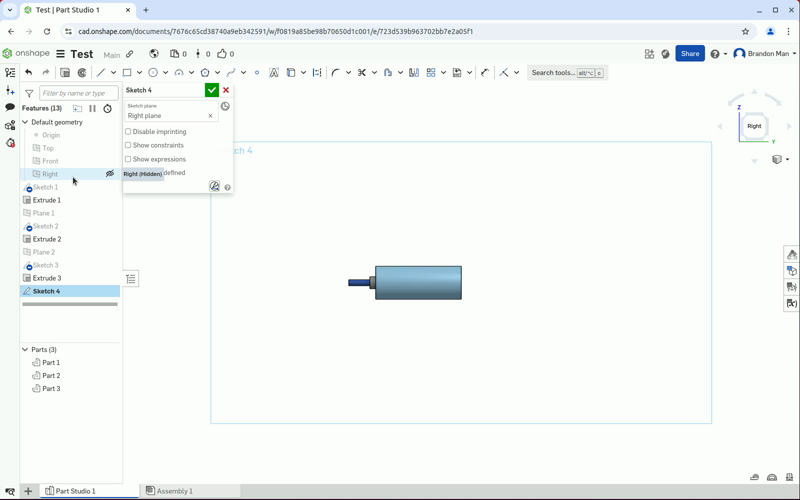
mouse_move(73, 352)
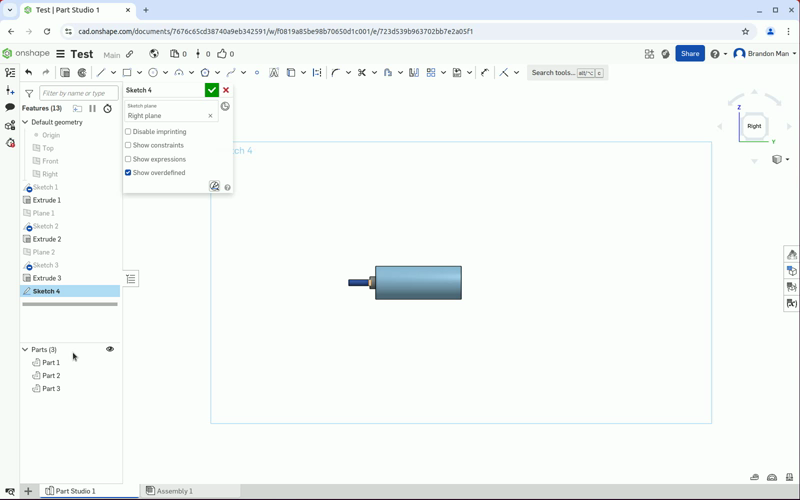
key(y)
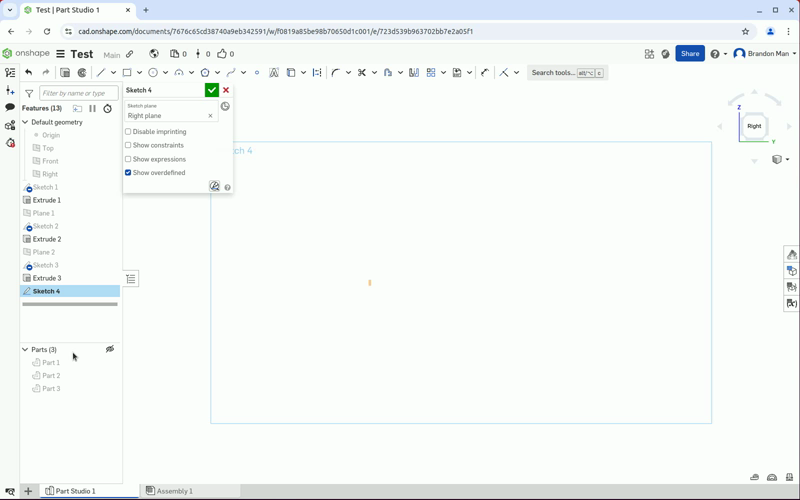
key(l)
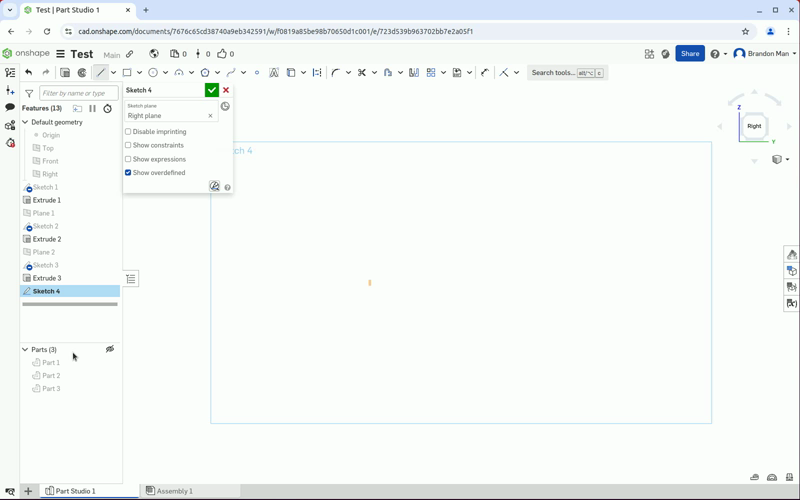
key_down(shift)
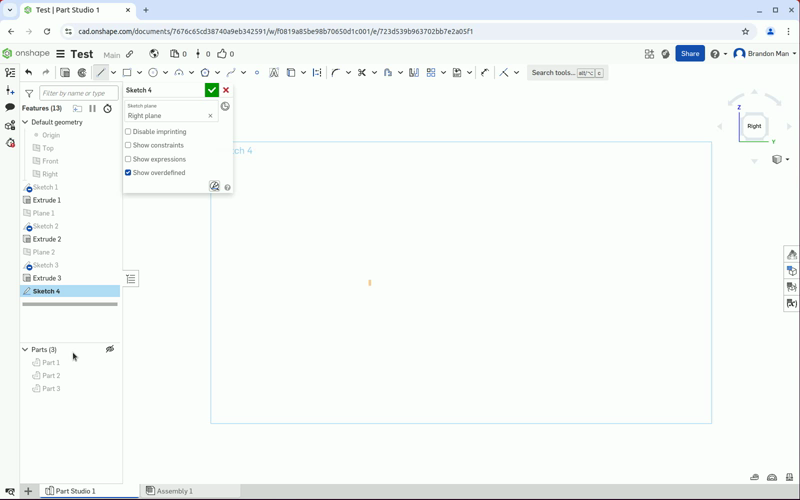
mouse_move(489, 255)
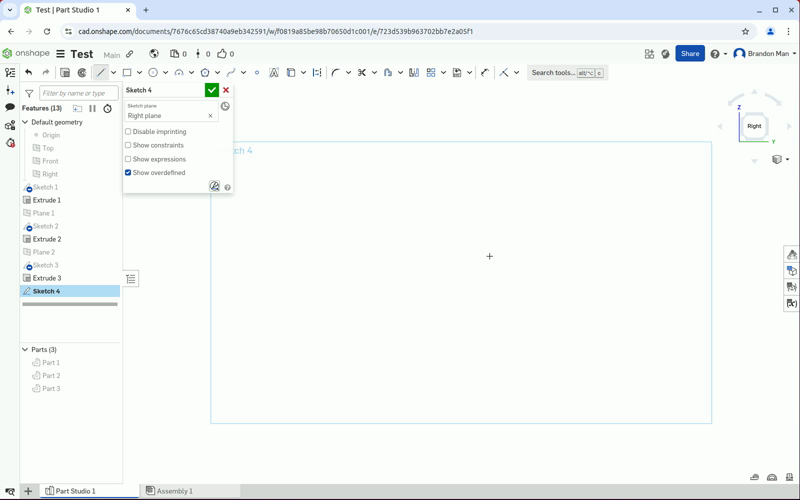
click(489, 255)
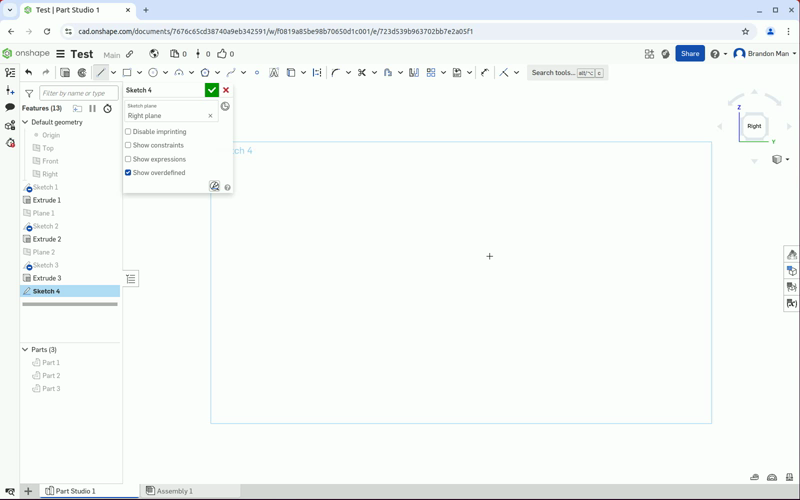
key_up(shift)
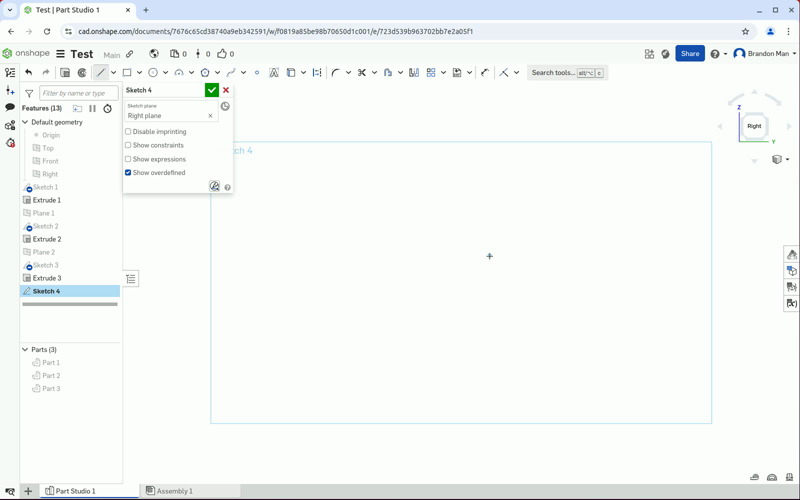
key_down(shift)
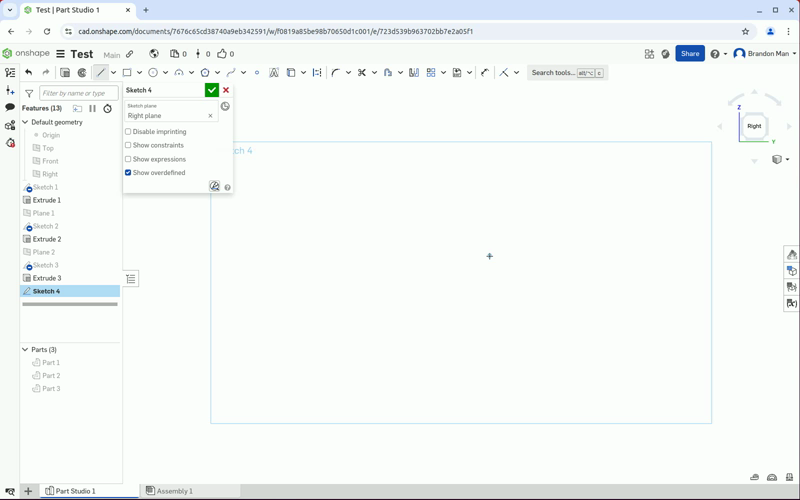
mouse_move(519, 255)
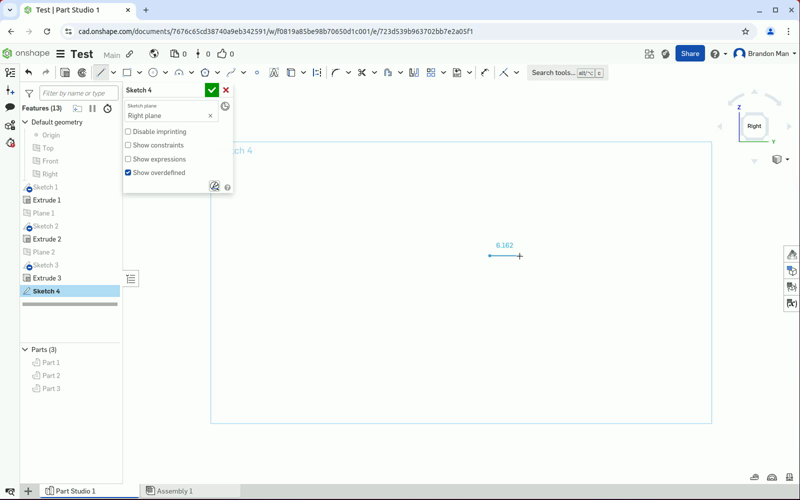
mouse_move(494, 255)
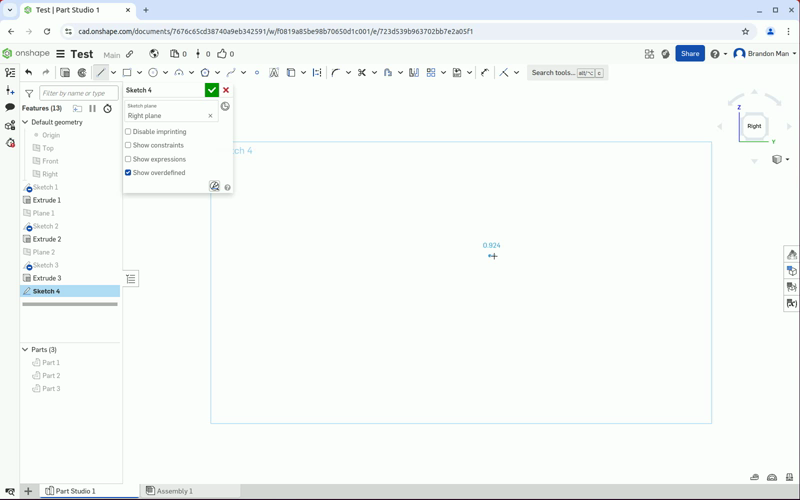
scroll(6)
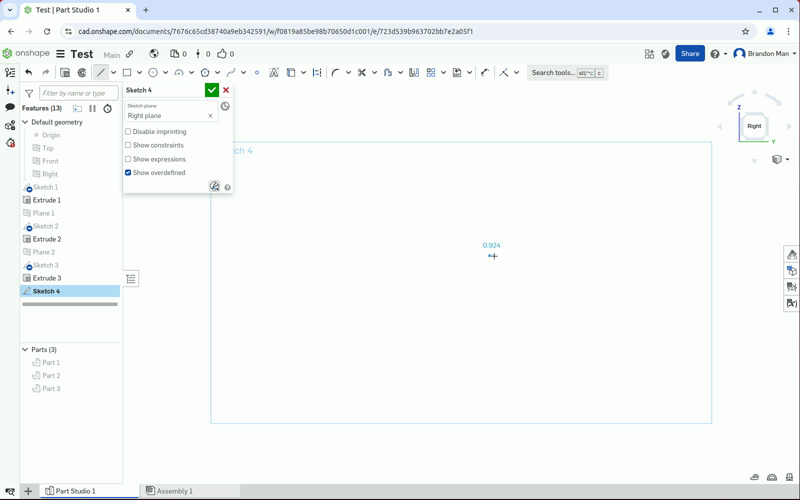
scroll(6)
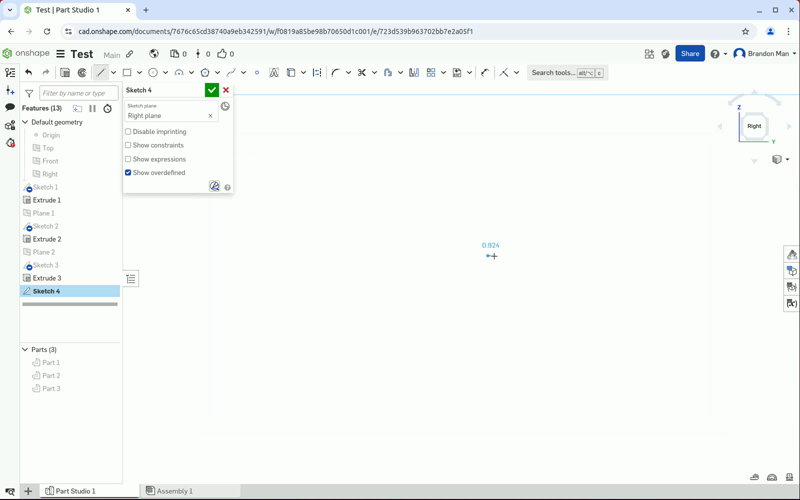
scroll(6)
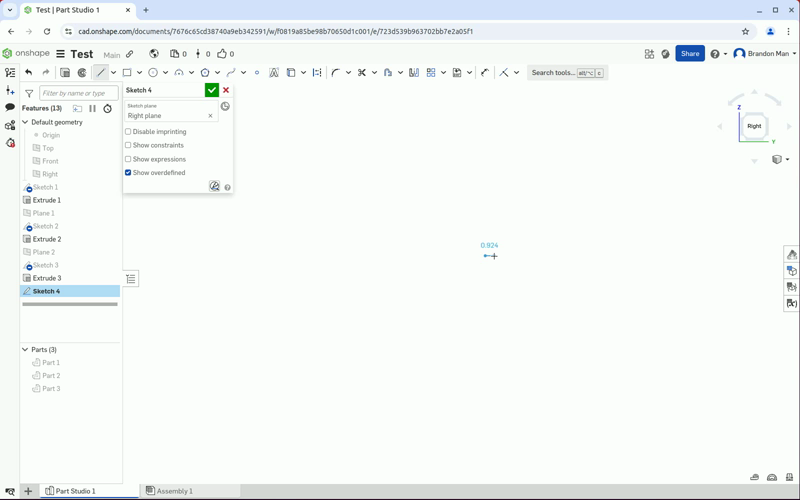
scroll(6)
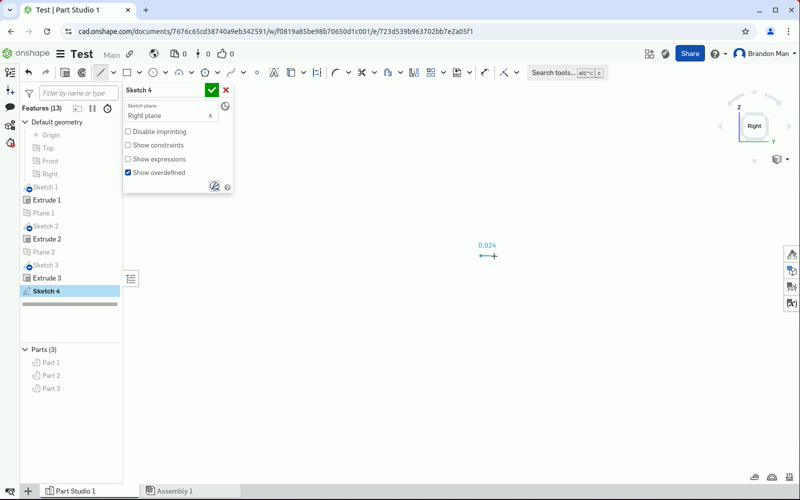
scroll(6)
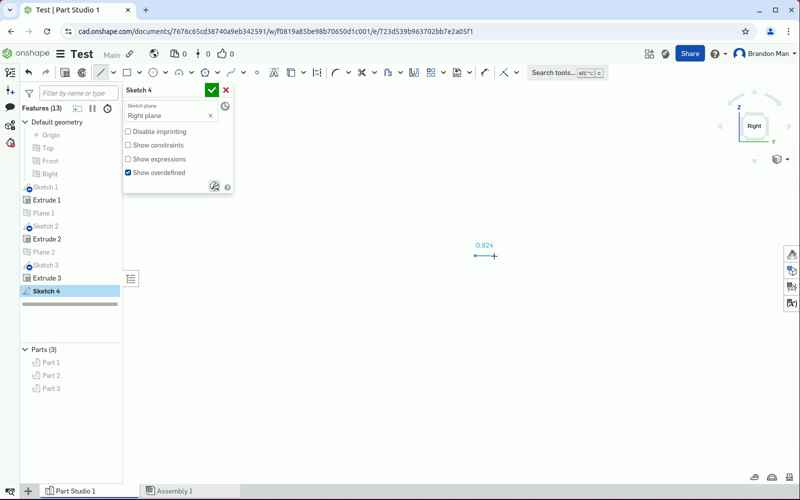
scroll(6)
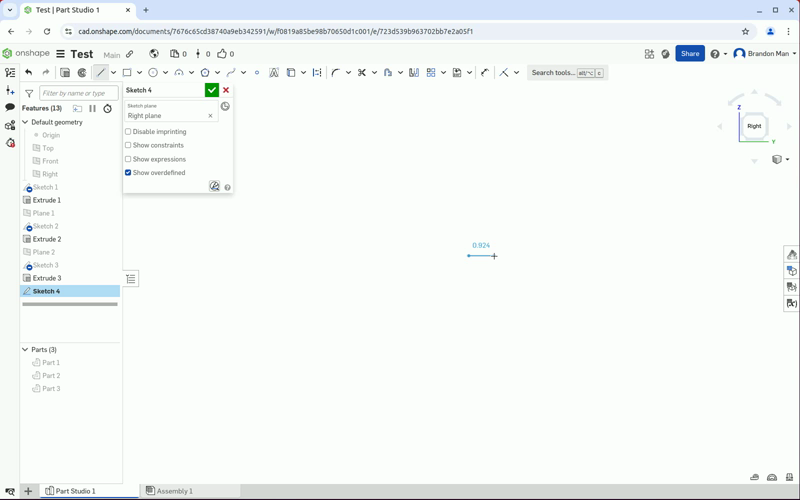
scroll(6)
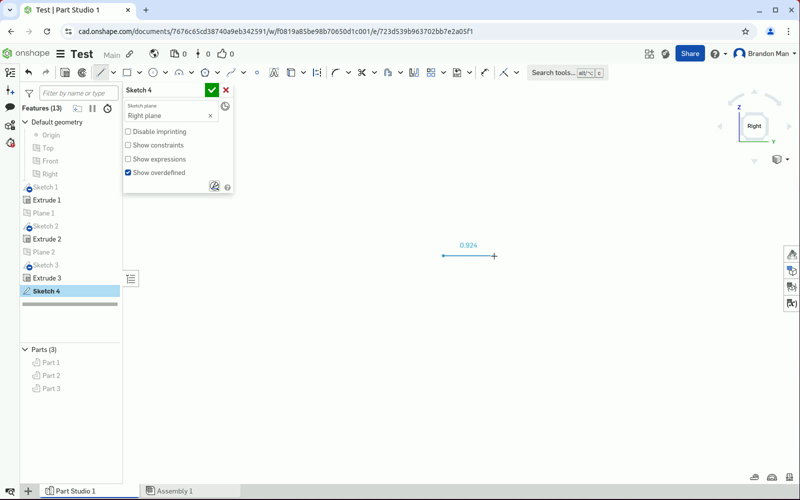
click(494, 255)
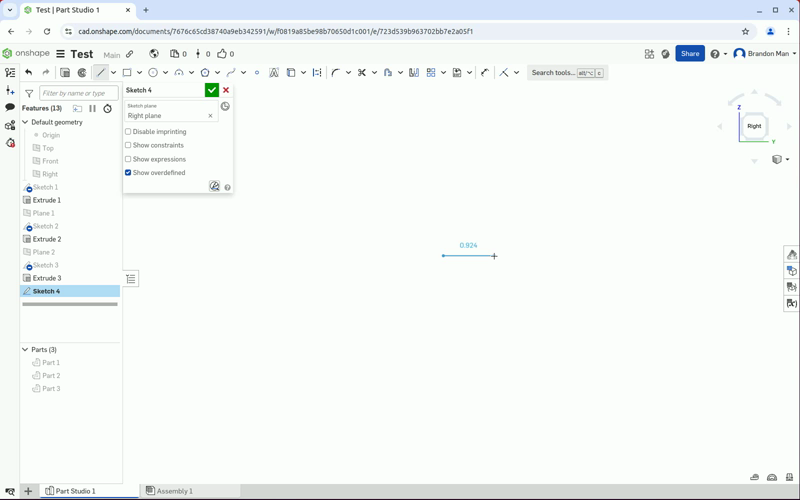
scroll(-6)
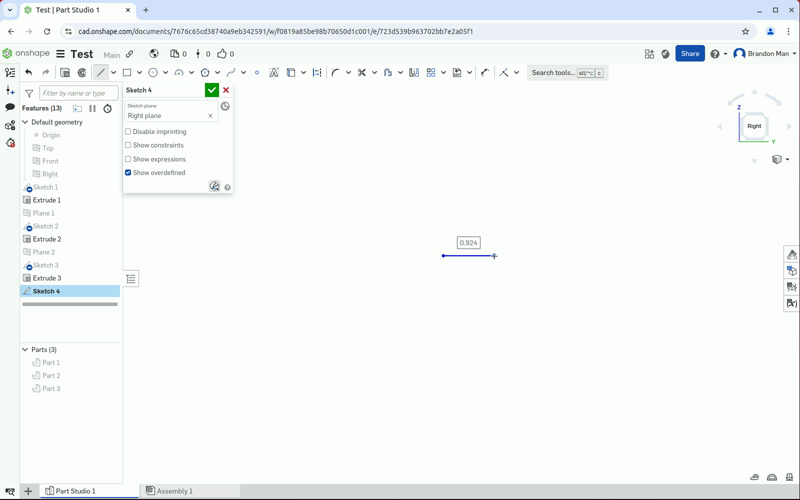
scroll(-6)
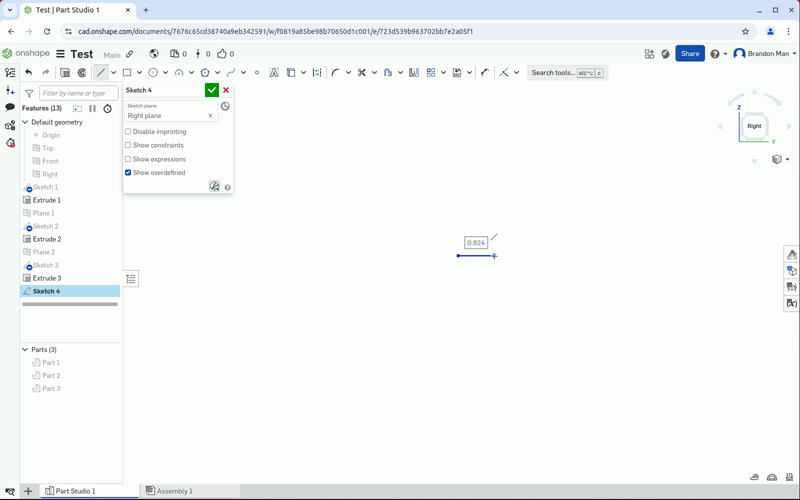
scroll(-6)
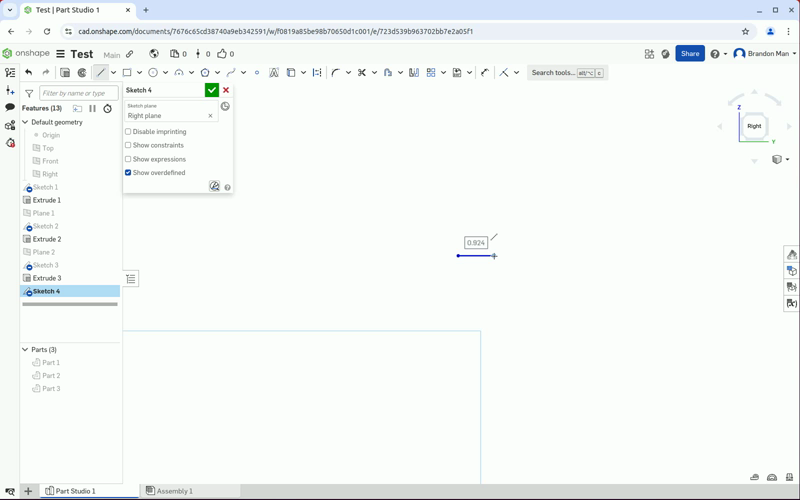
scroll(-6)
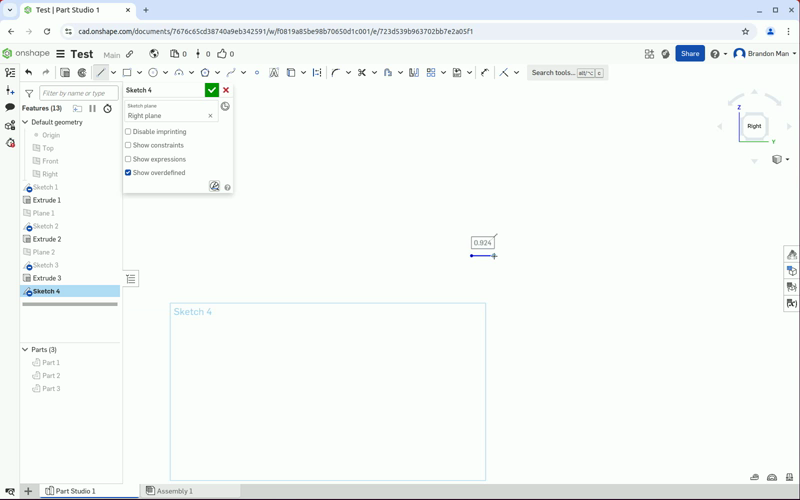
scroll(-6)
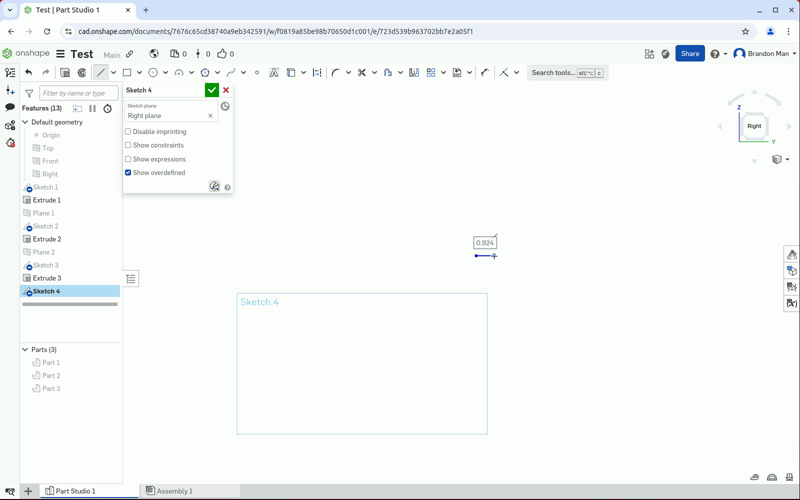
scroll(-6)
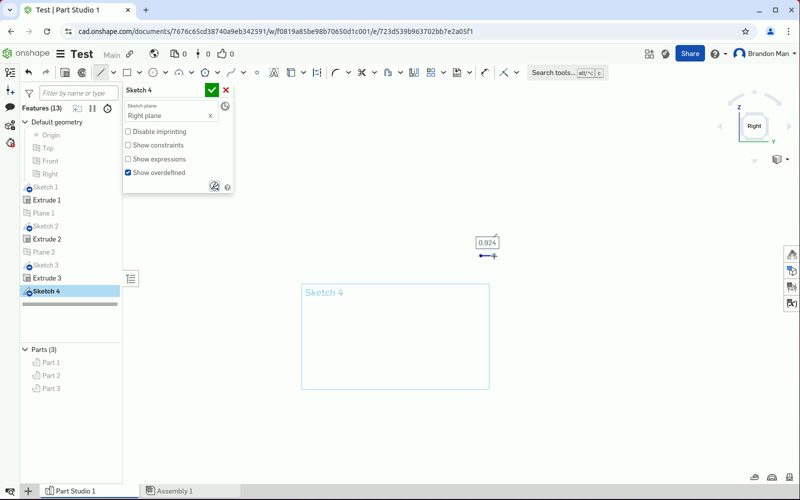
scroll(-6)
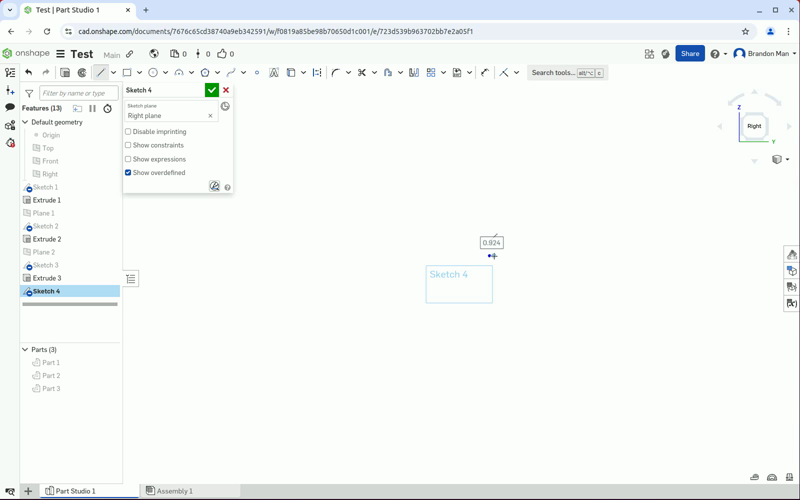
key_up(shift)
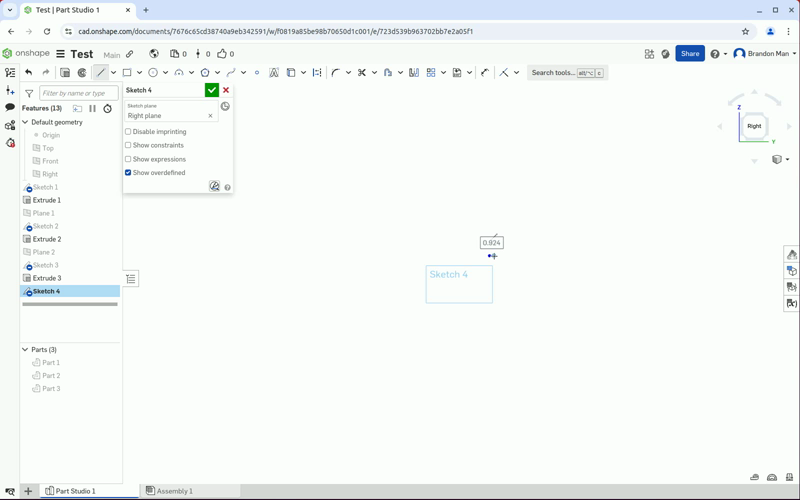
key(esc)
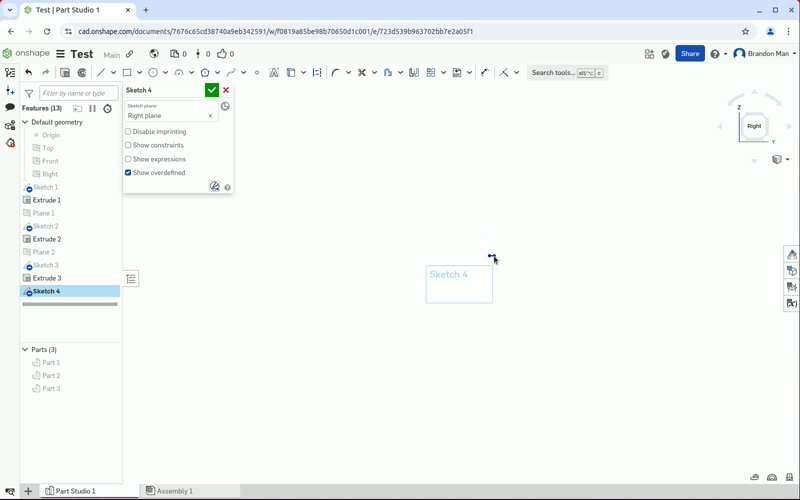
key(a)
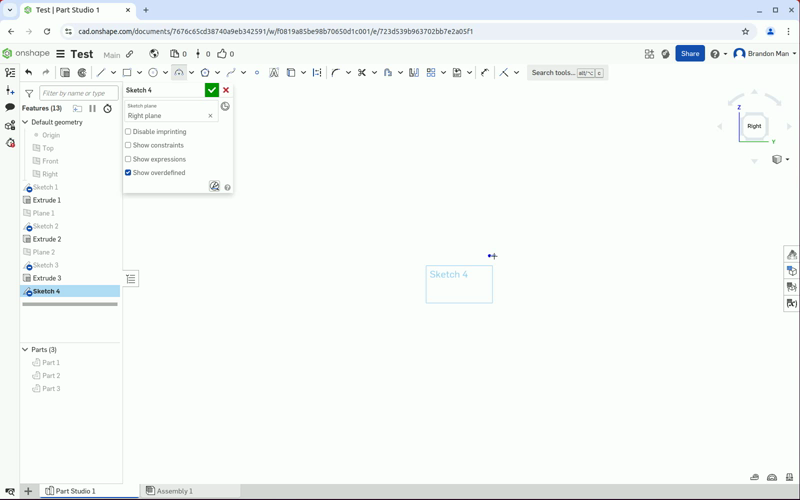
mouse_move(494, 255)
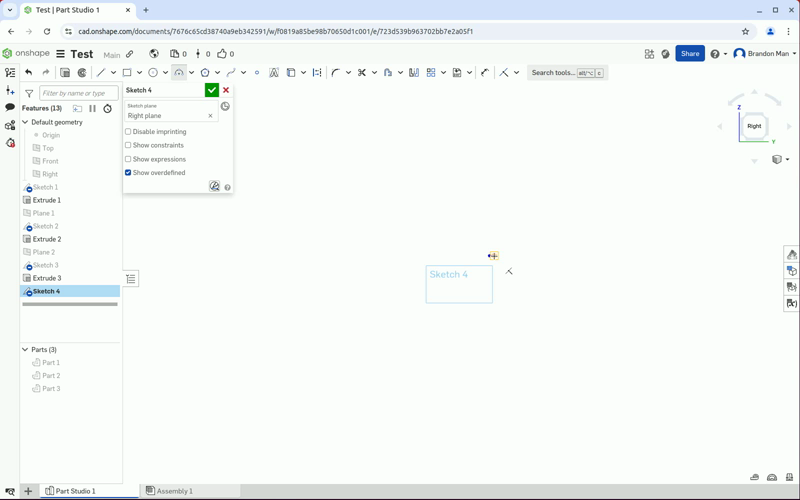
scroll(6)
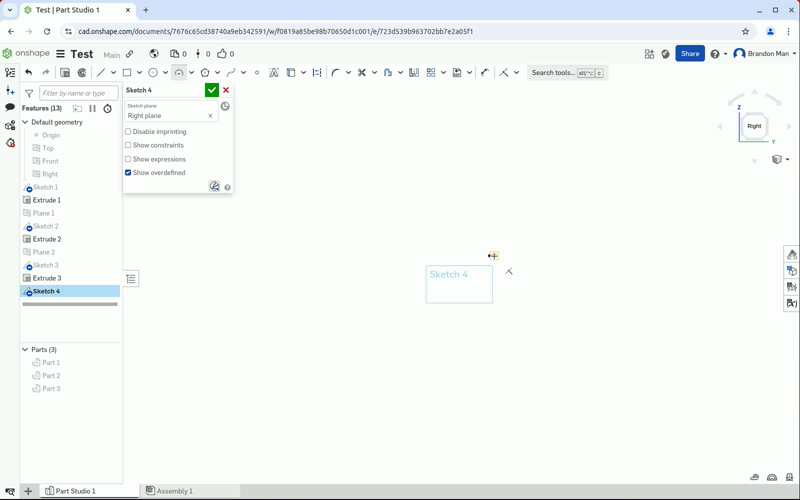
scroll(6)
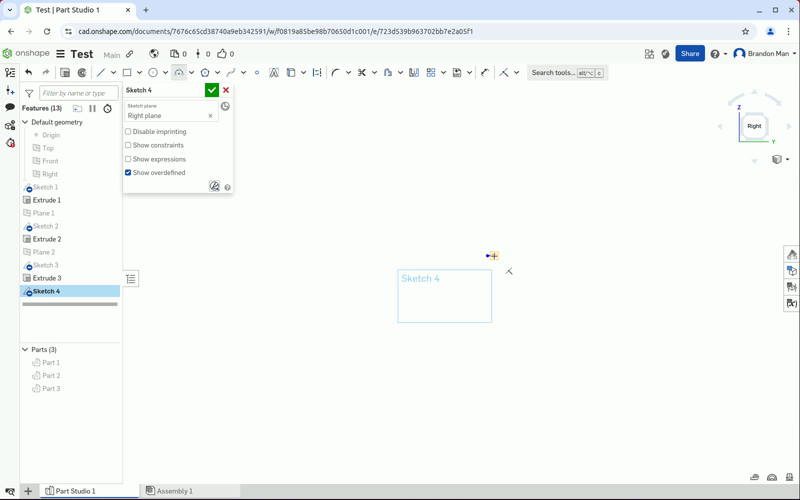
scroll(6)
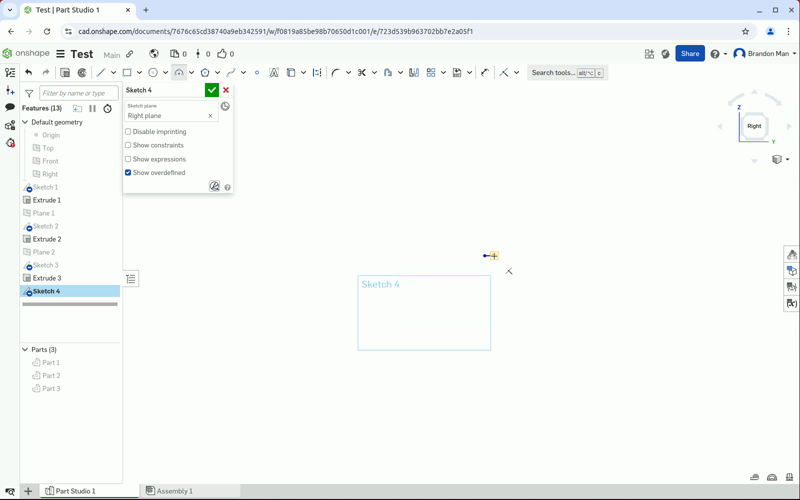
scroll(6)
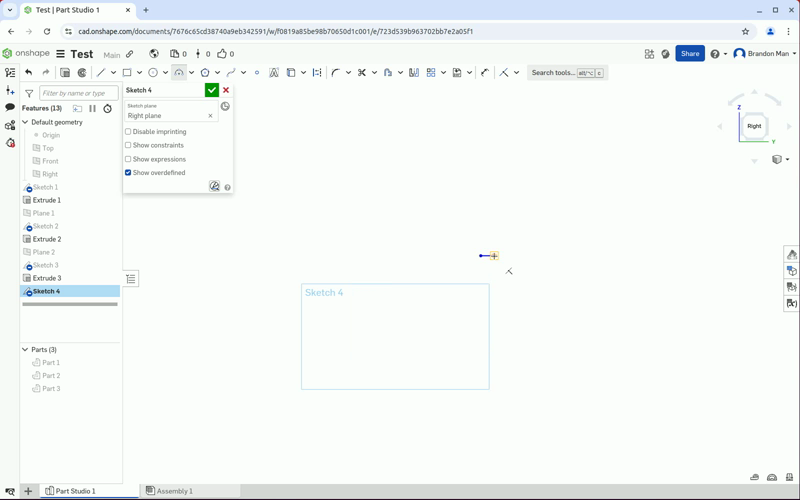
scroll(6)
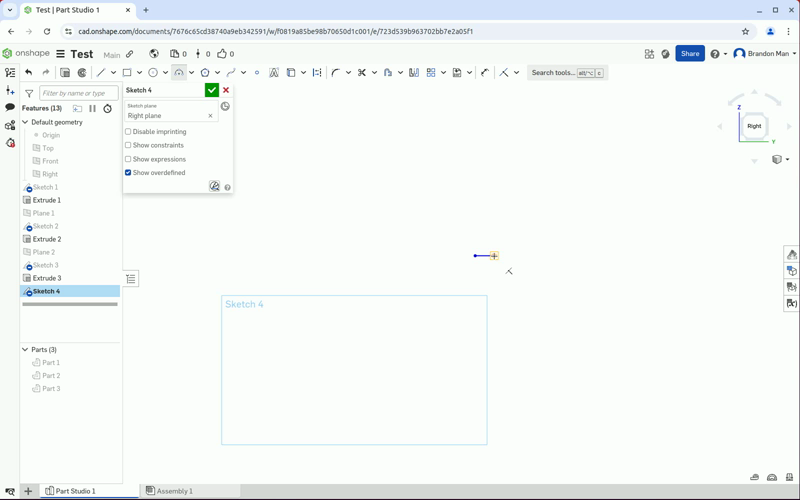
scroll(6)
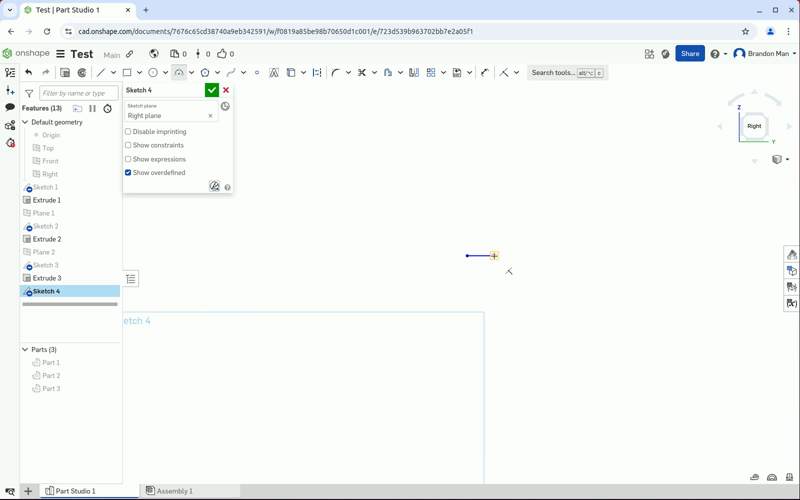
scroll(6)
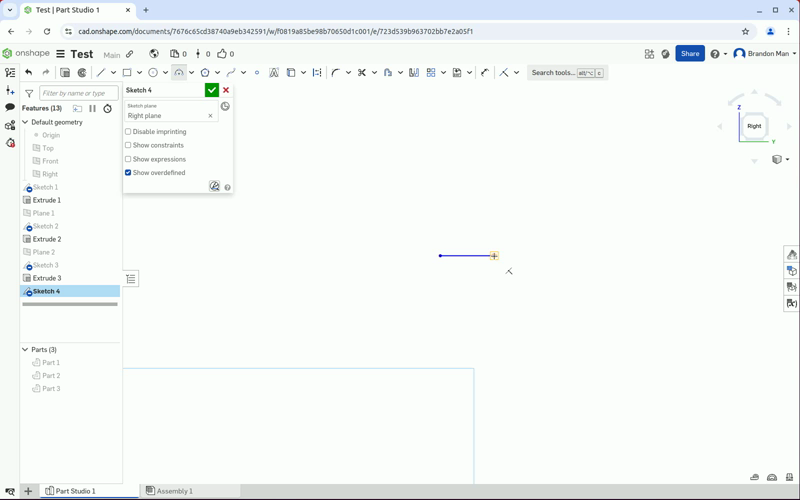
click(494, 255)
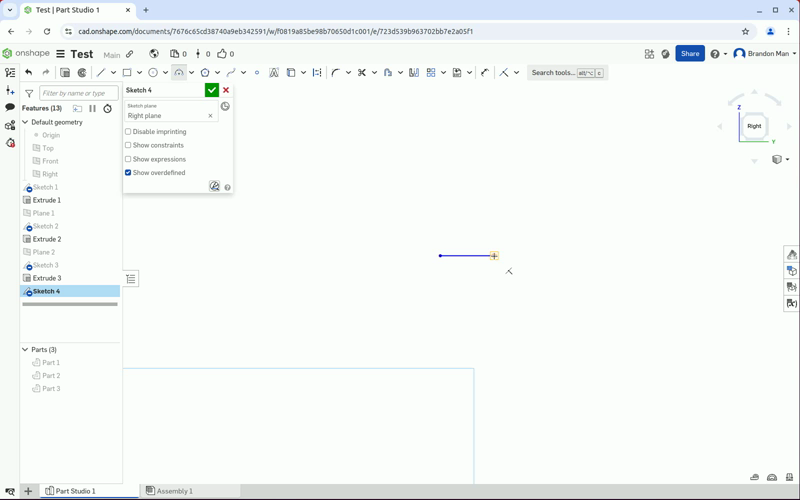
scroll(-6)
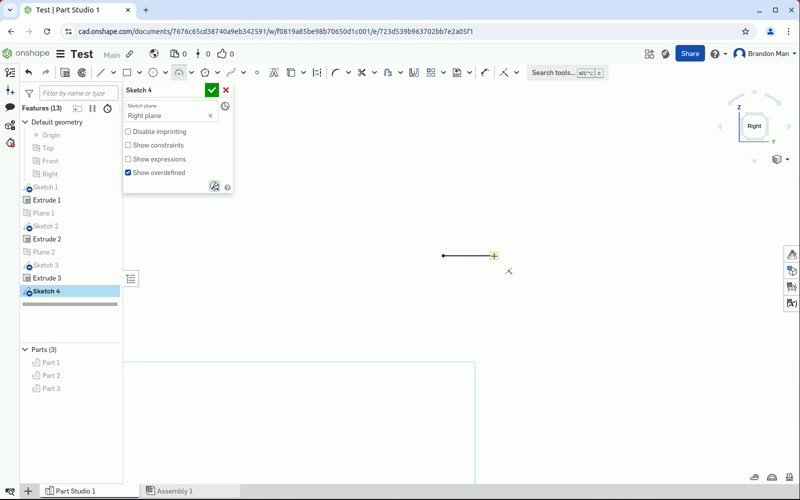
scroll(-6)
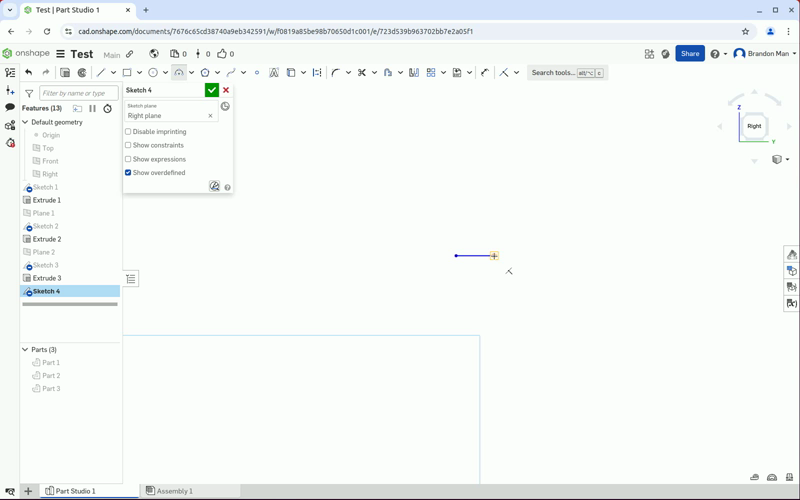
scroll(-6)
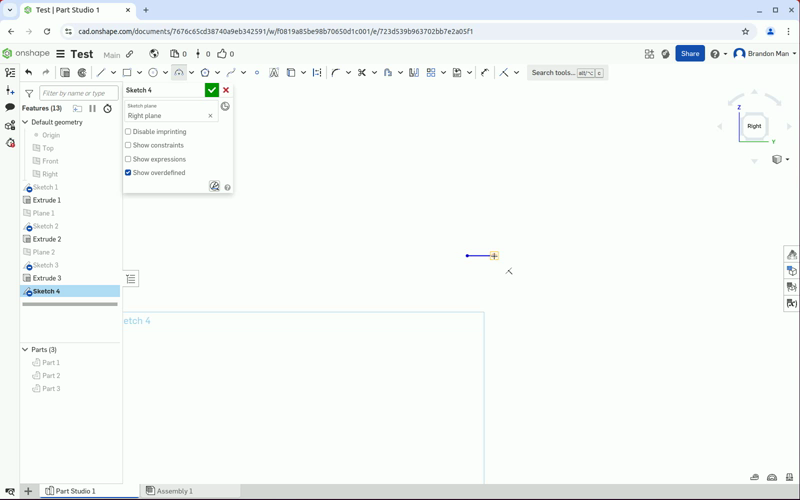
scroll(-6)
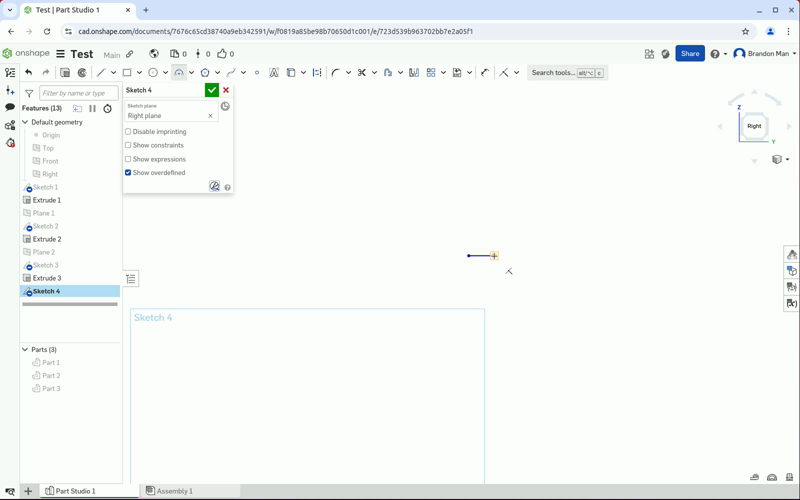
scroll(-6)
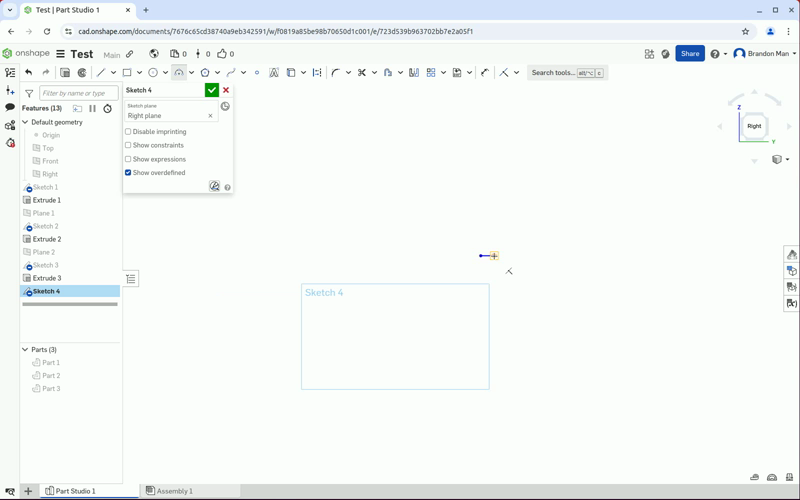
scroll(-6)
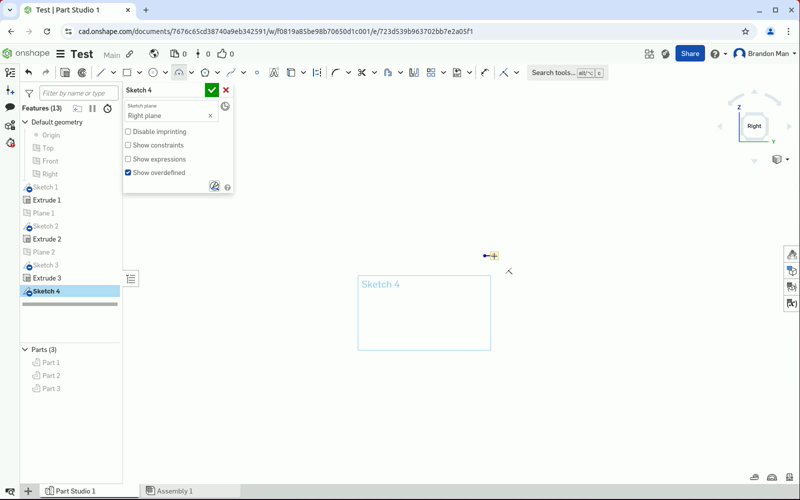
scroll(-6)
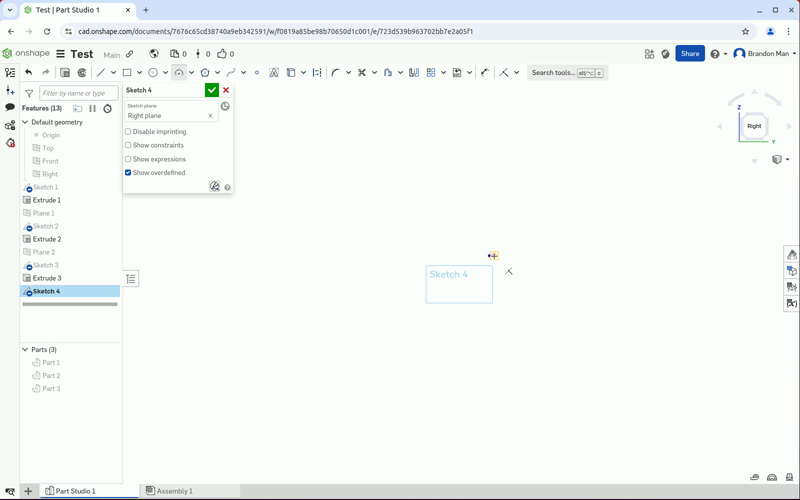
key_down(shift)
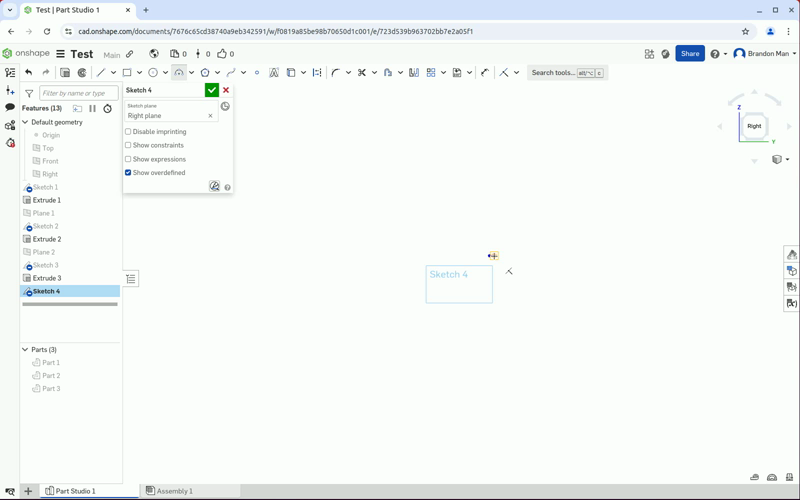
mouse_move(520, 255)
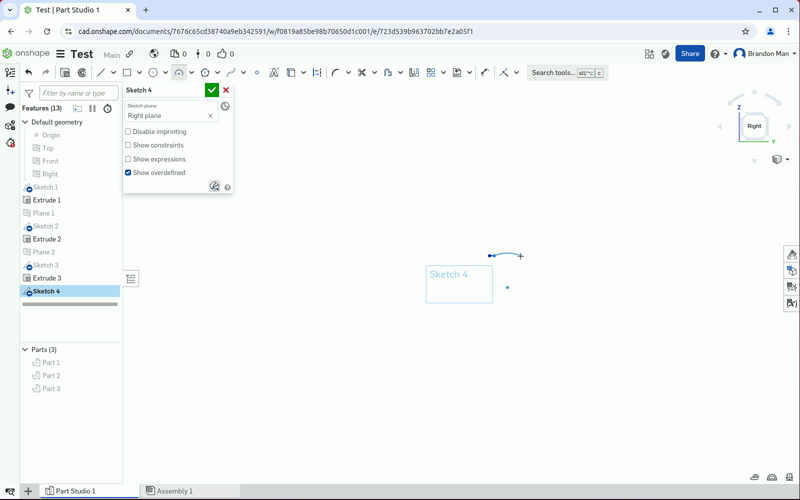
click(520, 255)
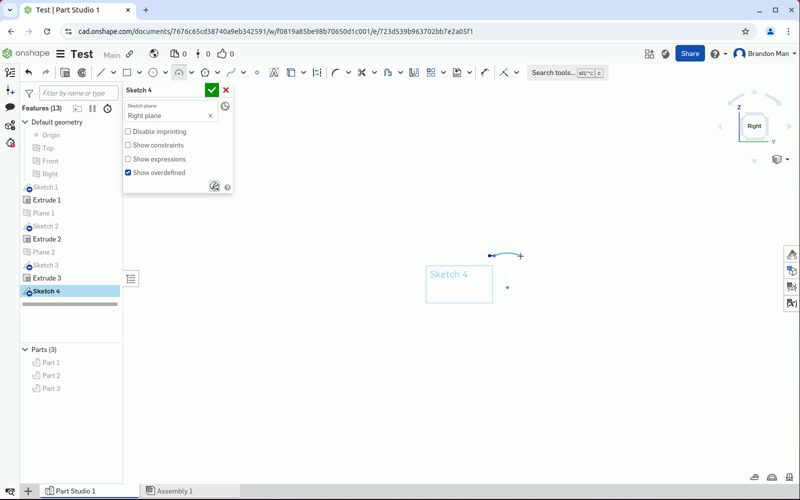
mouse_move(507, 248)
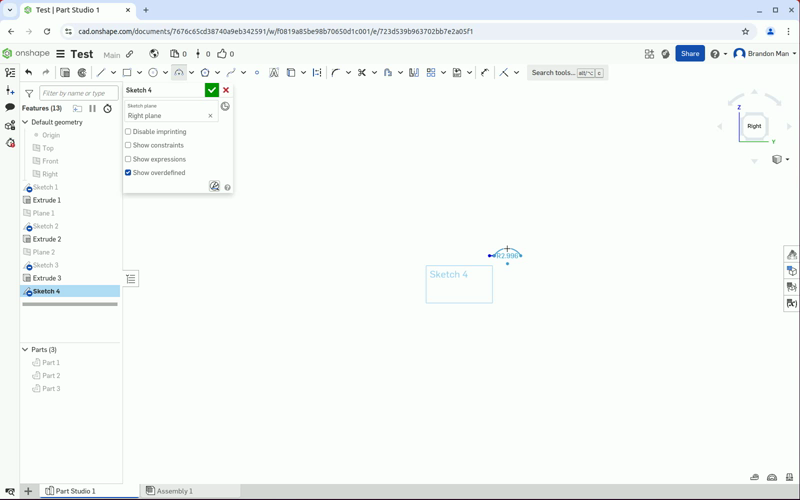
click(507, 248)
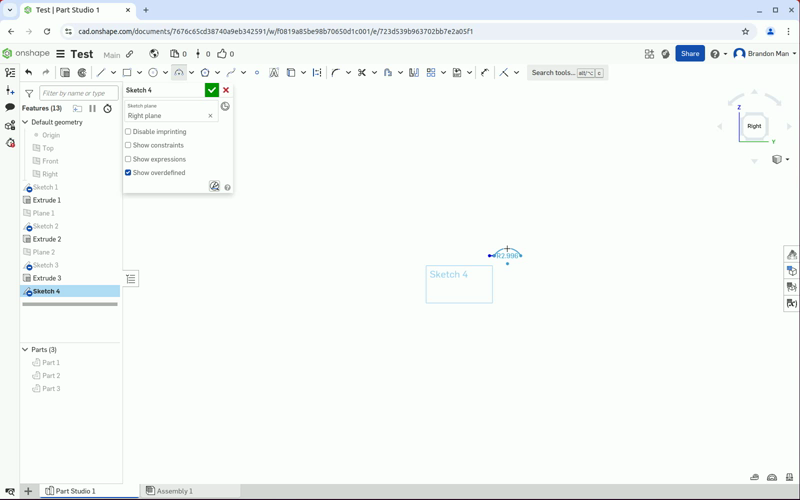
key_up(shift)
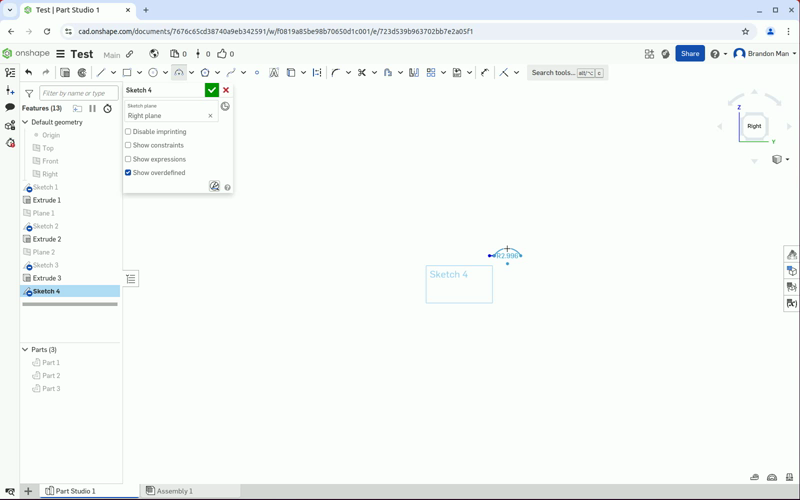
key(esc)
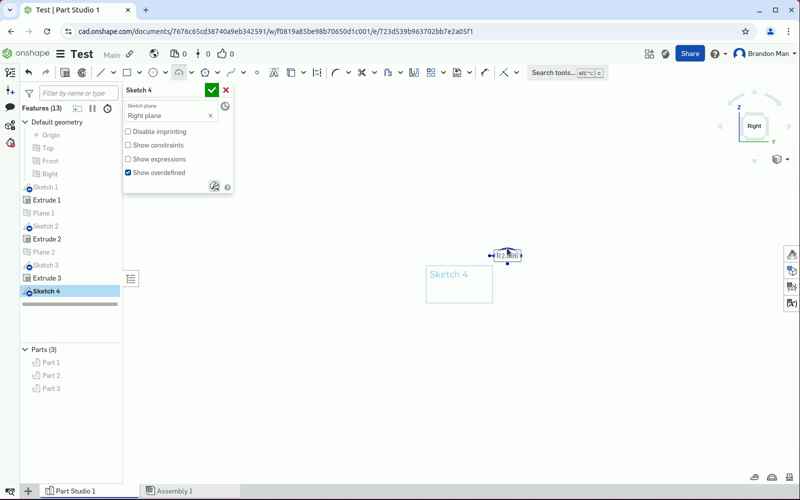
key(l)
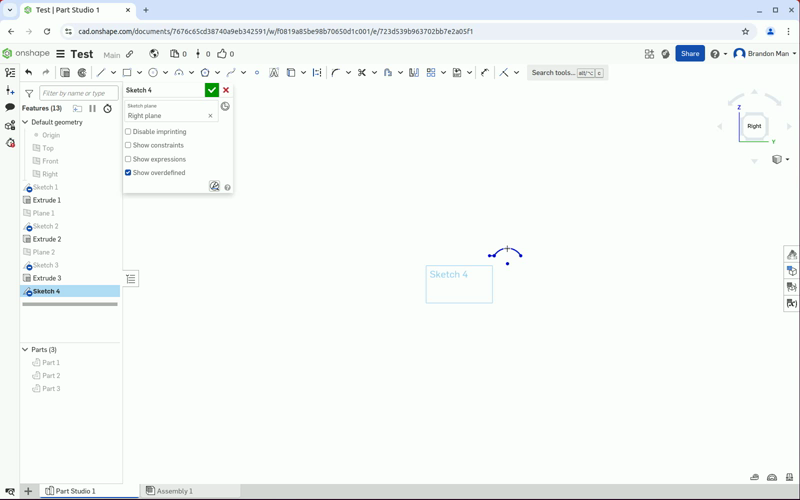
mouse_move(520, 255)
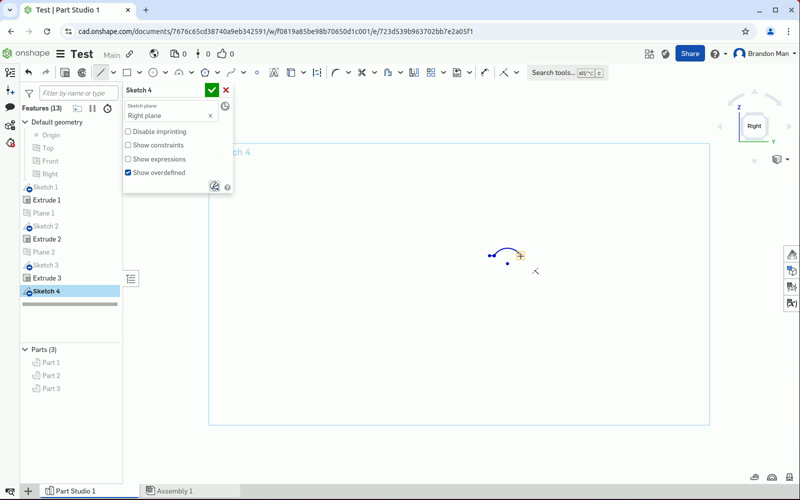
click(520, 255)
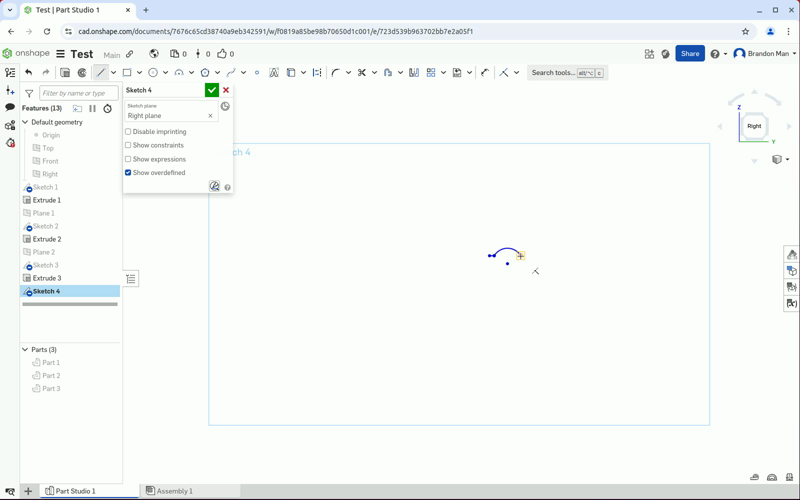
key_down(shift)
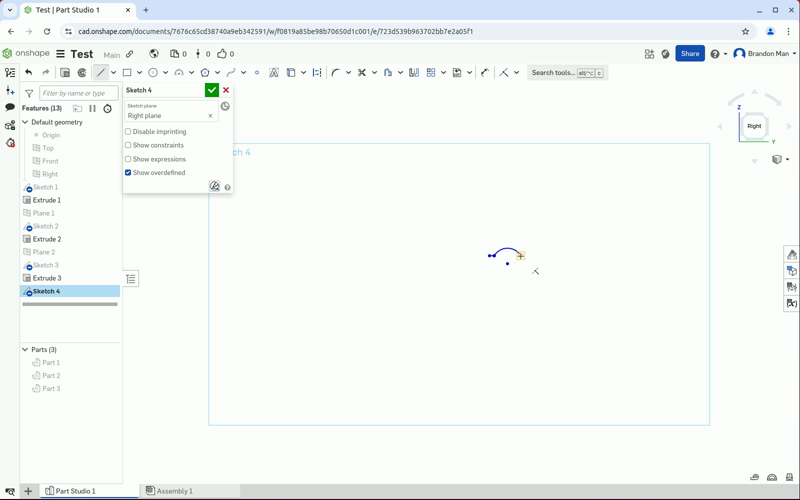
mouse_move(550, 255)
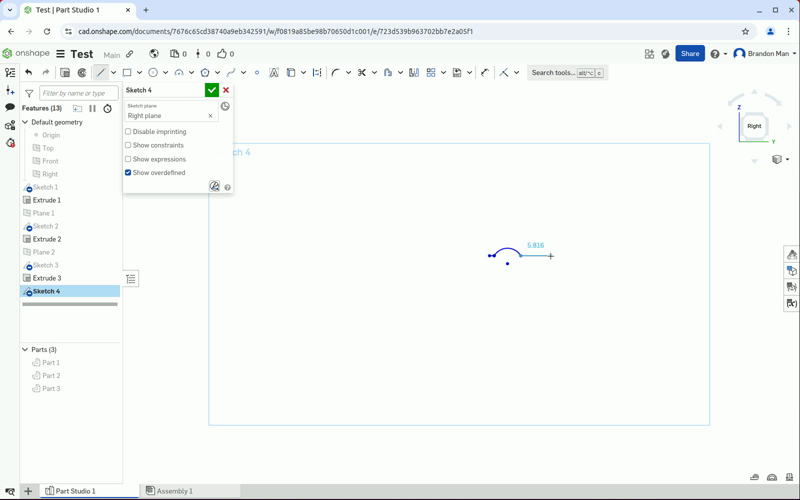
mouse_move(524, 255)
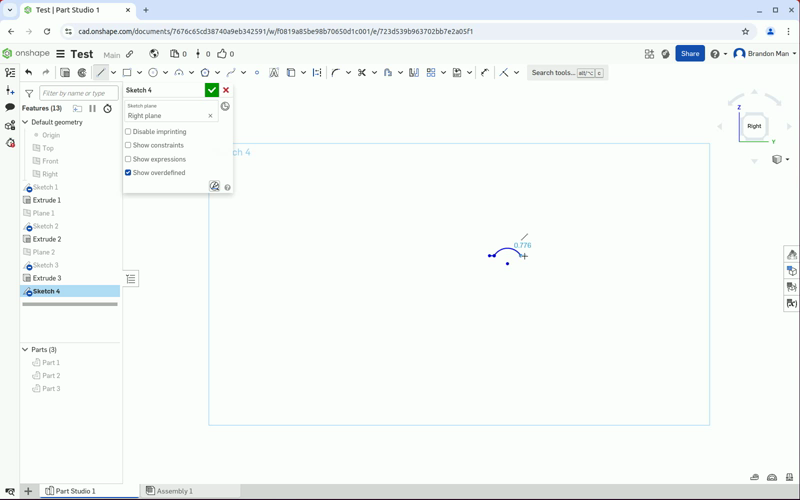
scroll(6)
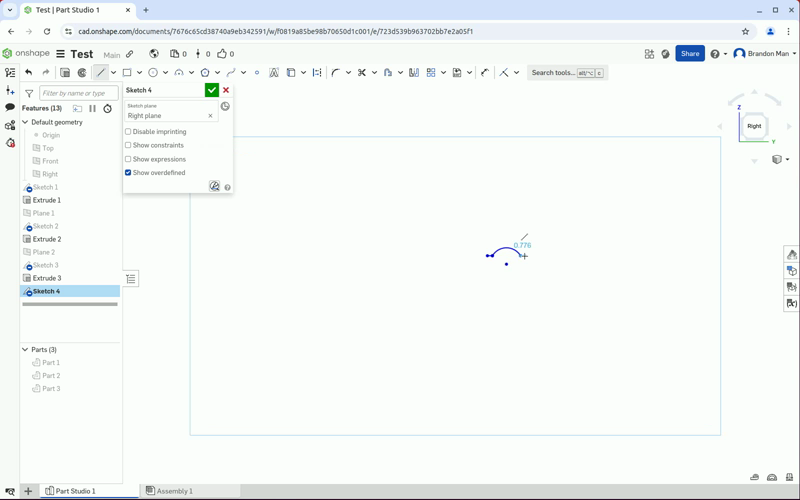
scroll(6)
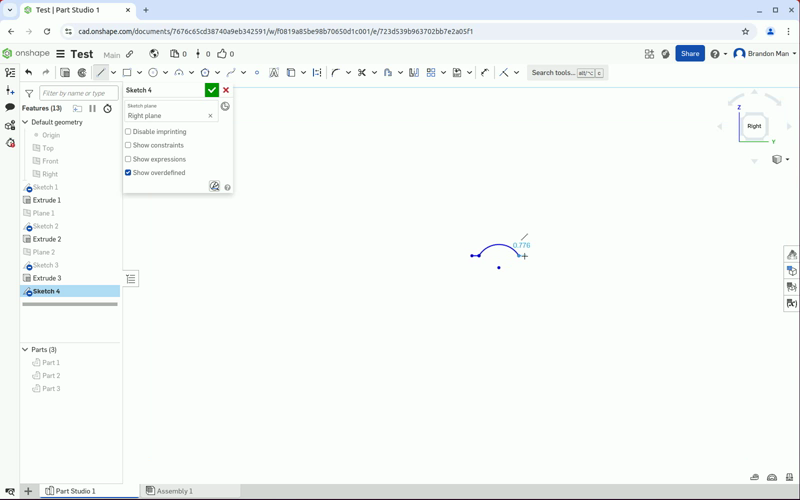
scroll(6)
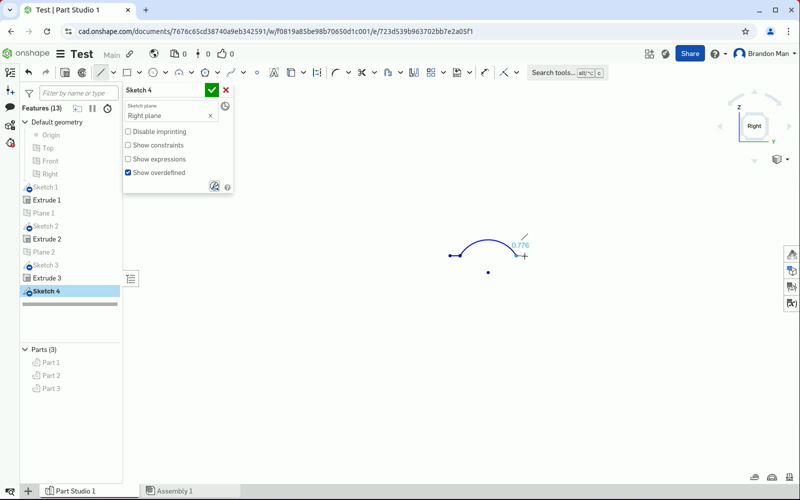
scroll(6)
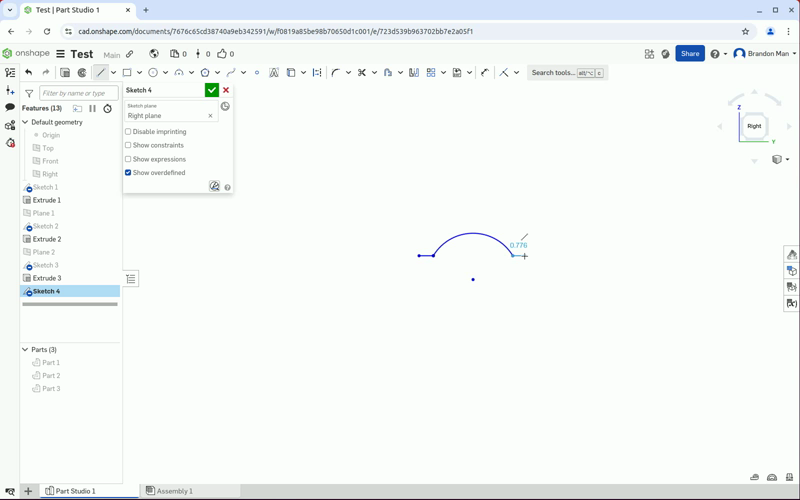
scroll(6)
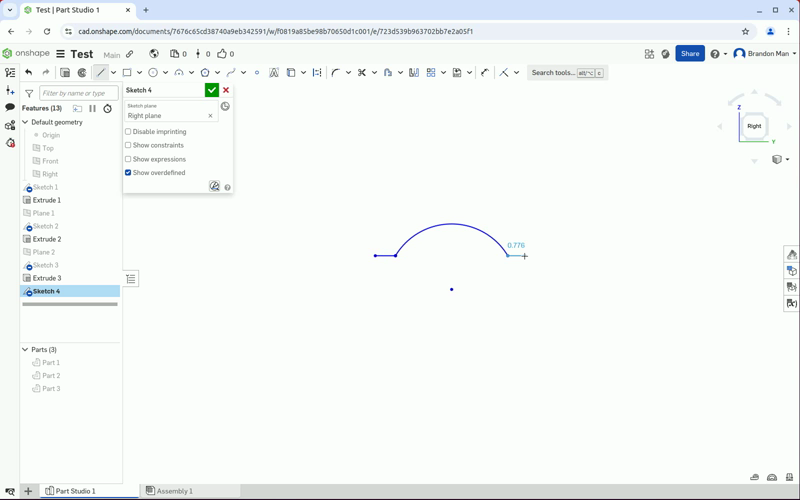
scroll(6)
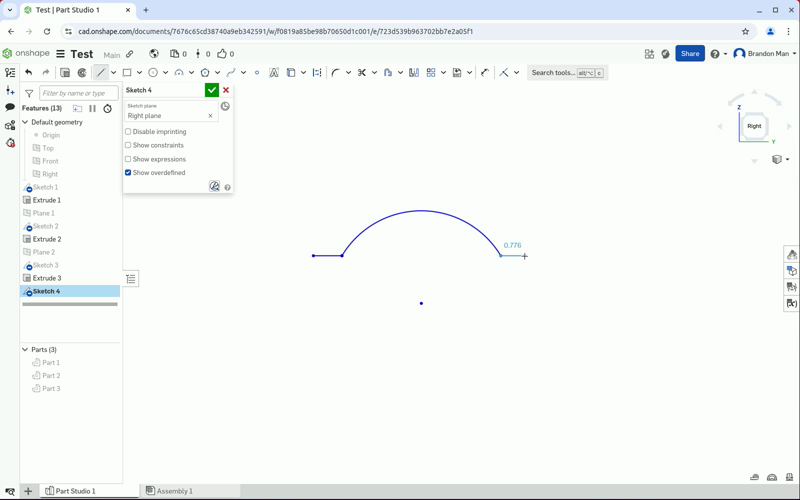
scroll(6)
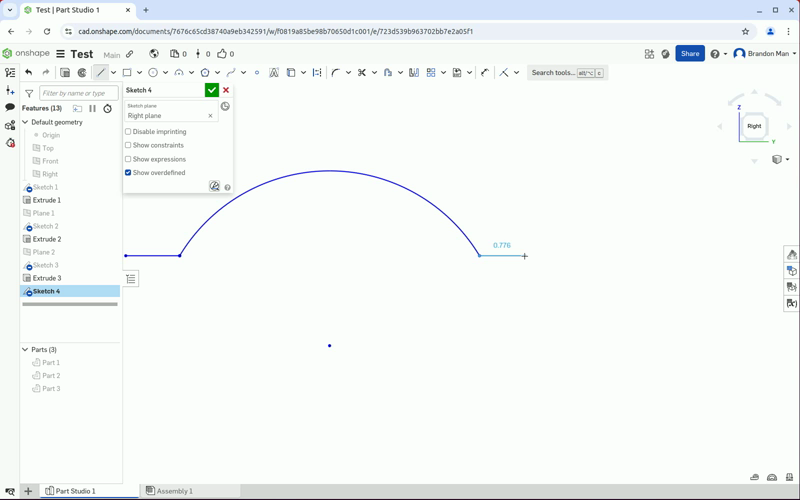
click(524, 255)
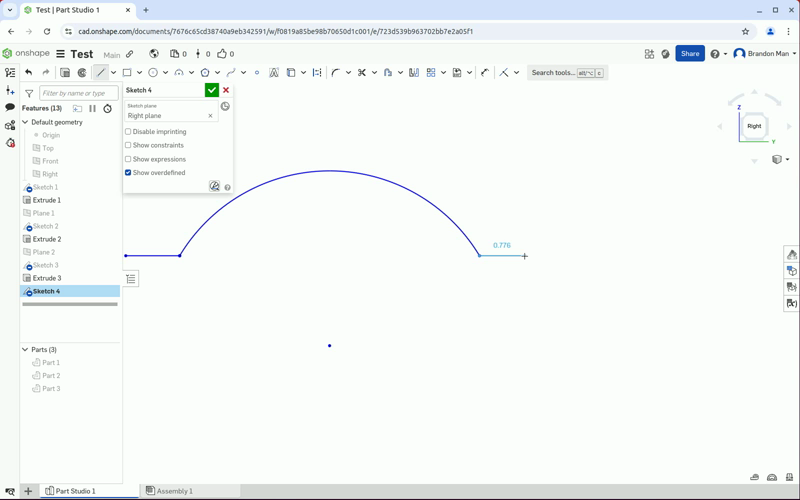
scroll(-6)
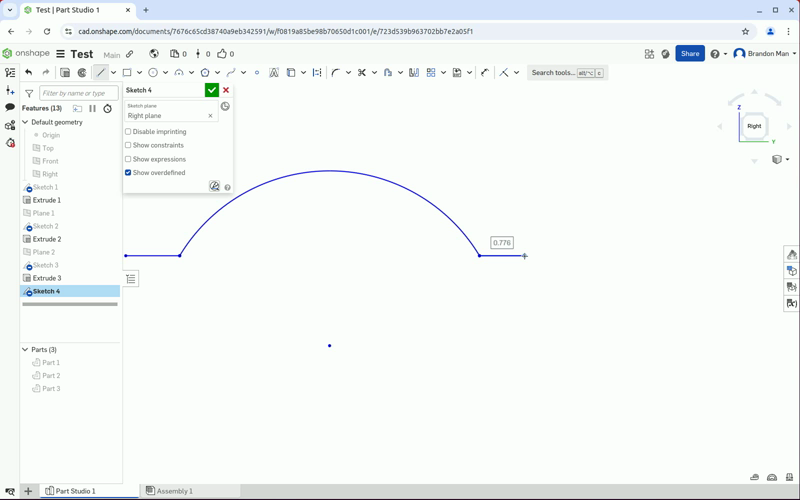
scroll(-6)
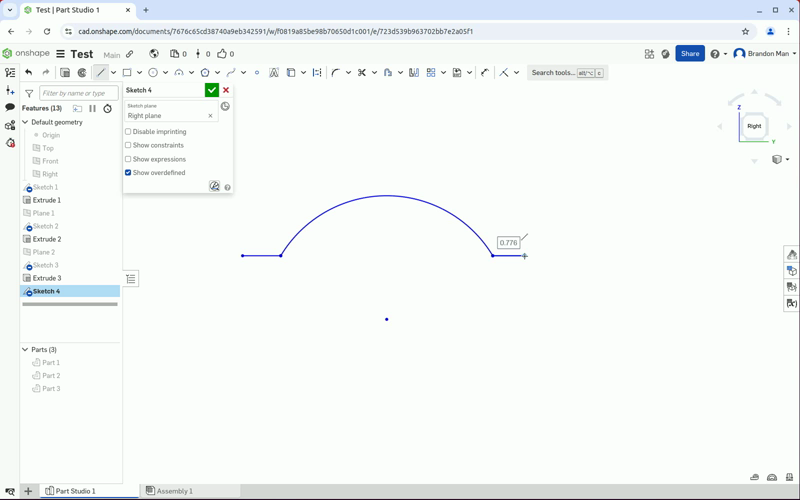
scroll(-6)
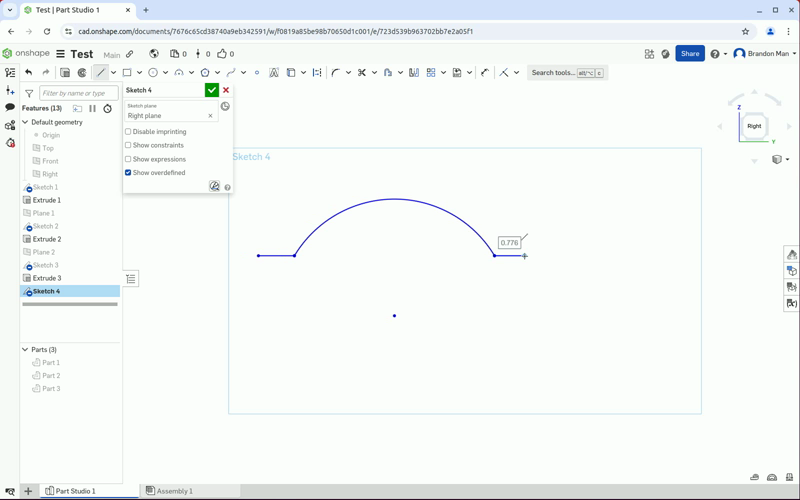
scroll(-6)
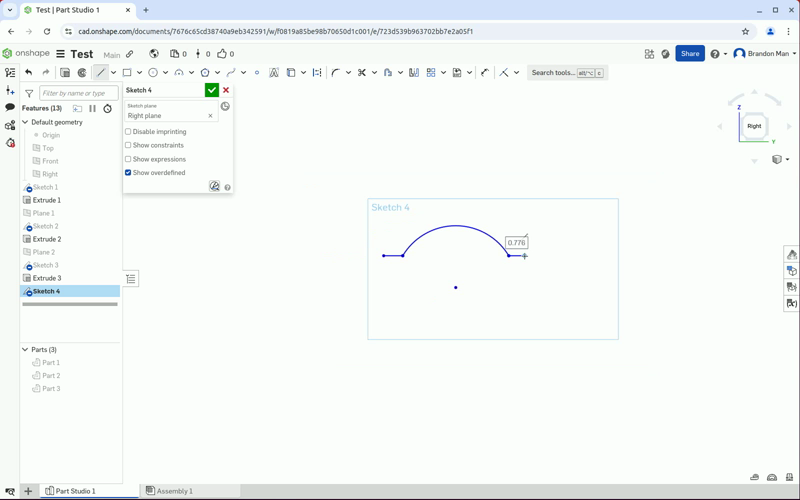
scroll(-6)
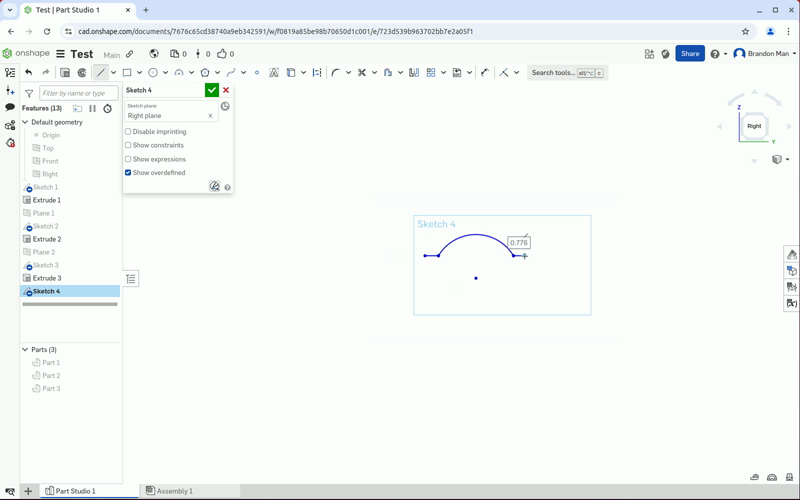
scroll(-6)
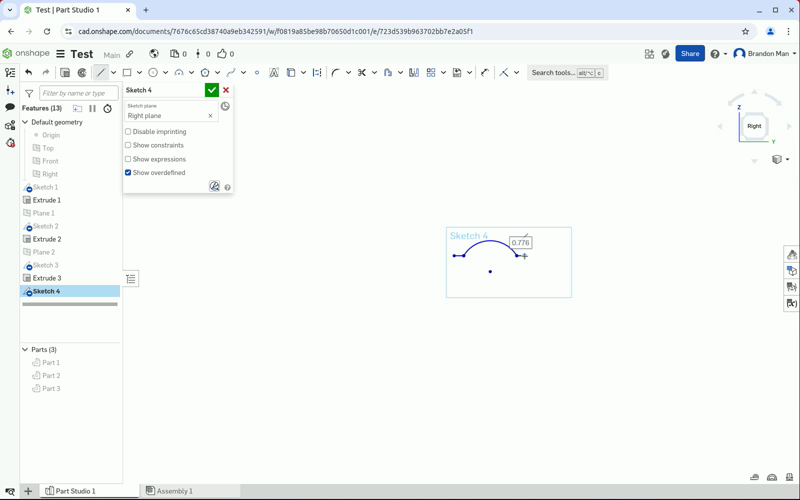
scroll(-6)
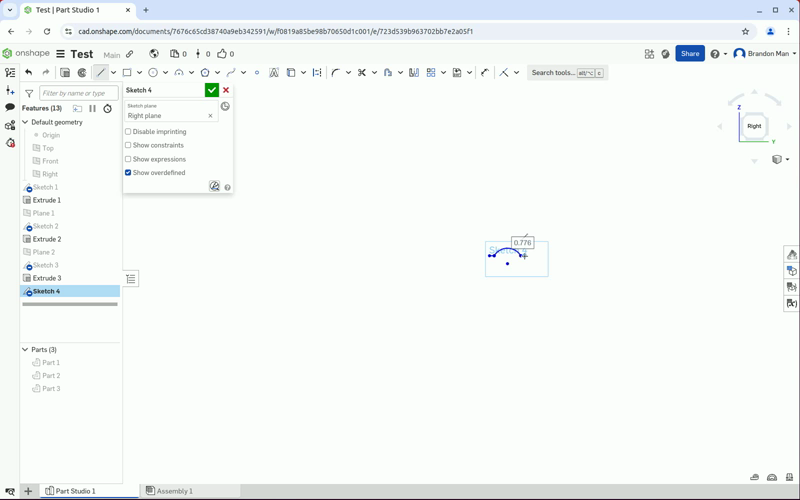
key_up(shift)
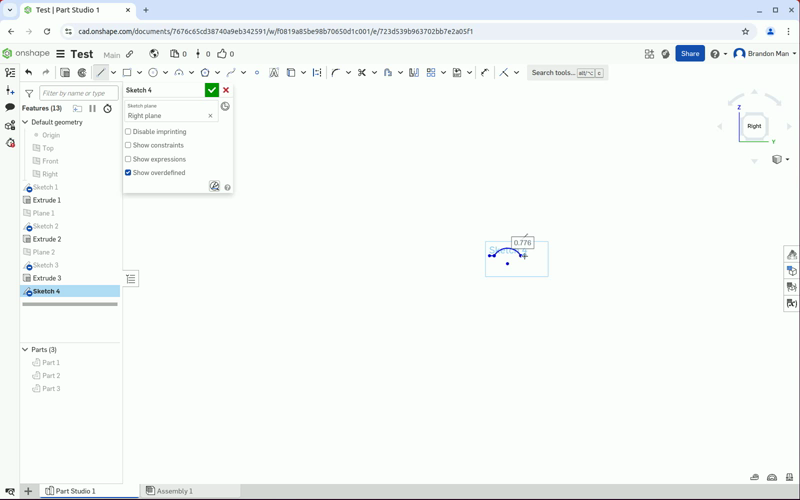
key(esc)
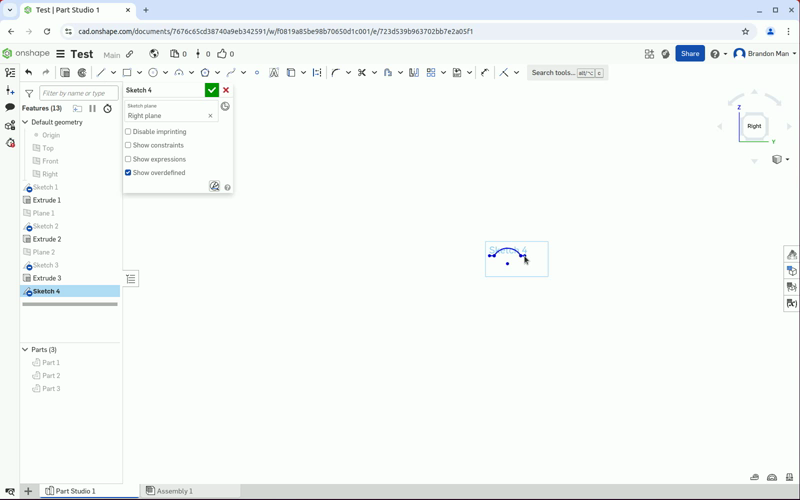
key(a)
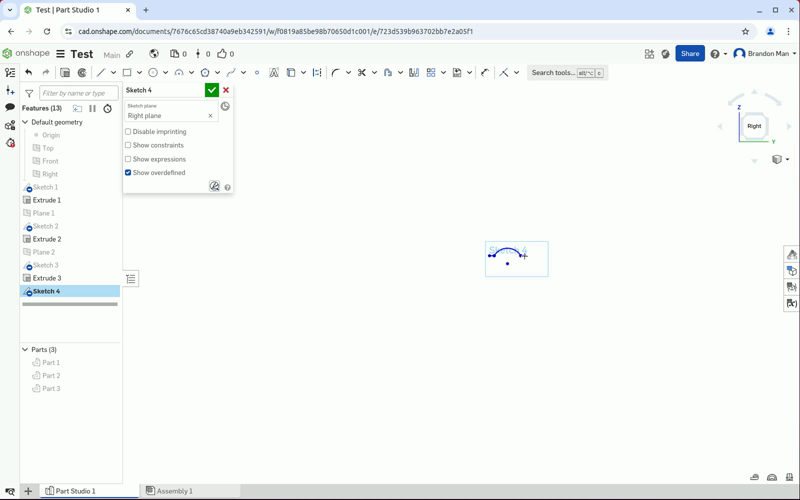
mouse_move(524, 255)
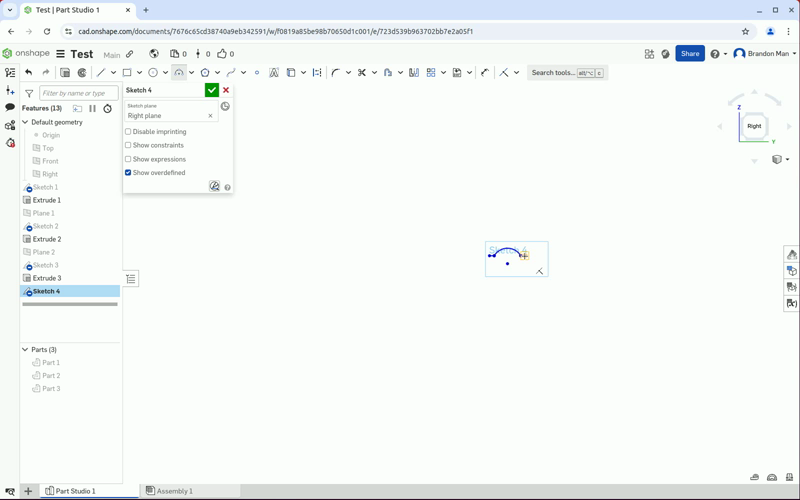
scroll(6)
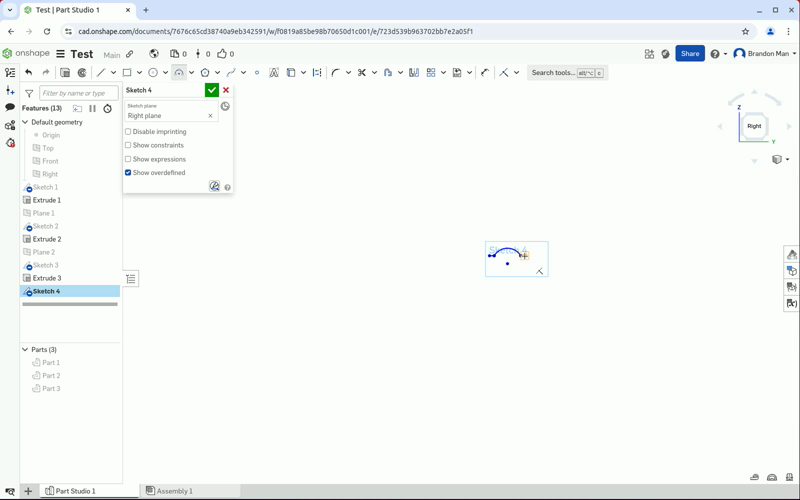
scroll(6)
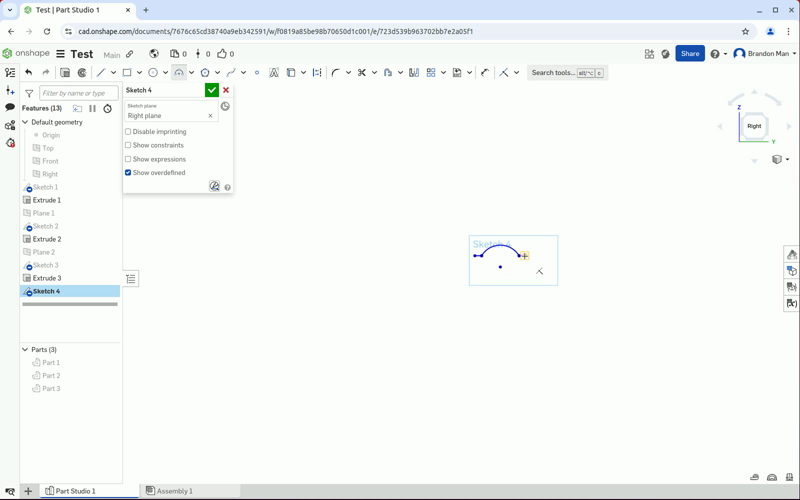
scroll(6)
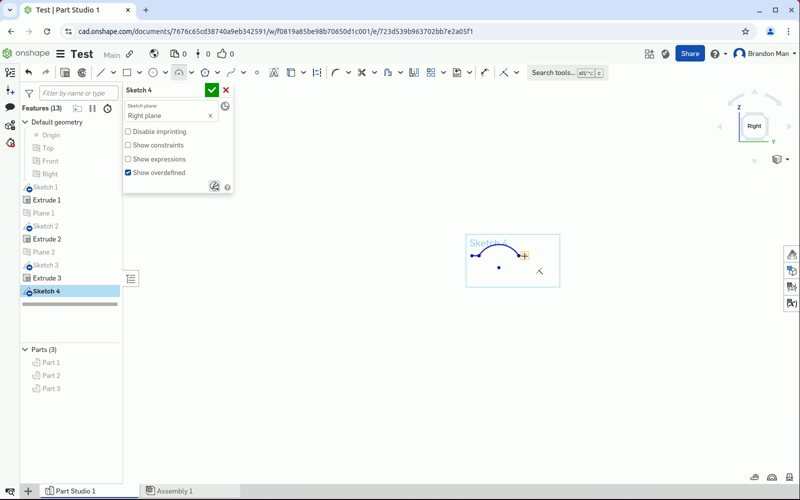
scroll(6)
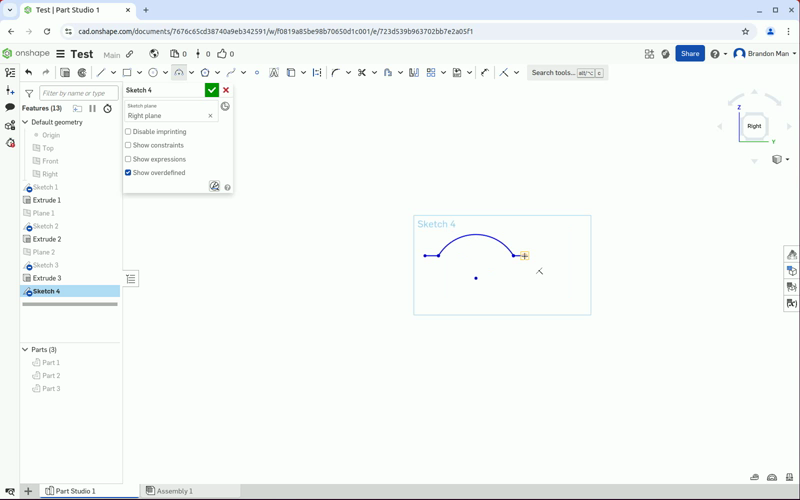
scroll(6)
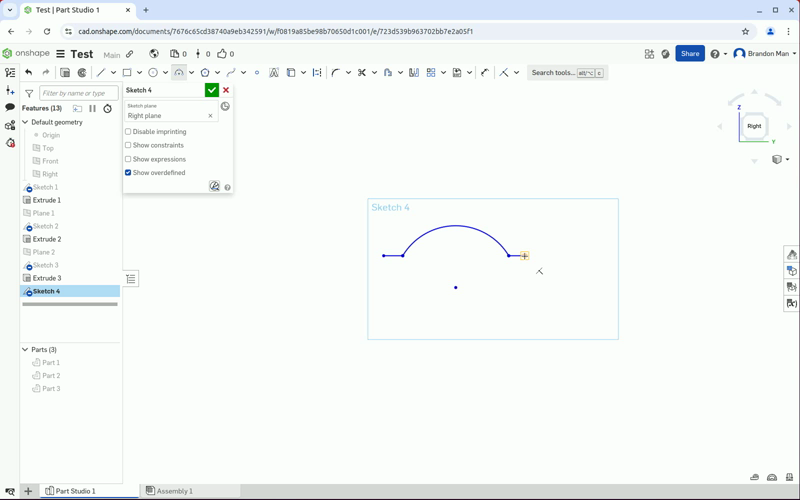
scroll(6)
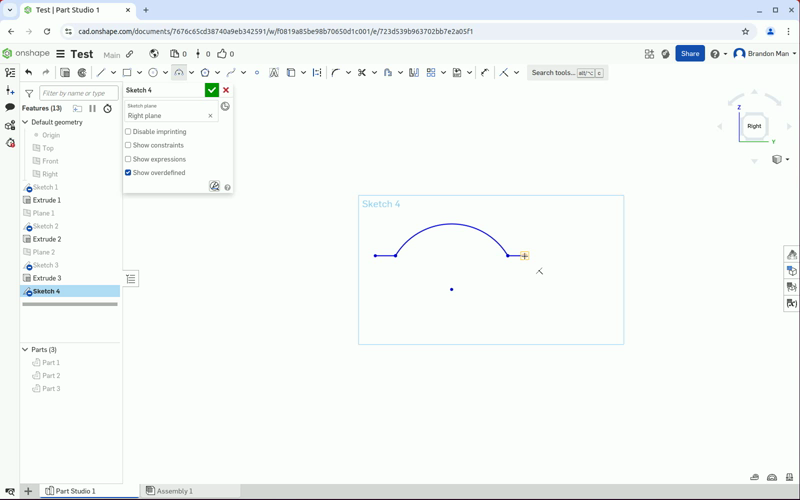
scroll(6)
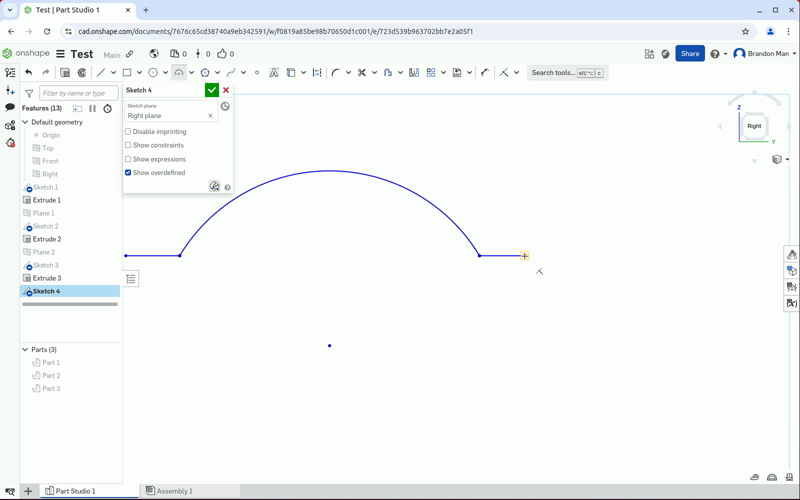
click(524, 255)
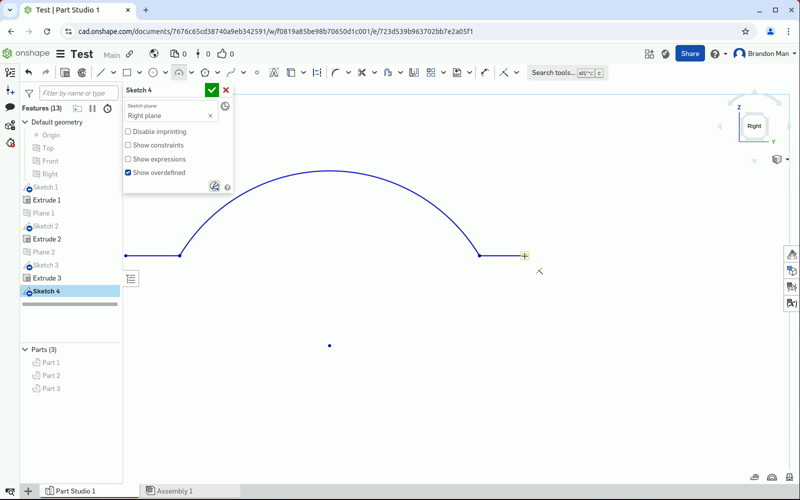
scroll(-6)
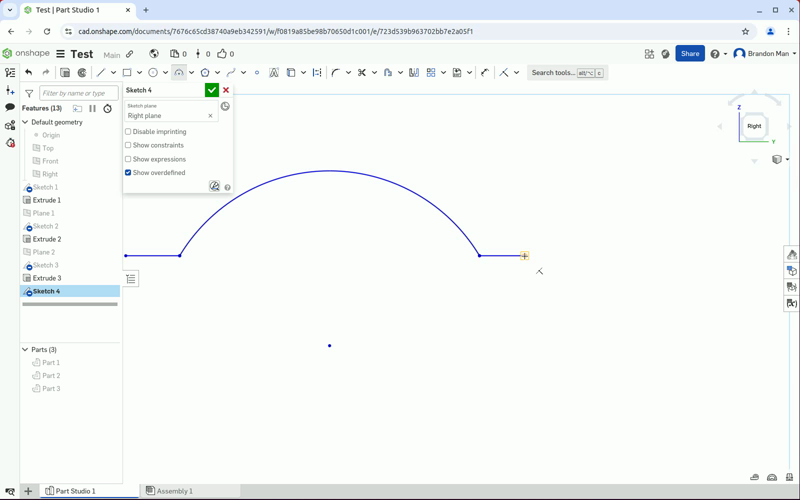
scroll(-6)
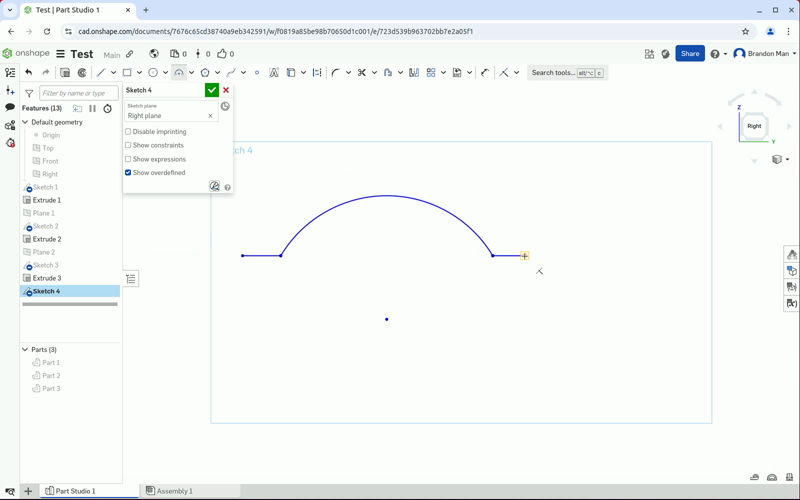
scroll(-6)
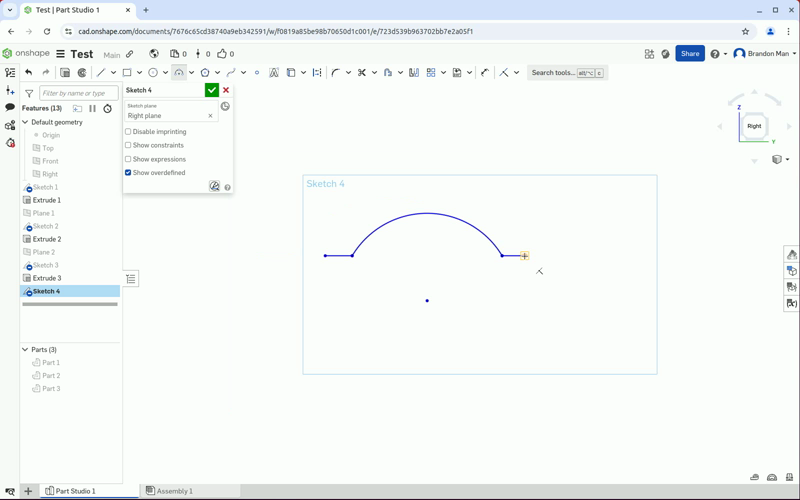
scroll(-6)
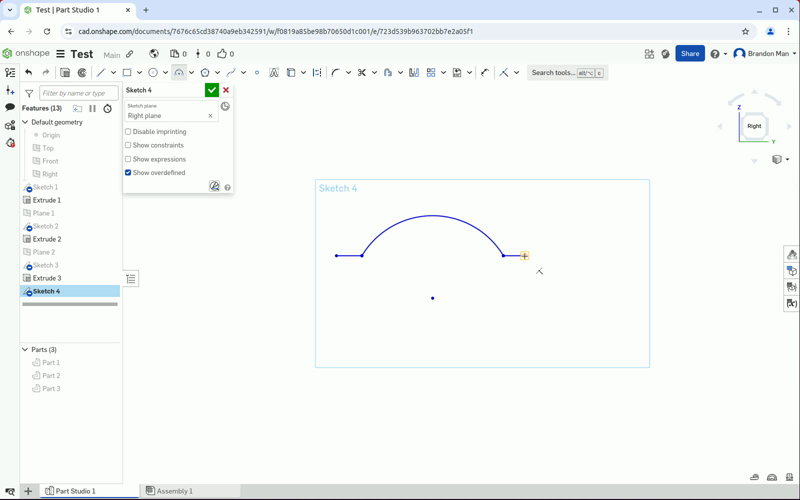
scroll(-6)
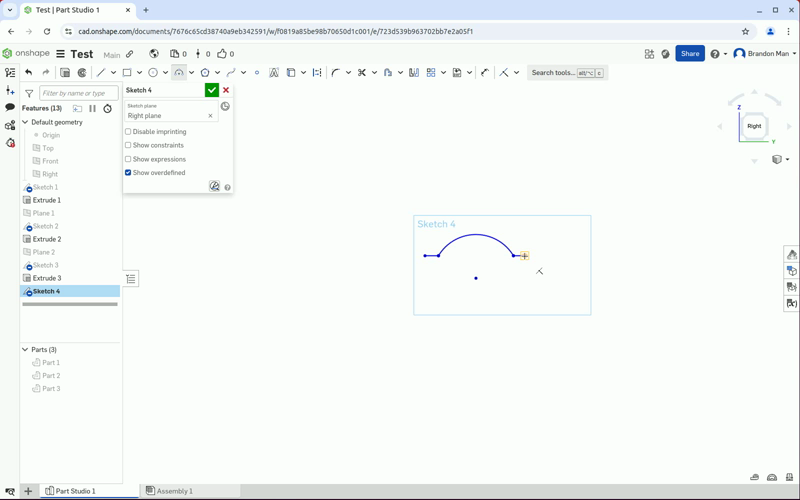
scroll(-6)
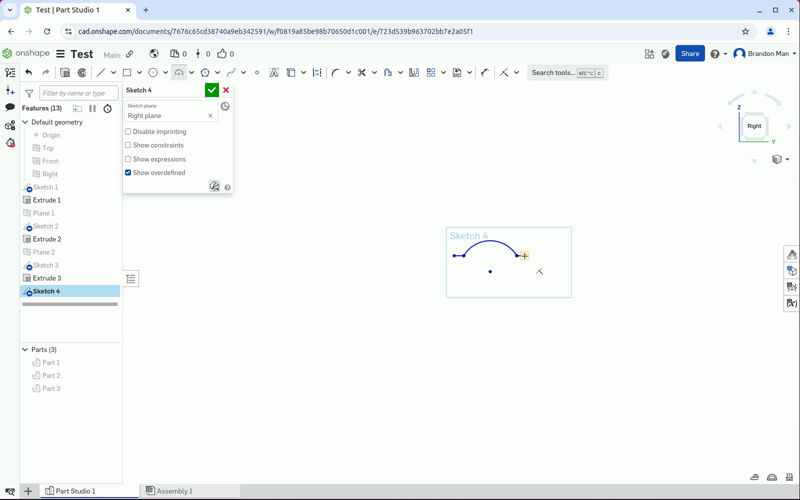
scroll(-6)
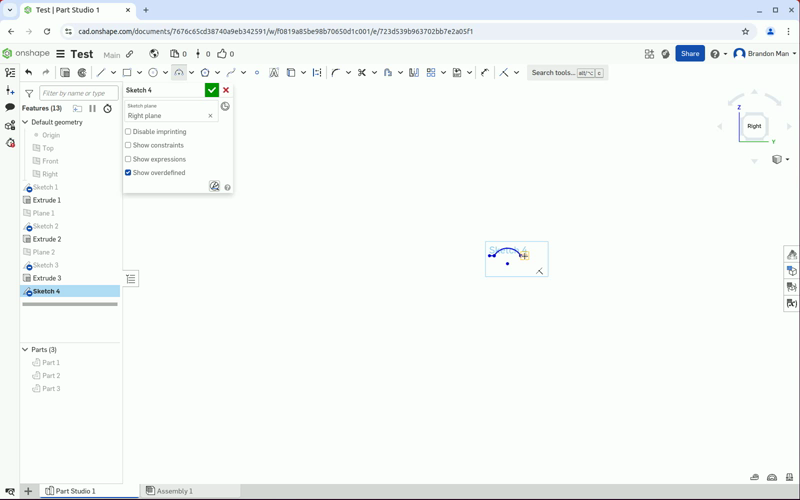
mouse_move(489, 255)
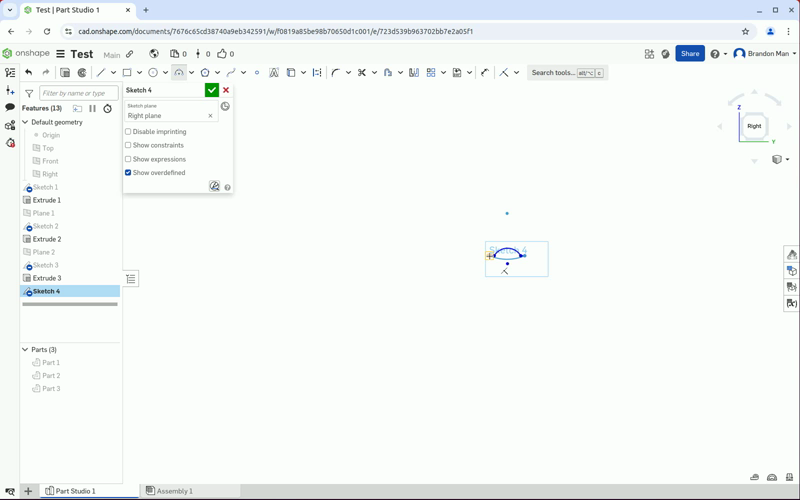
scroll(6)
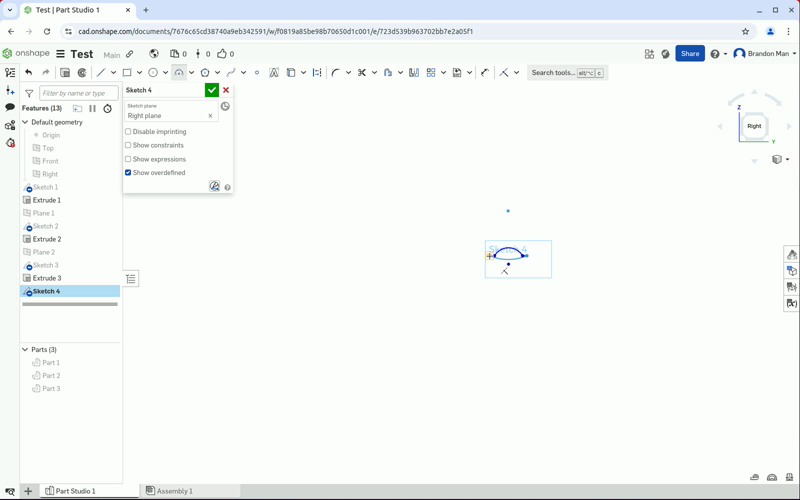
scroll(6)
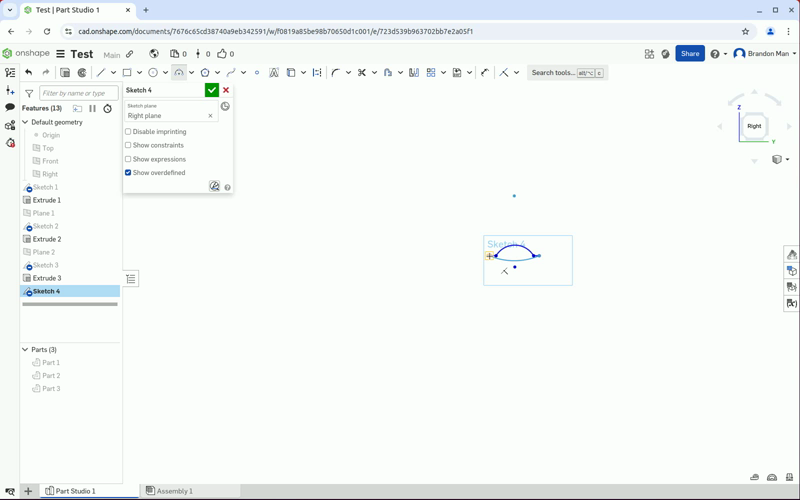
scroll(6)
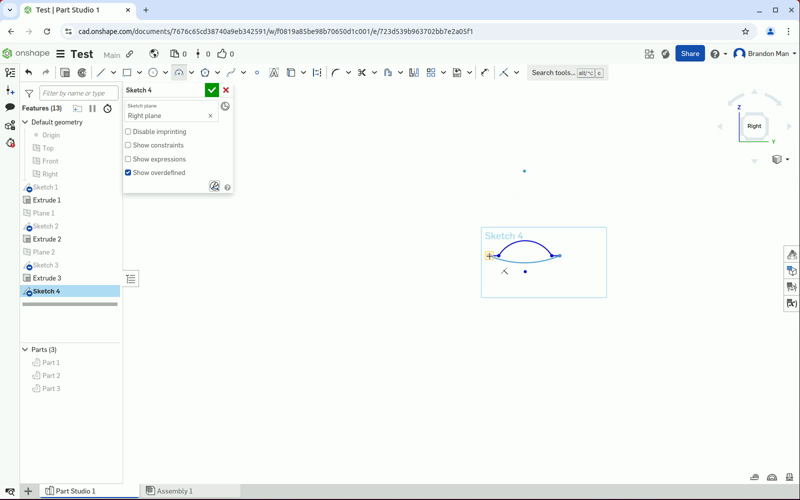
scroll(6)
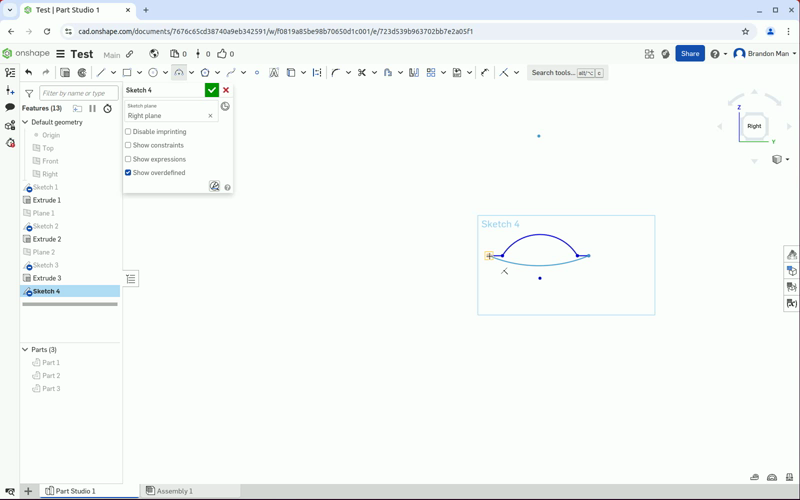
scroll(6)
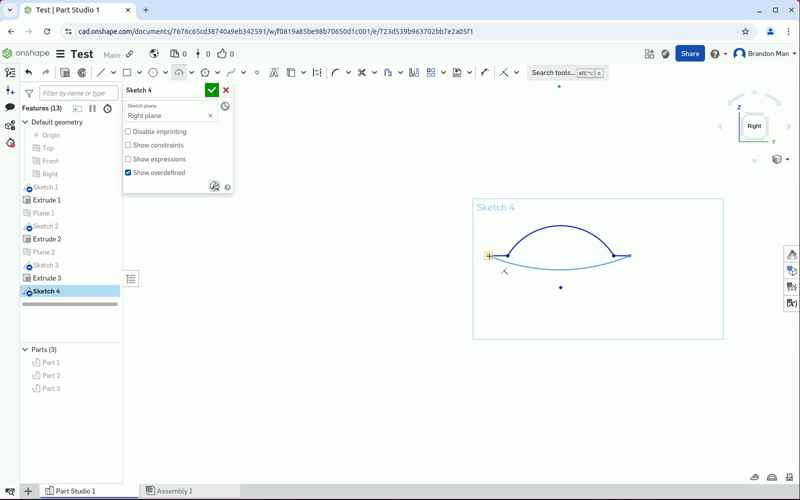
scroll(6)
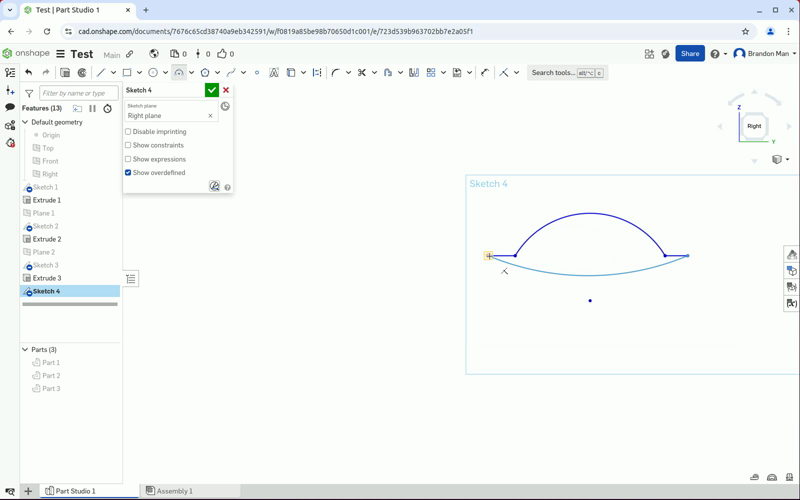
scroll(6)
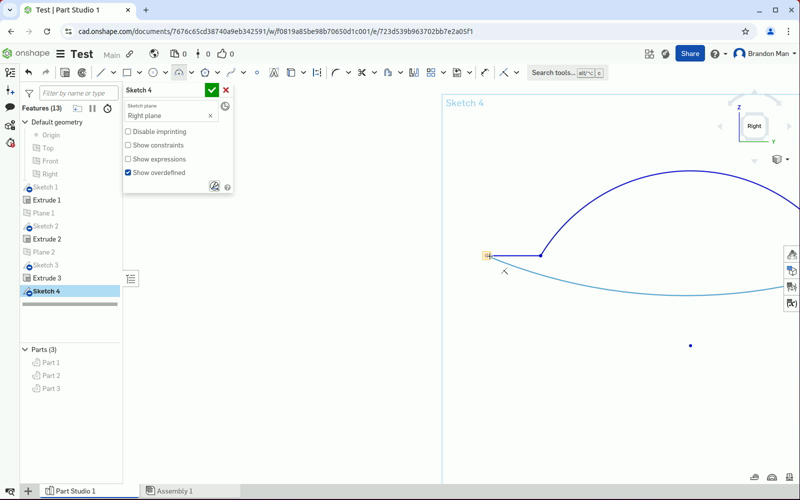
click(489, 255)
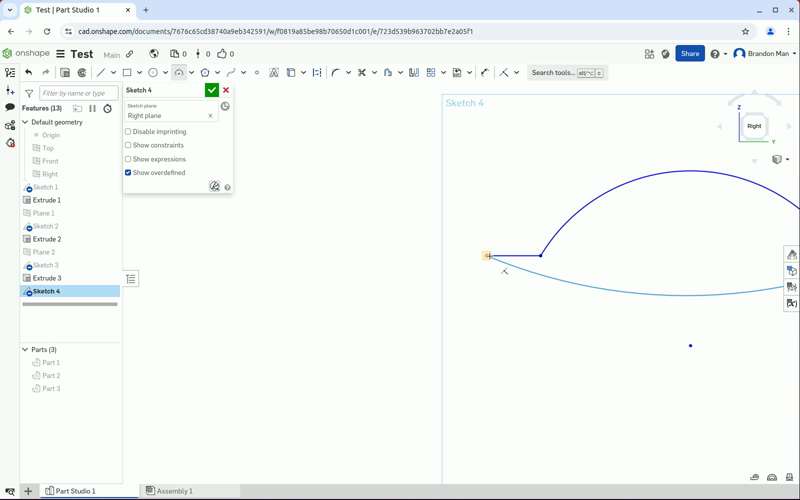
scroll(-6)
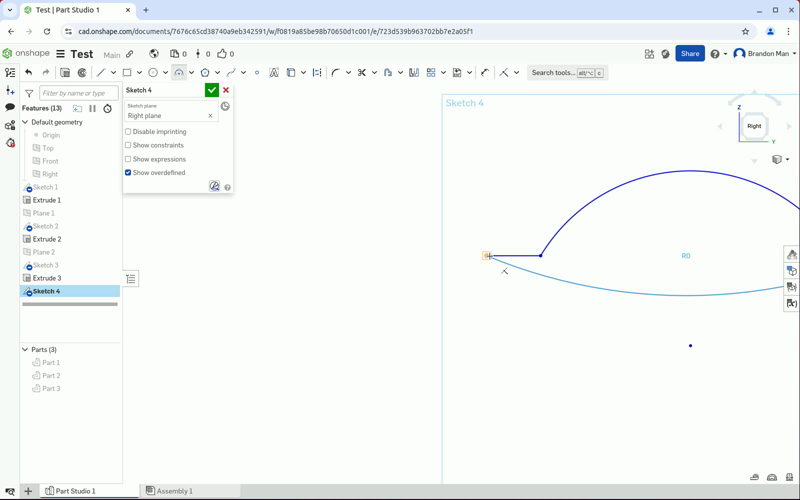
scroll(-6)
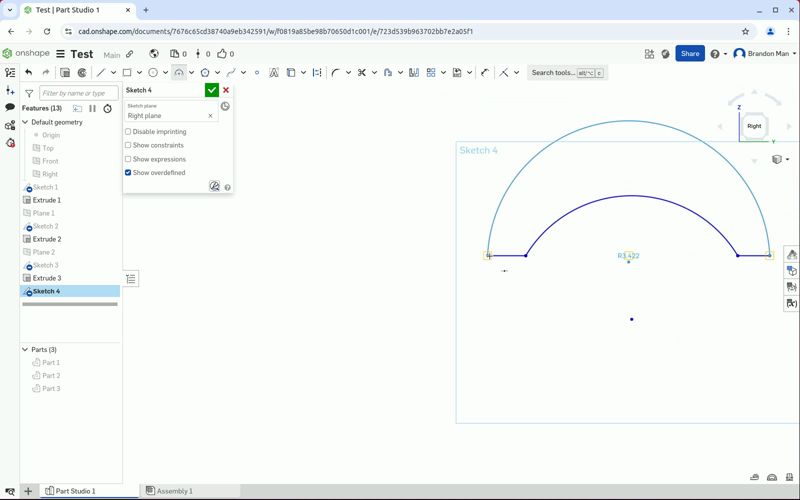
scroll(-6)
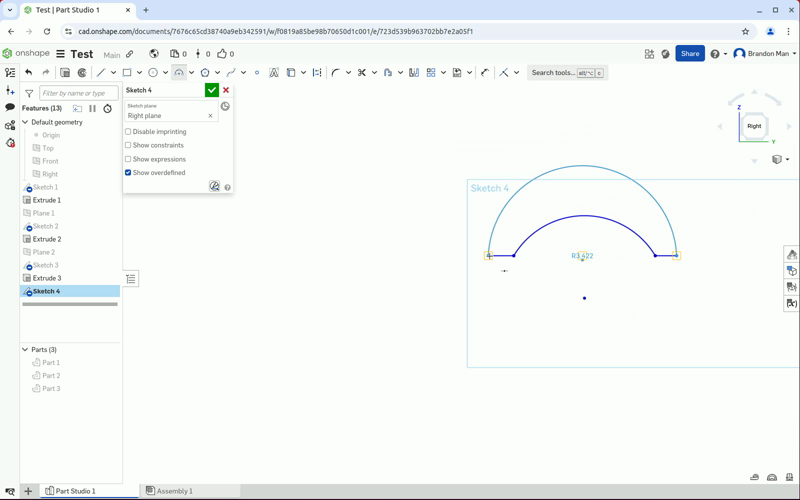
scroll(-6)
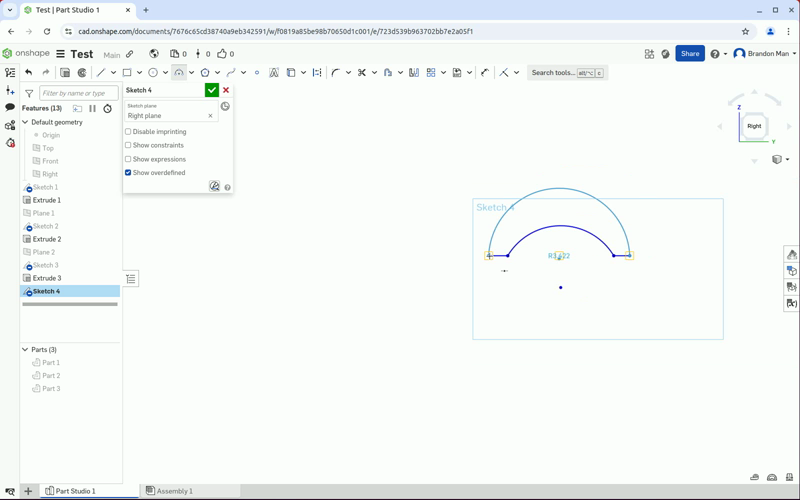
scroll(-6)
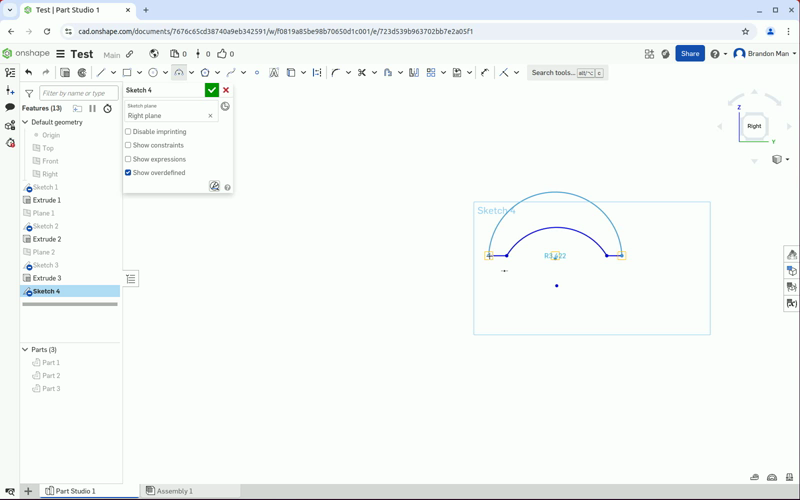
scroll(-6)
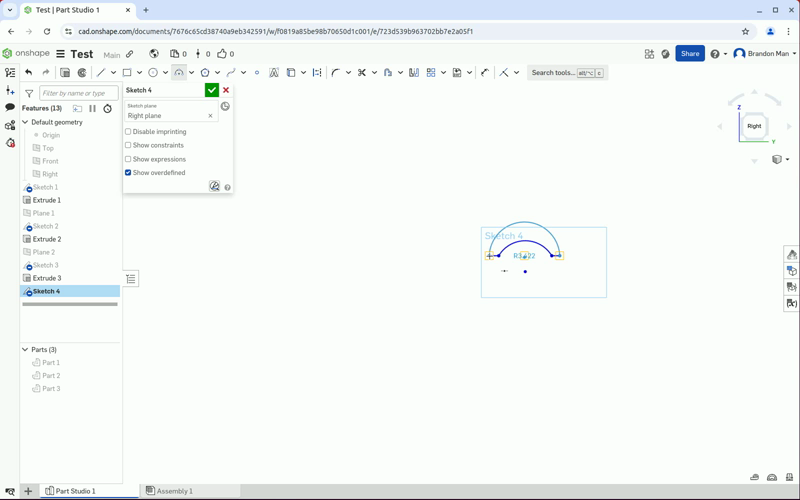
scroll(-6)
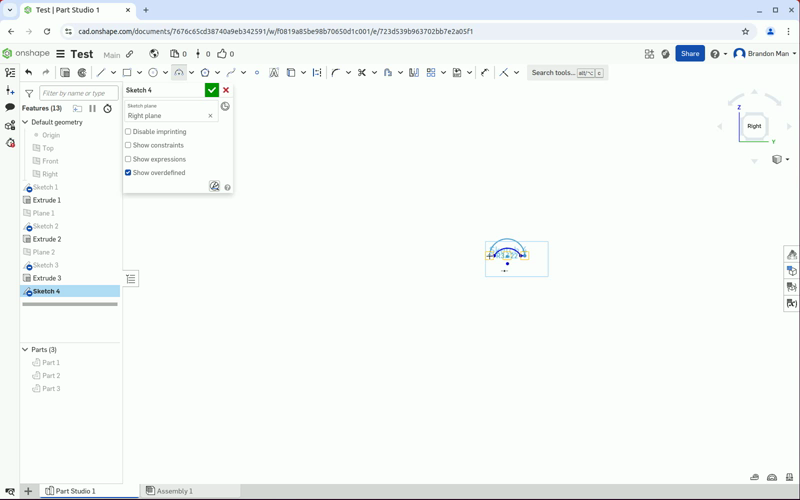
key_down(shift)
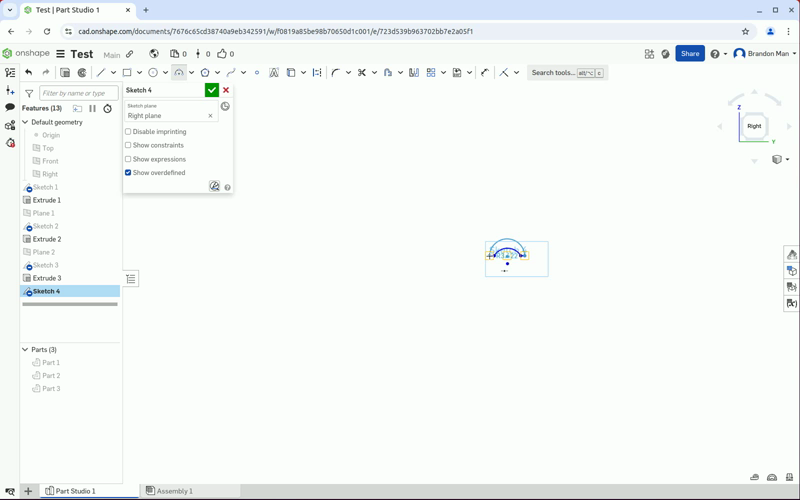
mouse_move(507, 244)
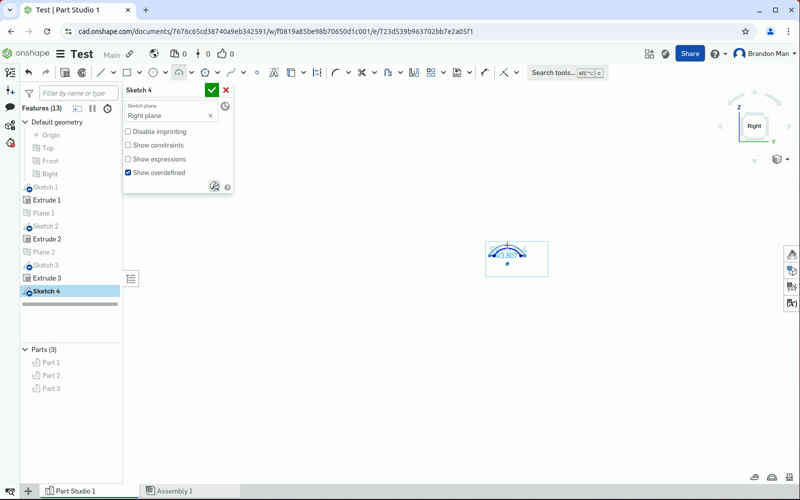
scroll(6)
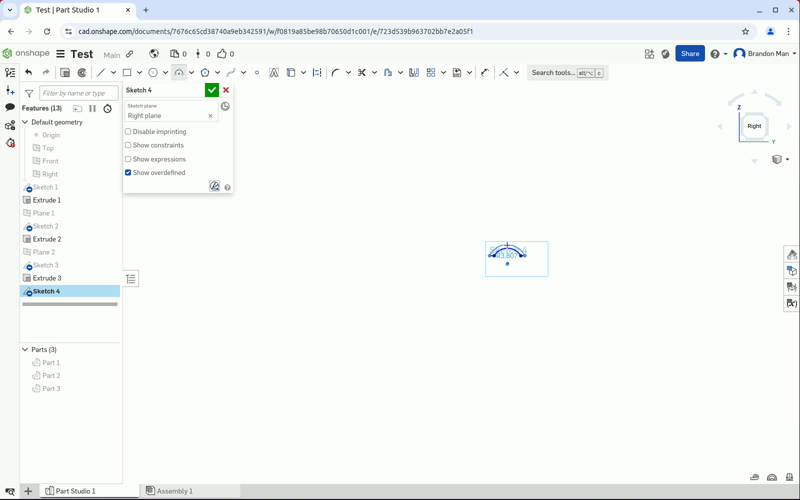
scroll(6)
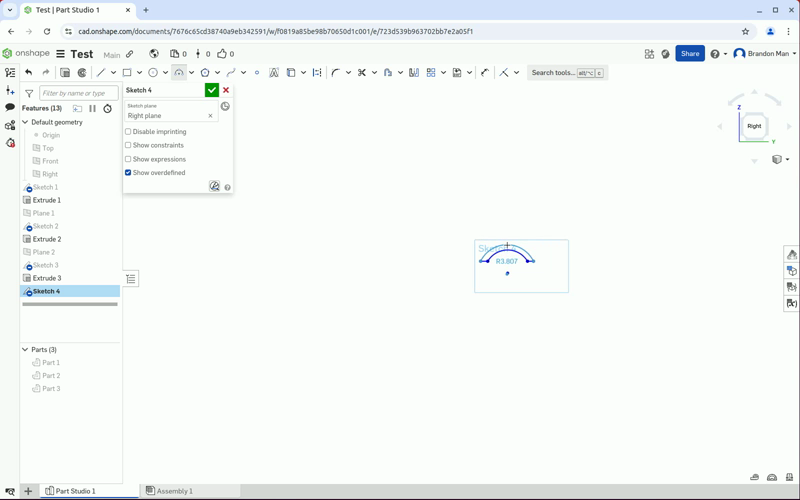
scroll(6)
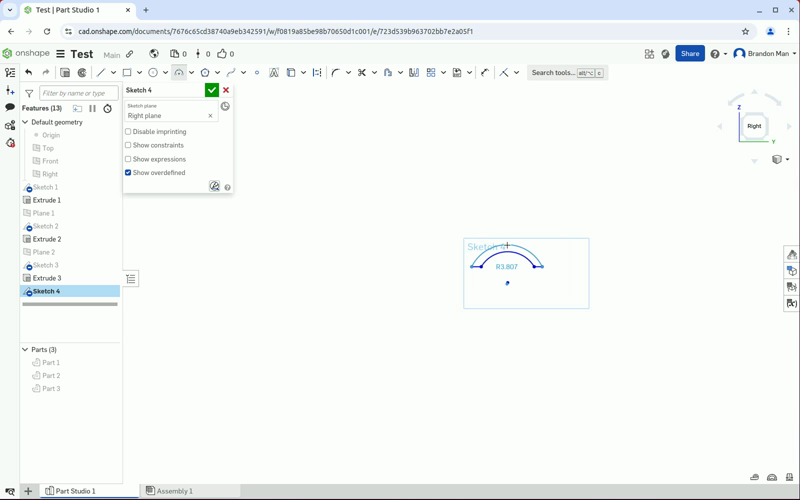
scroll(6)
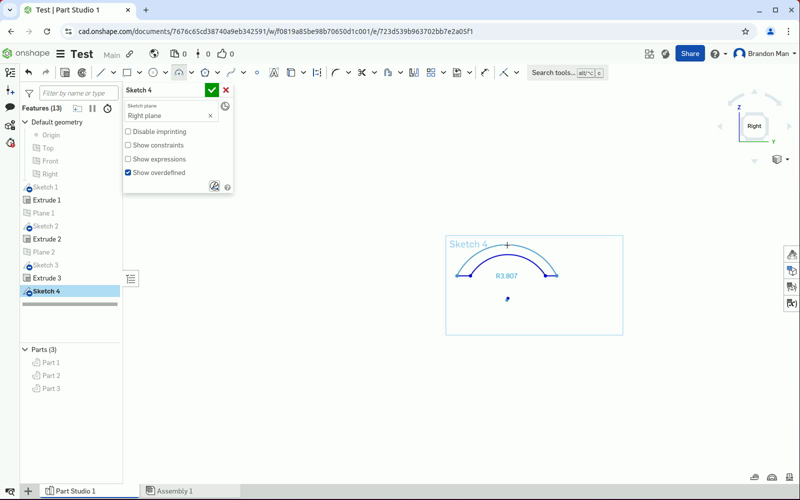
scroll(6)
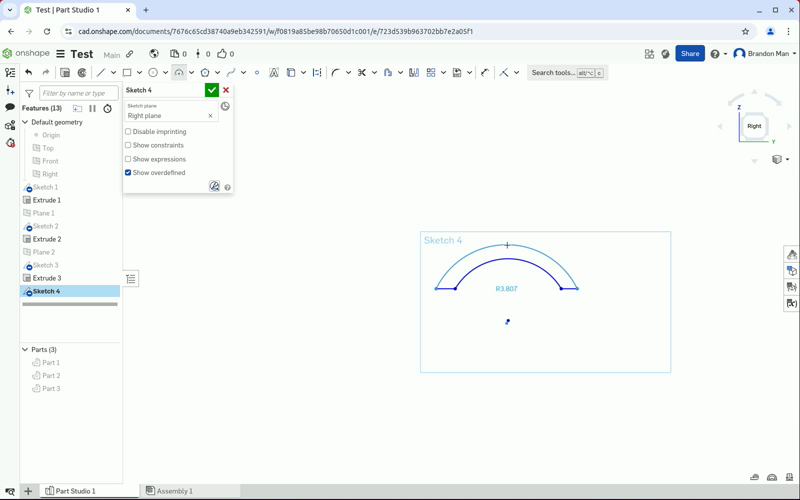
scroll(6)
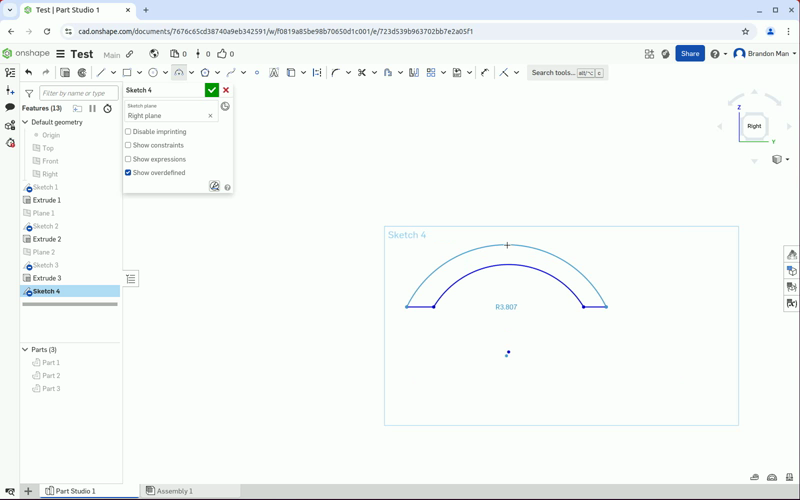
scroll(6)
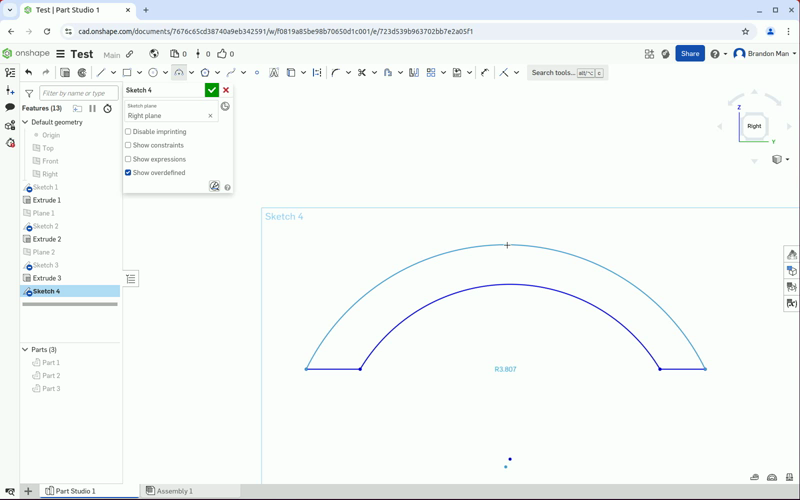
click(507, 244)
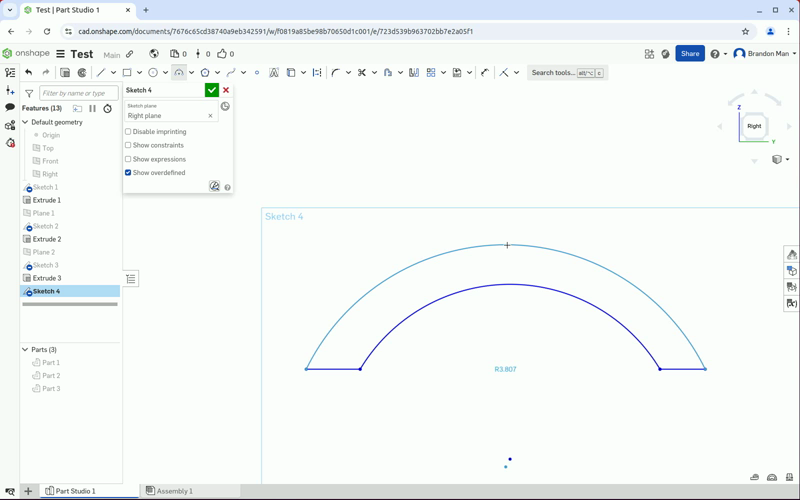
scroll(-6)
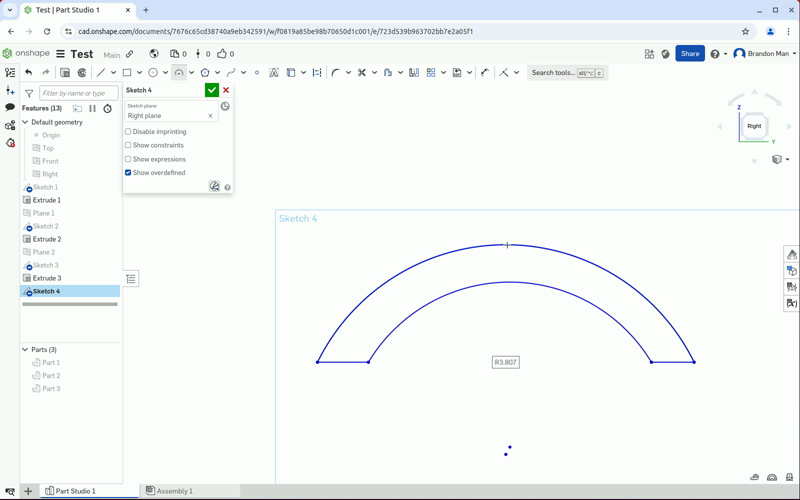
scroll(-6)
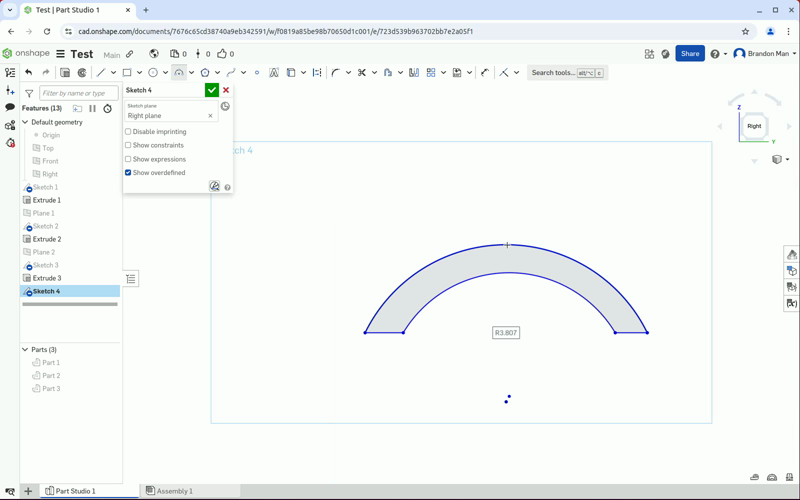
scroll(-6)
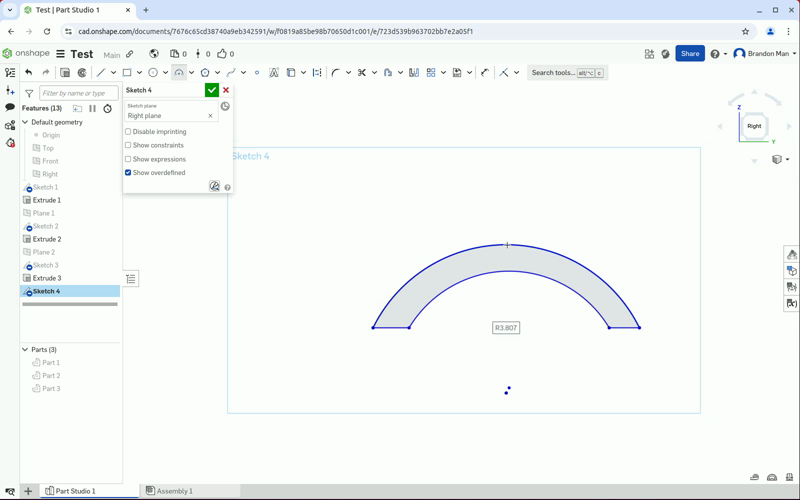
scroll(-6)
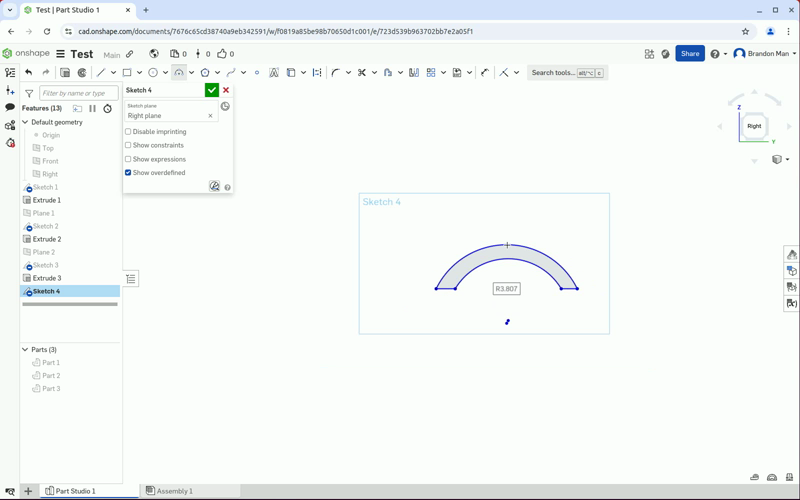
scroll(-6)
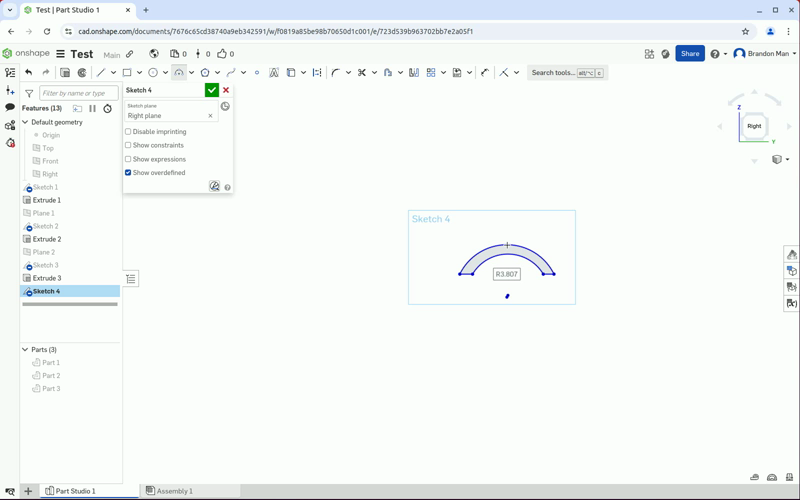
scroll(-6)
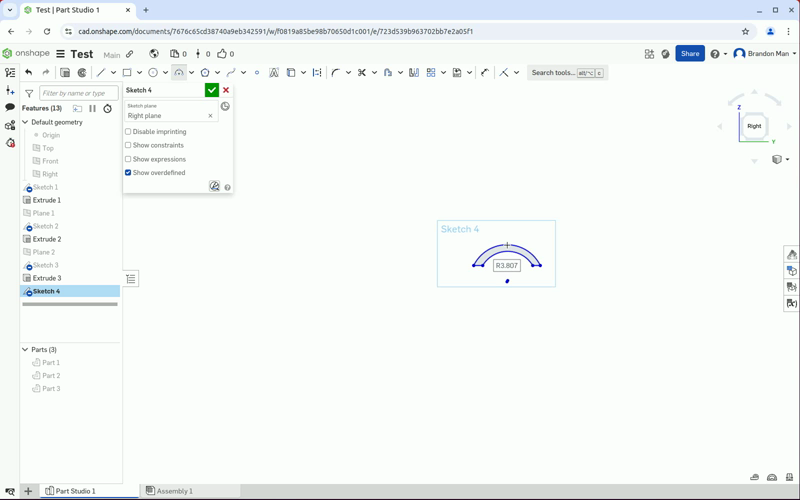
scroll(-6)
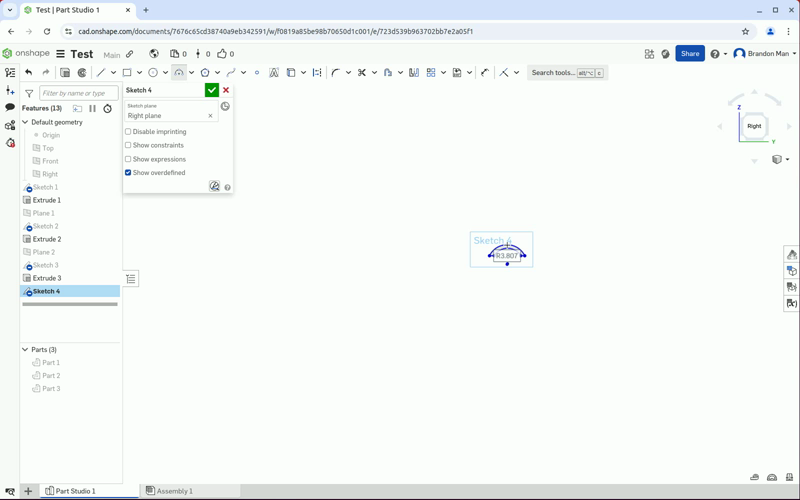
key_up(shift)
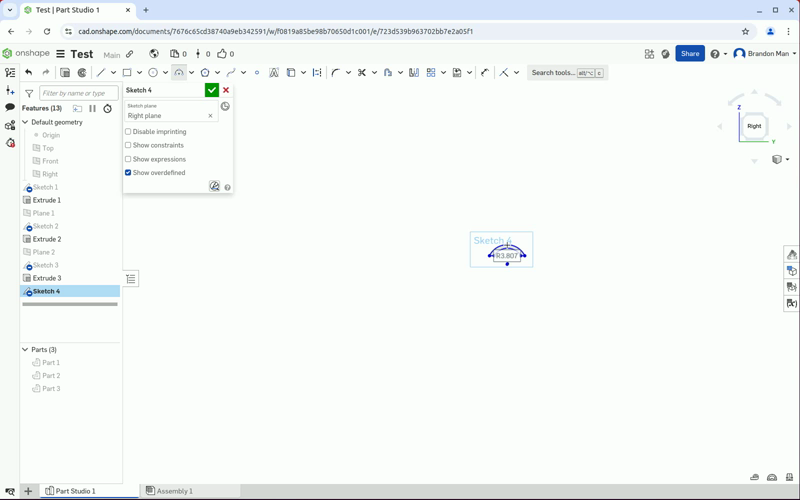
key(esc)
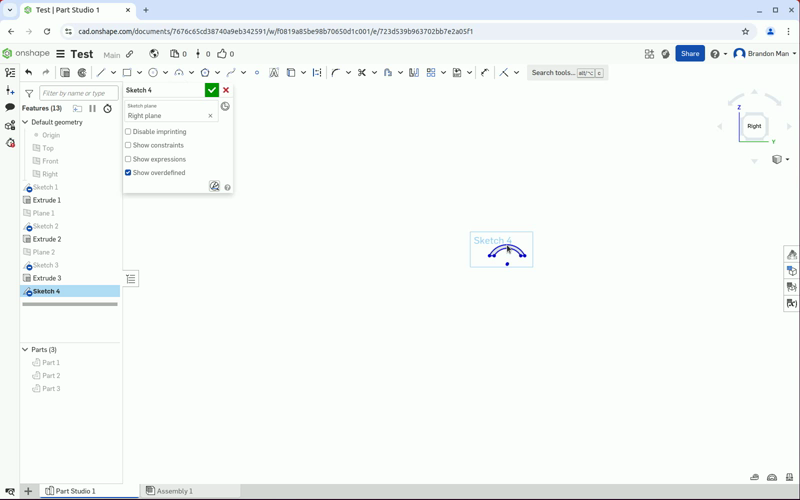
mouse_move(518, 248)
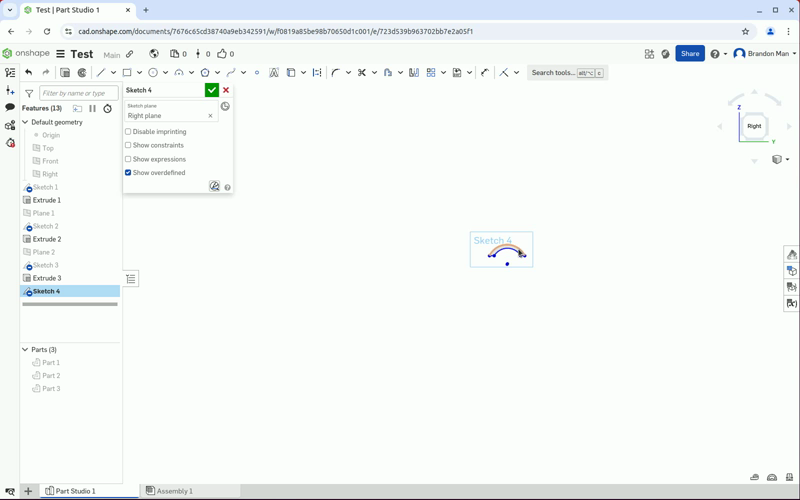
scroll(6)
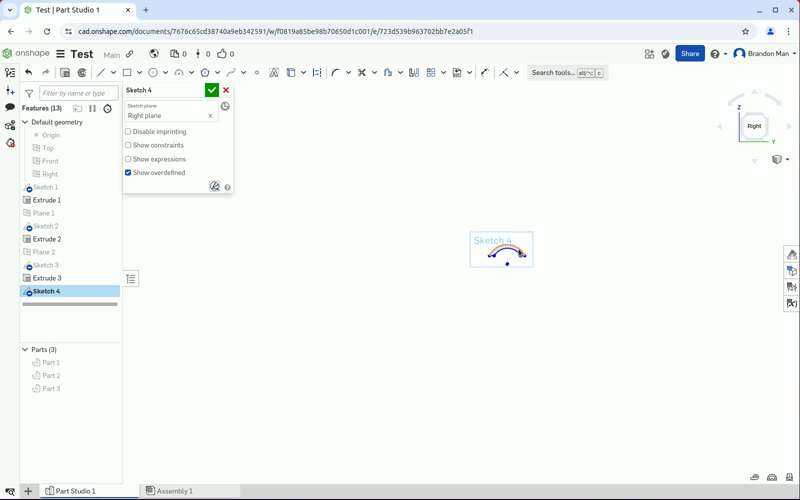
scroll(6)
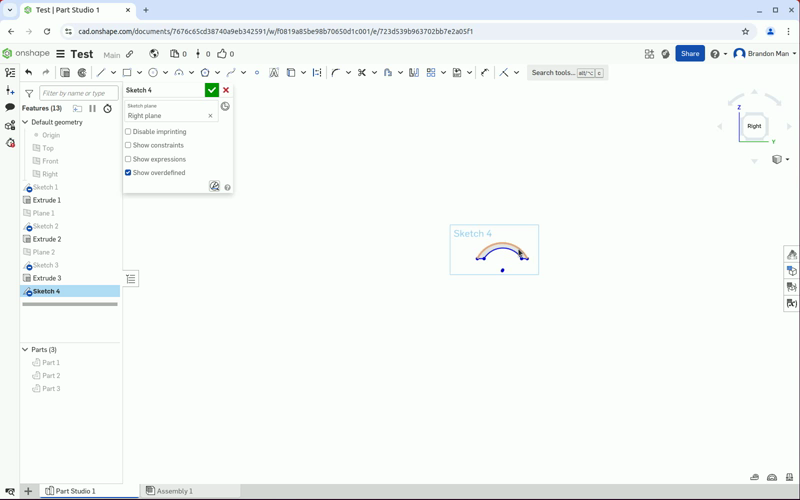
scroll(6)
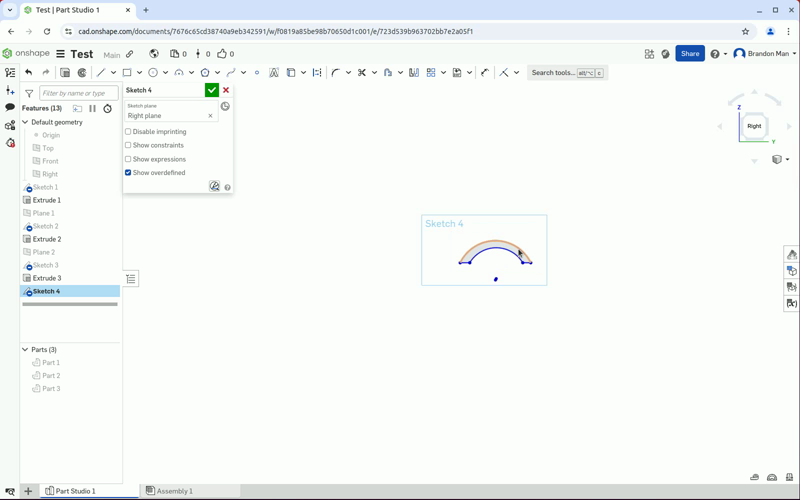
scroll(6)
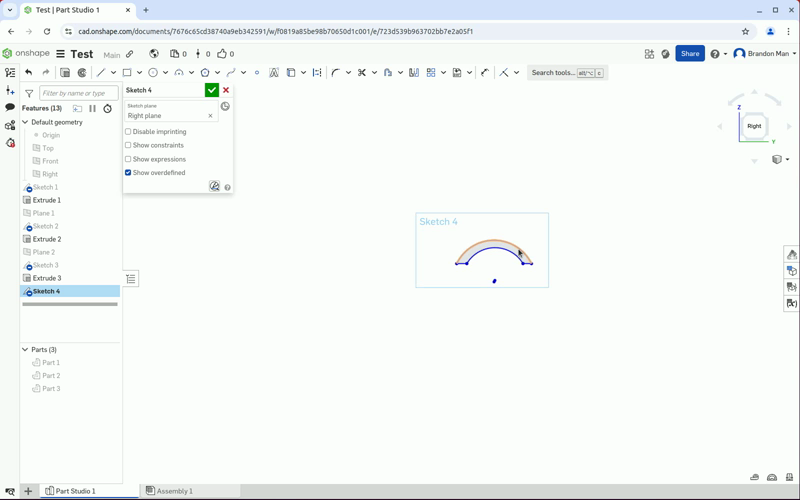
scroll(6)
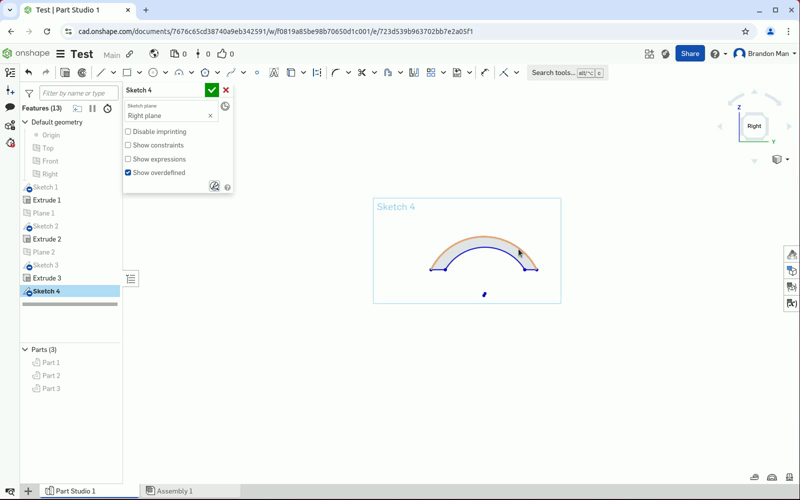
scroll(6)
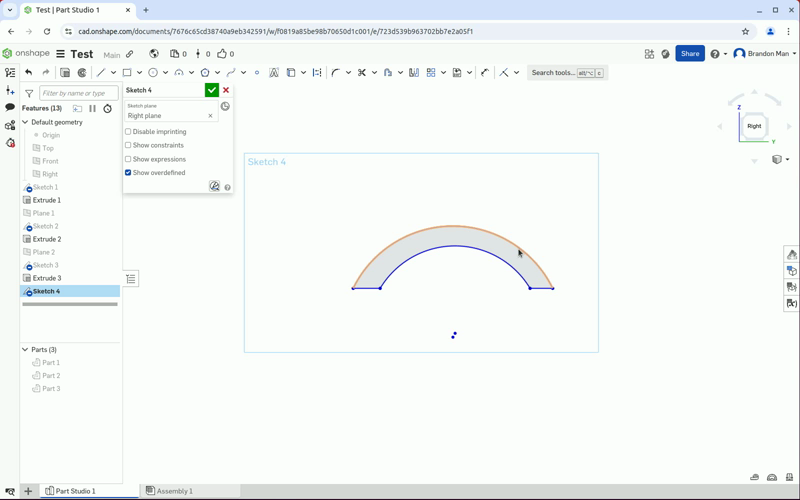
scroll(6)
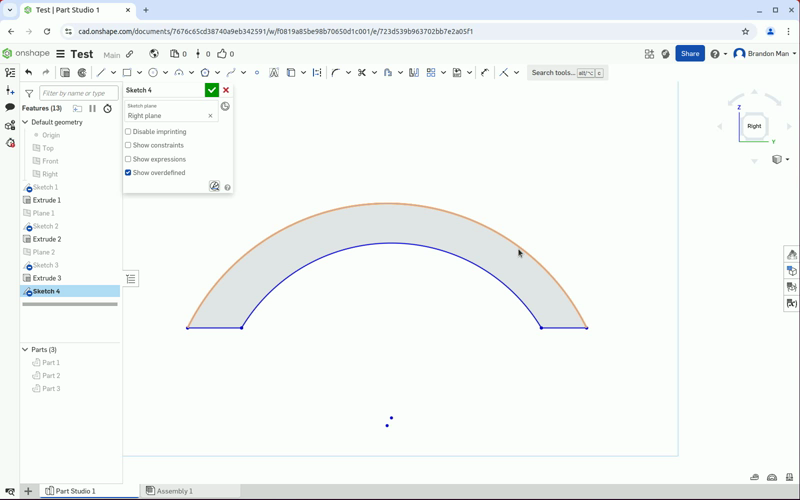
click(518, 248)
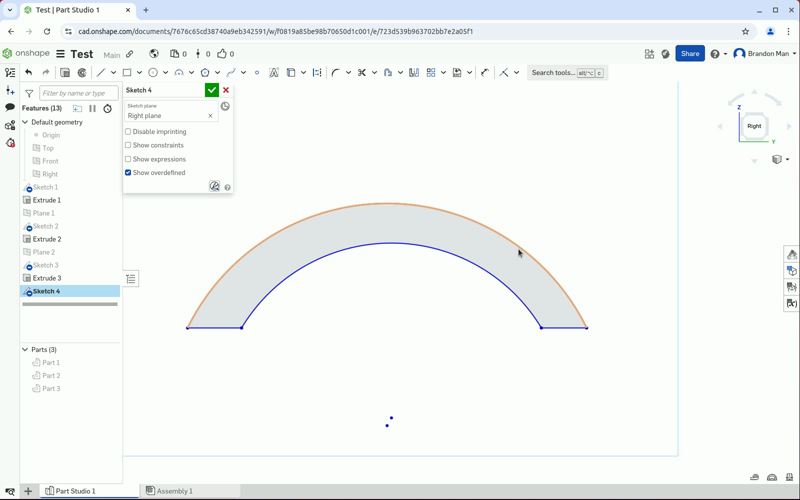
scroll(-6)
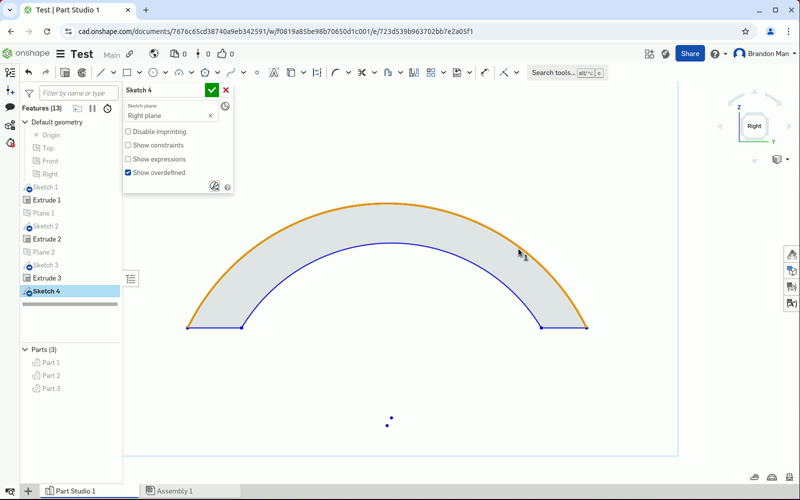
scroll(-6)
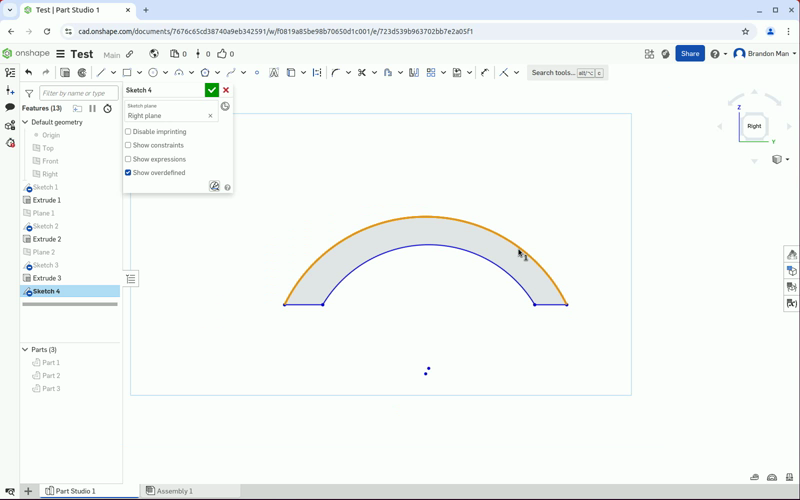
scroll(-6)
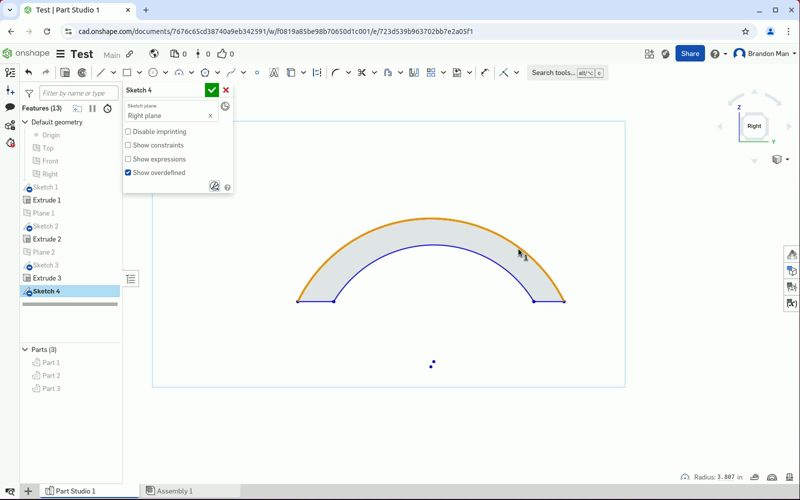
scroll(-6)
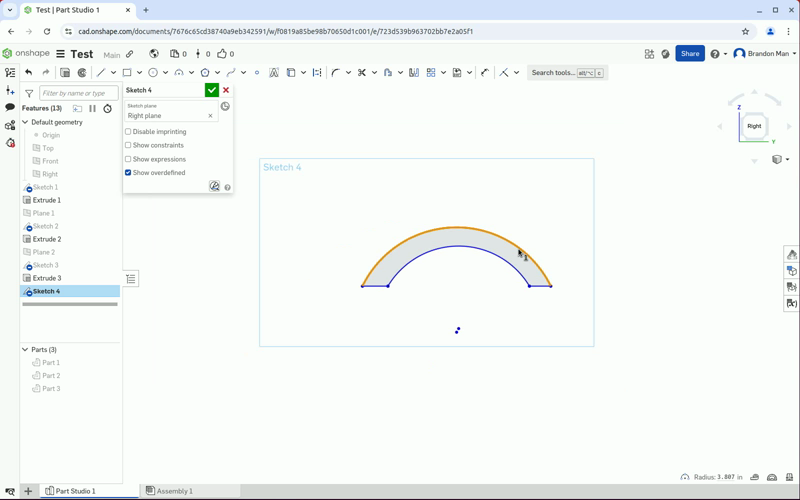
scroll(-6)
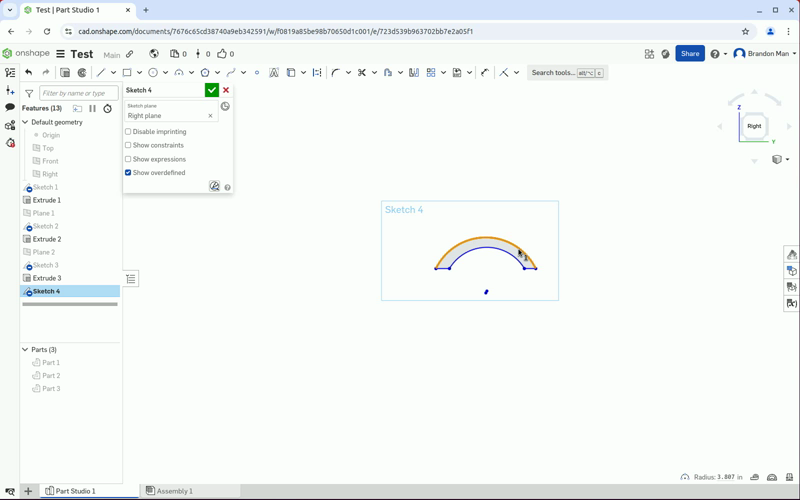
scroll(-6)
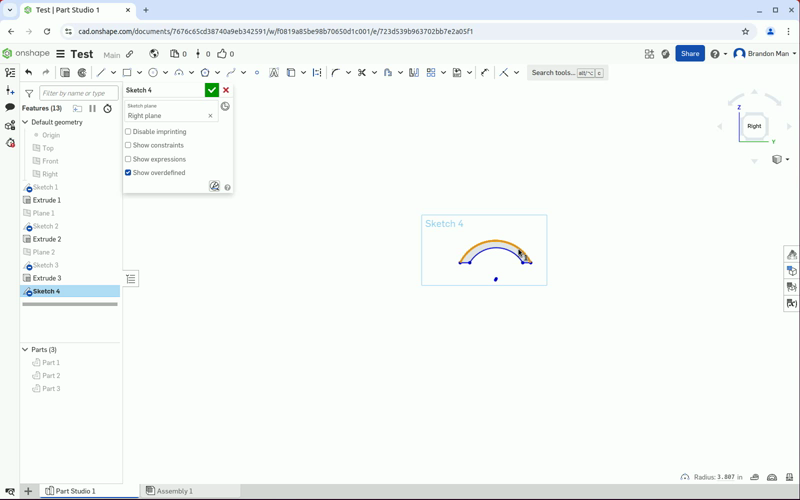
scroll(-6)
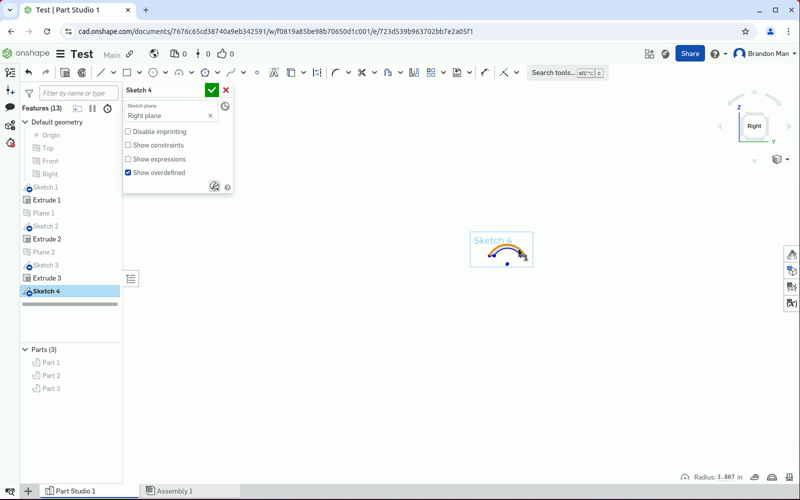
mouse_move(73, 352)
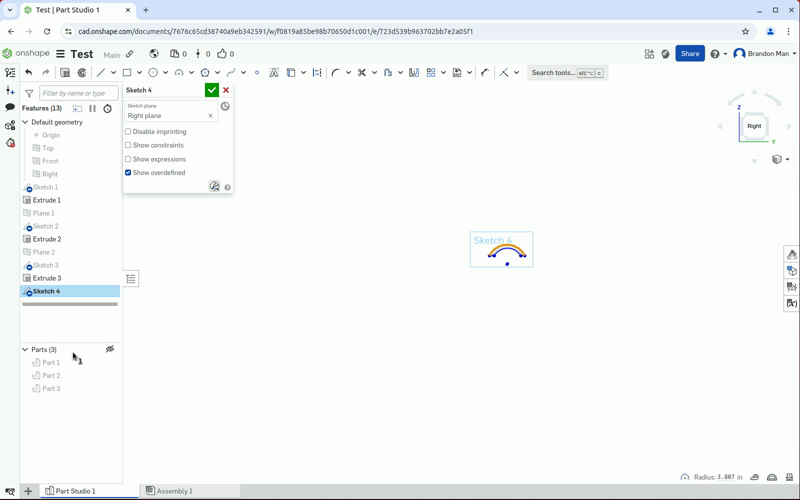
key(shift+y)
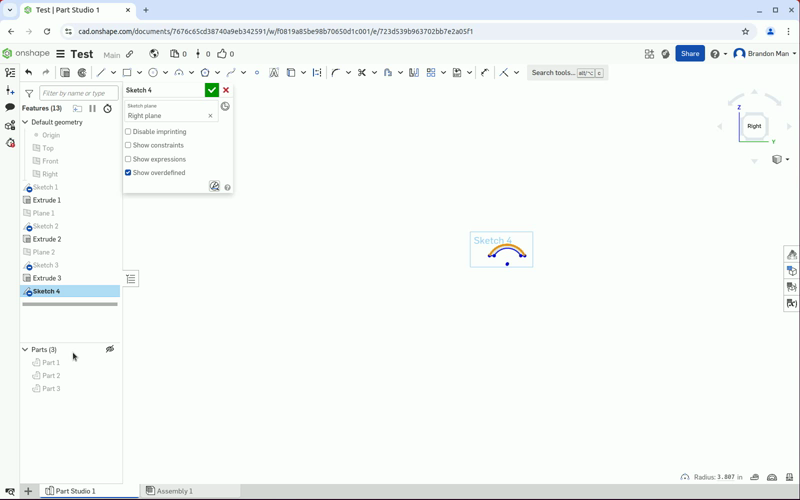
key(shift+e)
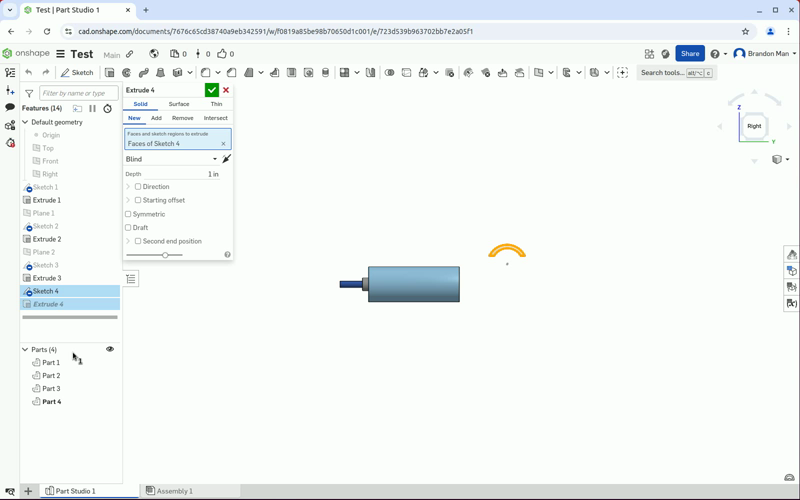
mouse_move(143, 106)
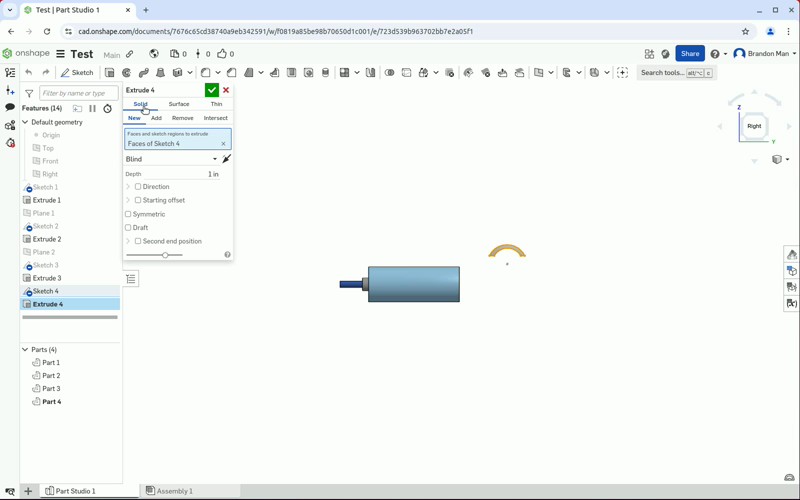
click(143, 106)
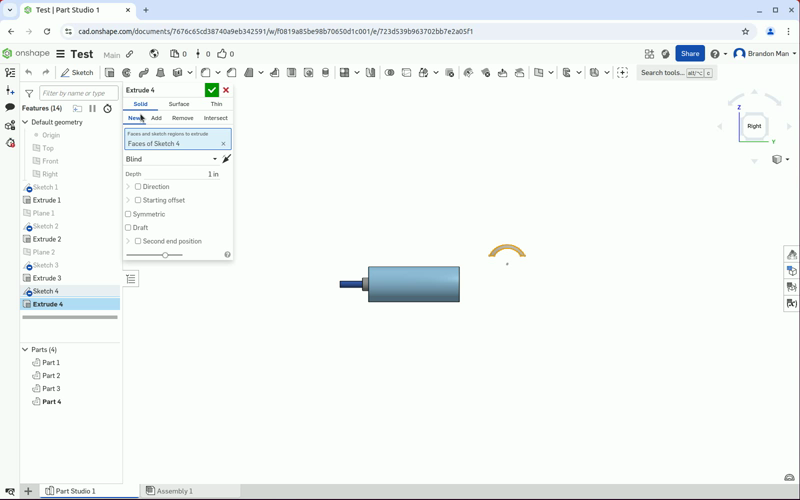
mouse_move(137, 120)
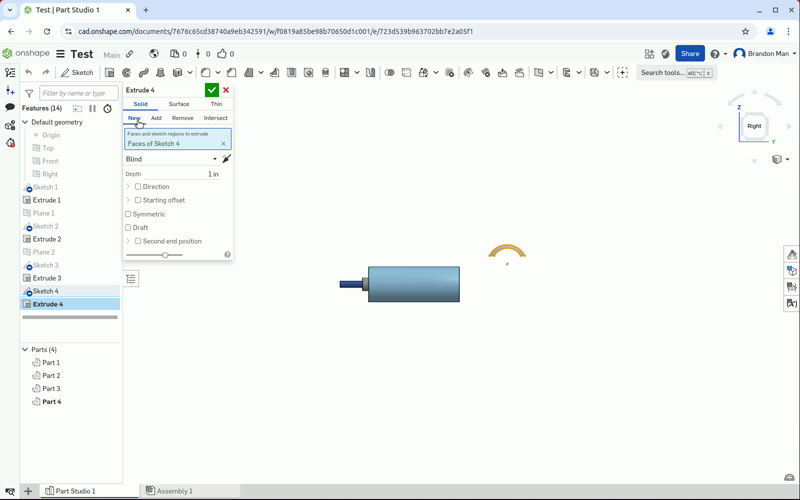
click(137, 120)
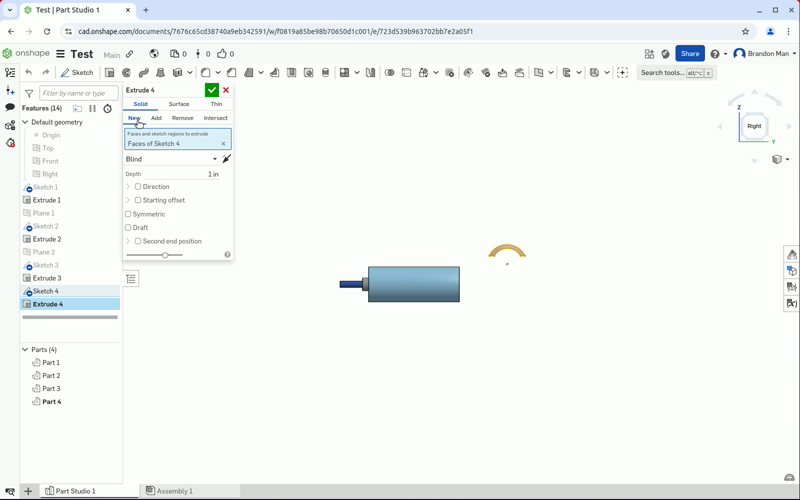
key(tab, 4)
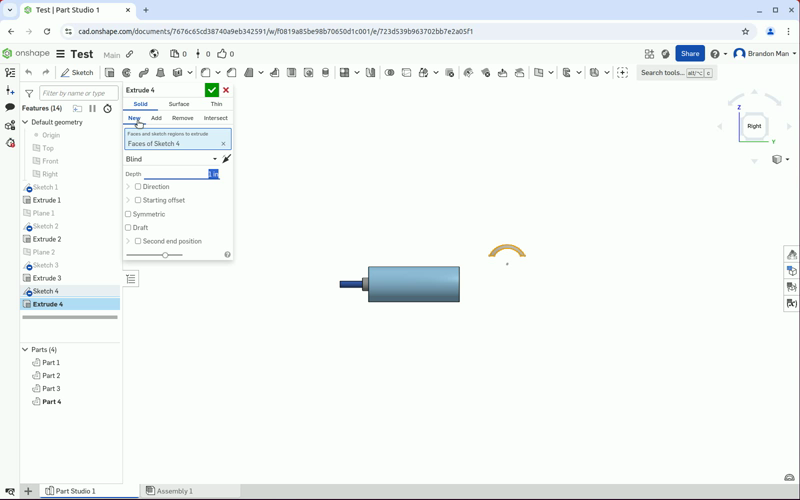
text(2.166)
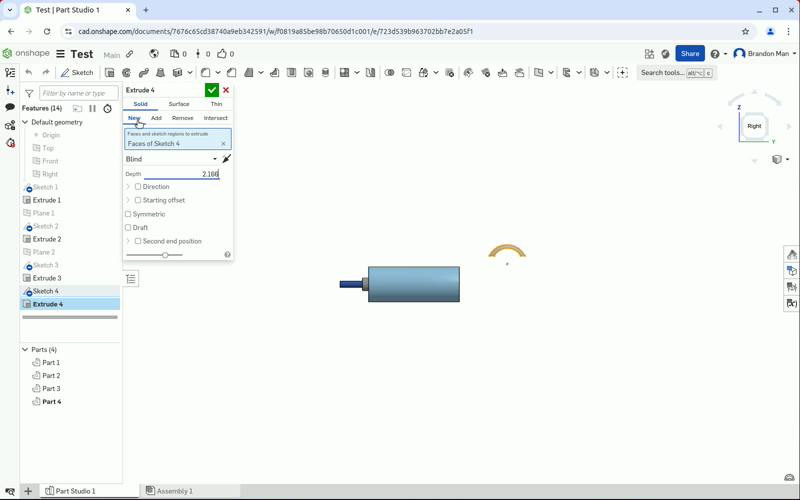
key(enter)
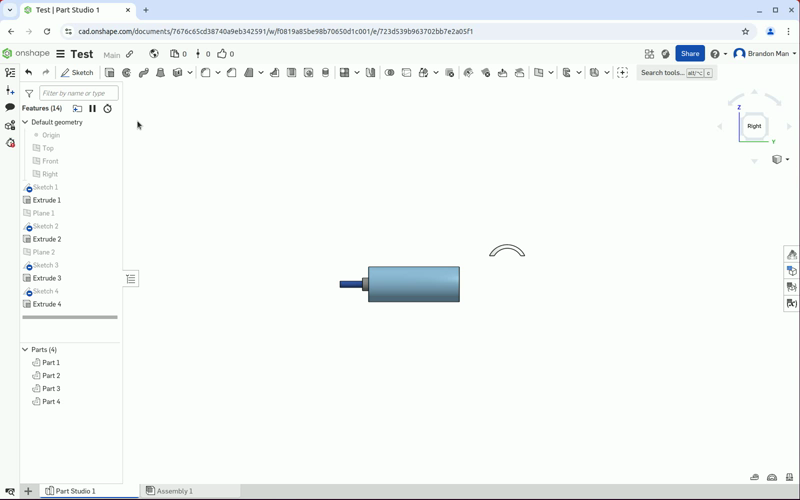
key(shift+h)
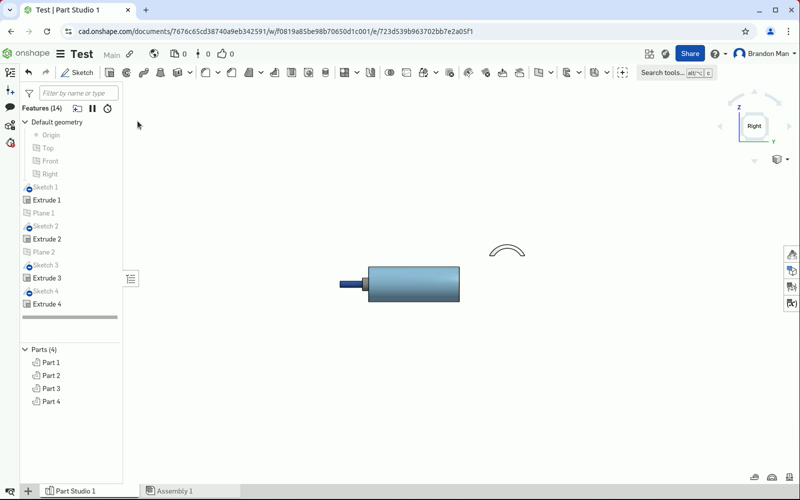
key(shift+h)
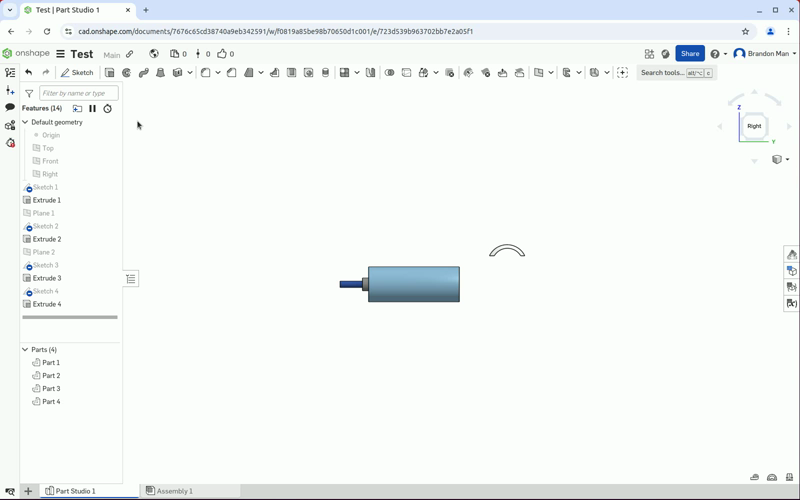
mouse_move(73, 189)
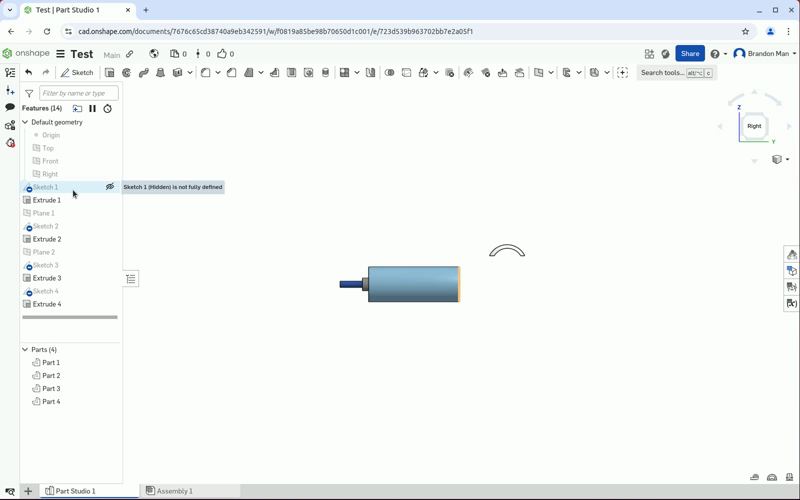
click(73, 189)
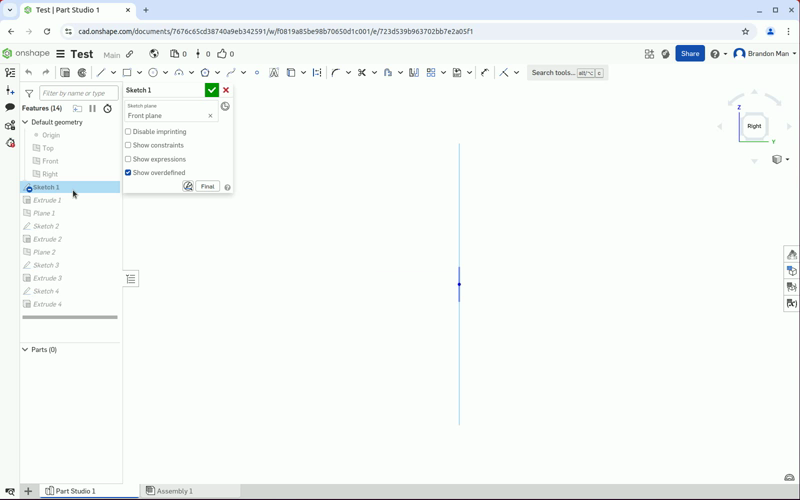
mouse_move(229, 92)
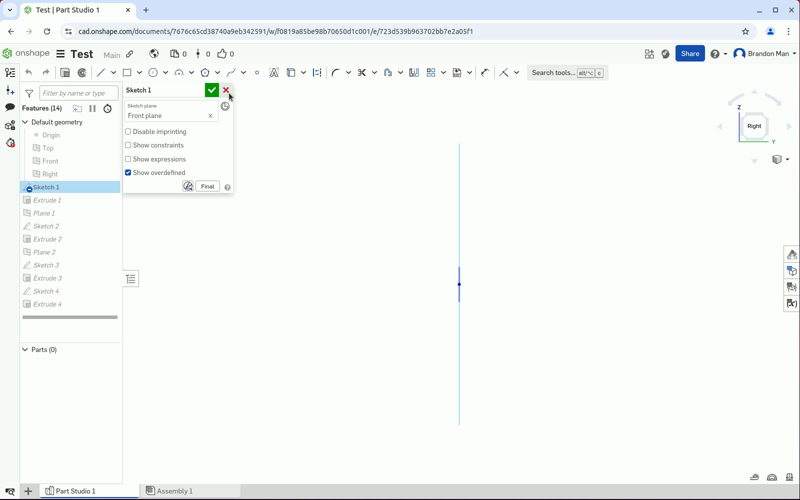
click(229, 92)
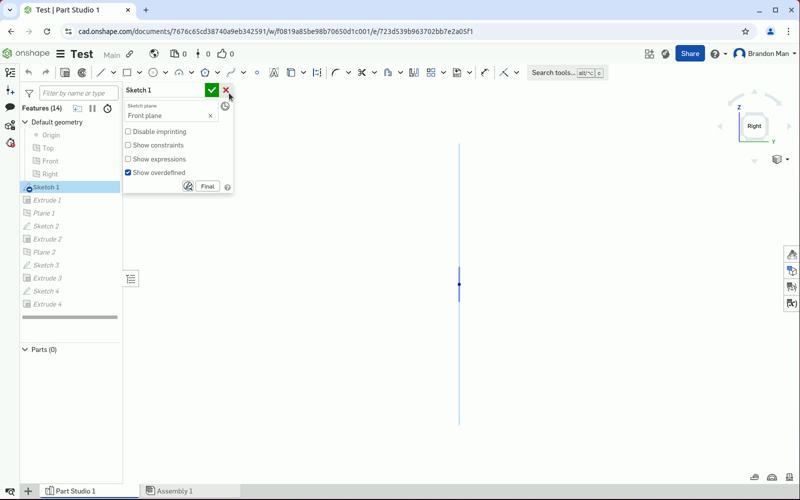
key(shift+s)
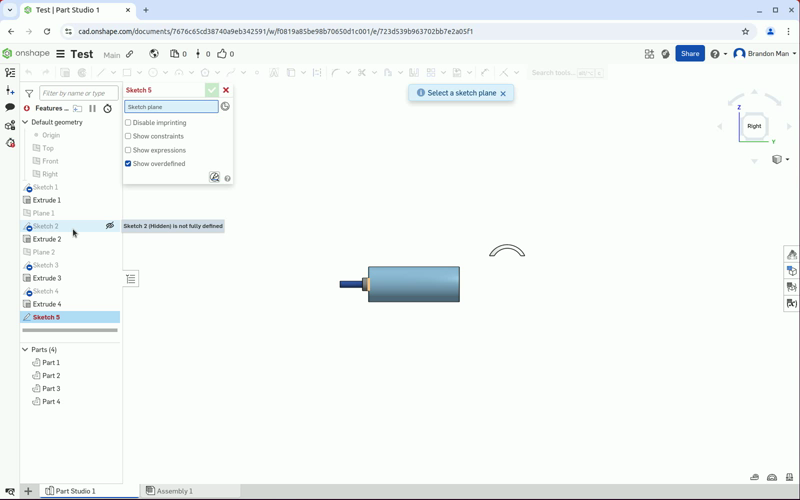
scroll(3)
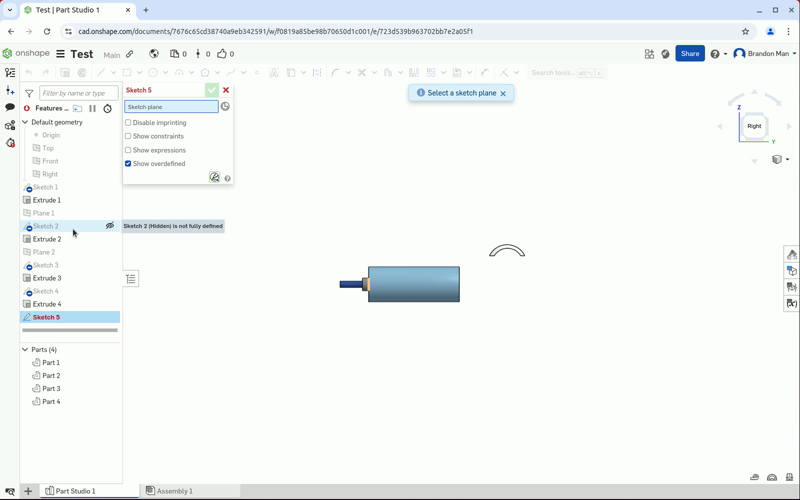
mouse_move(73, 176)
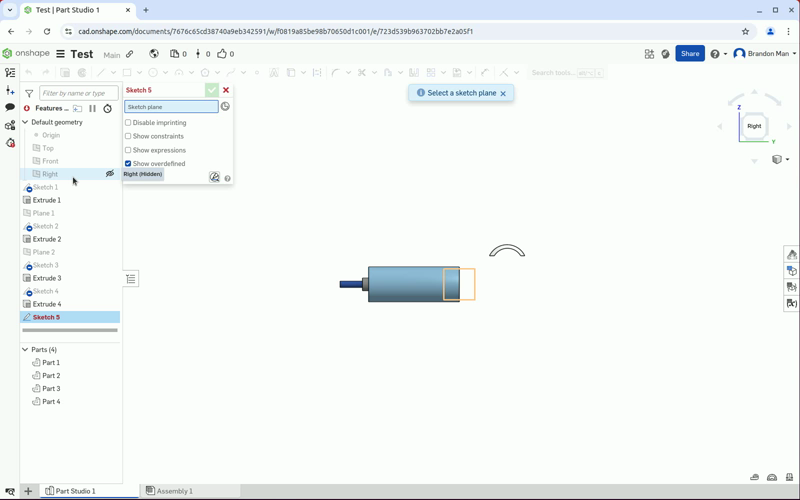
click(73, 176)
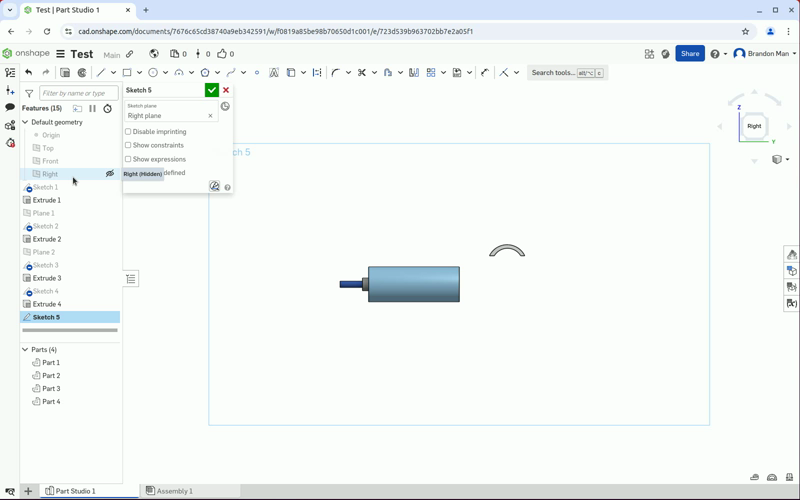
mouse_move(73, 352)
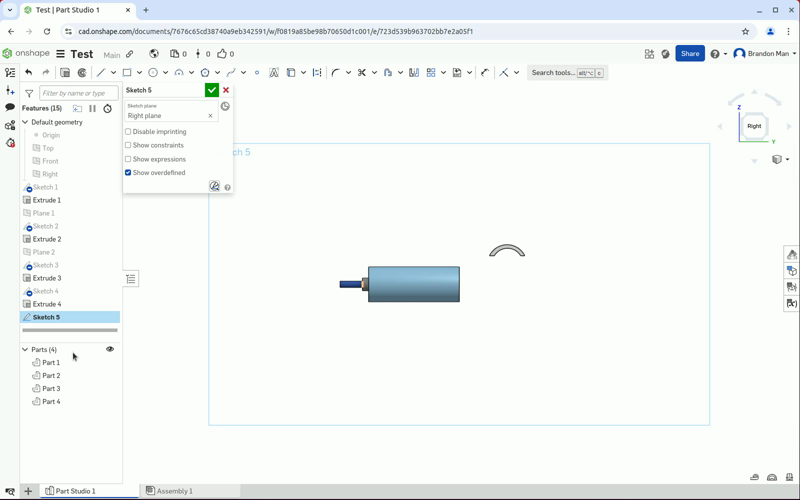
key(y)
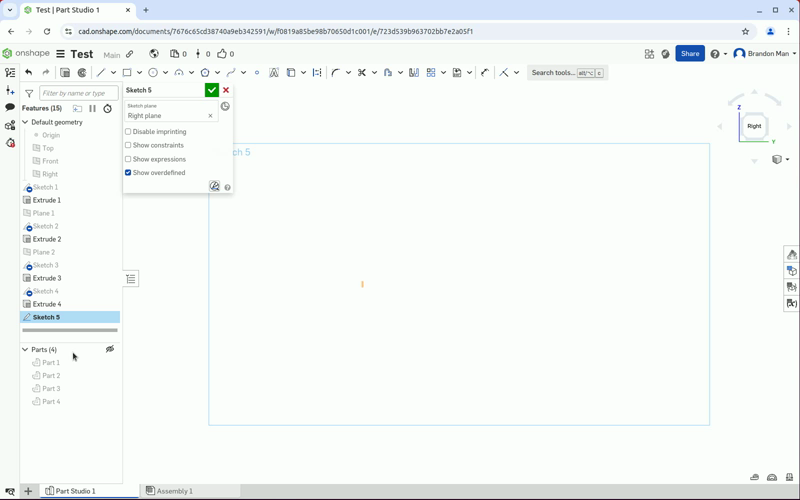
key(a)
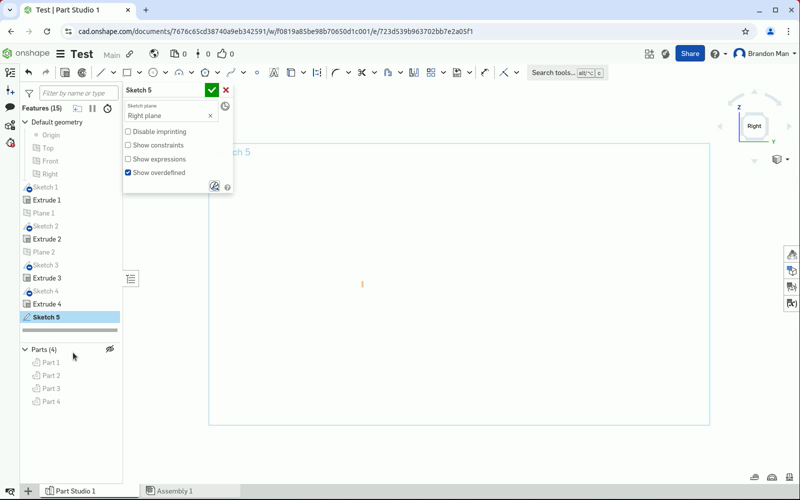
key_down(shift)
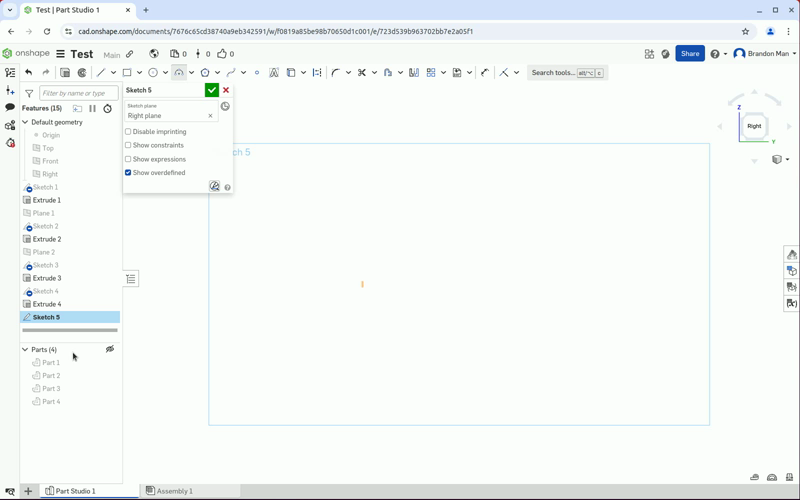
mouse_move(489, 255)
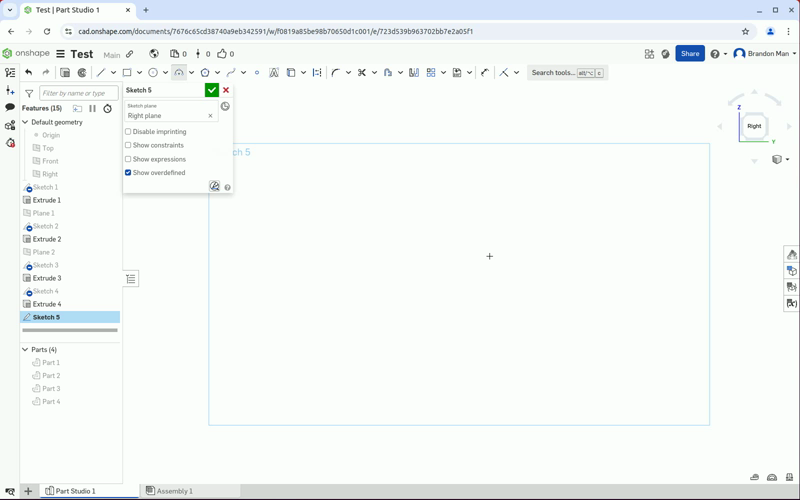
click(489, 255)
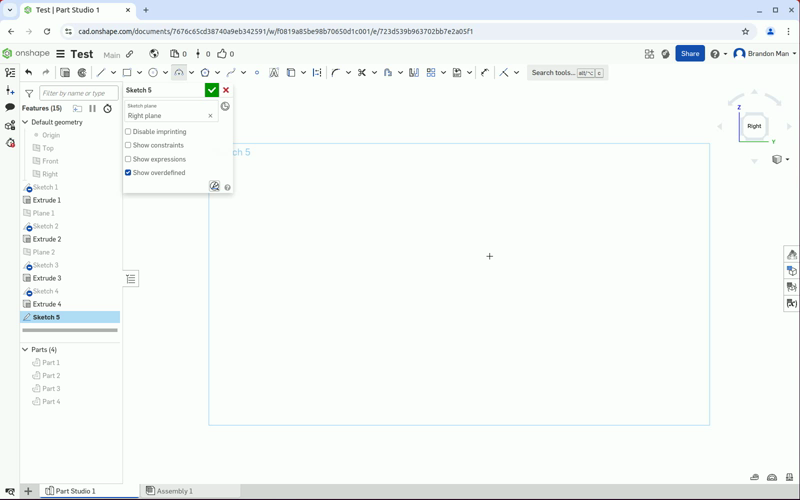
key_up(shift)
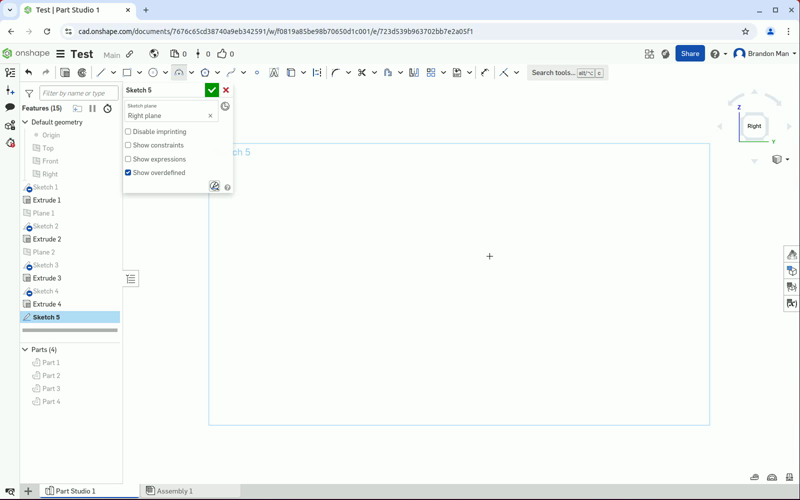
key_down(shift)
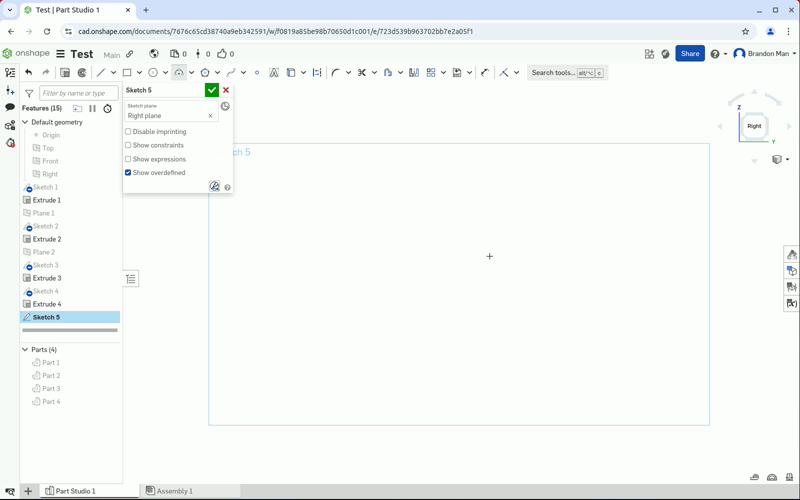
mouse_move(525, 255)
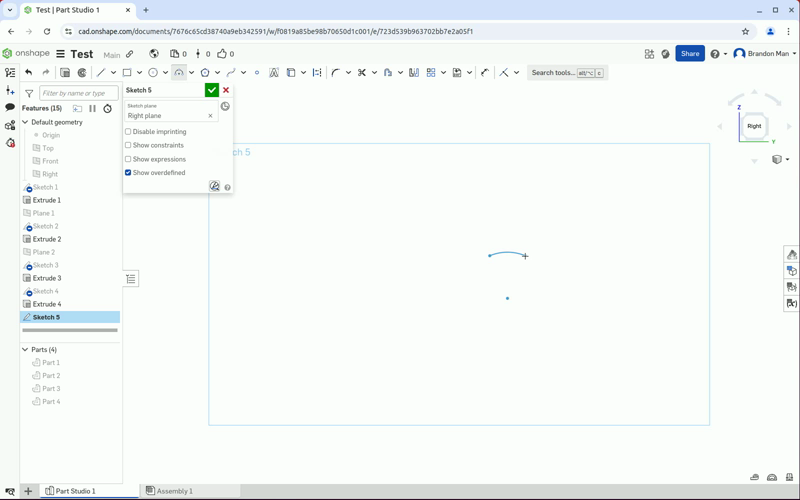
click(525, 255)
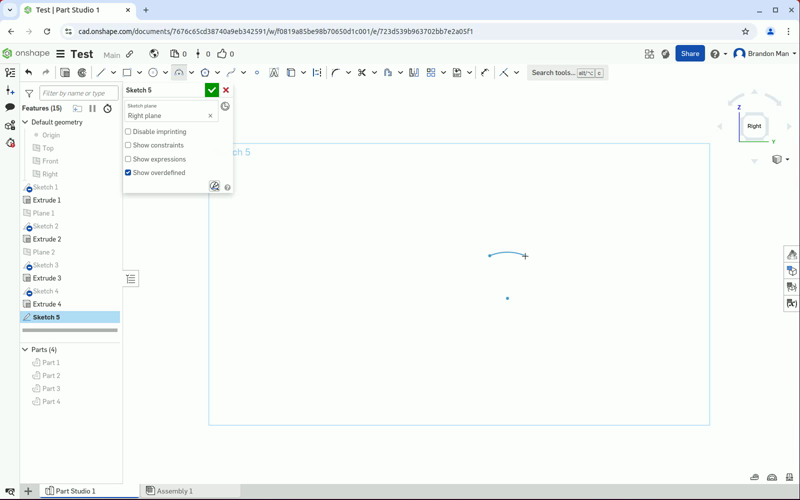
mouse_move(507, 283)
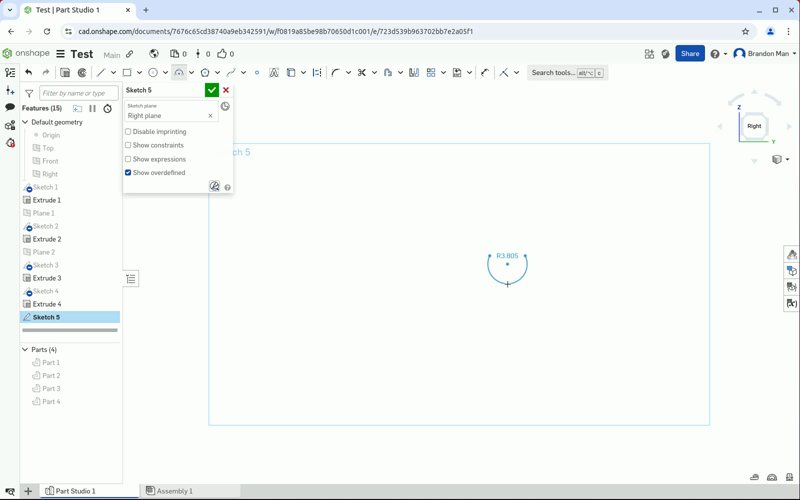
click(507, 283)
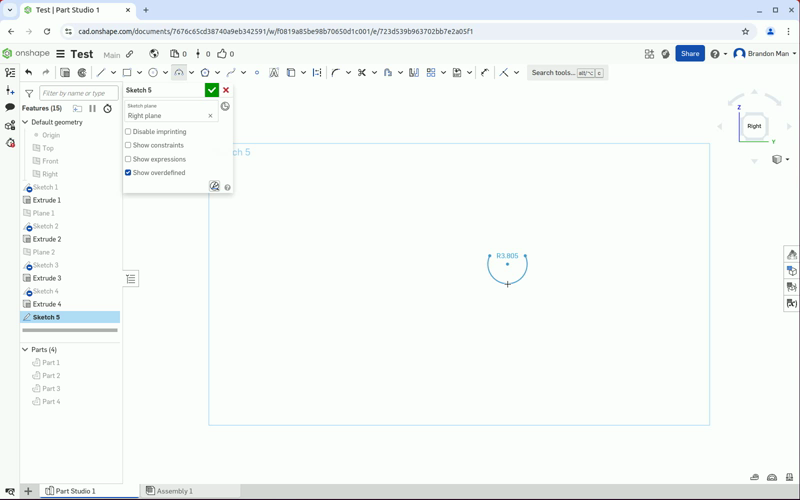
key_up(shift)
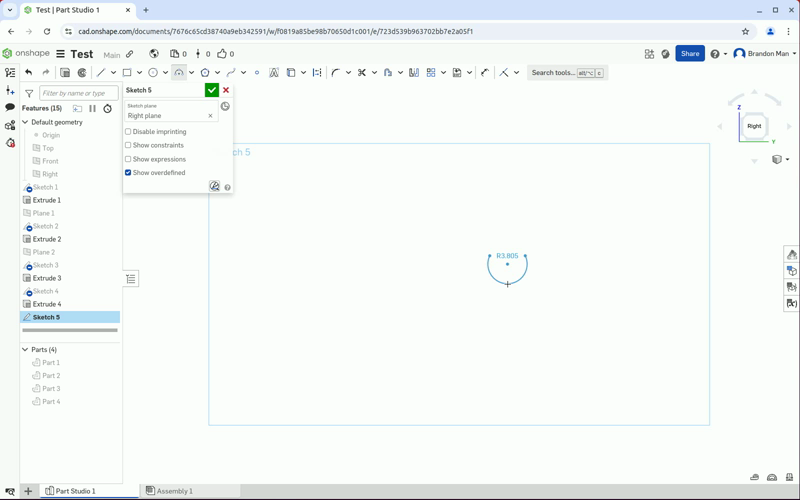
key(esc)
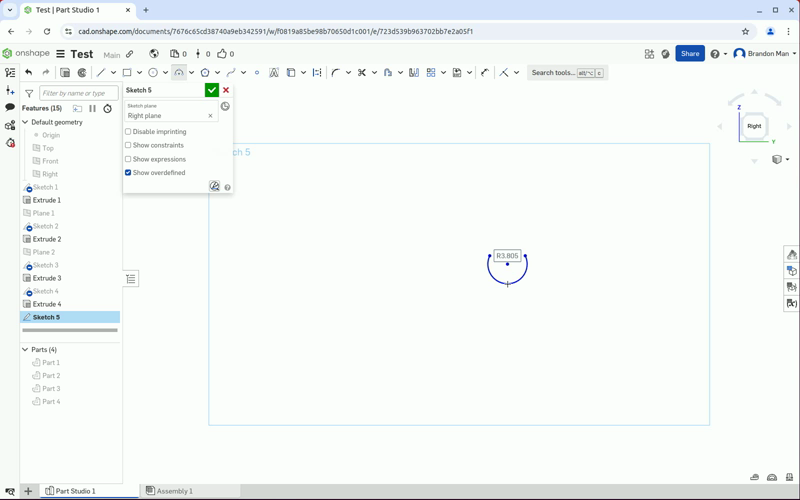
key(l)
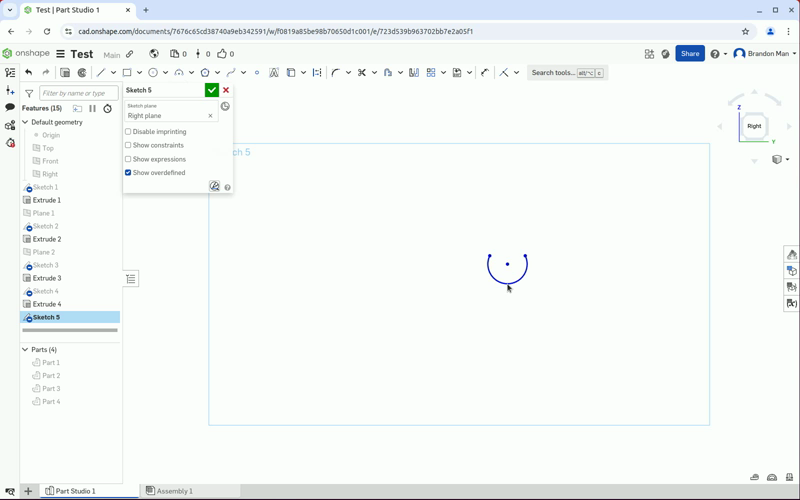
mouse_move(525, 255)
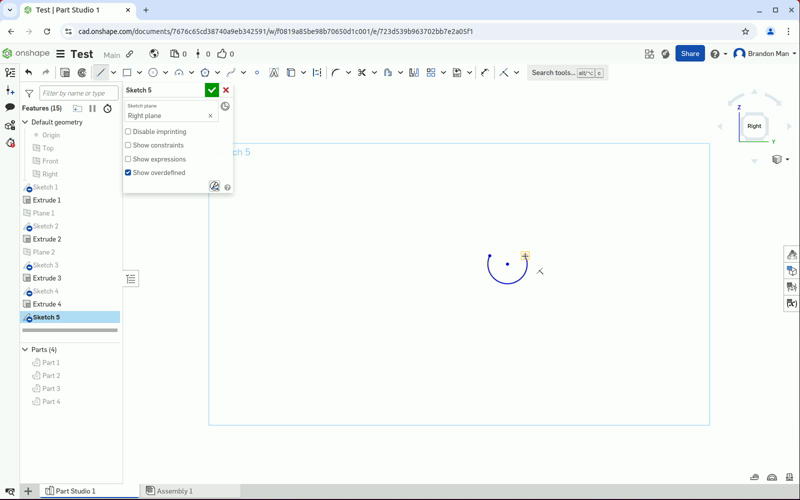
click(525, 255)
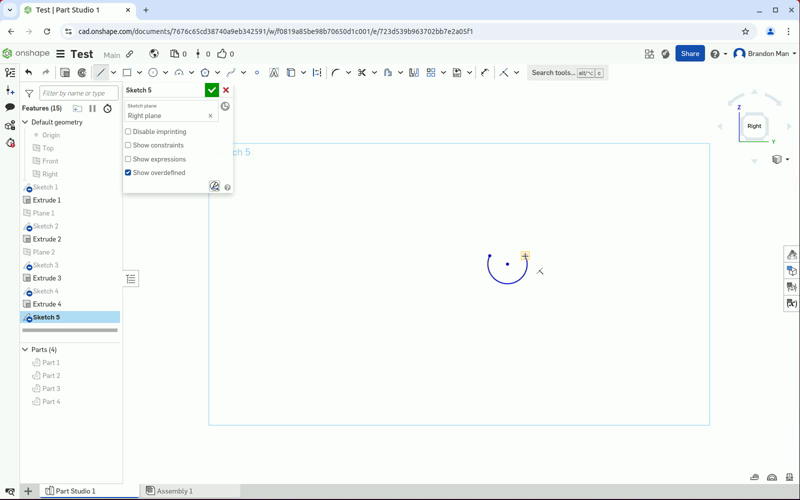
key_down(shift)
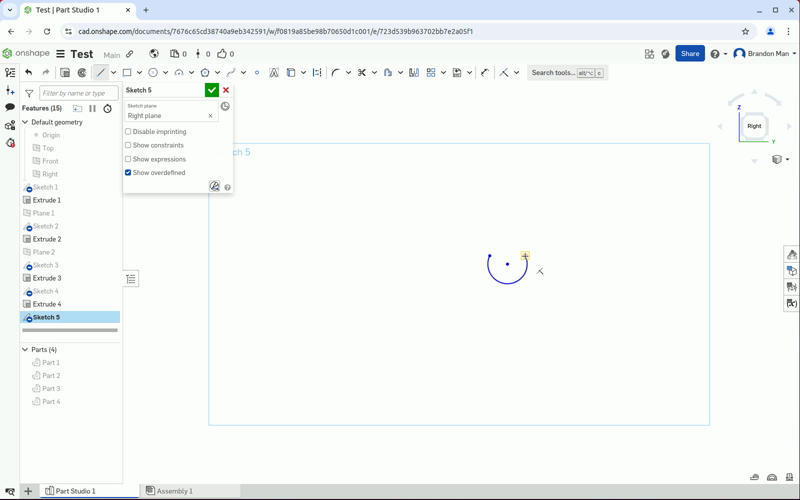
mouse_move(555, 255)
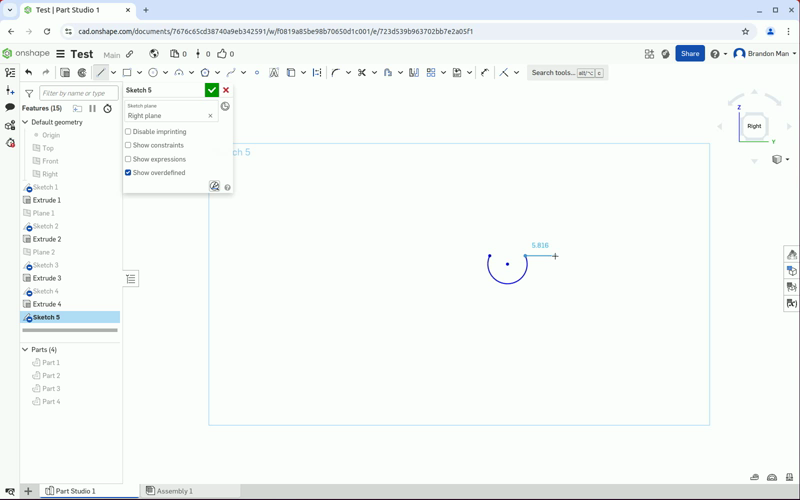
mouse_move(521, 255)
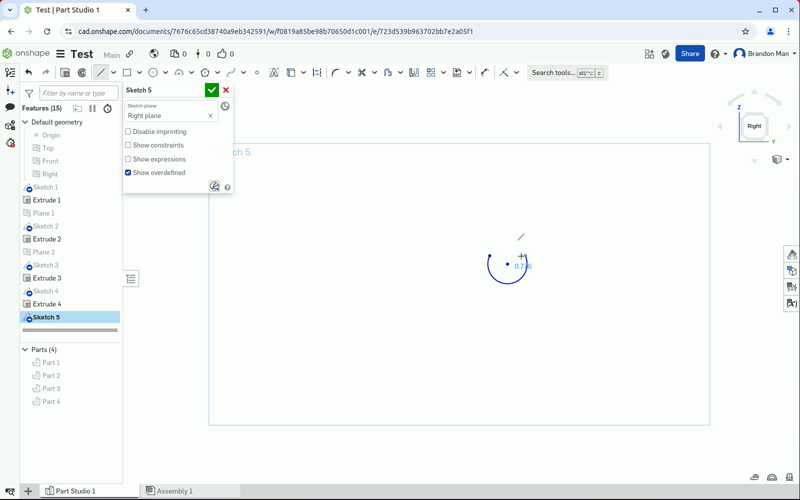
scroll(6)
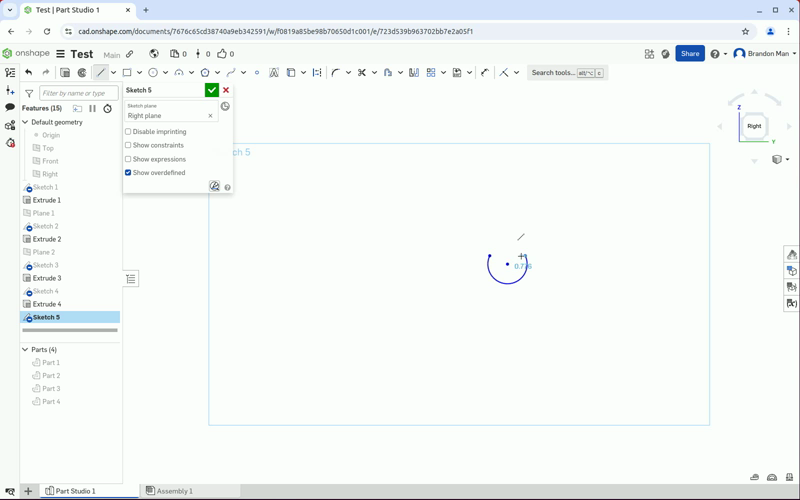
scroll(6)
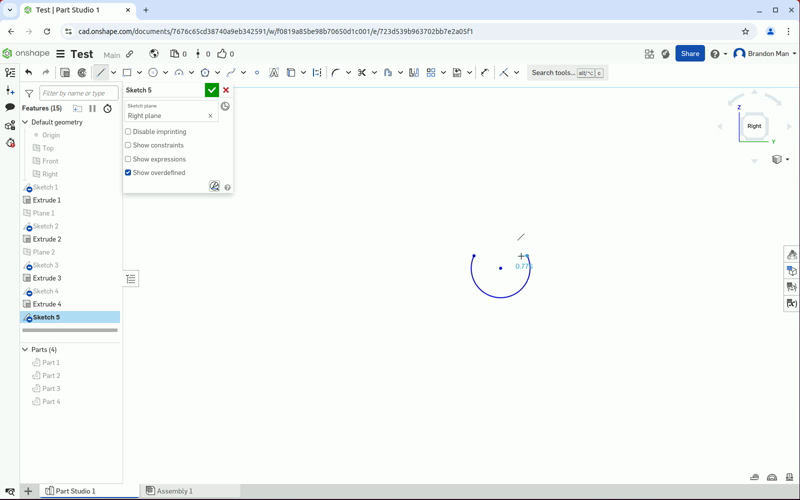
scroll(6)
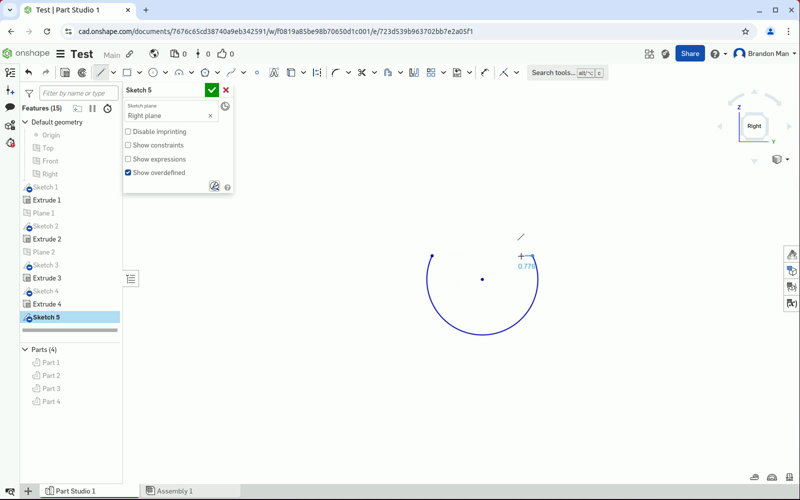
scroll(6)
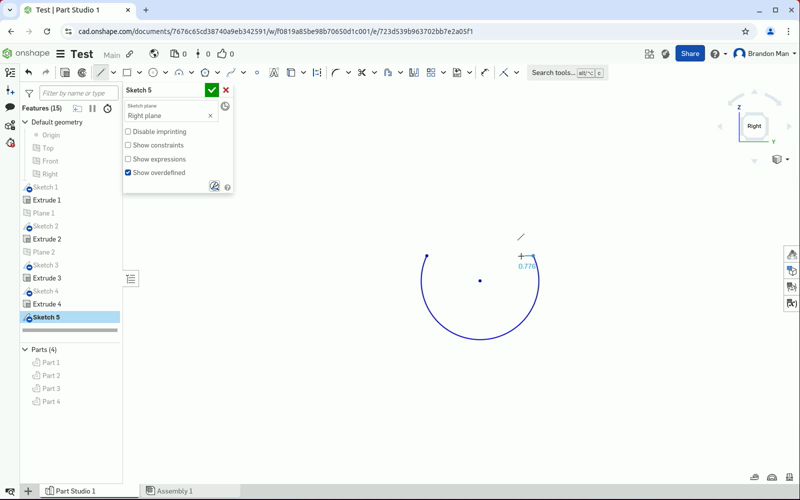
scroll(6)
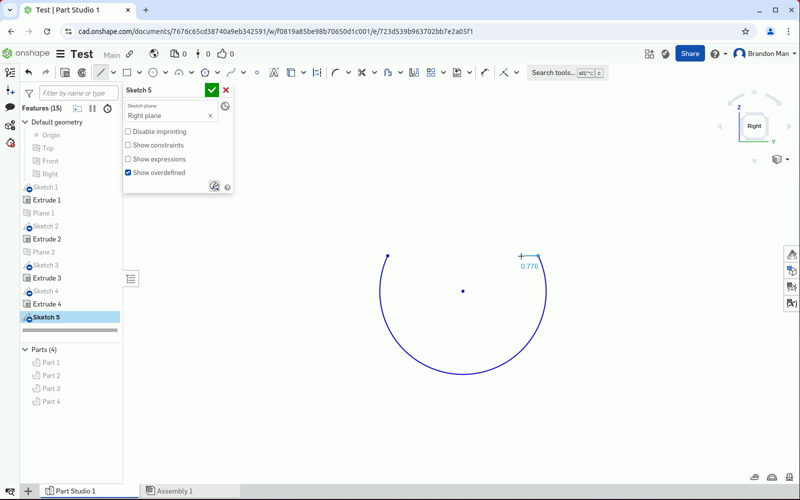
scroll(6)
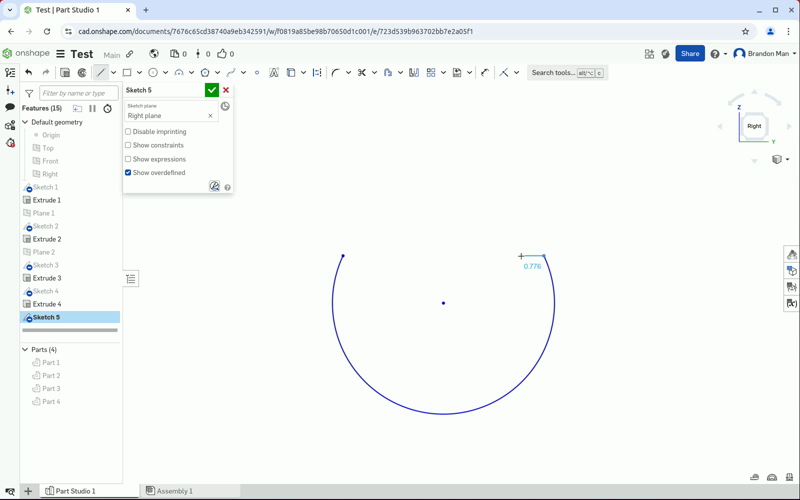
scroll(6)
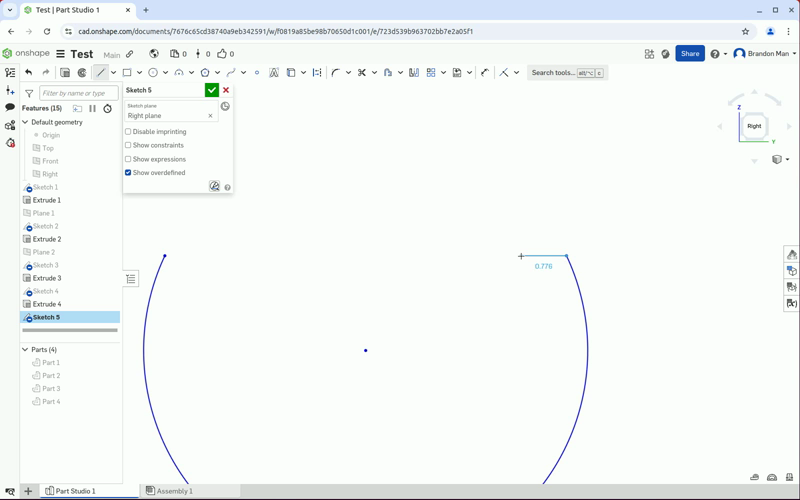
click(521, 255)
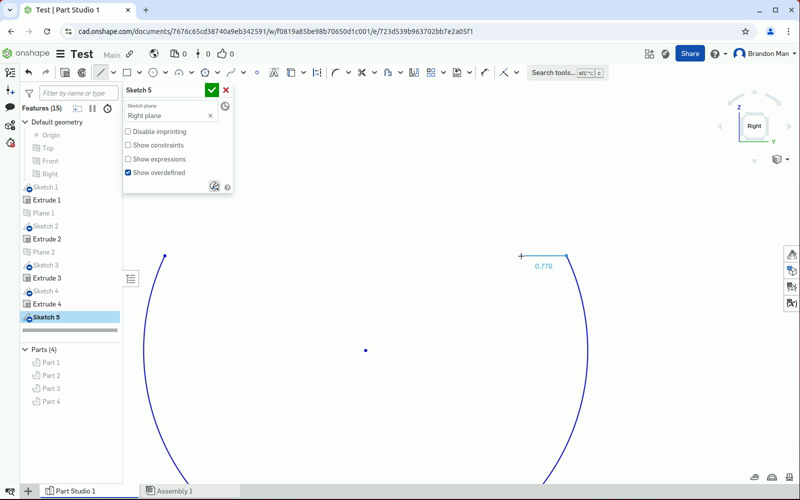
scroll(-6)
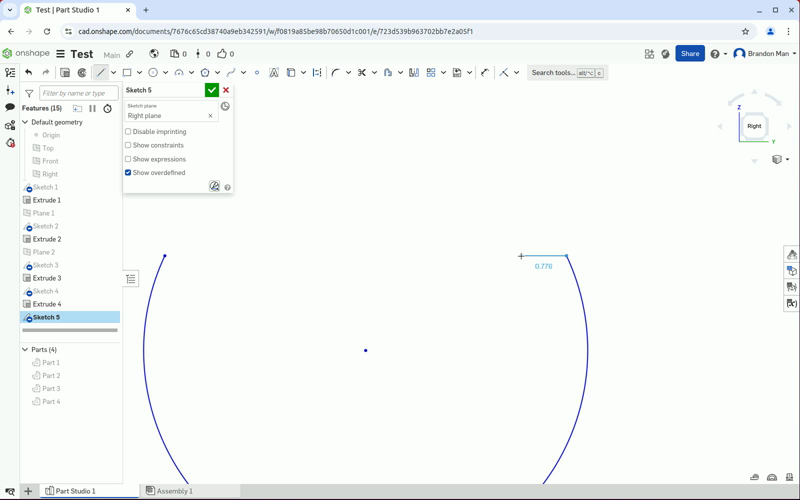
scroll(-6)
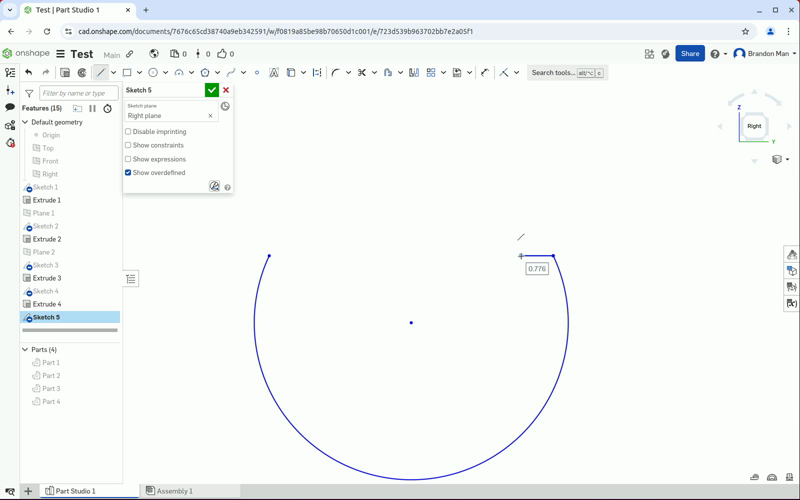
scroll(-6)
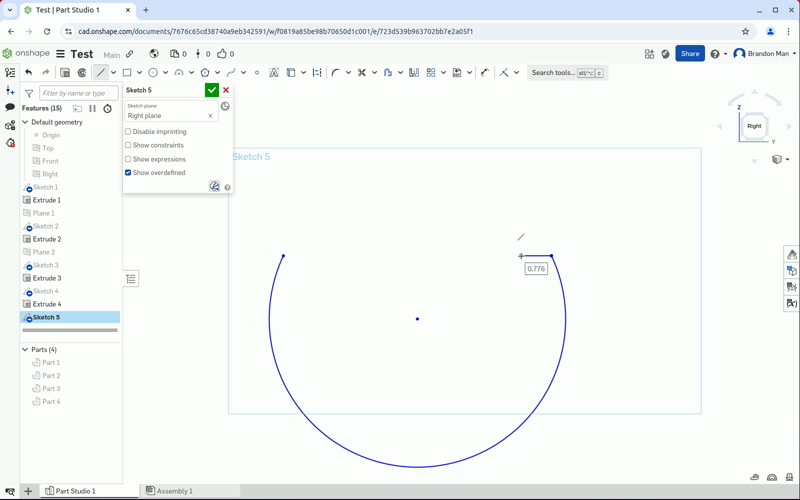
scroll(-6)
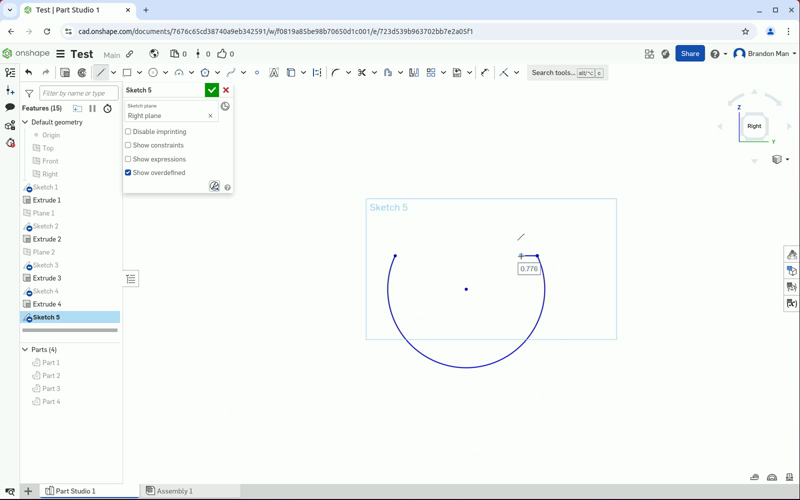
scroll(-6)
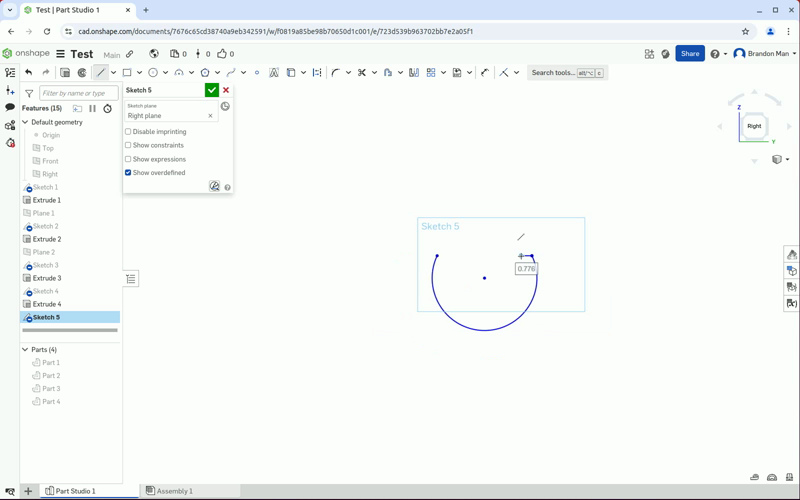
scroll(-6)
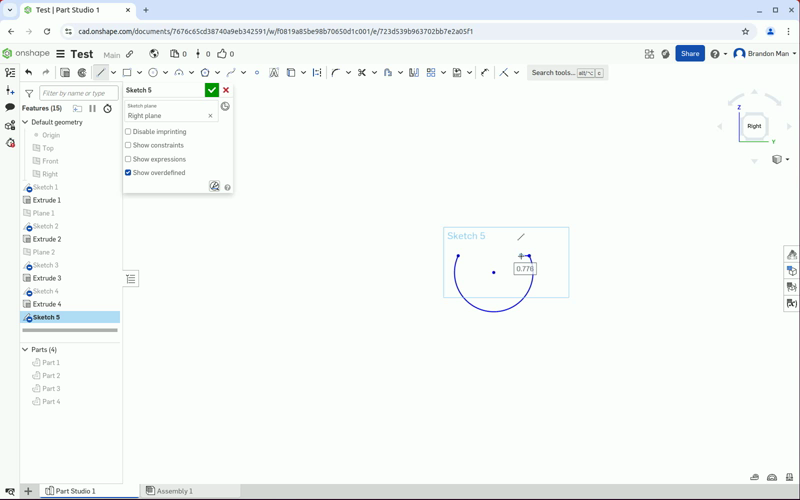
scroll(-6)
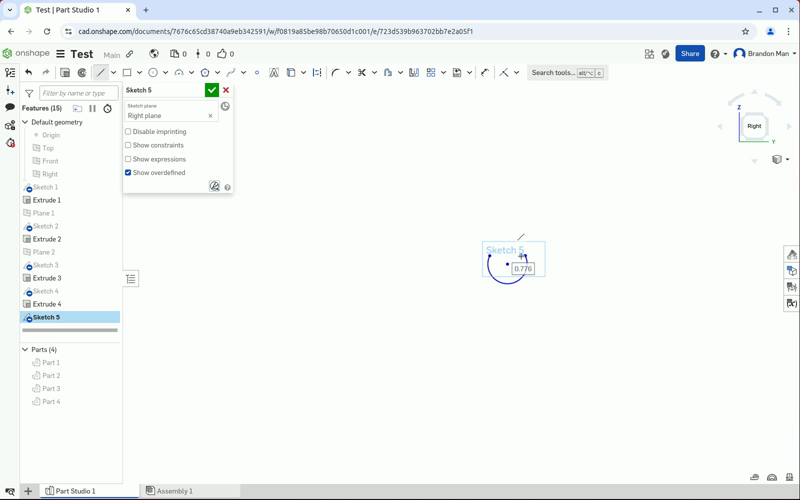
key_up(shift)
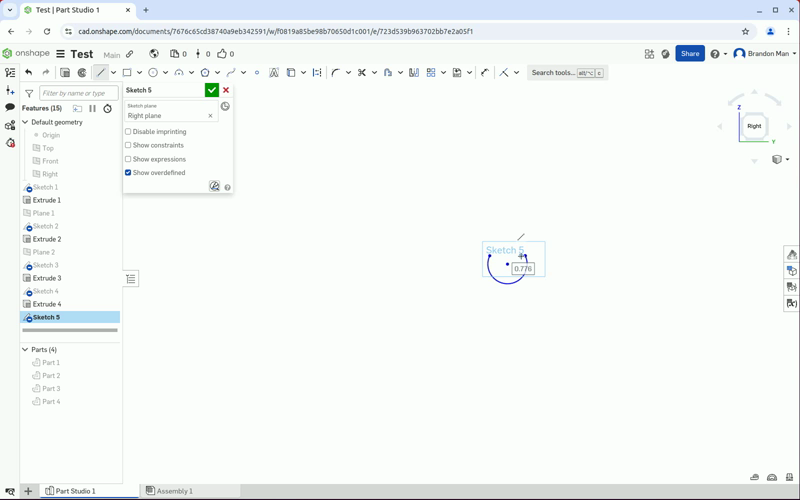
key(esc)
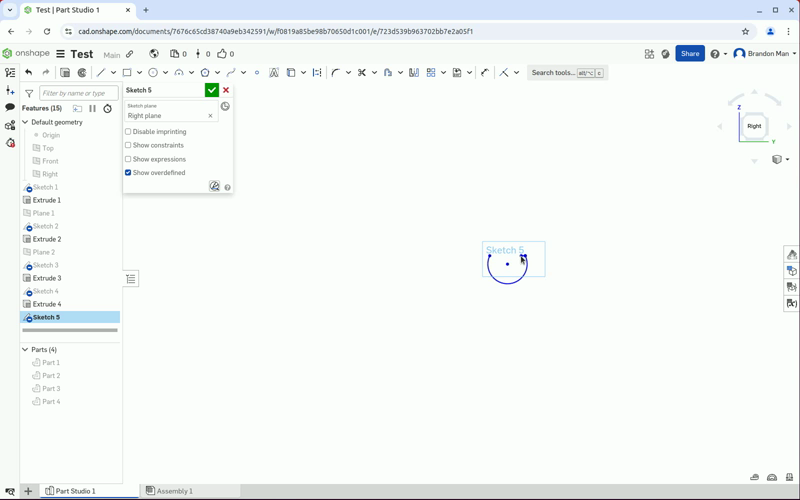
key(a)
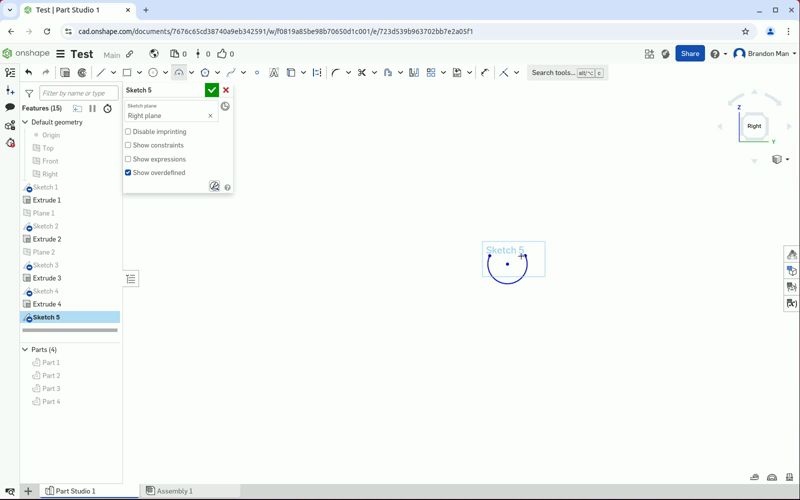
mouse_move(521, 255)
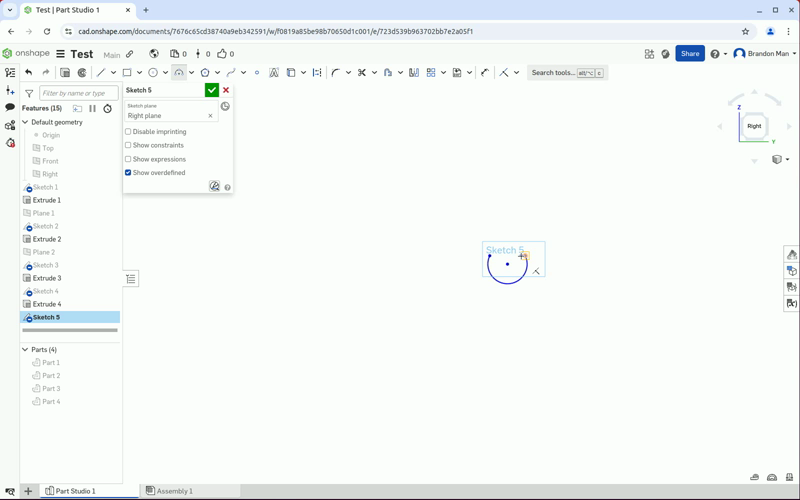
scroll(6)
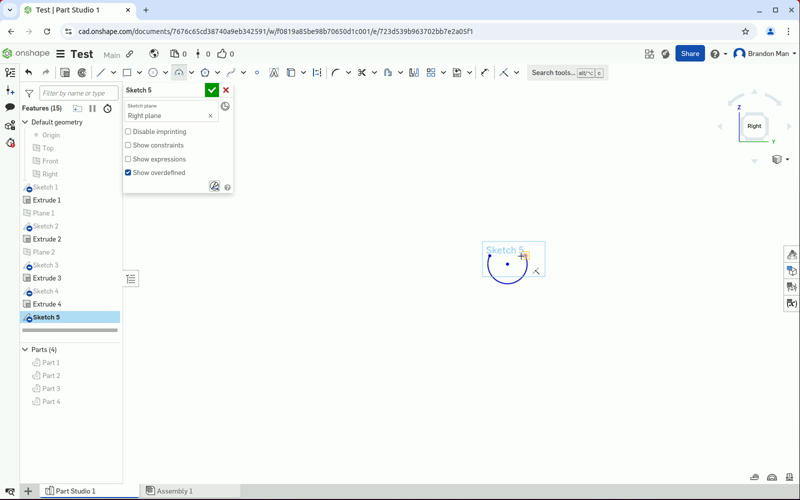
scroll(6)
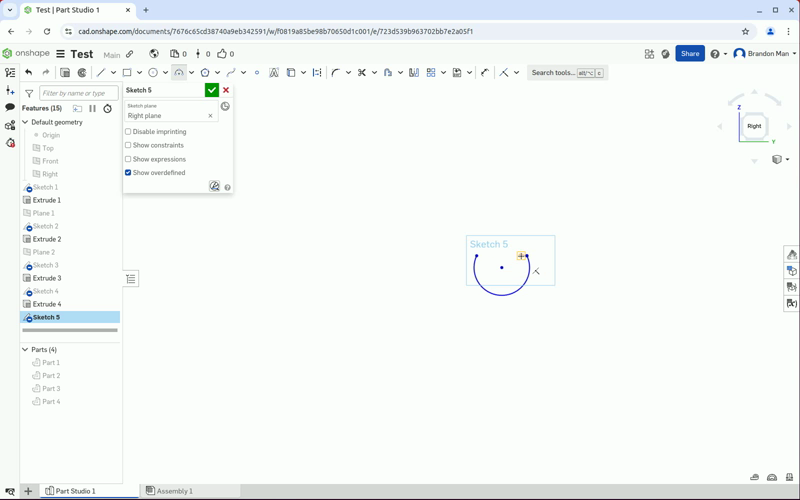
scroll(6)
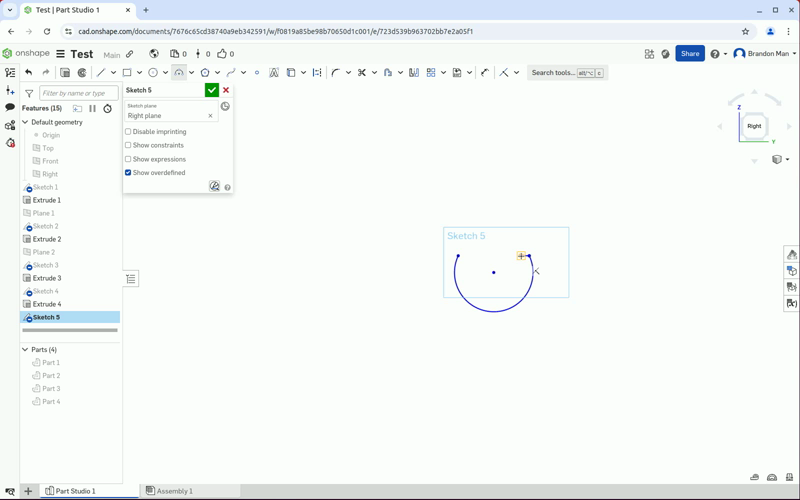
scroll(6)
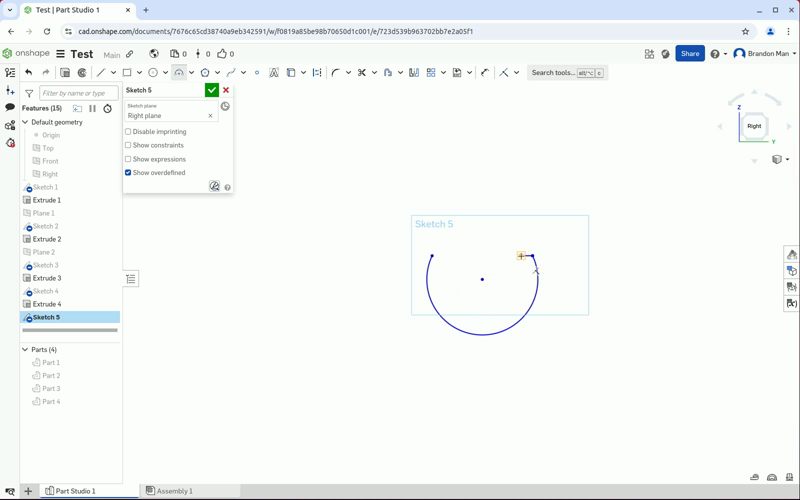
scroll(6)
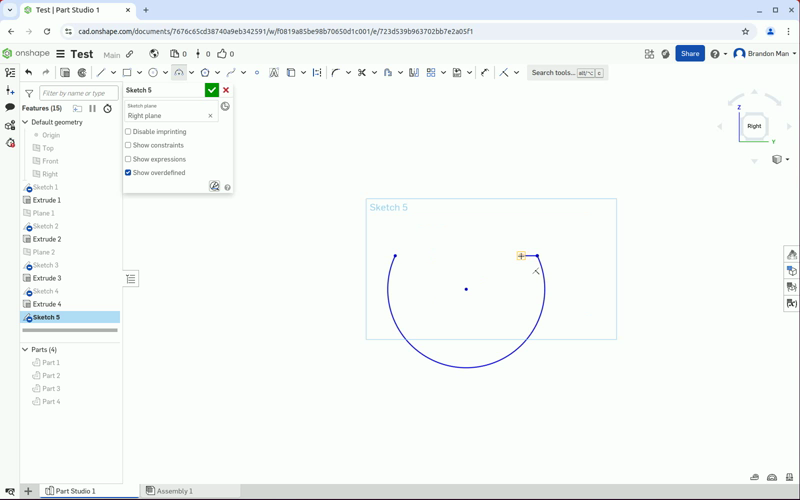
scroll(6)
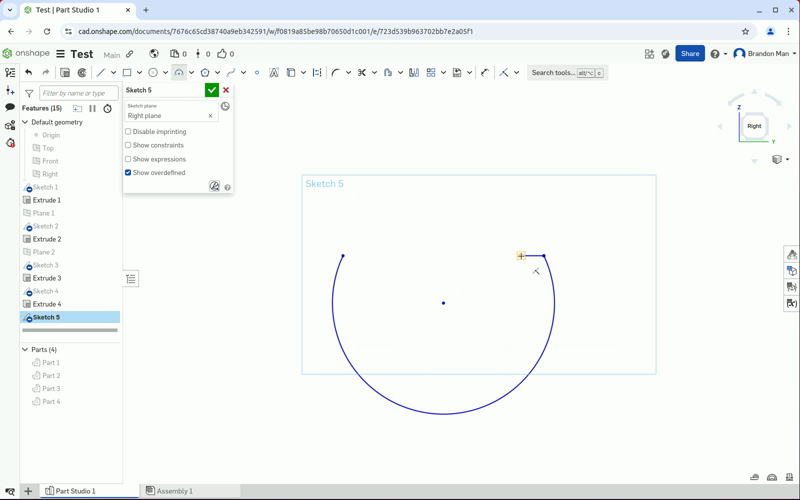
scroll(6)
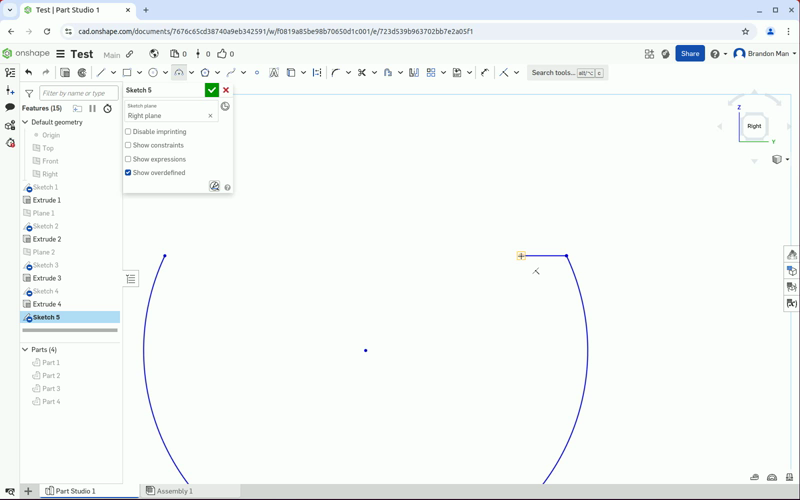
click(521, 255)
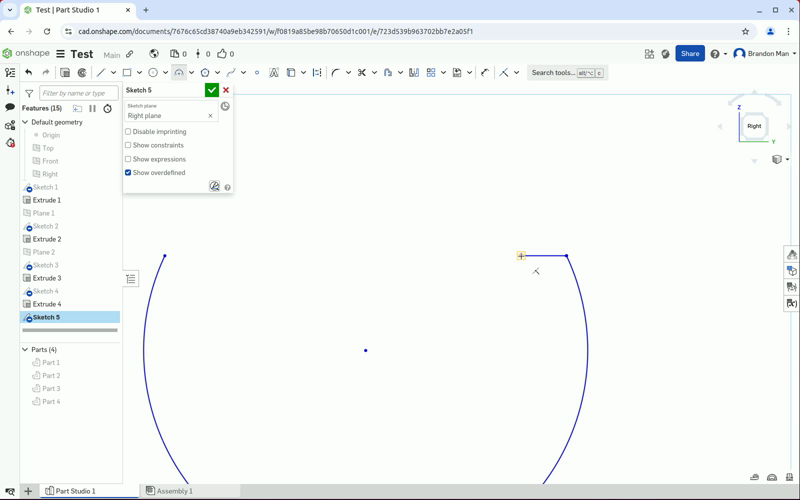
scroll(-6)
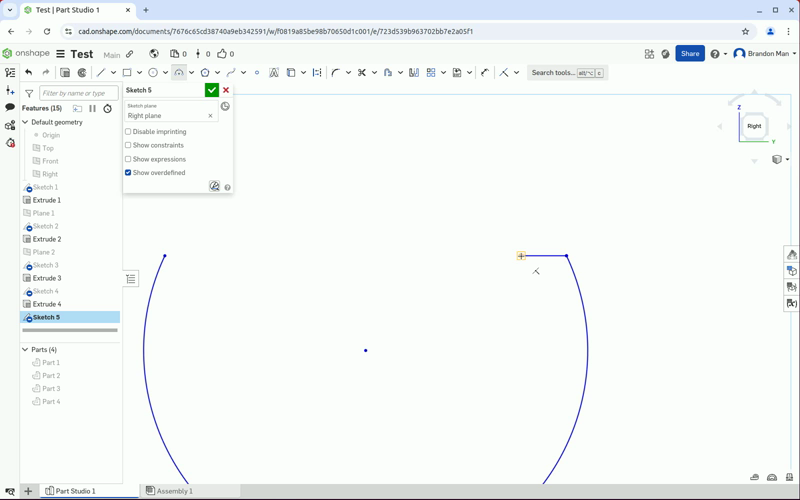
scroll(-6)
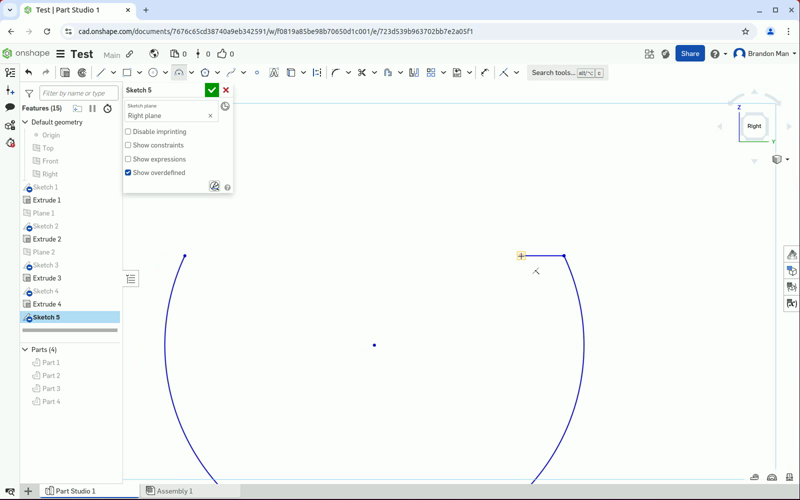
scroll(-6)
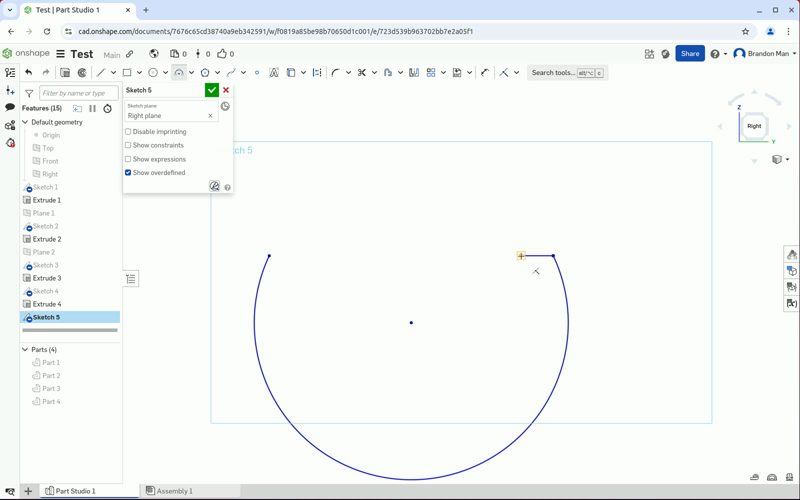
scroll(-6)
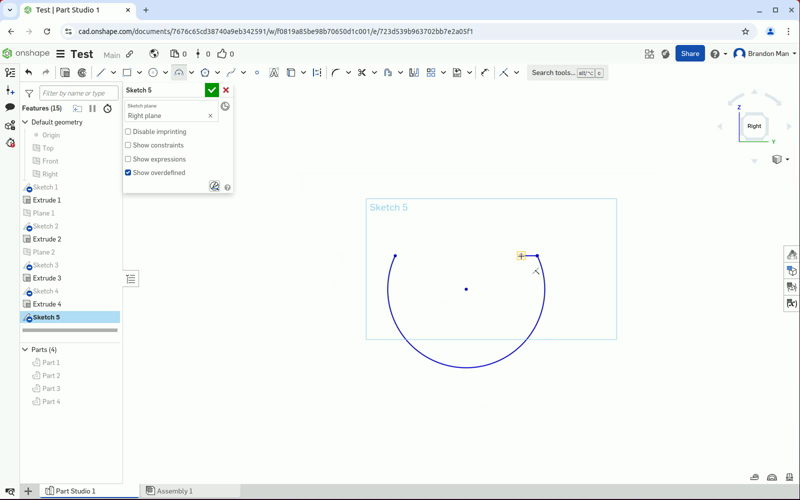
scroll(-6)
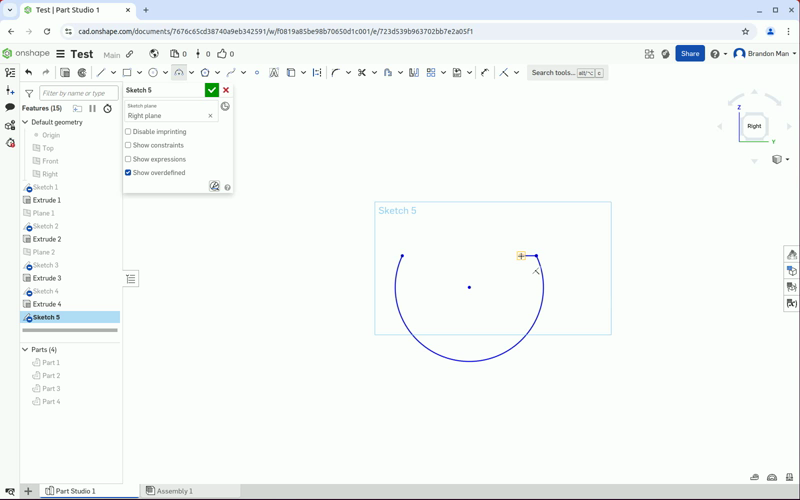
scroll(-6)
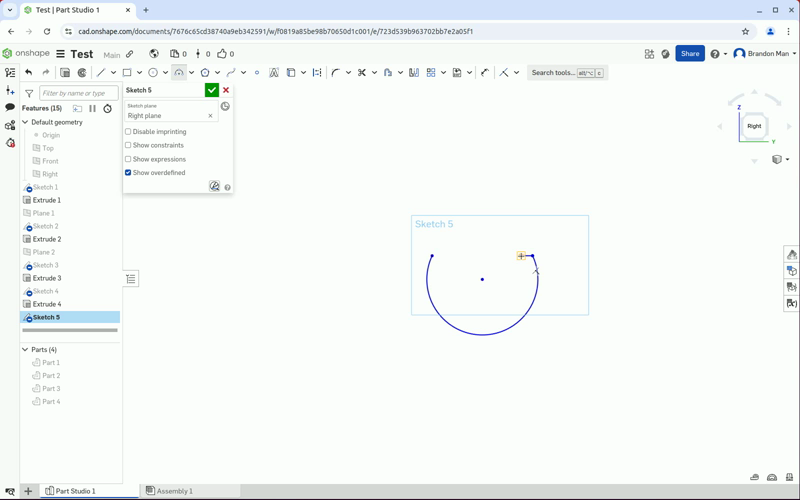
scroll(-6)
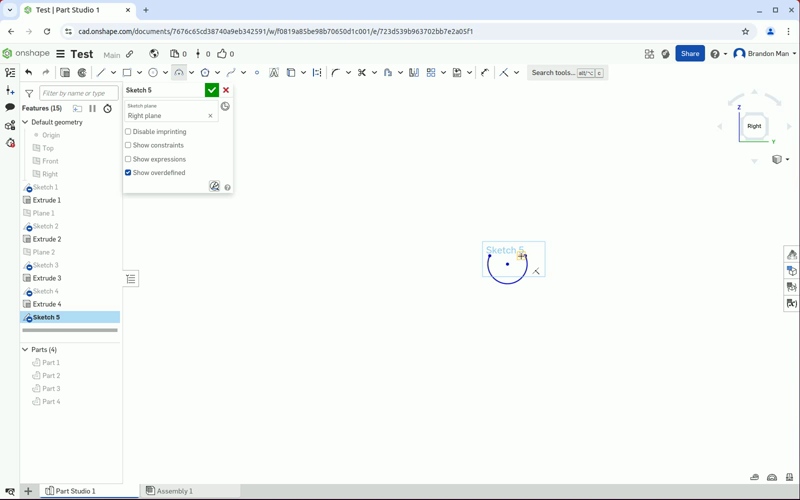
key_down(shift)
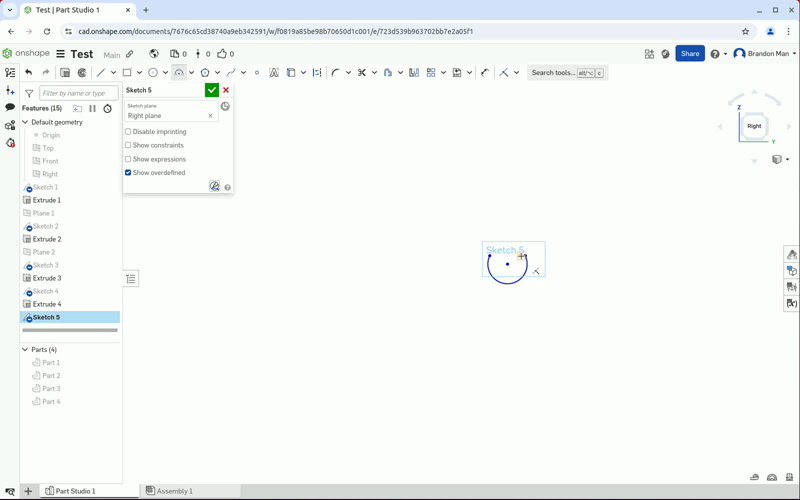
mouse_move(494, 255)
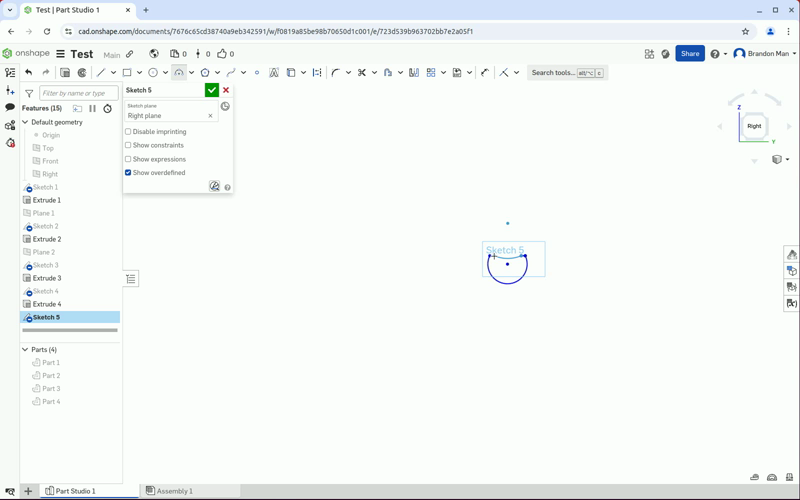
scroll(6)
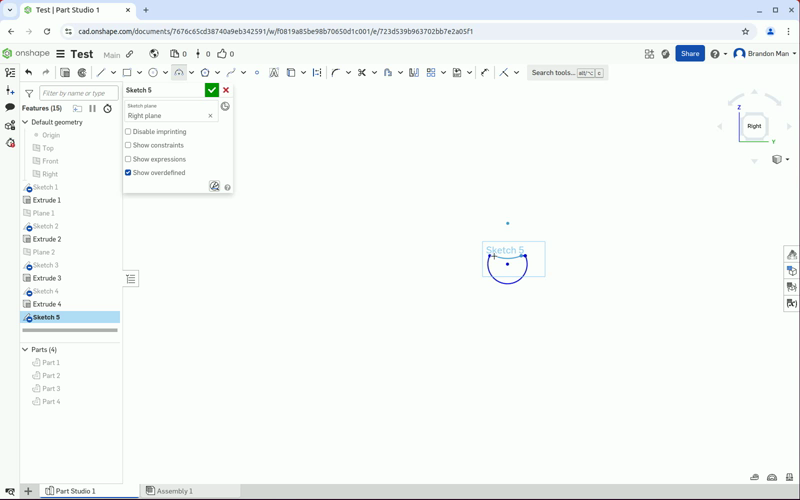
scroll(6)
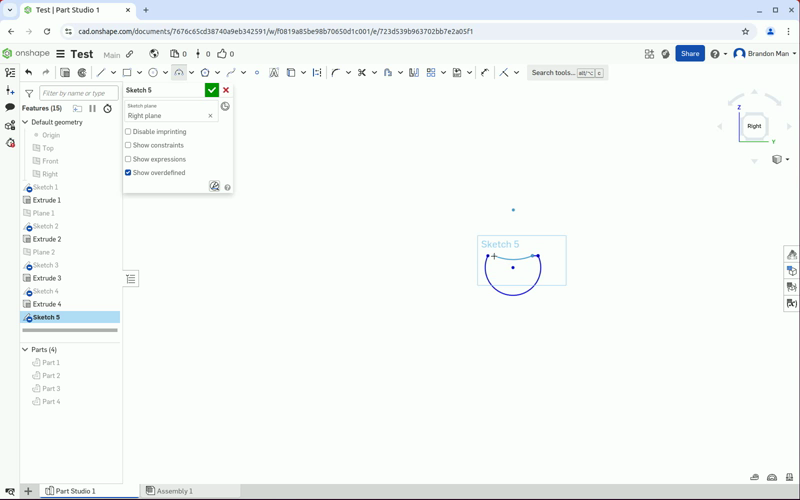
scroll(6)
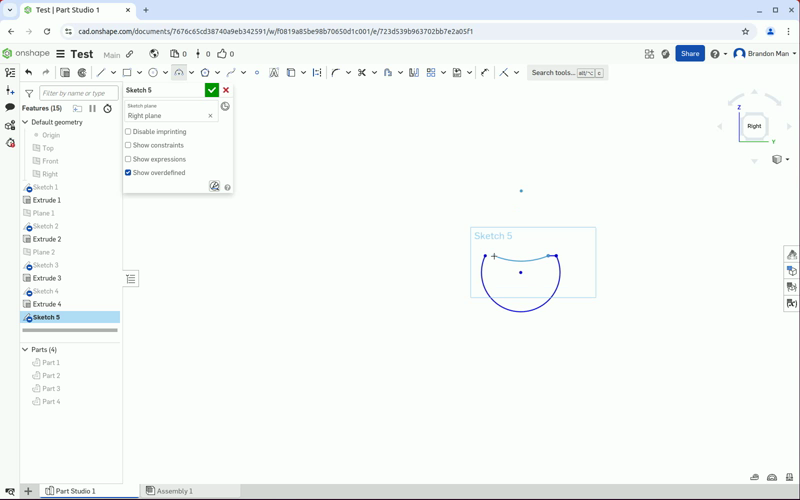
scroll(6)
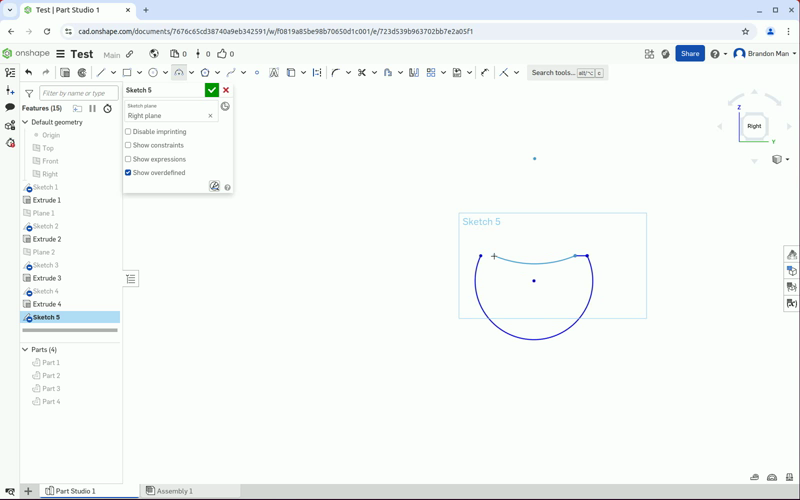
scroll(6)
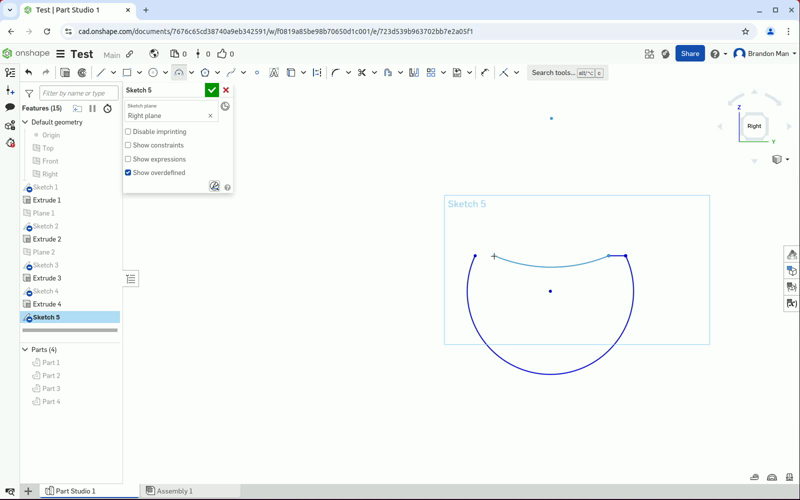
scroll(6)
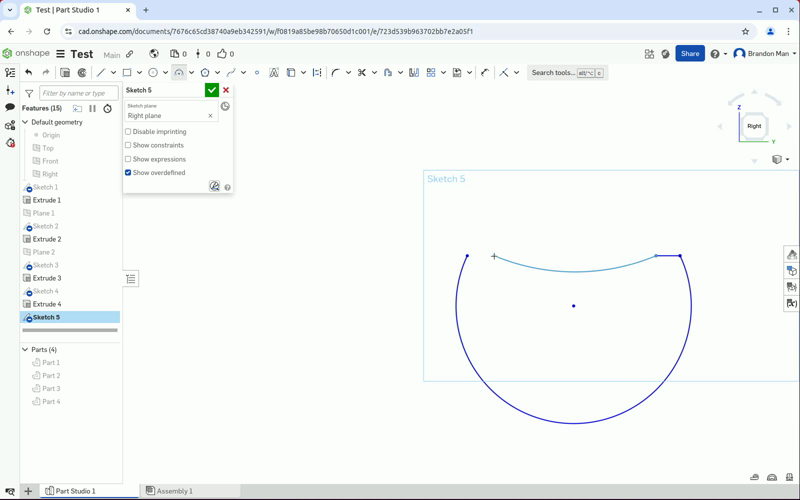
scroll(6)
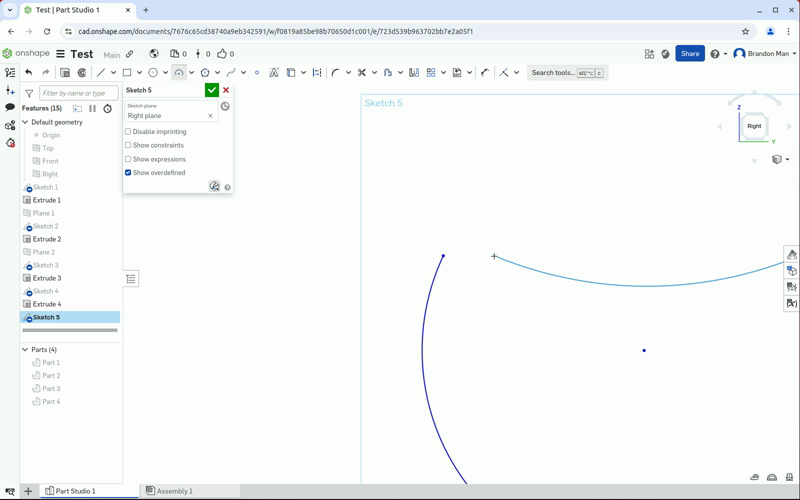
click(494, 255)
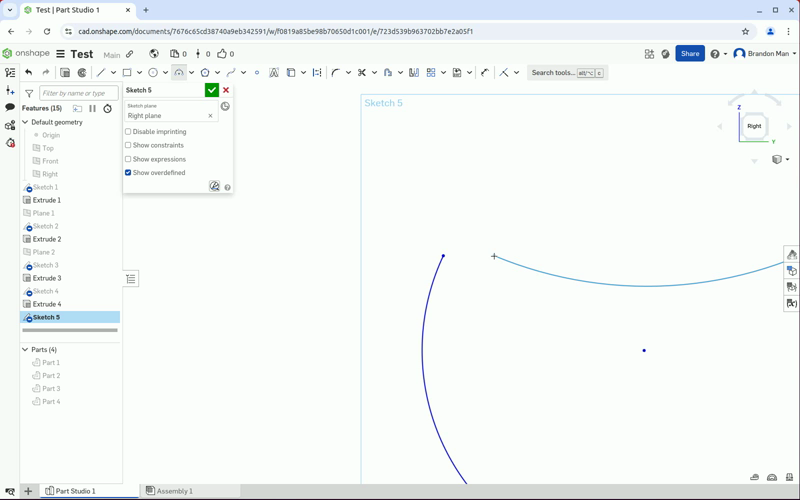
scroll(-6)
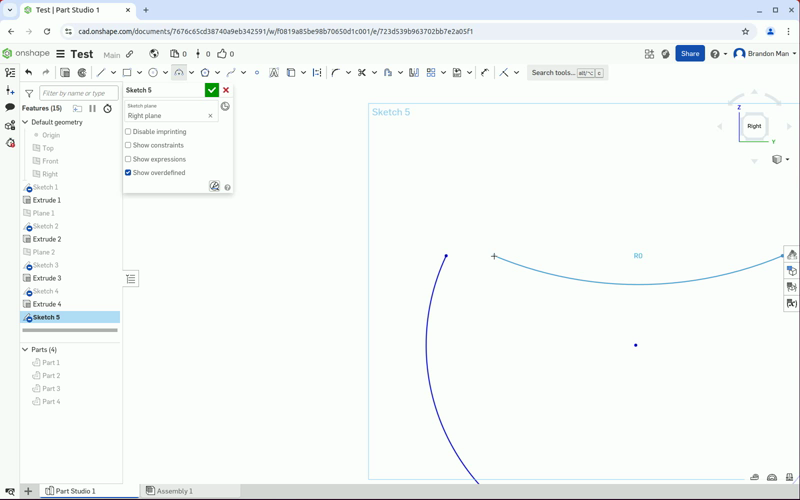
scroll(-6)
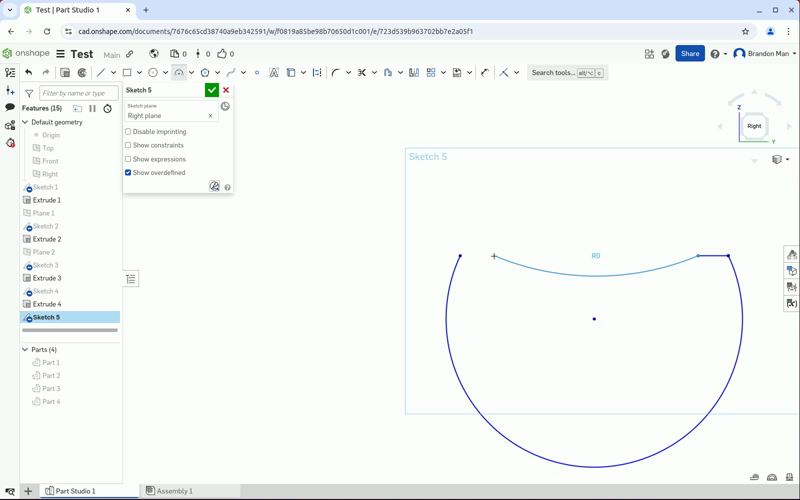
scroll(-6)
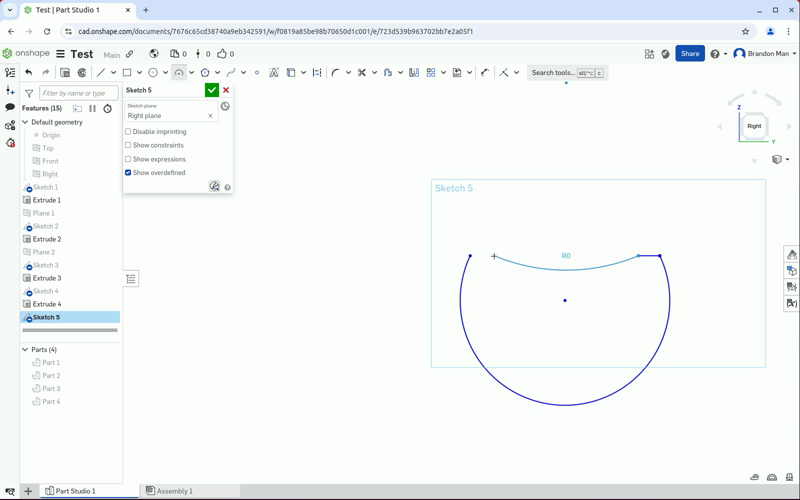
scroll(-6)
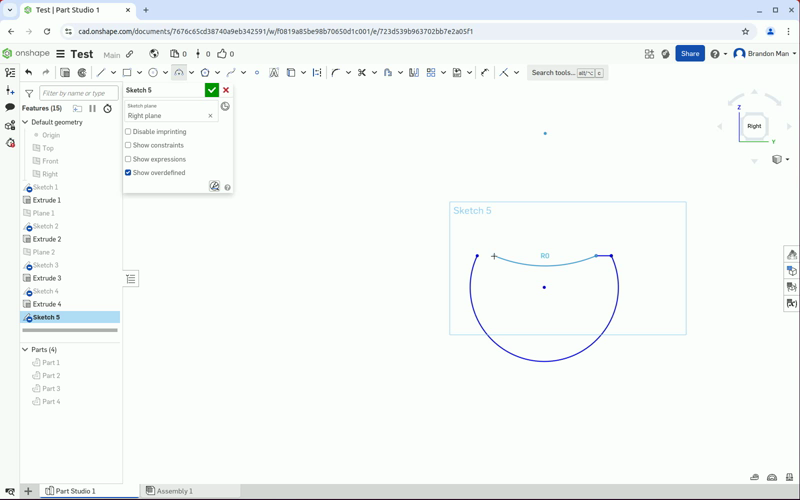
scroll(-6)
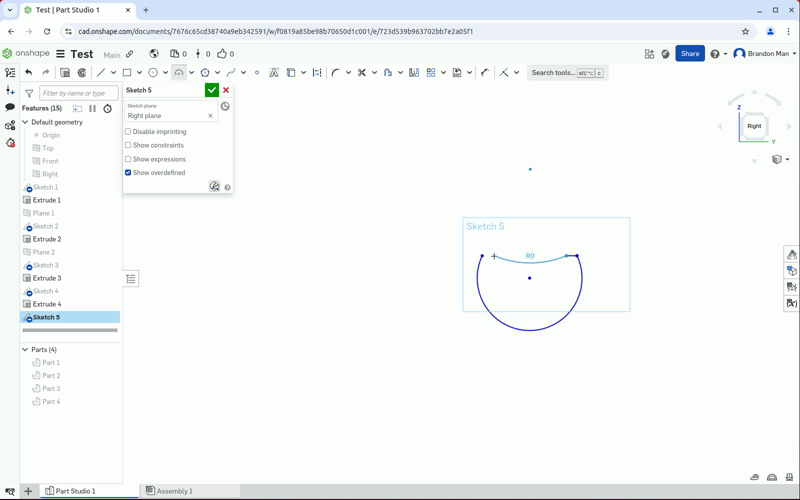
scroll(-6)
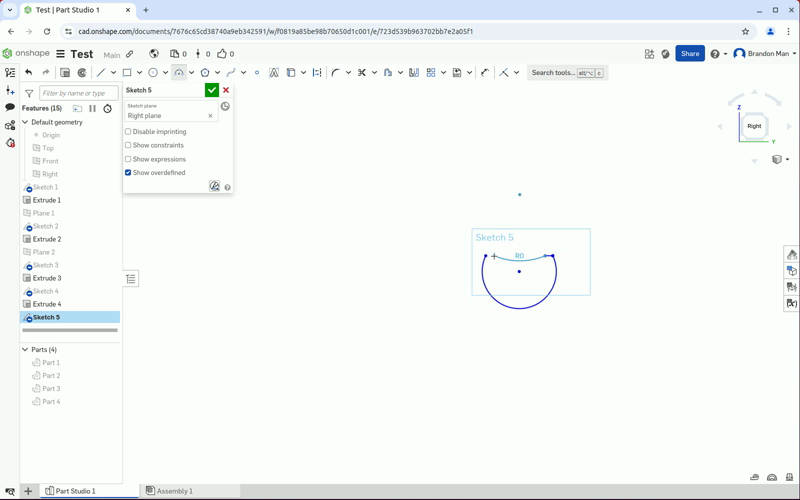
scroll(-6)
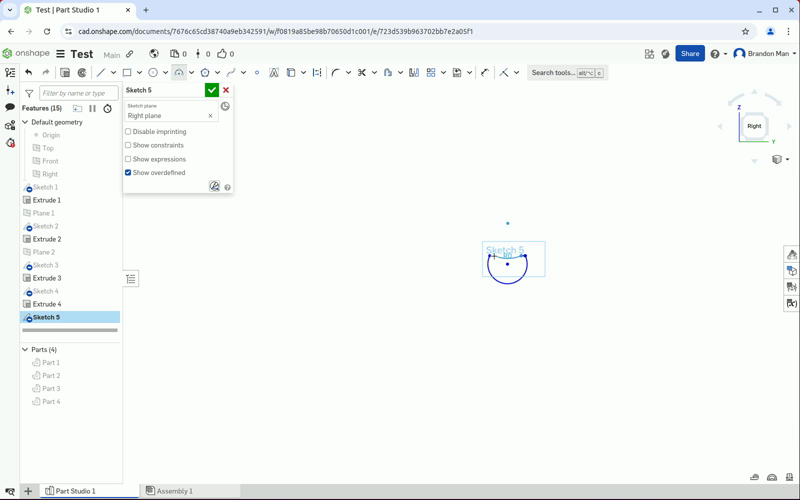
mouse_move(507, 279)
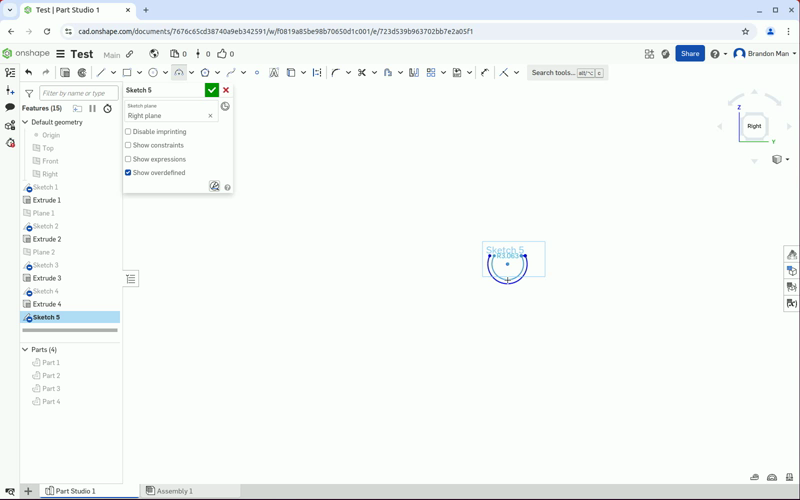
scroll(6)
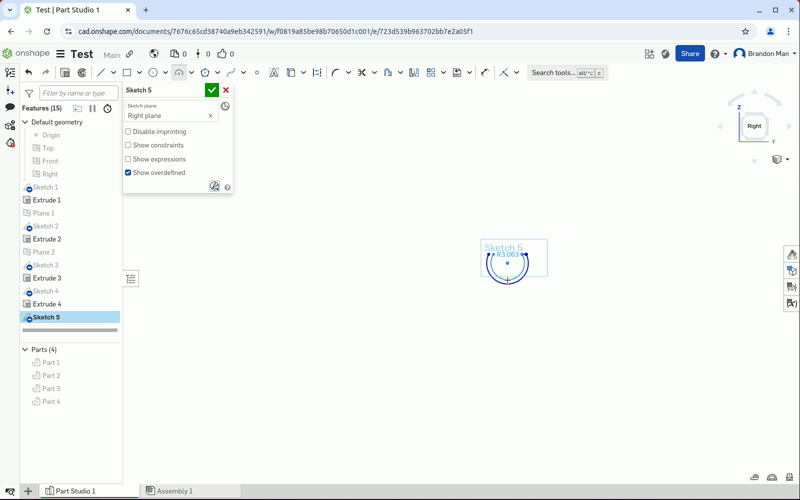
scroll(6)
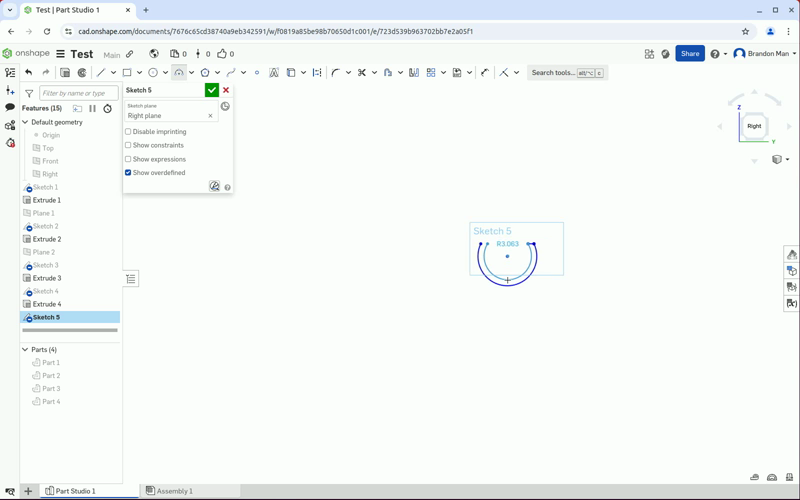
scroll(6)
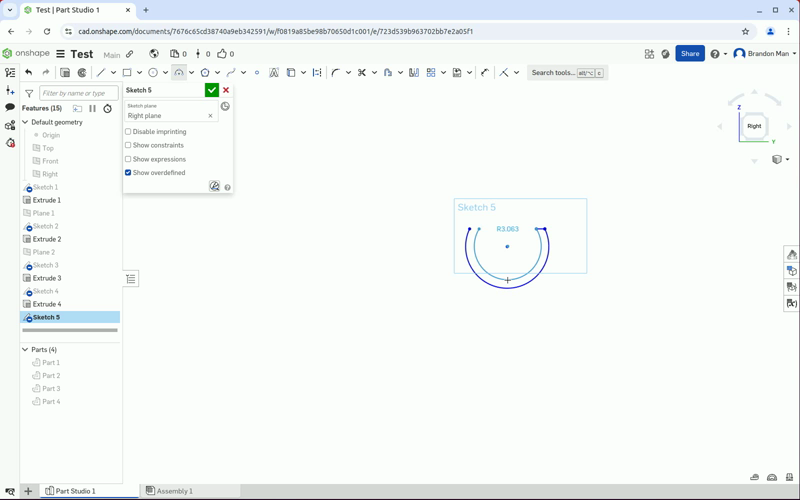
scroll(6)
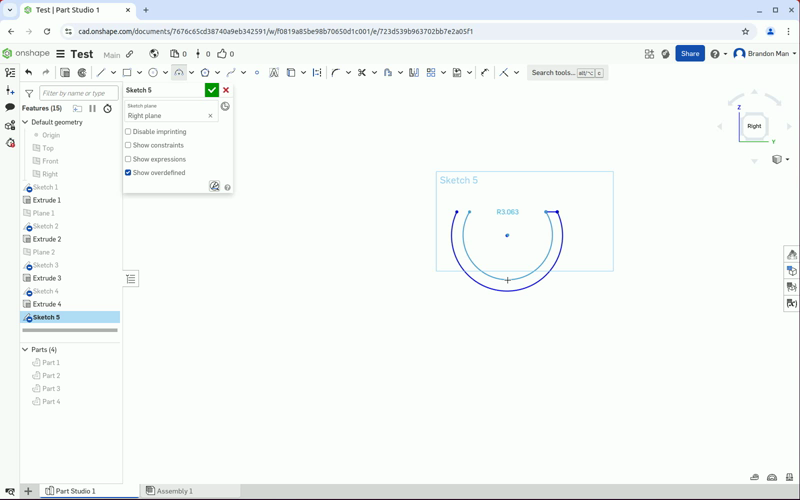
scroll(6)
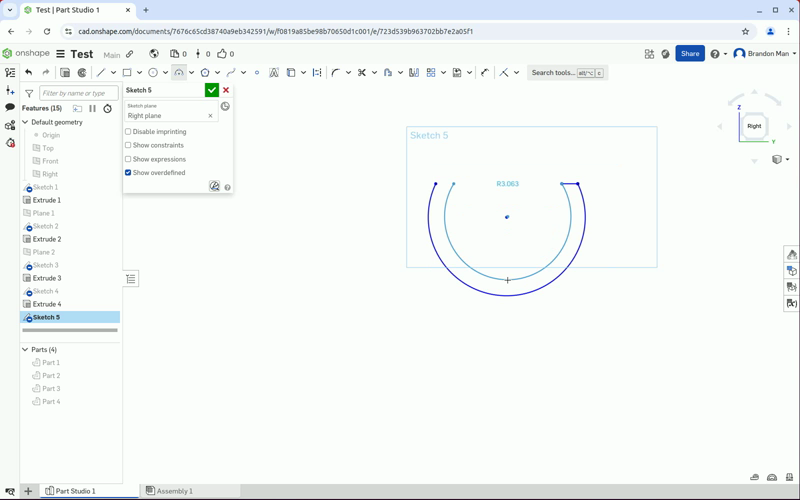
scroll(6)
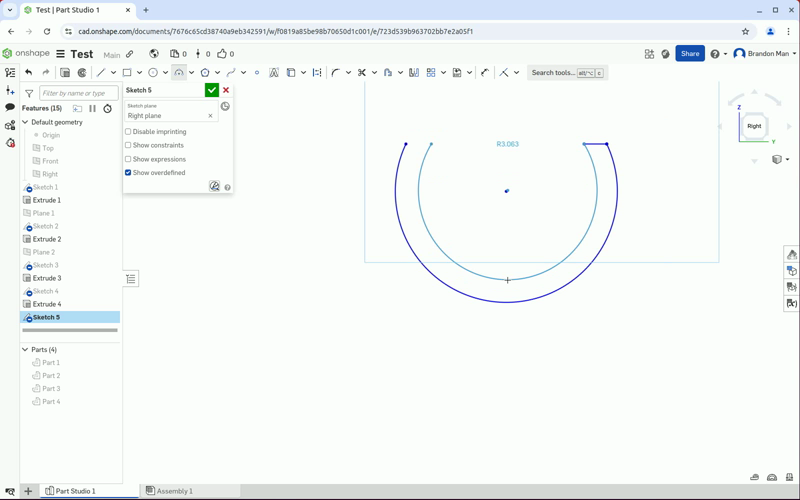
scroll(6)
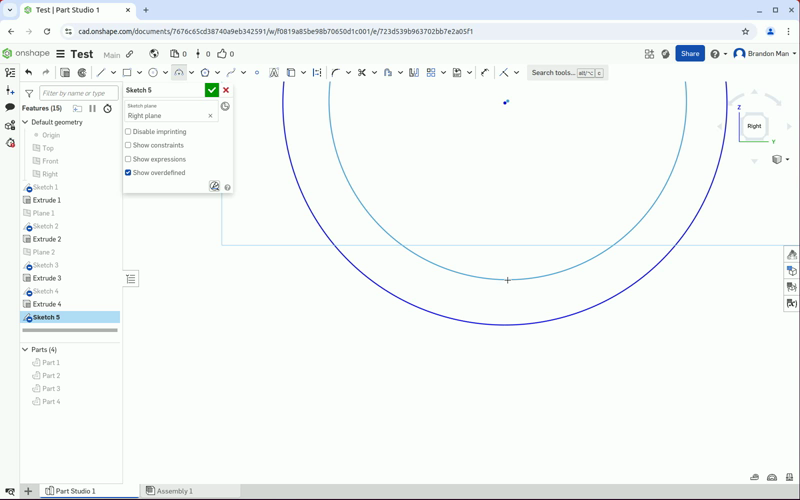
click(507, 279)
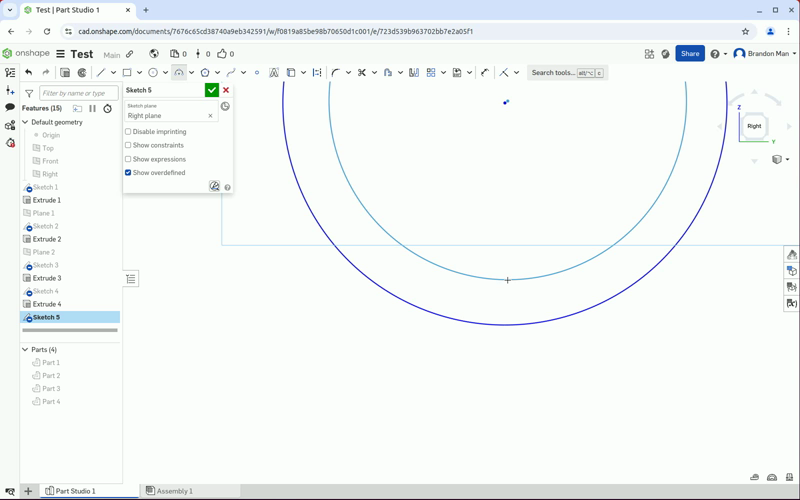
scroll(-6)
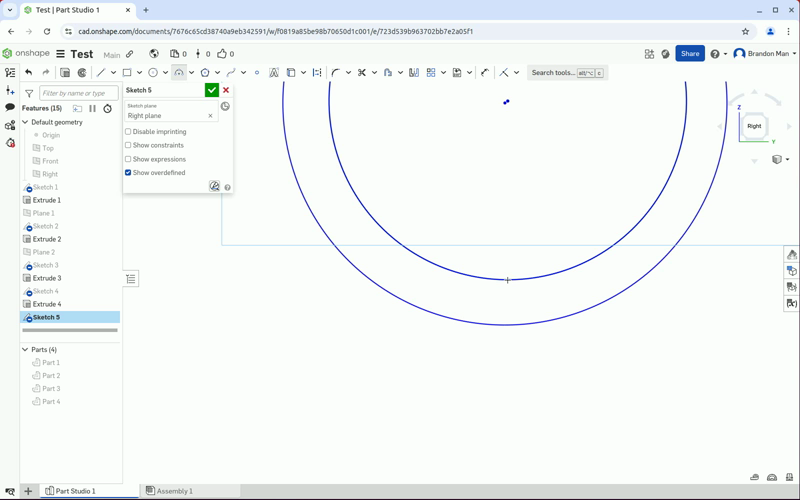
scroll(-6)
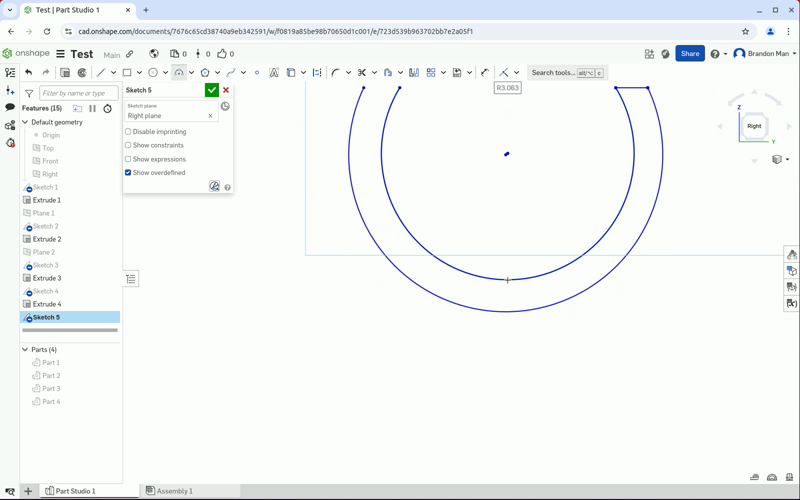
scroll(-6)
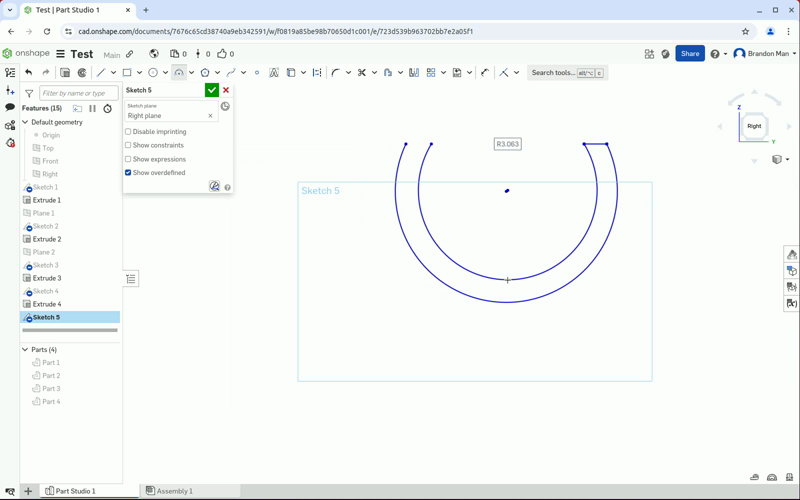
scroll(-6)
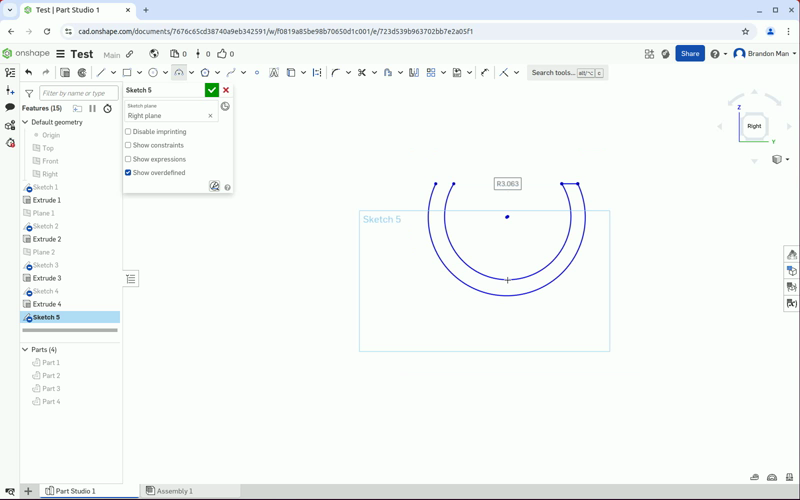
scroll(-6)
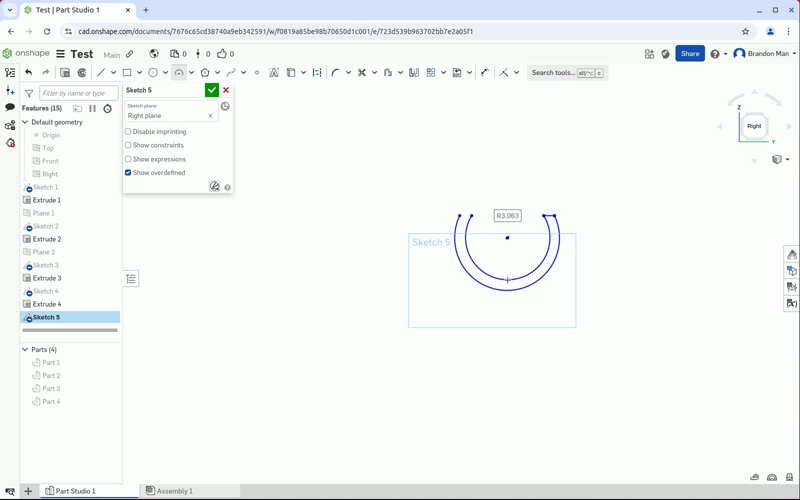
scroll(-6)
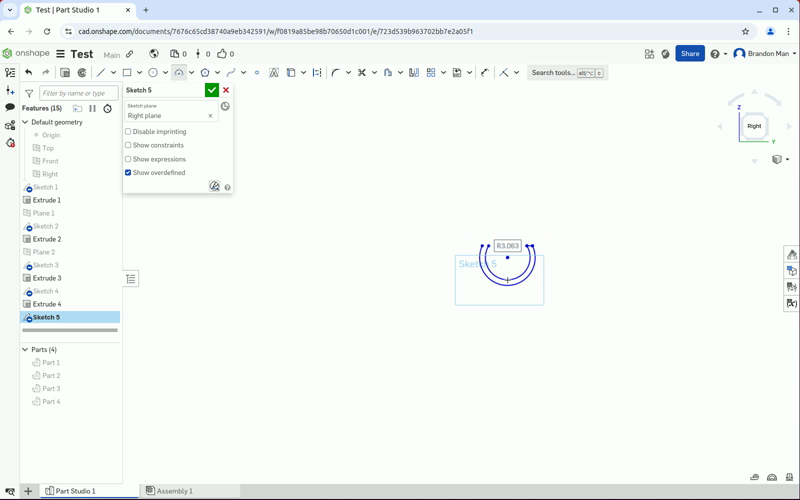
scroll(-6)
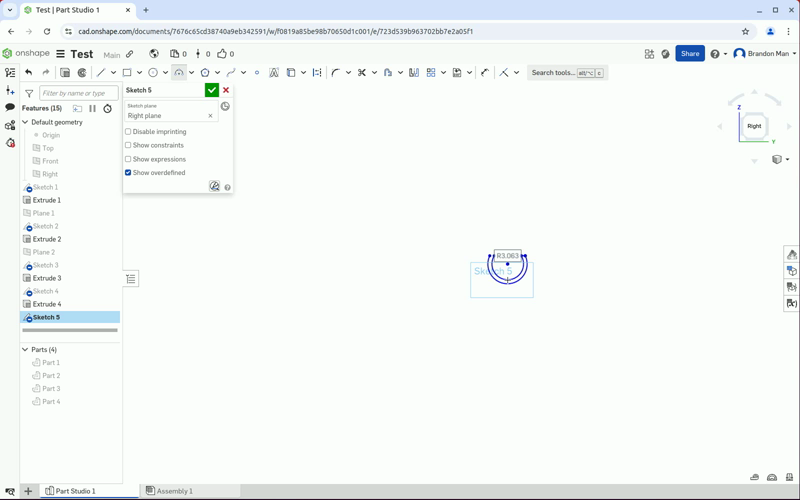
key_up(shift)
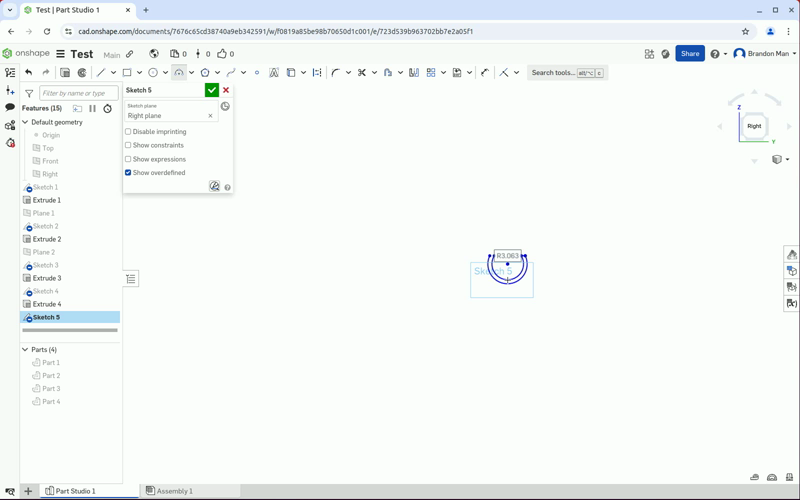
key(esc)
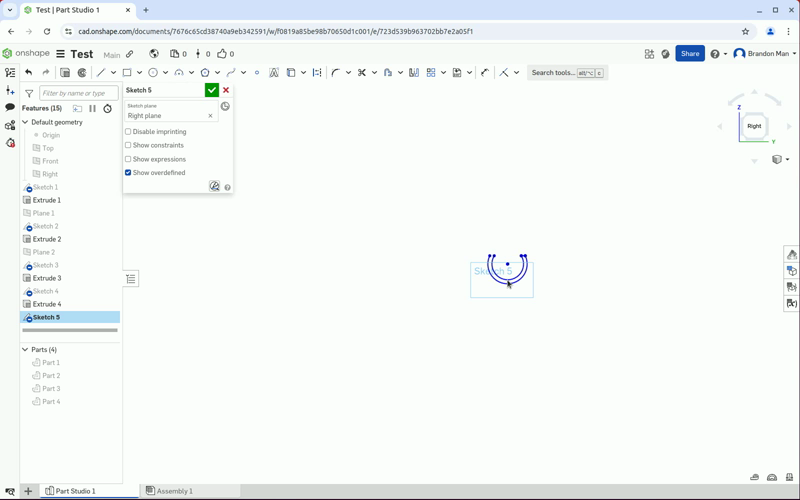
key(l)
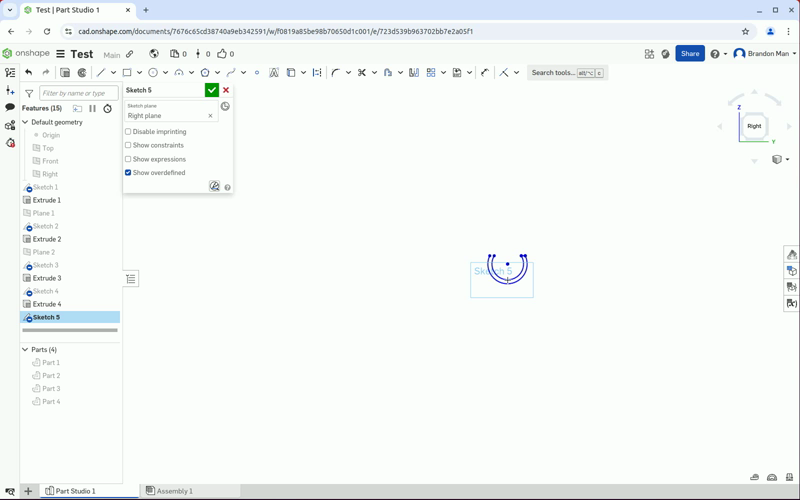
mouse_move(494, 255)
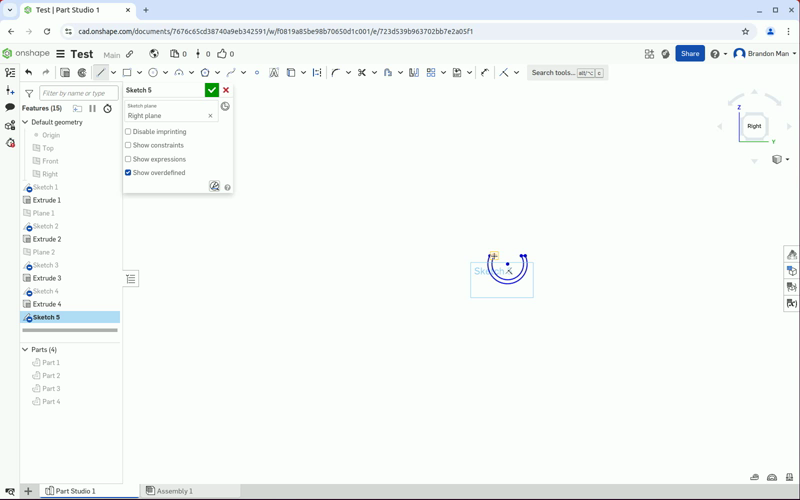
scroll(6)
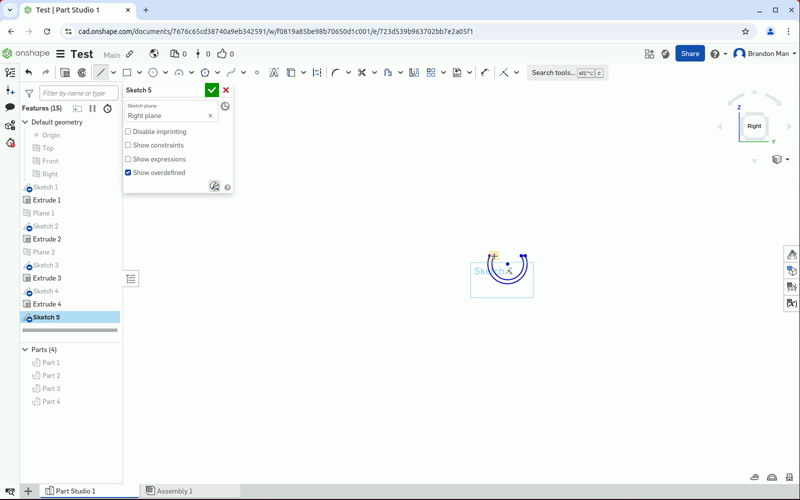
scroll(6)
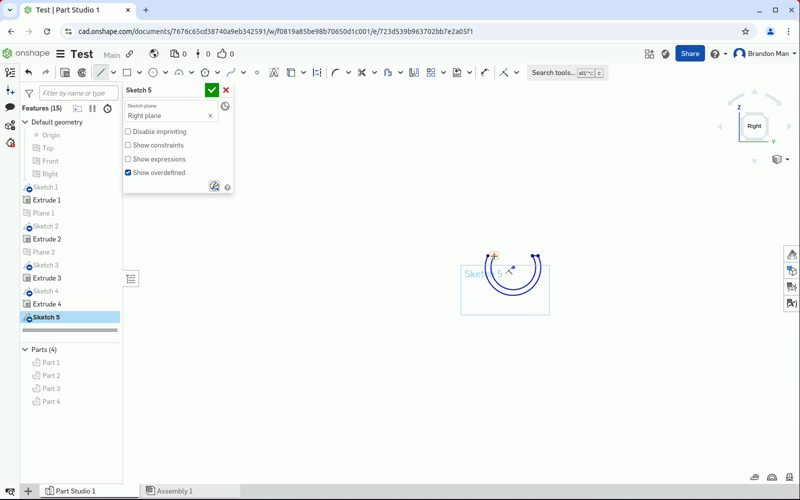
scroll(6)
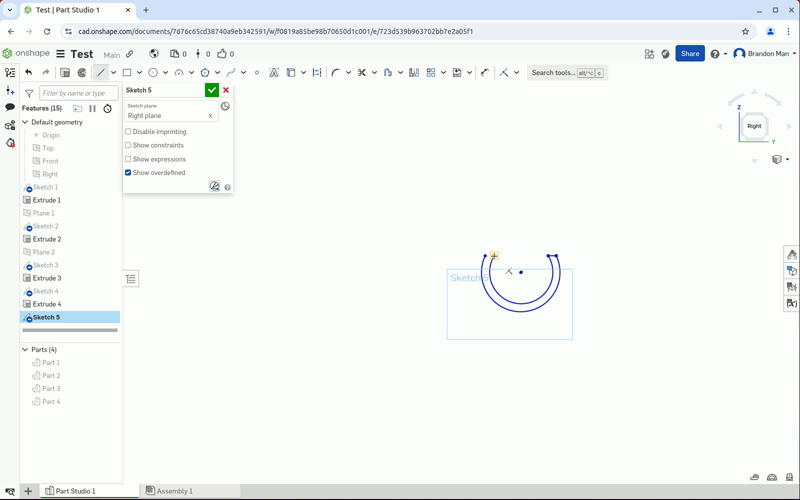
scroll(6)
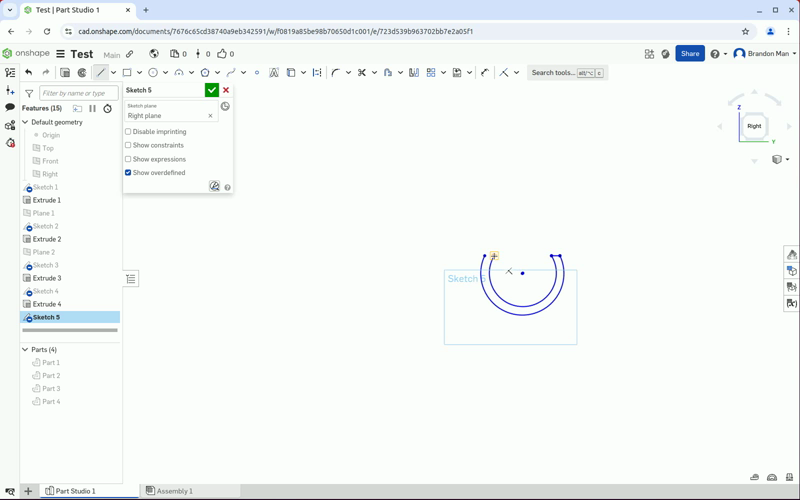
scroll(6)
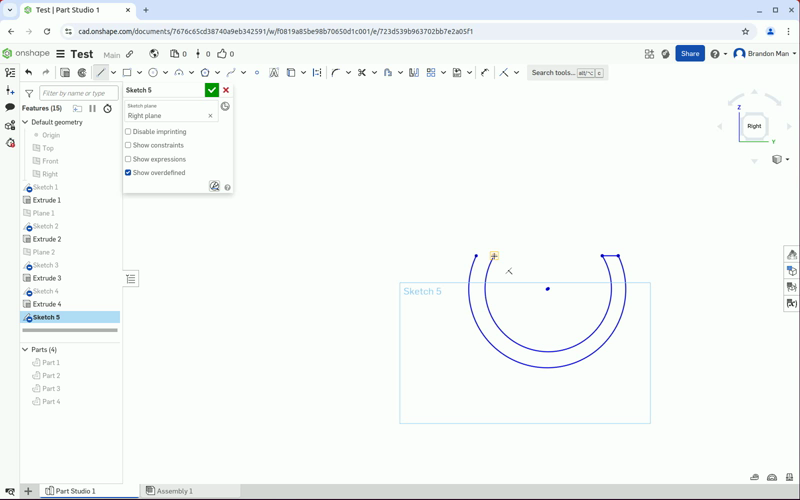
scroll(6)
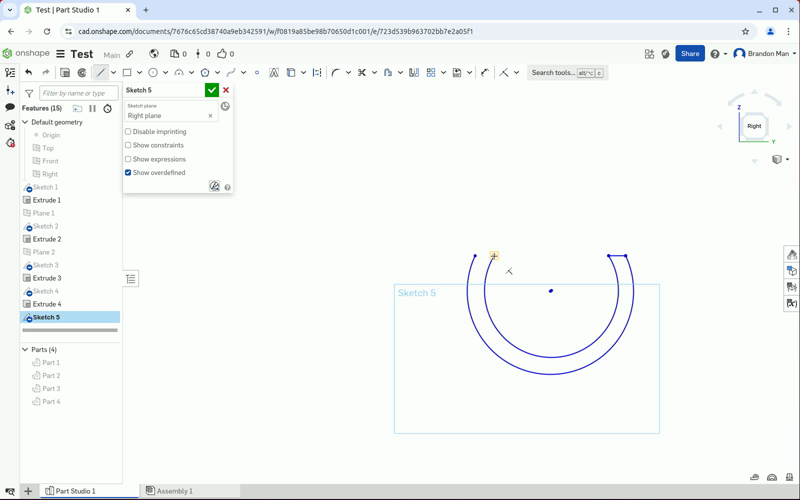
scroll(6)
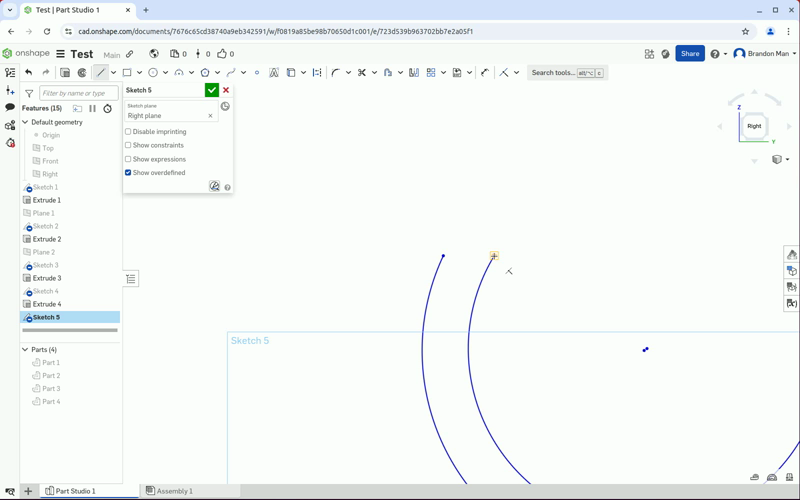
click(494, 255)
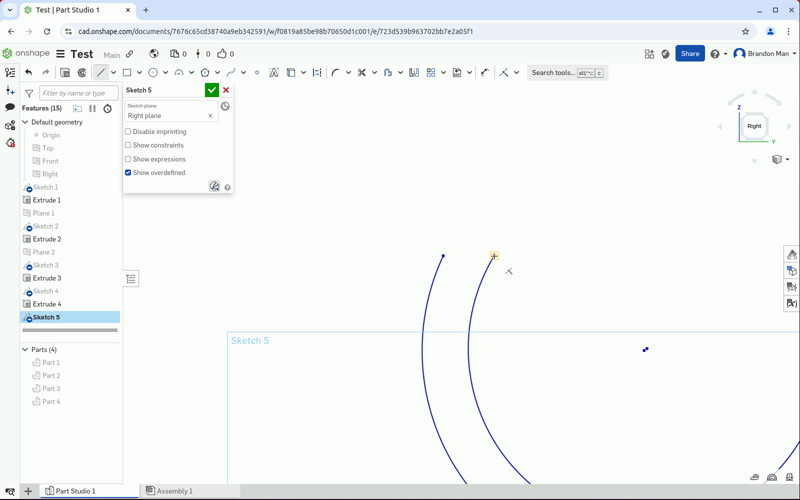
scroll(-6)
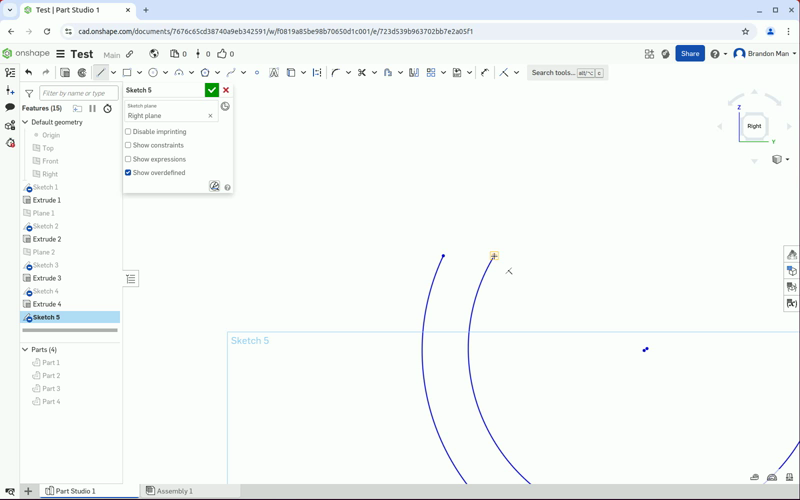
scroll(-6)
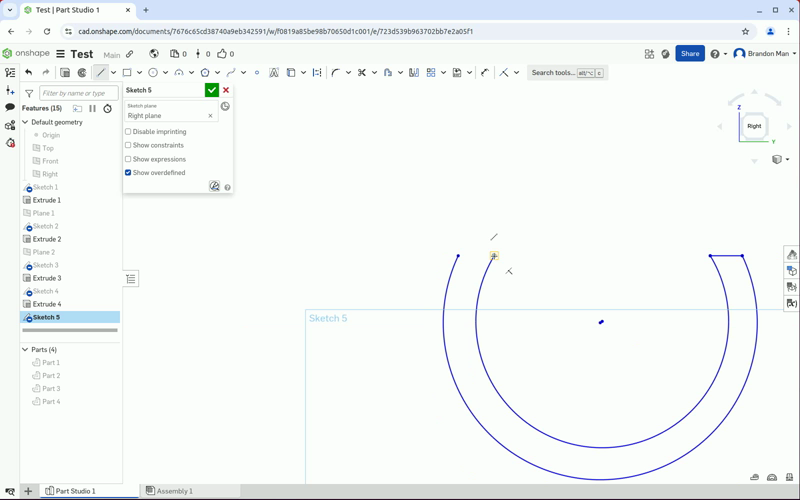
scroll(-6)
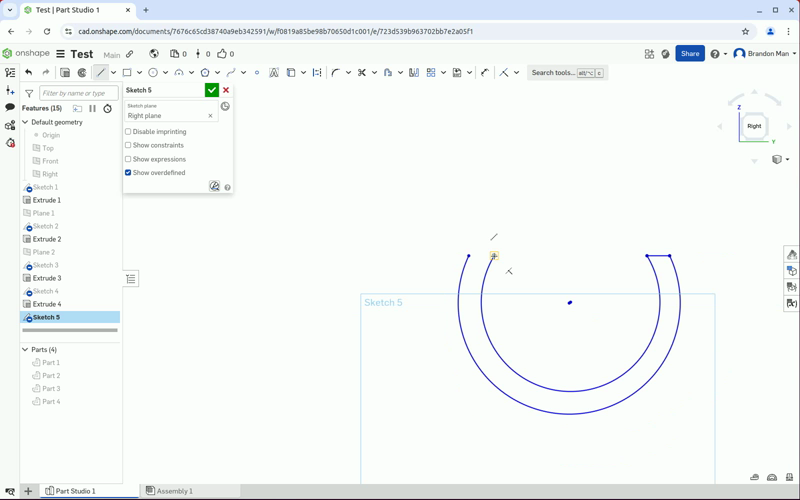
scroll(-6)
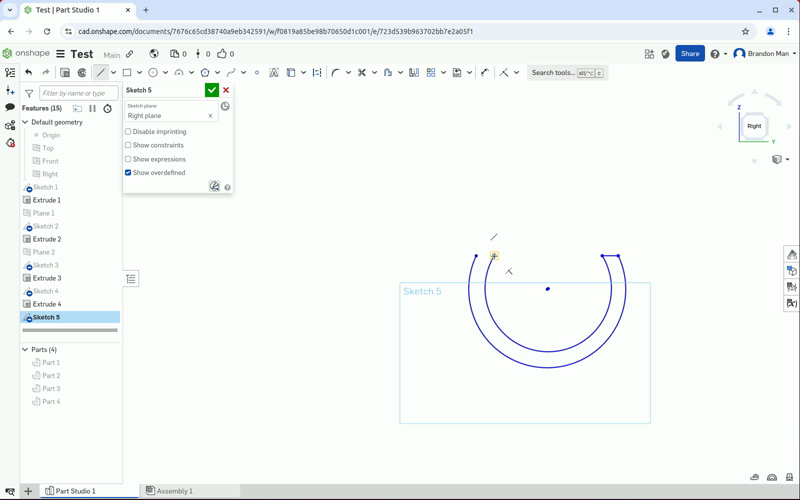
scroll(-6)
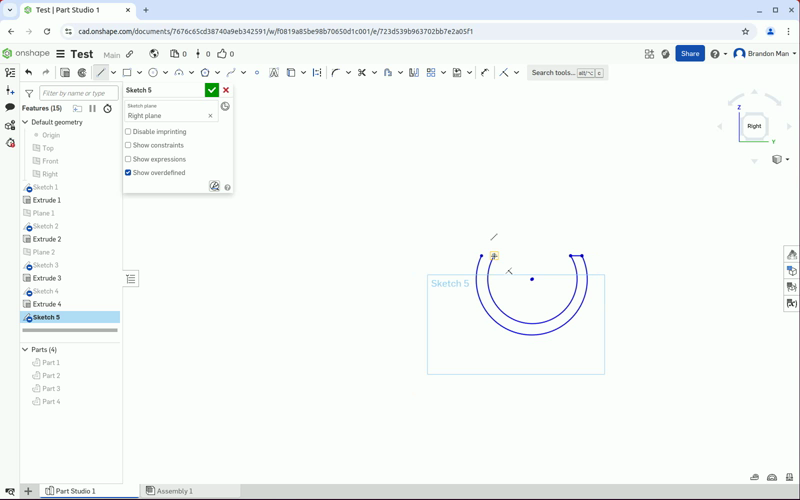
scroll(-6)
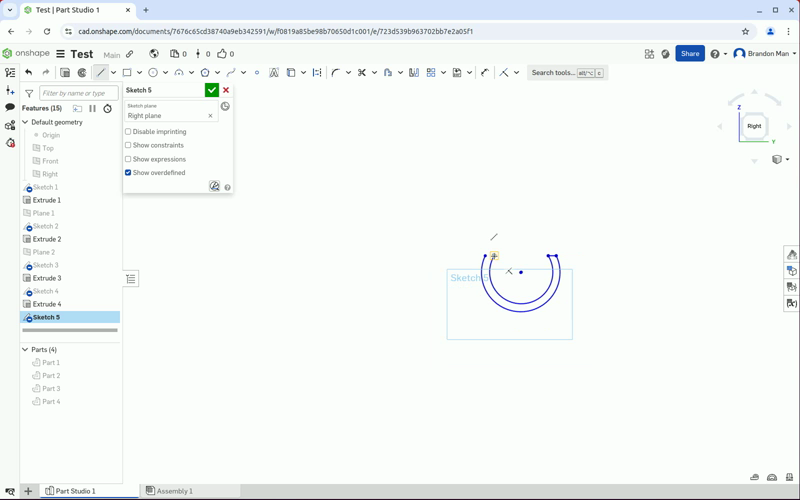
scroll(-6)
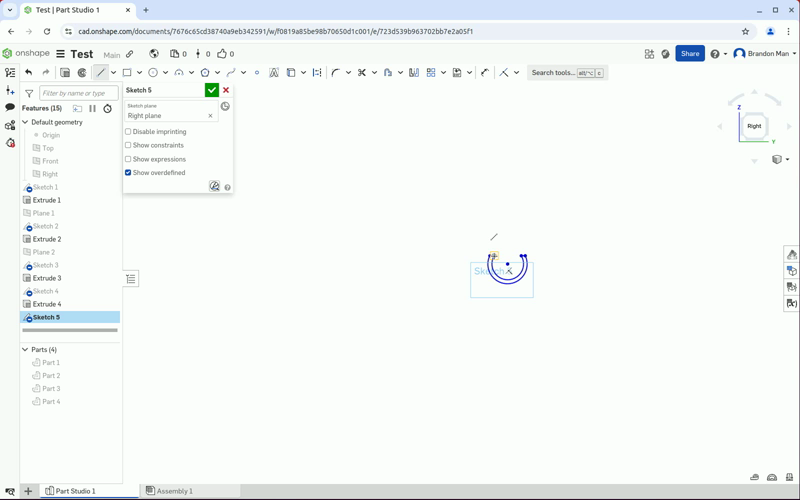
mouse_move(524, 255)
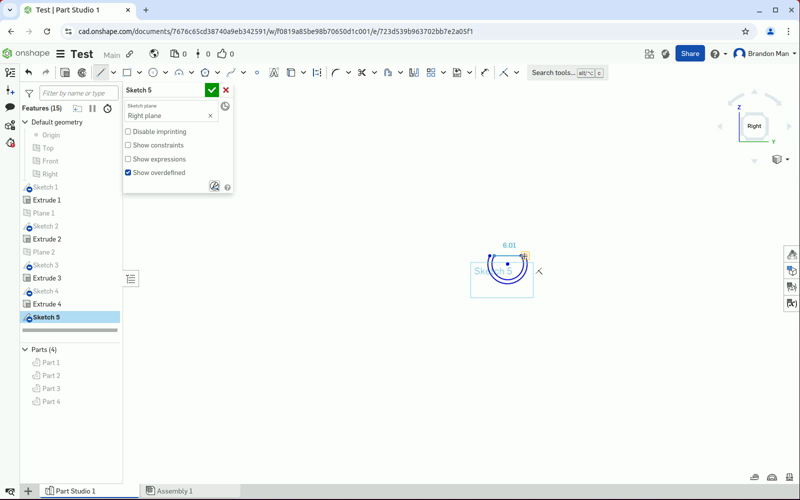
key_down(shift)
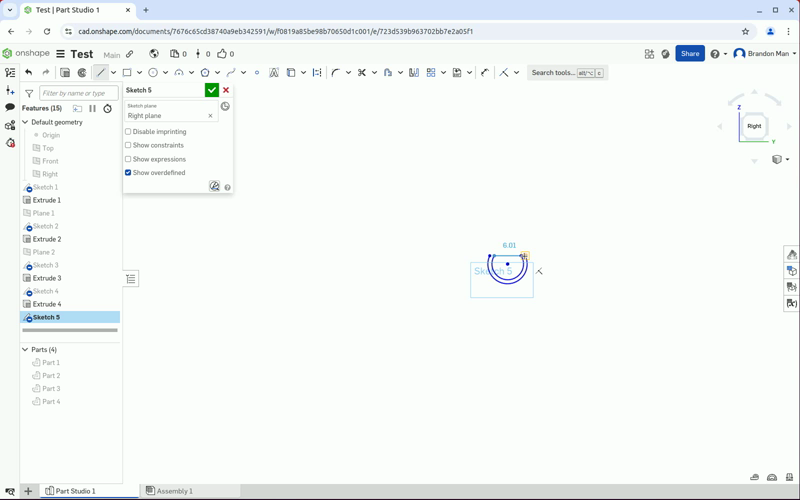
mouse_move(489, 255)
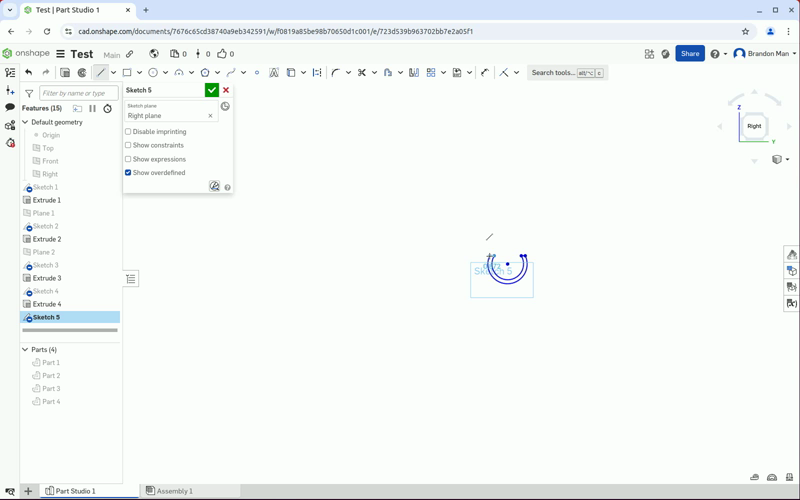
scroll(6)
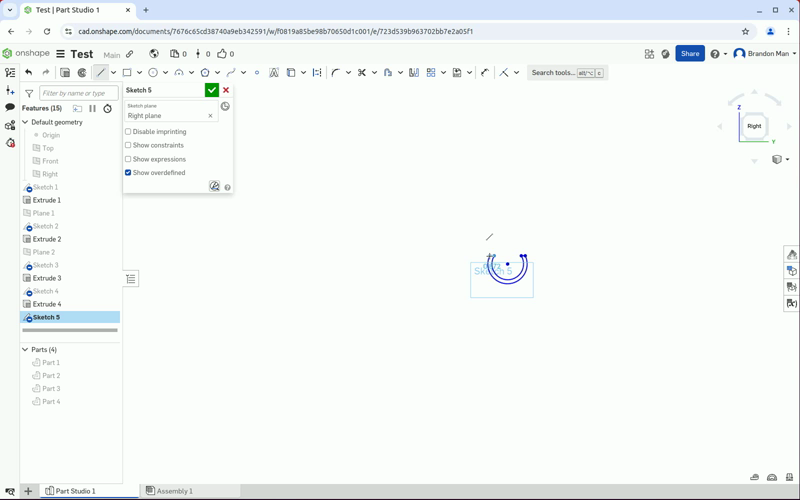
scroll(6)
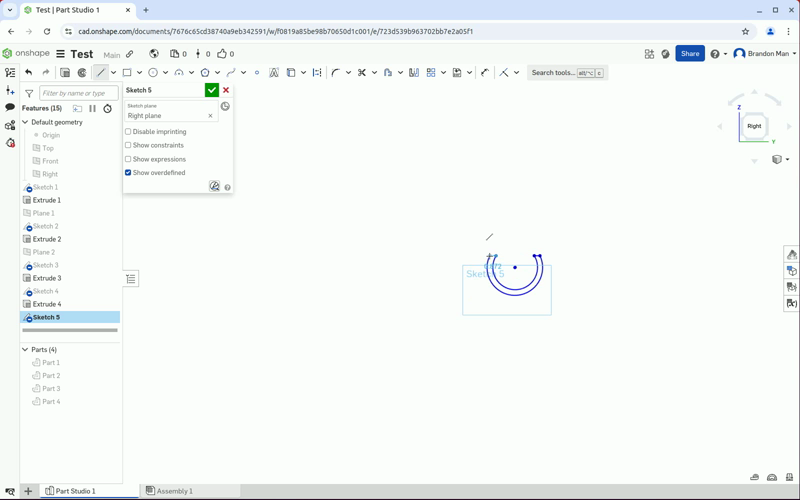
scroll(6)
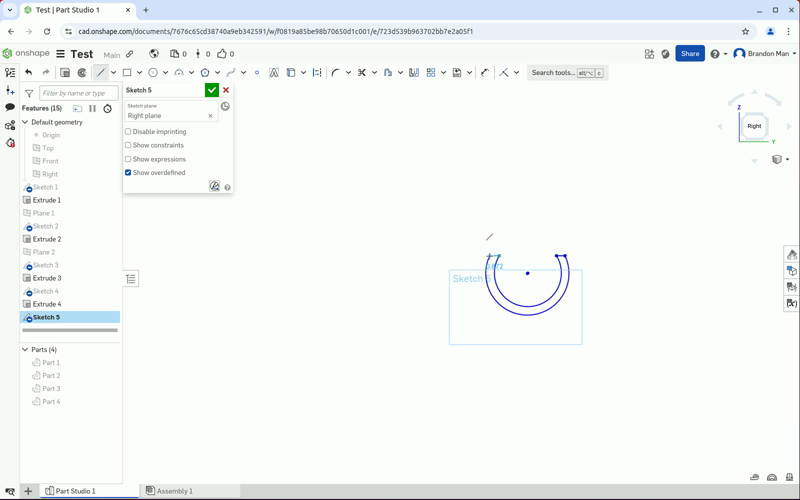
scroll(6)
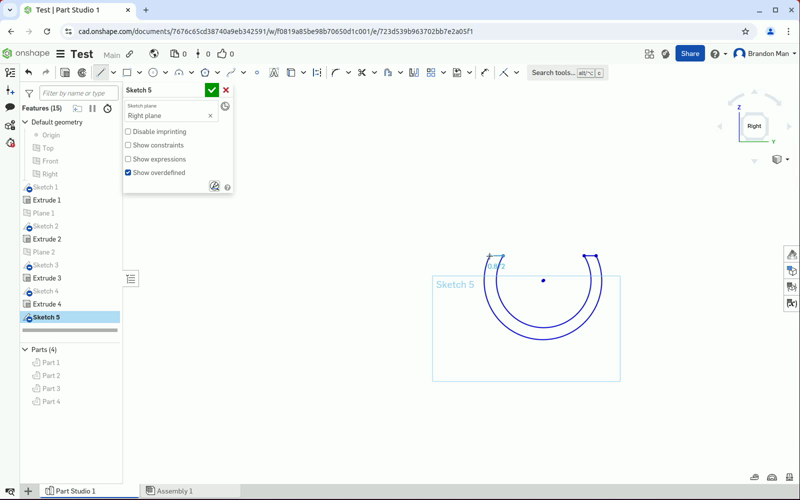
scroll(6)
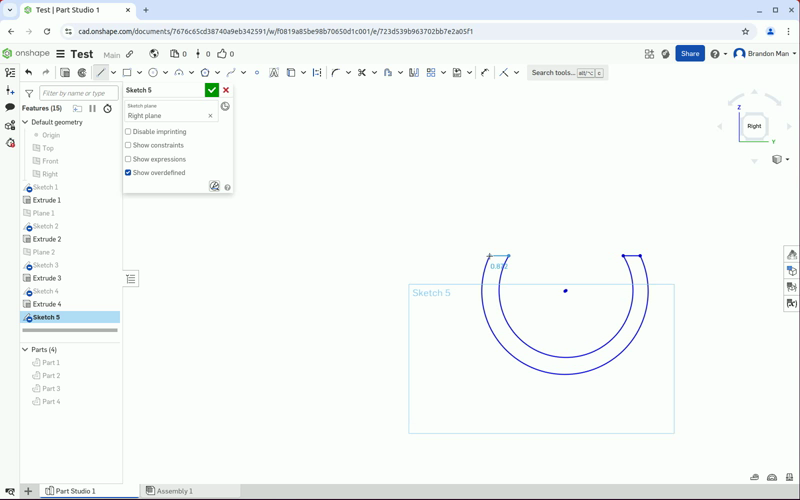
scroll(6)
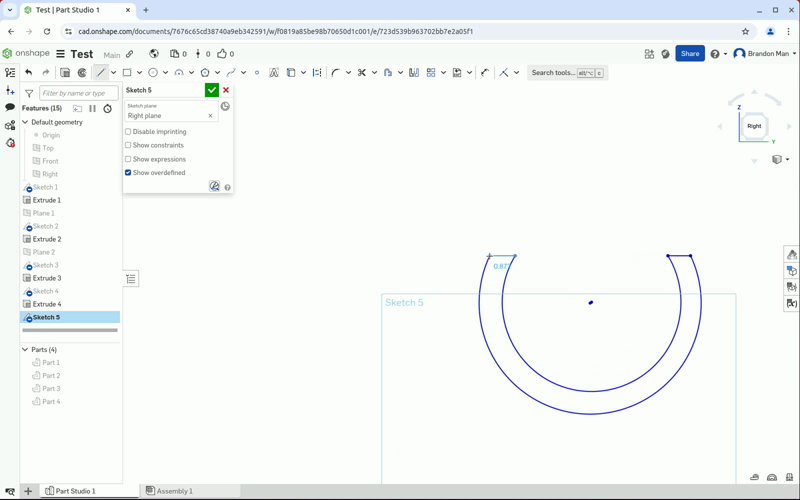
scroll(6)
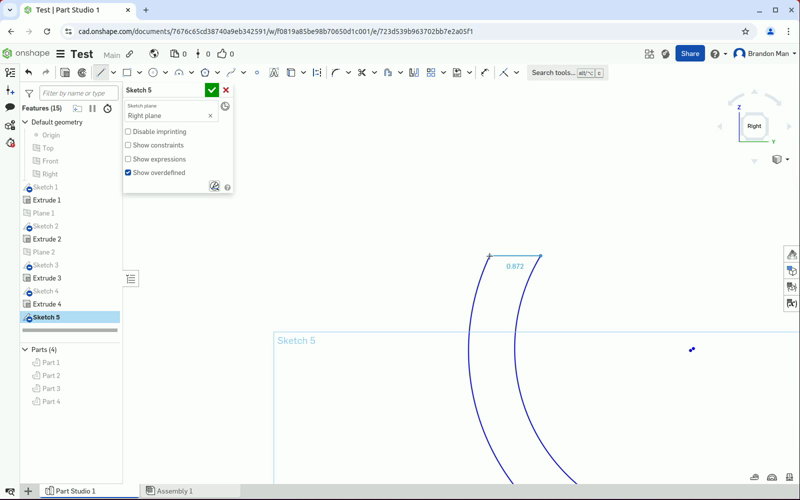
key_up(shift)
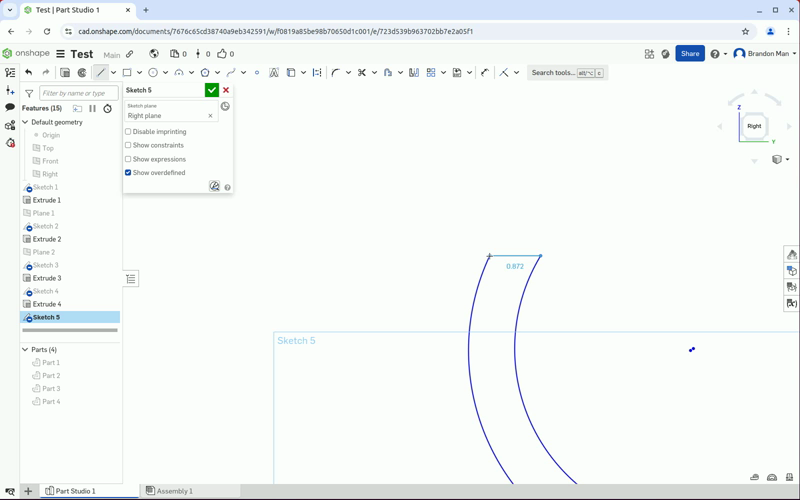
click(489, 255)
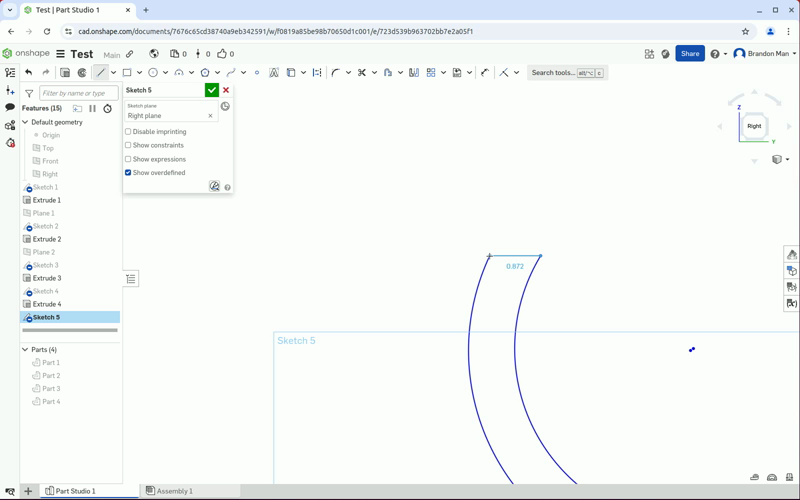
scroll(-6)
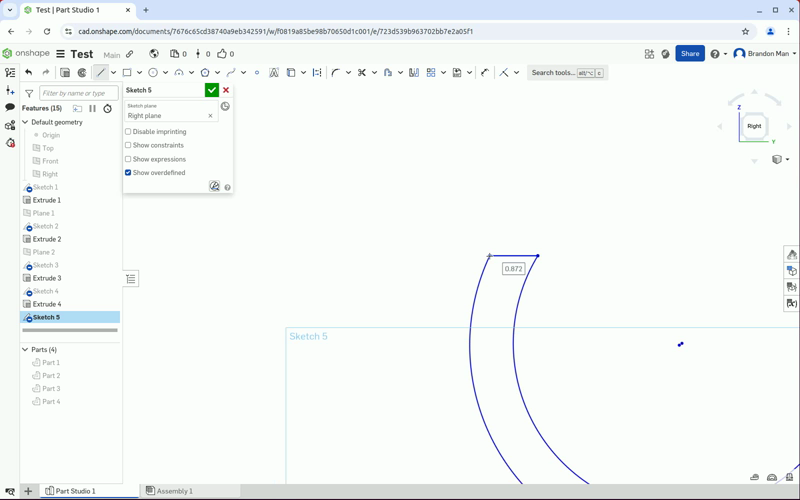
scroll(-6)
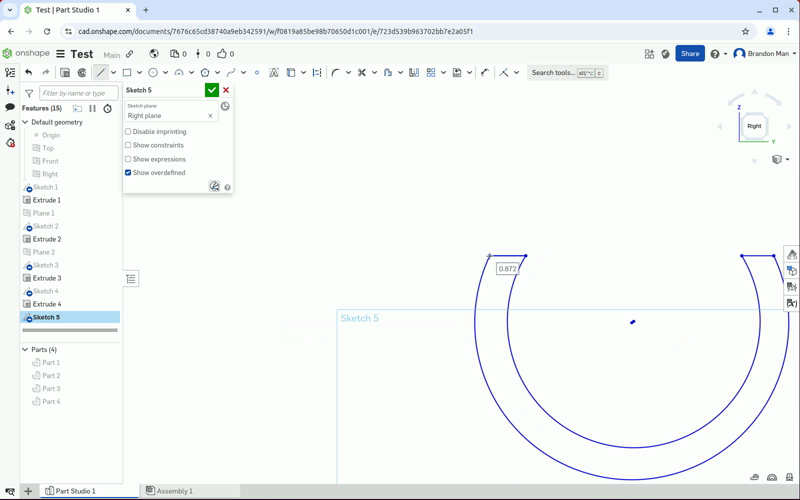
scroll(-6)
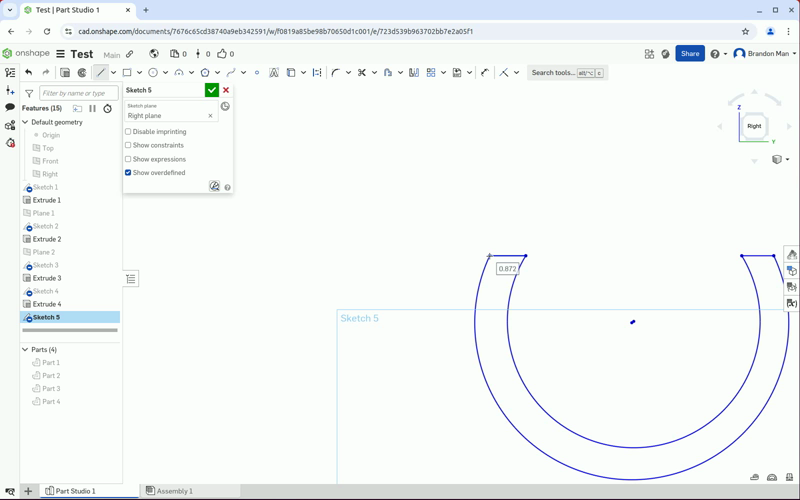
scroll(-6)
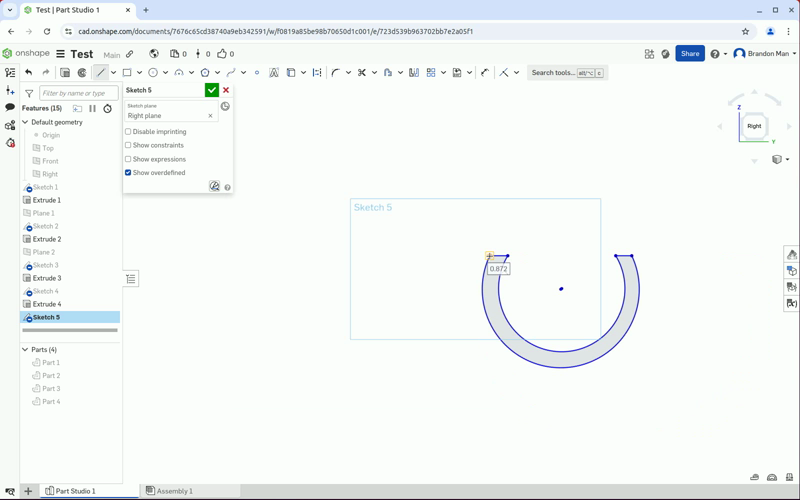
scroll(-6)
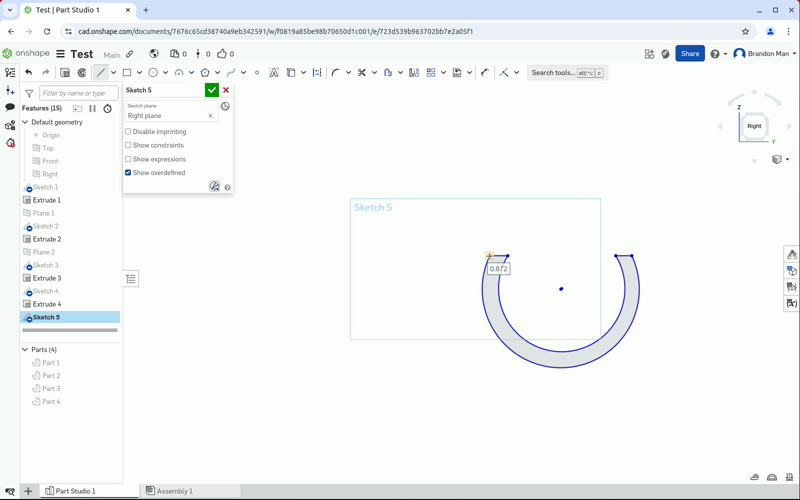
scroll(-6)
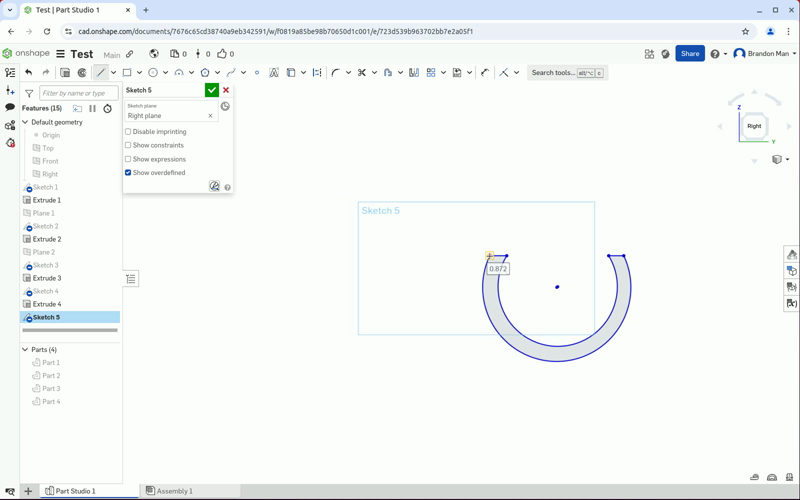
scroll(-6)
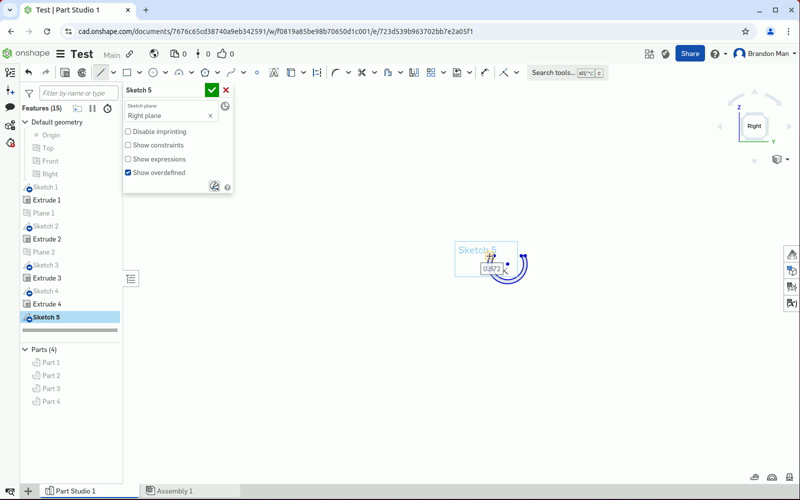
key(esc)
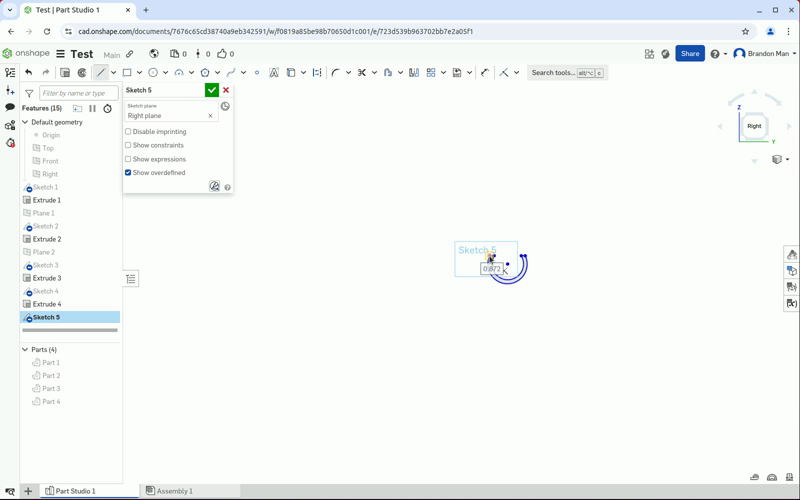
mouse_move(508, 280)
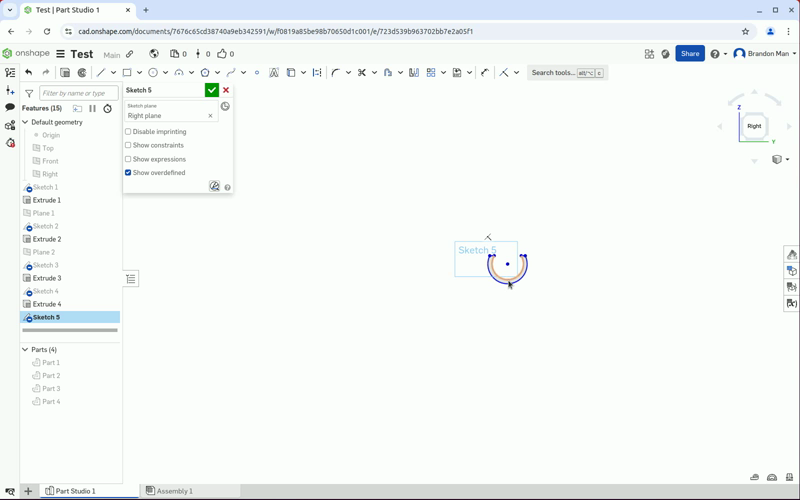
scroll(6)
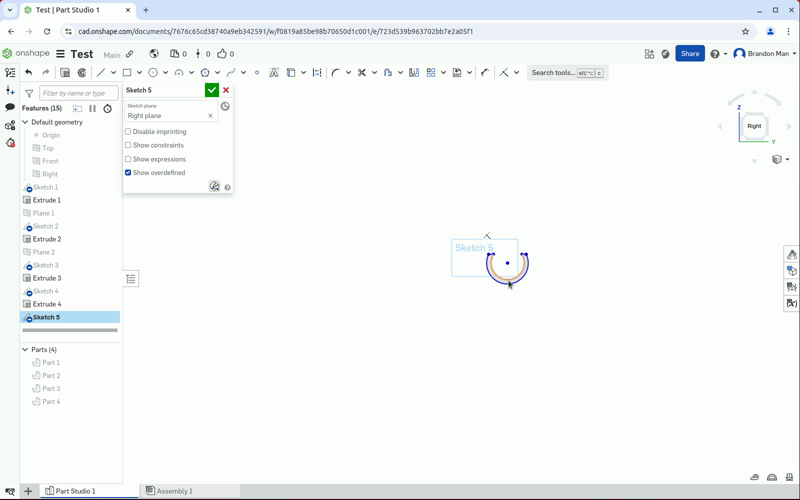
scroll(6)
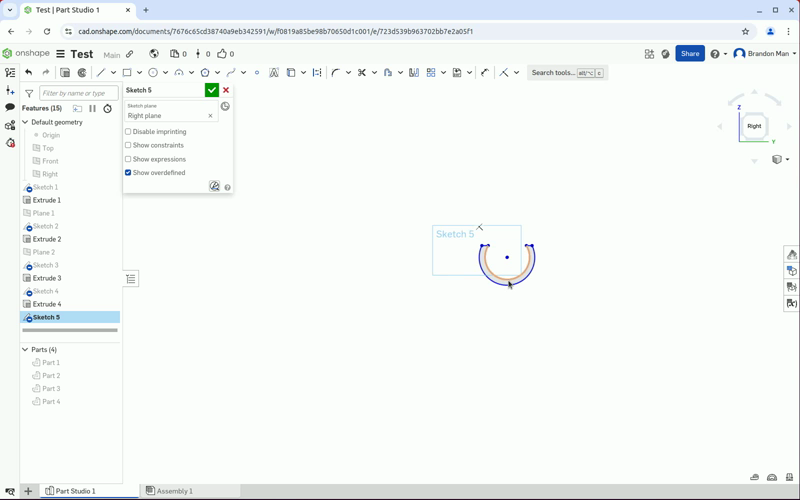
scroll(6)
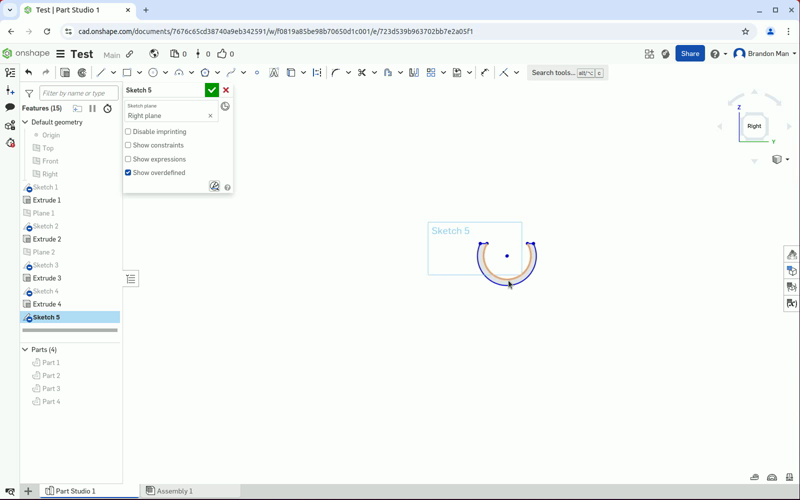
scroll(6)
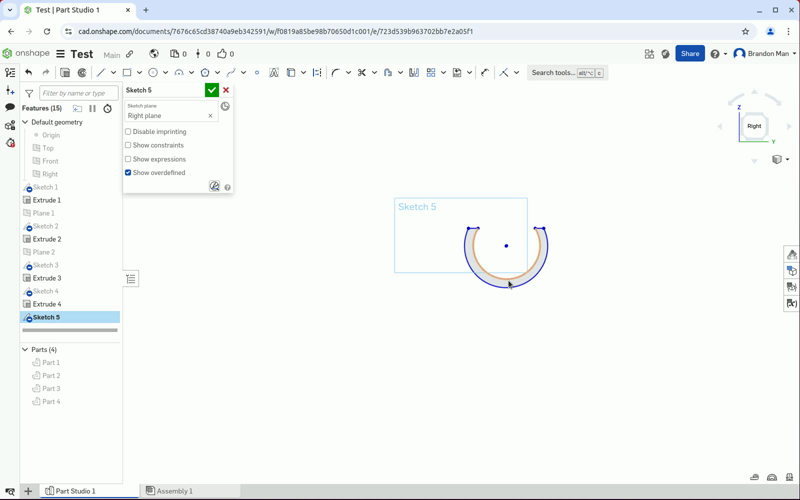
scroll(6)
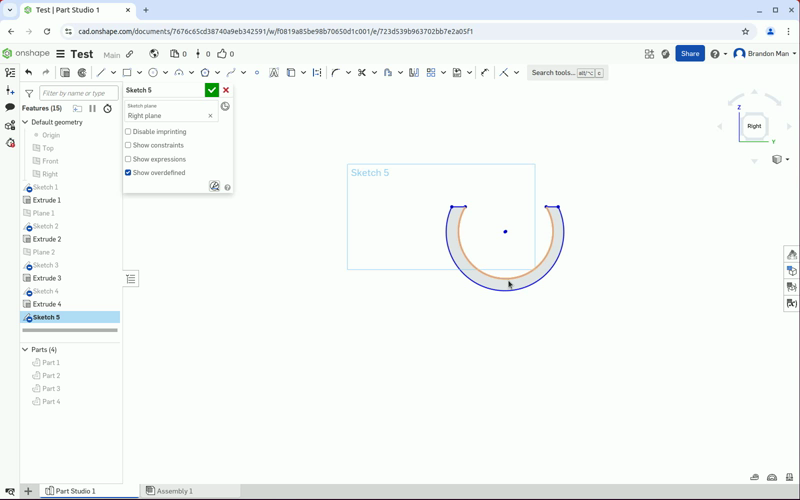
scroll(6)
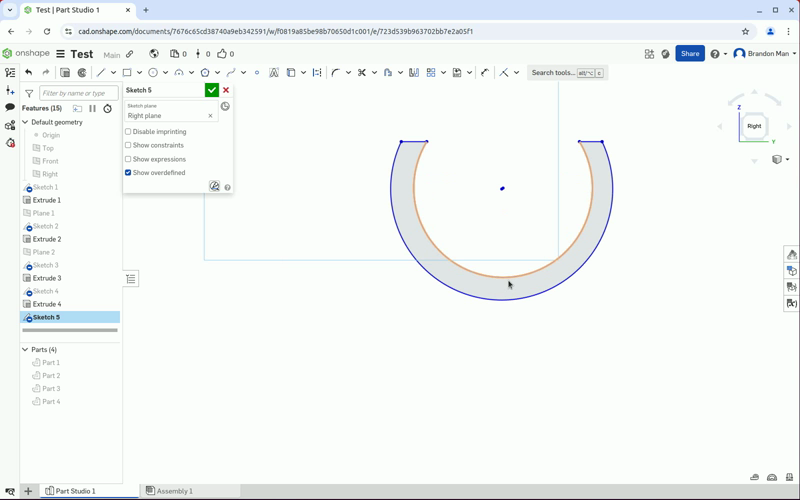
scroll(6)
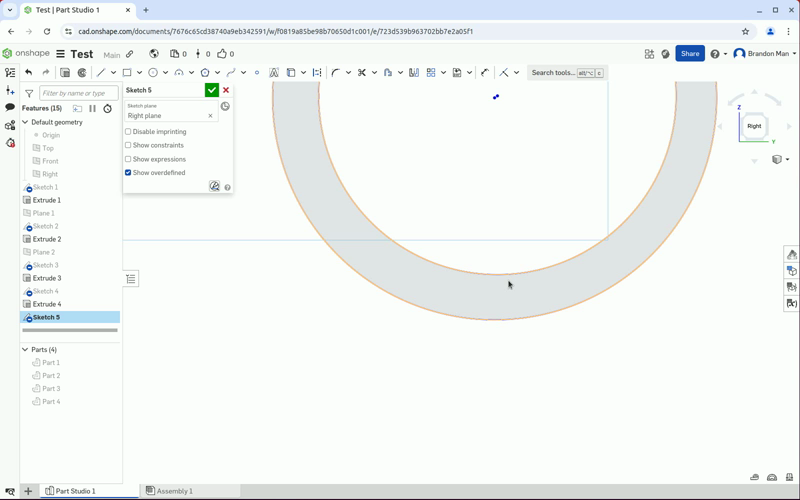
click(508, 280)
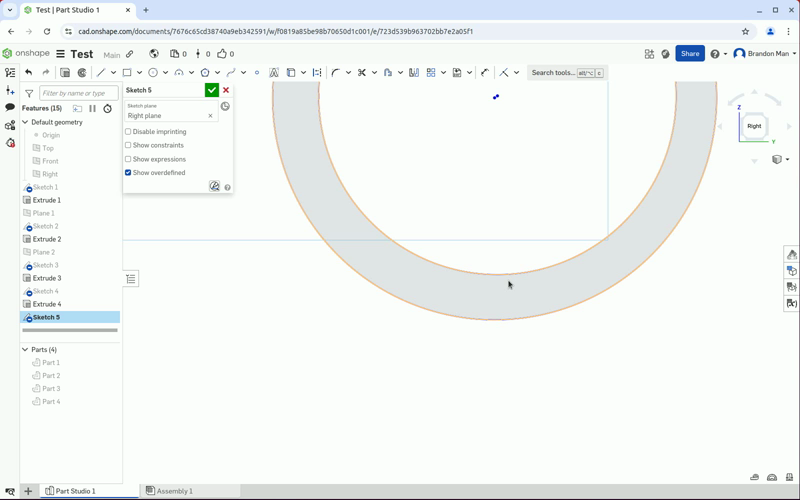
scroll(-6)
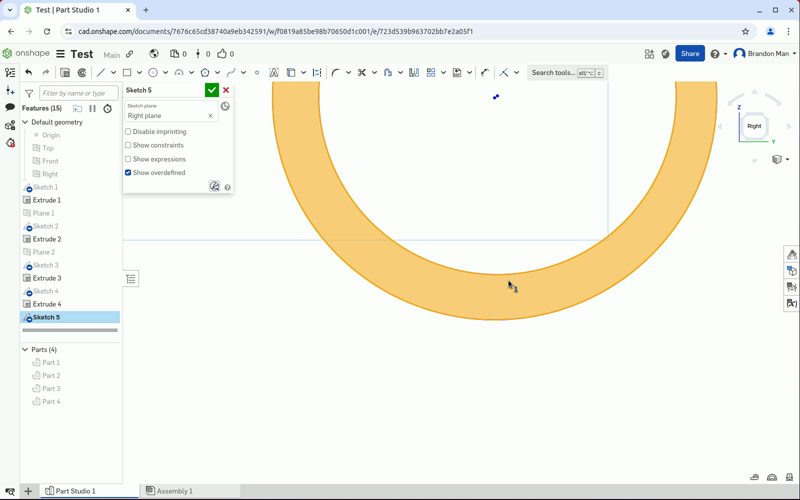
scroll(-6)
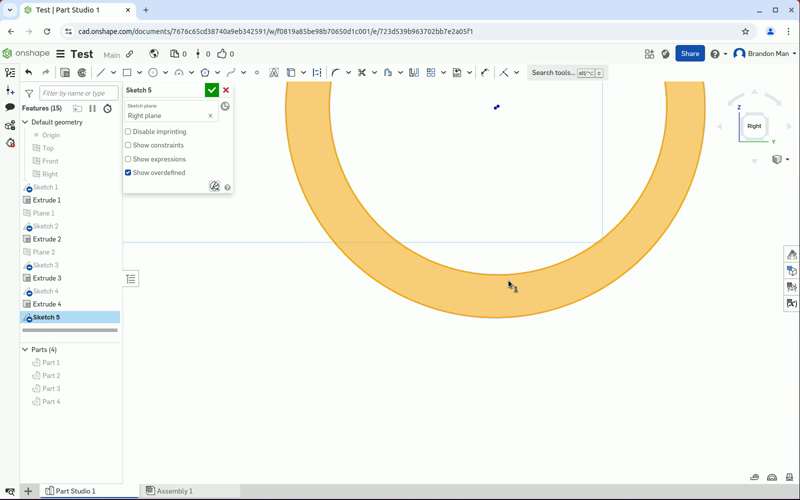
scroll(-6)
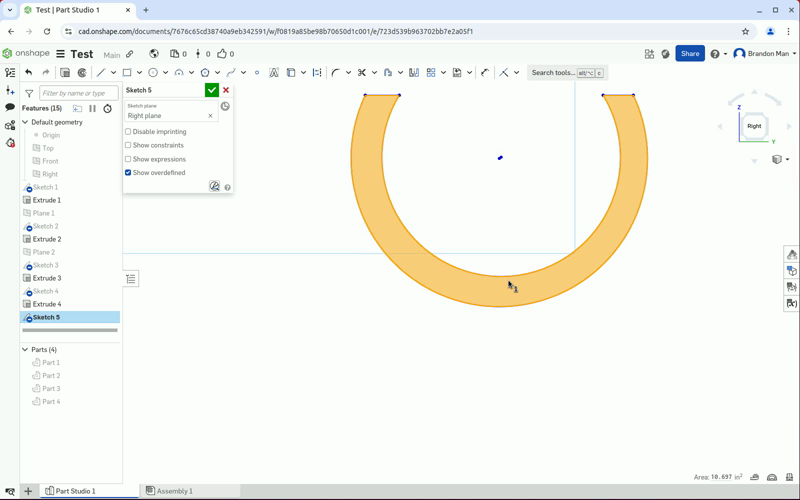
scroll(-6)
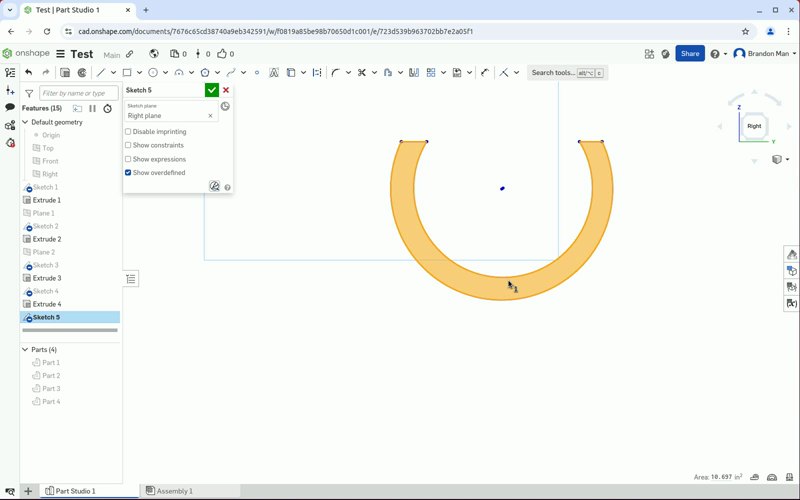
scroll(-6)
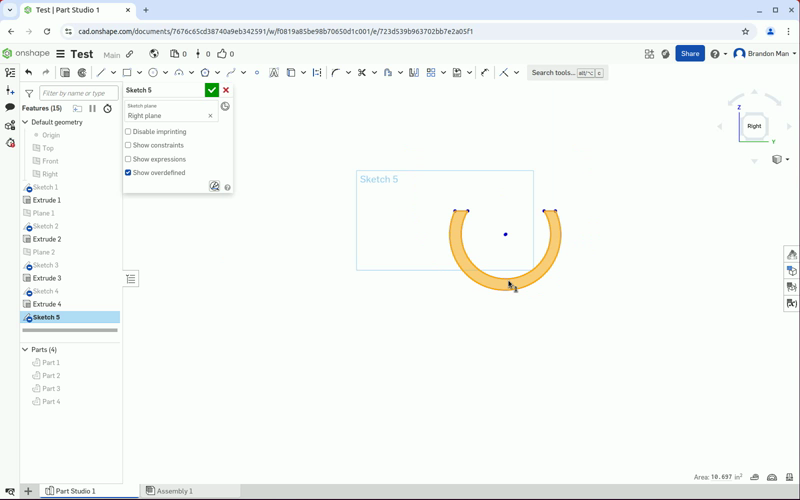
scroll(-6)
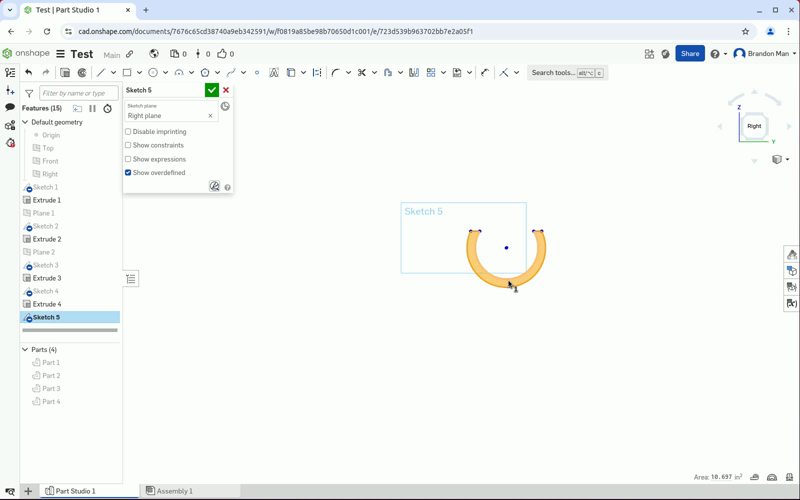
scroll(-6)
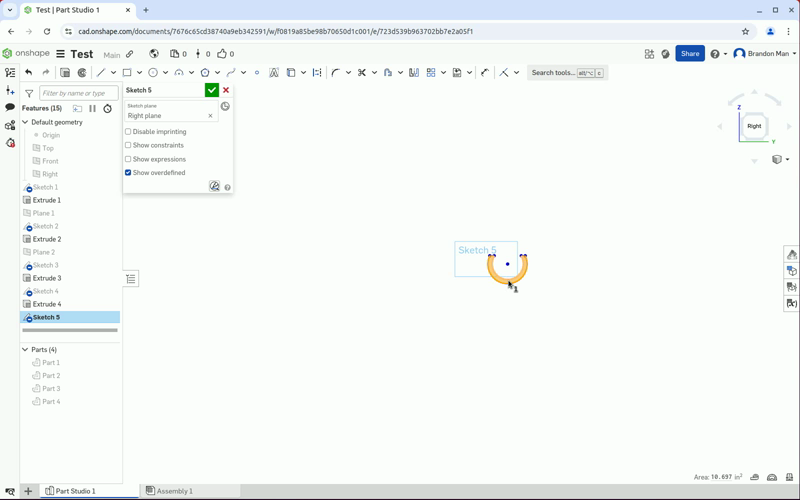
mouse_move(73, 352)
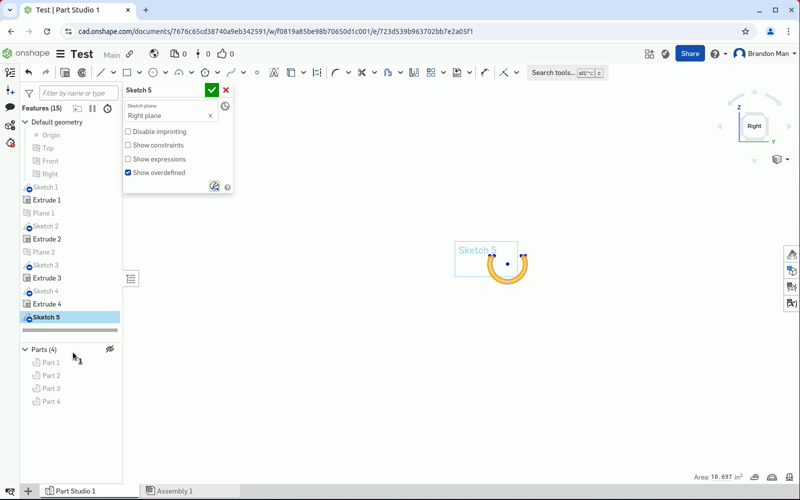
key(shift+y)
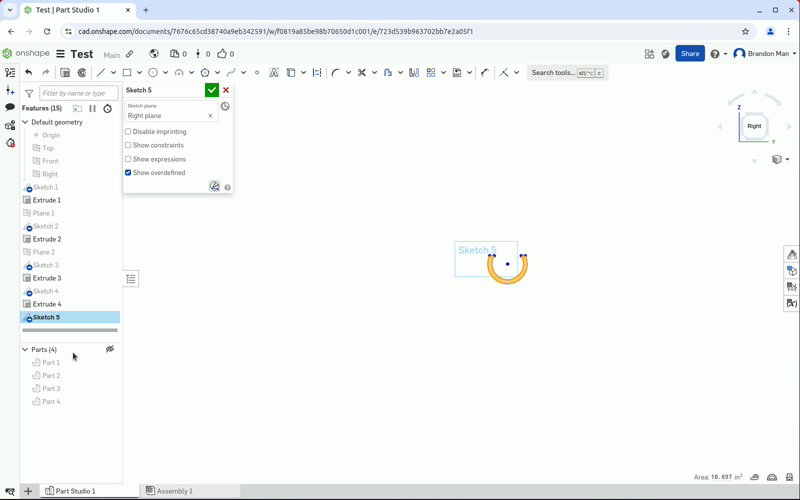
key(shift+e)
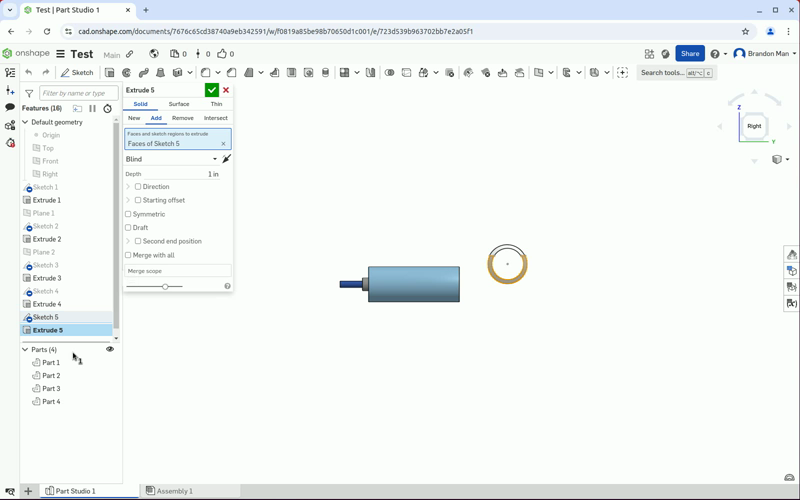
mouse_move(143, 106)
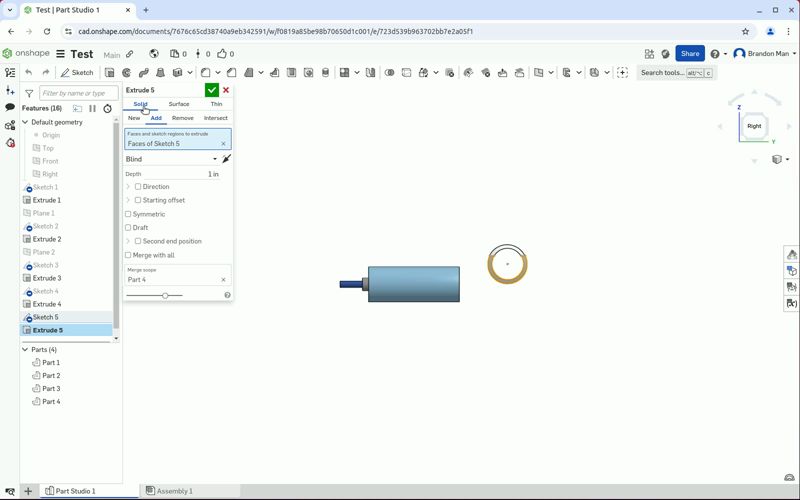
click(143, 106)
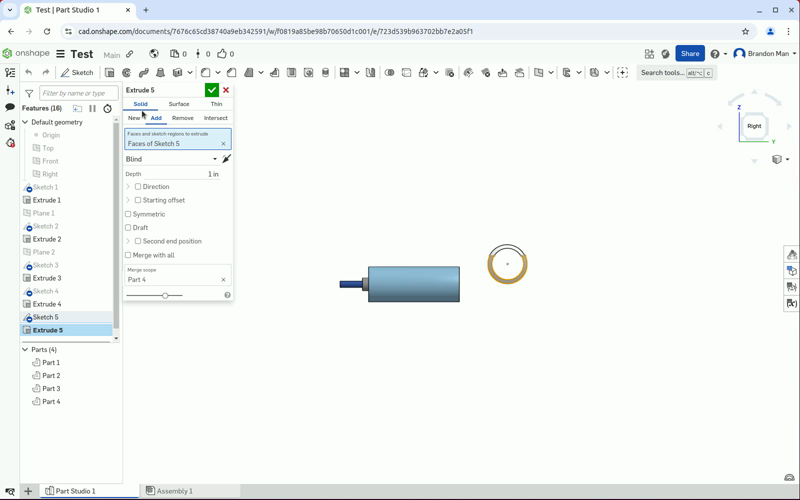
mouse_move(137, 120)
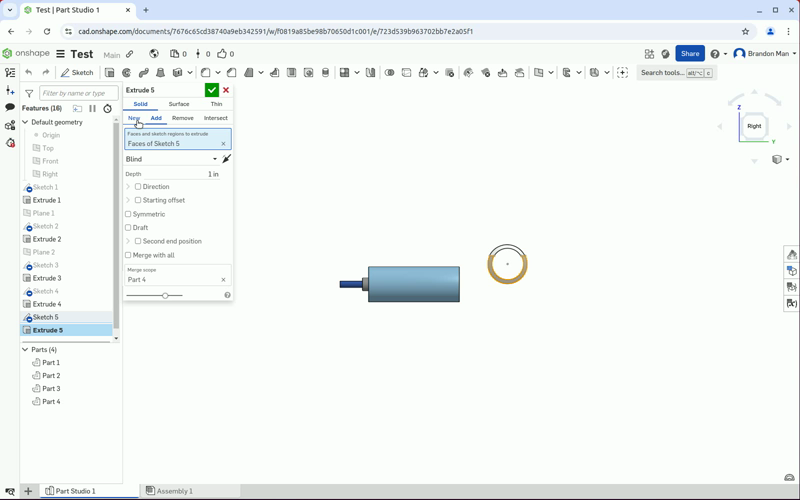
click(137, 120)
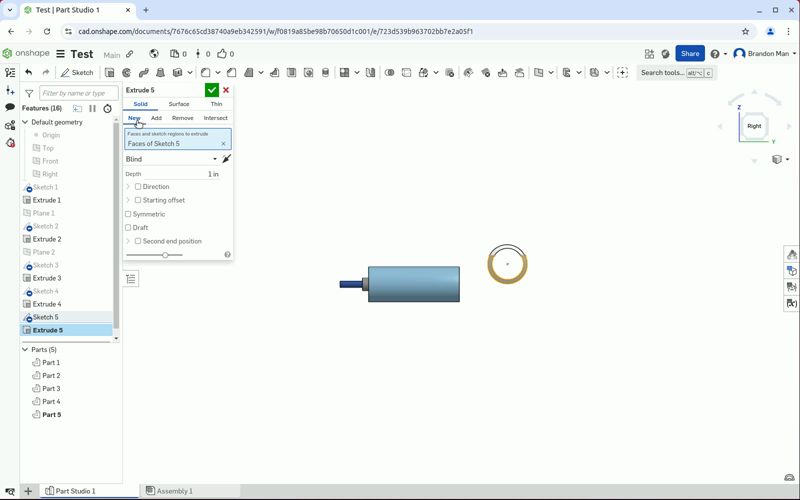
key(tab, 4)
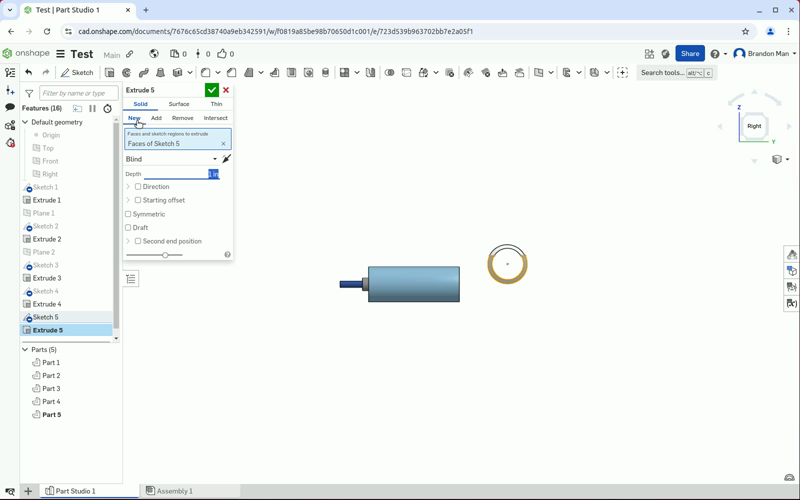
text(2.166)
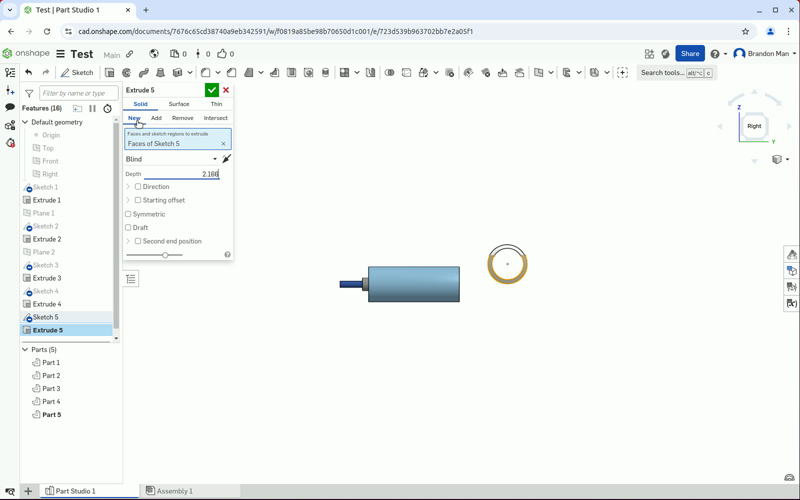
key(enter)
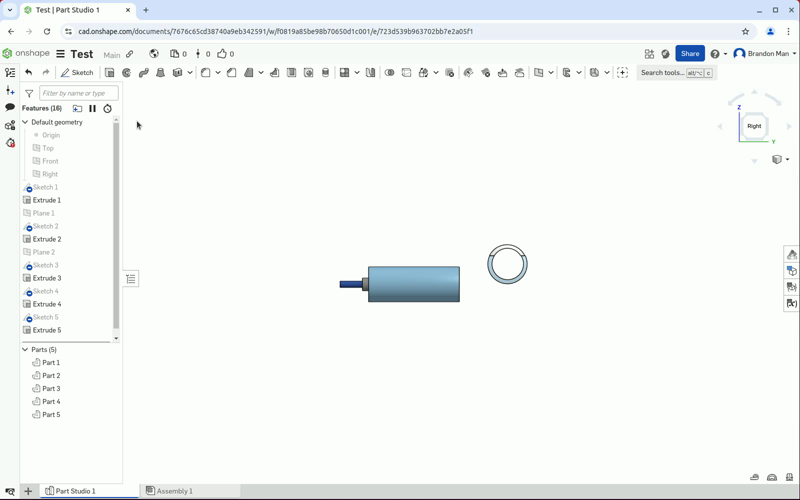
key(shift+h)
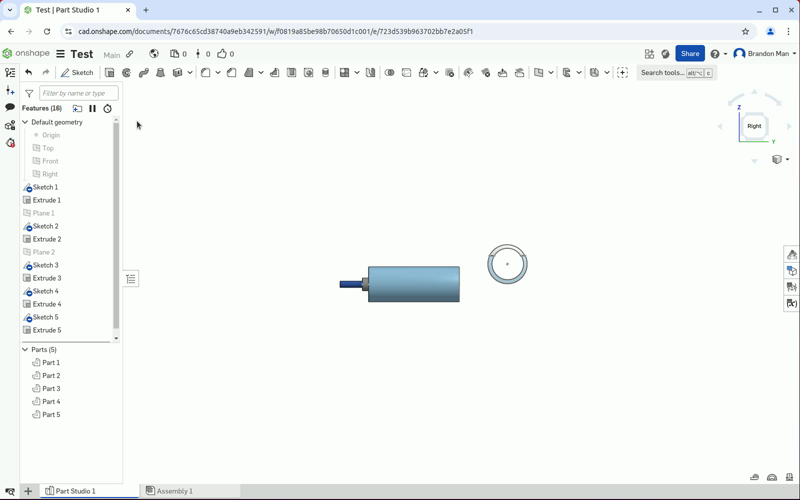
key(shift+h)
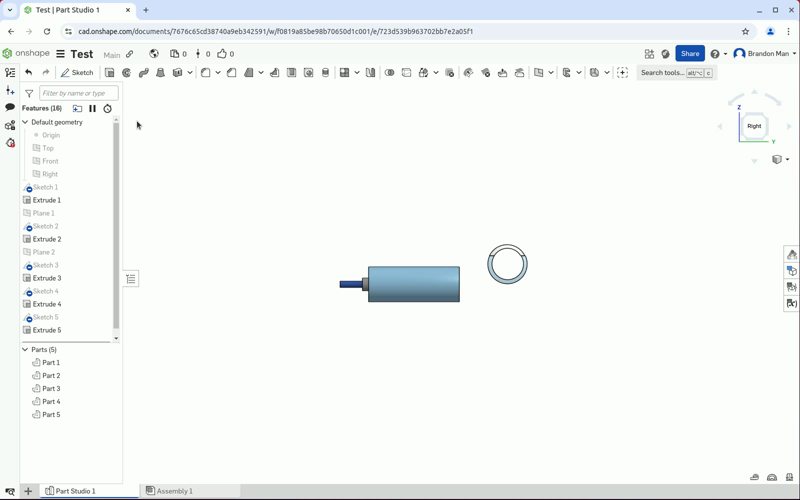
mouse_move(69, 189)
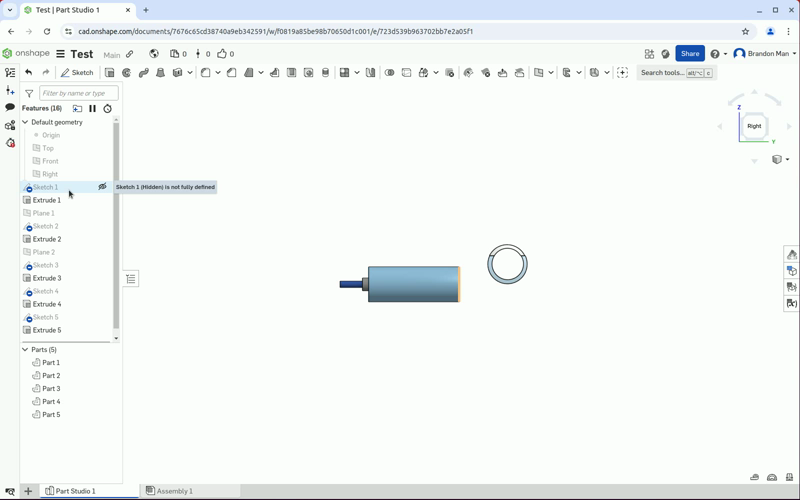
click(69, 189)
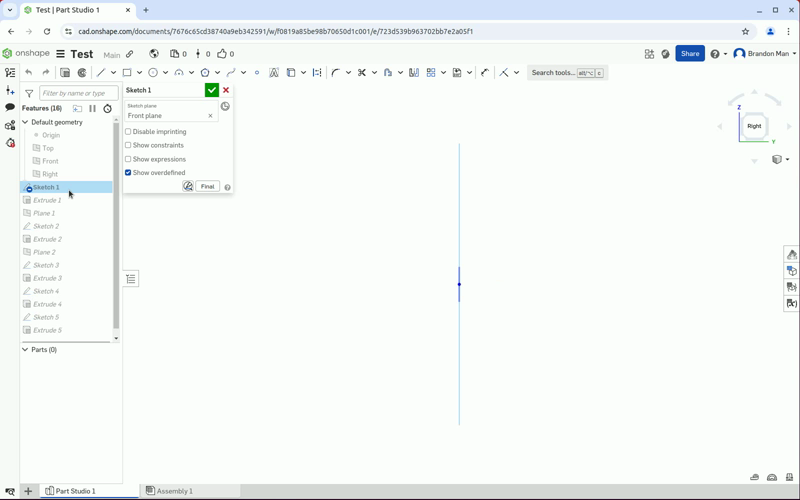
mouse_move(229, 92)
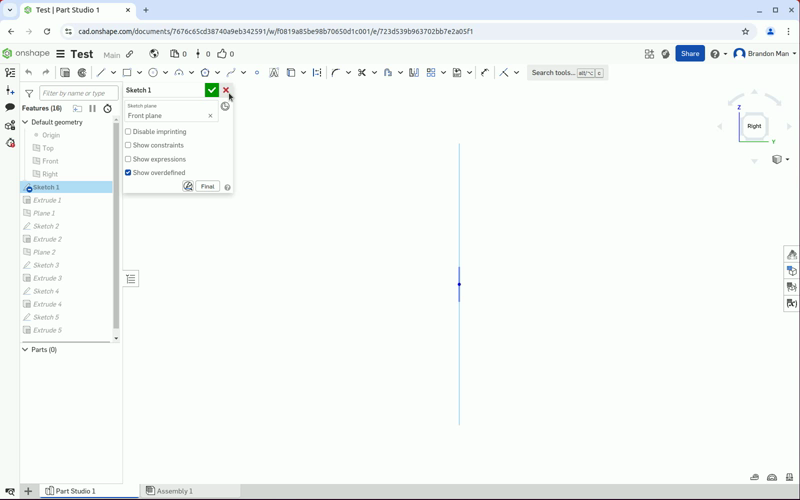
click(229, 92)
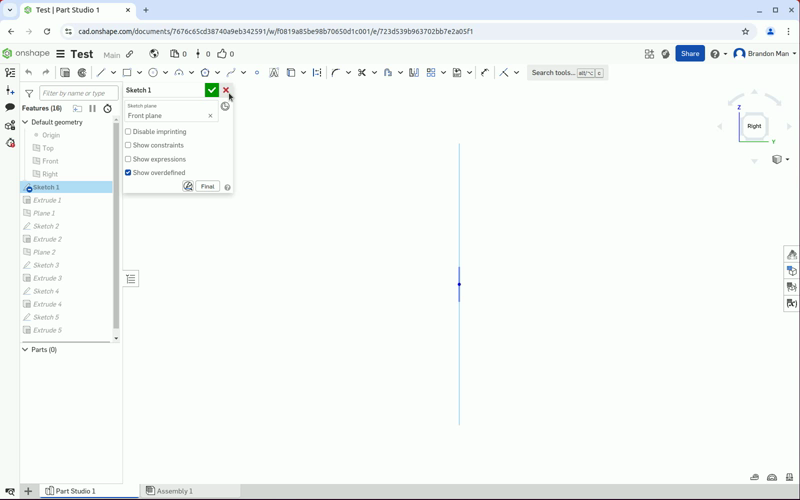
key(shift+s)
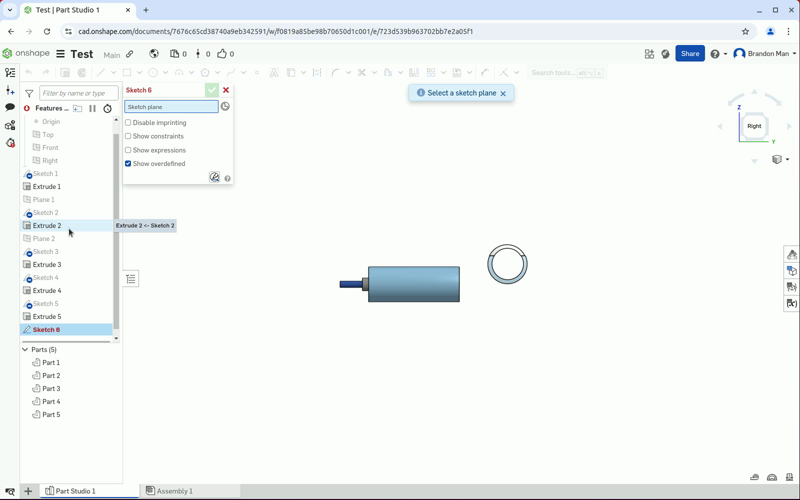
scroll(3)
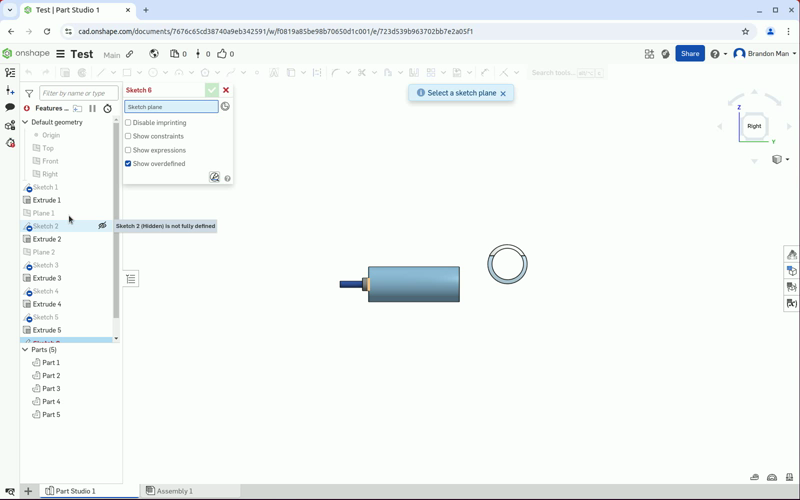
mouse_move(69, 176)
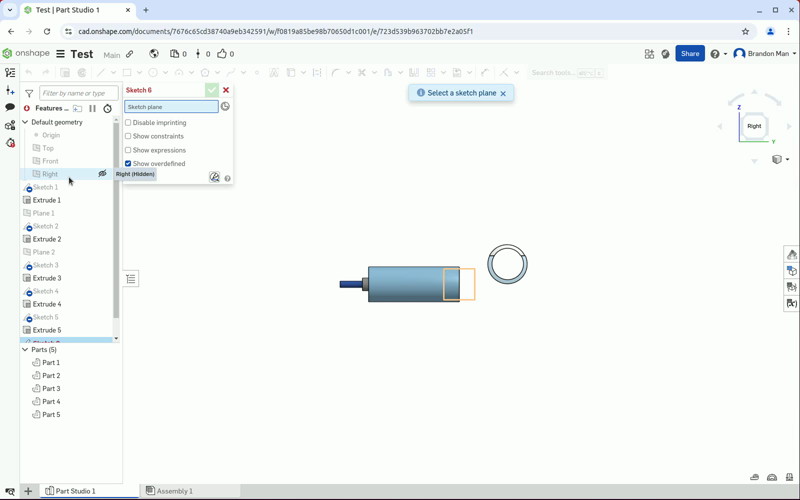
click(69, 176)
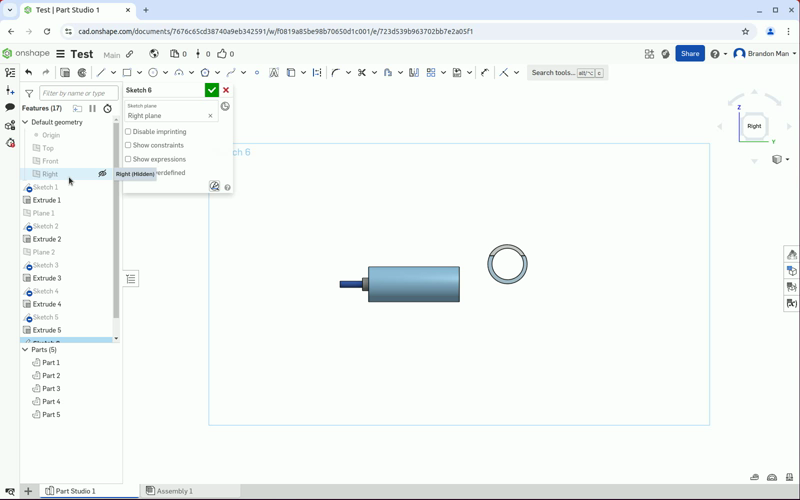
mouse_move(73, 352)
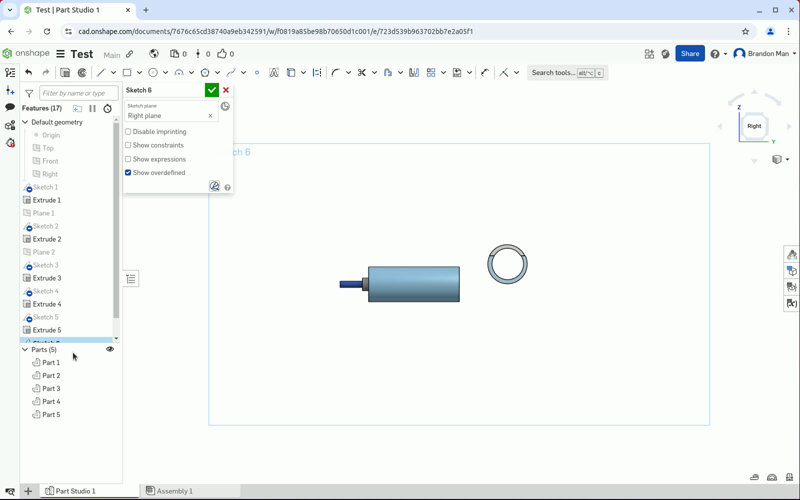
key(y)
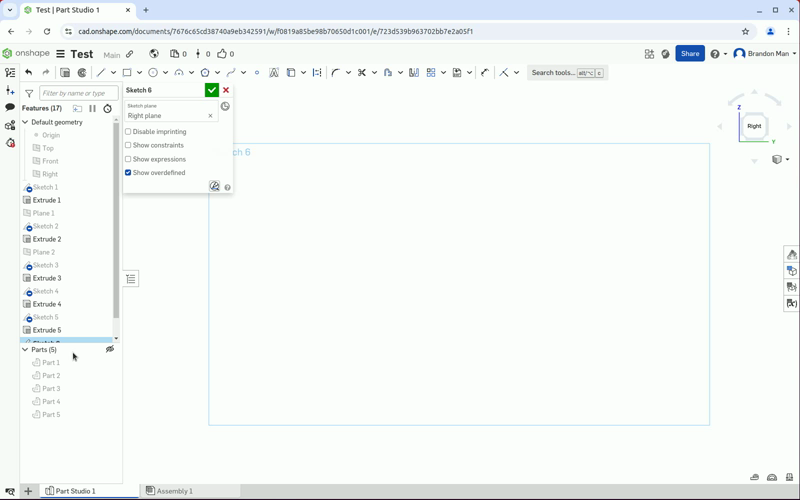
key(l)
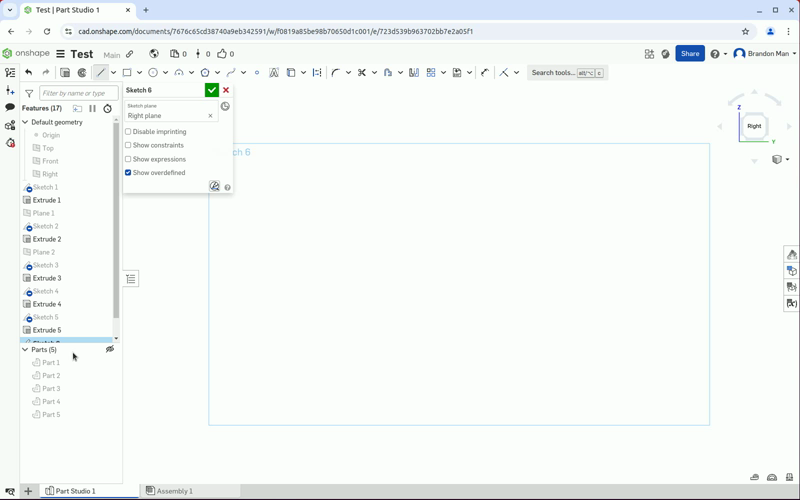
key_down(shift)
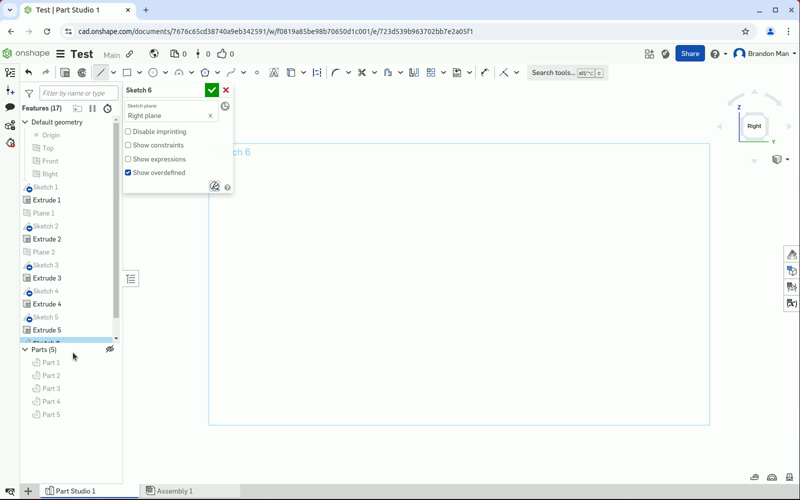
mouse_move(480, 282)
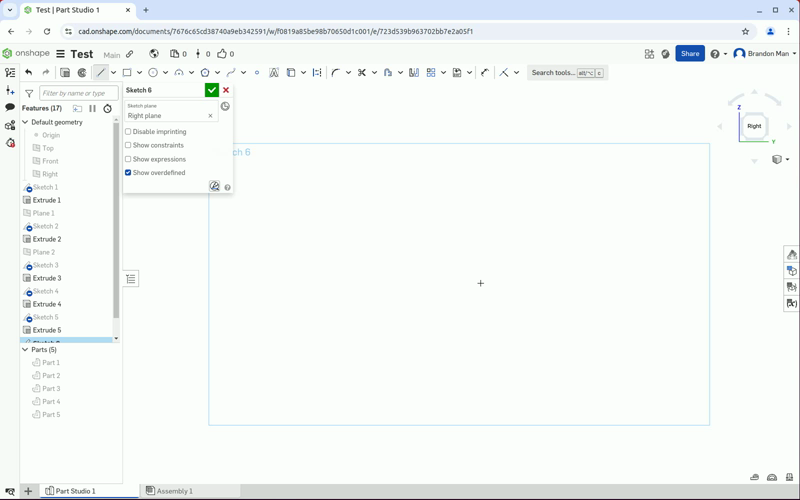
click(480, 282)
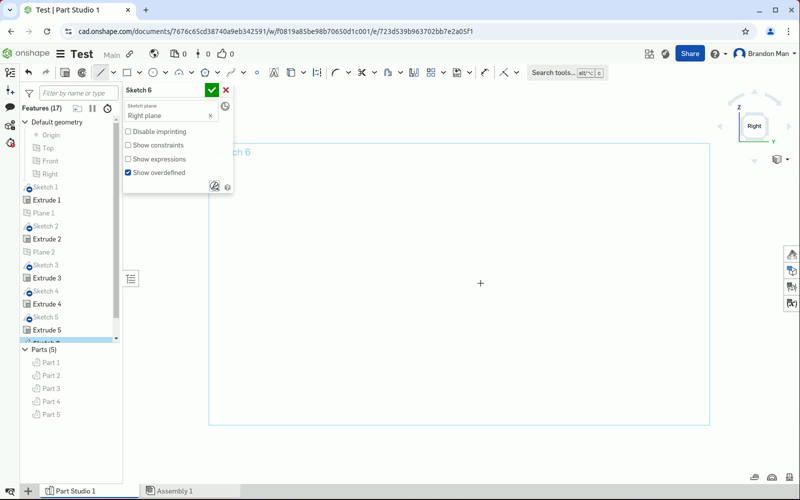
key_up(shift)
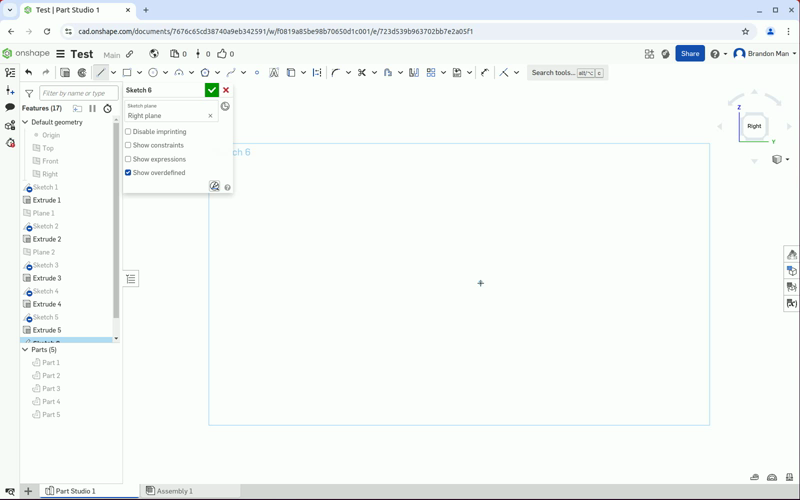
key_down(shift)
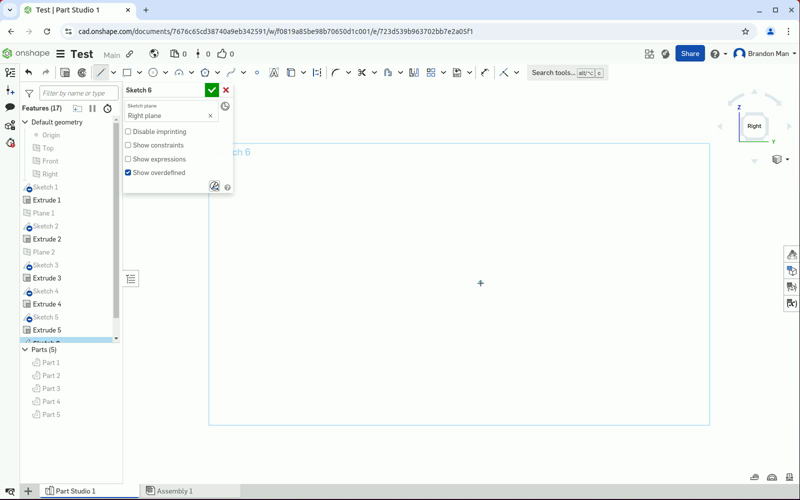
mouse_move(510, 282)
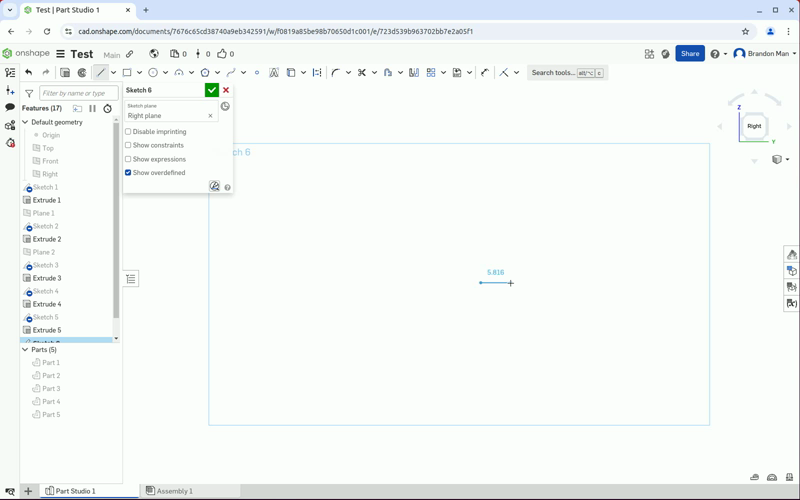
mouse_move(508, 282)
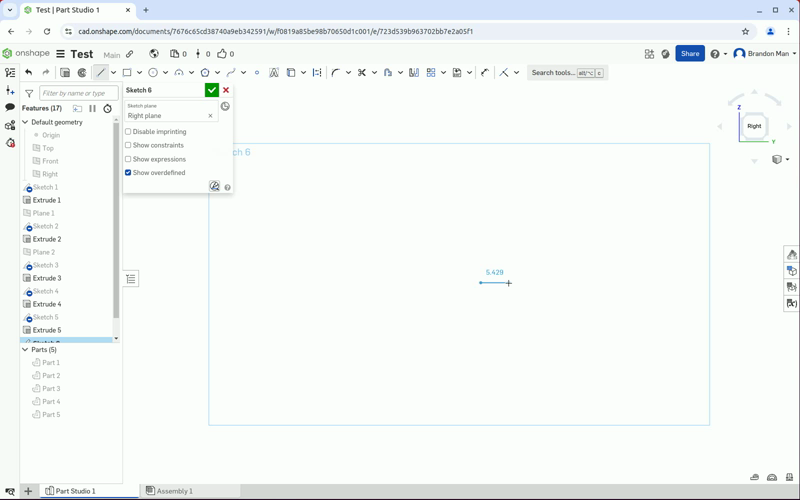
click(508, 282)
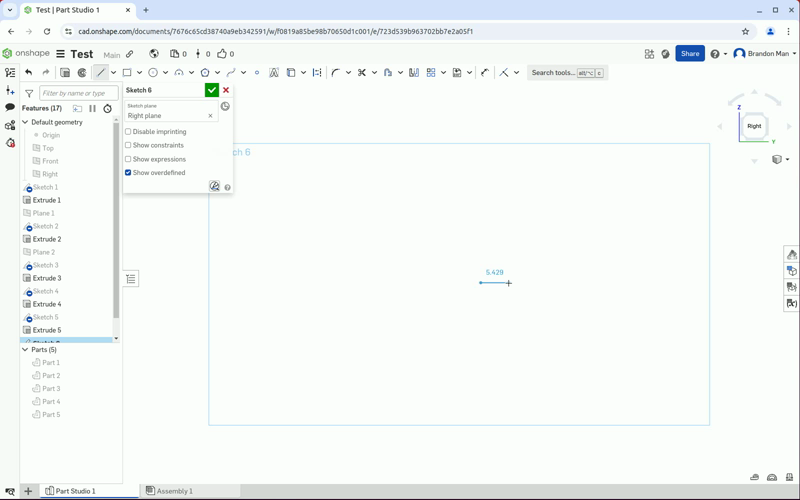
key_up(shift)
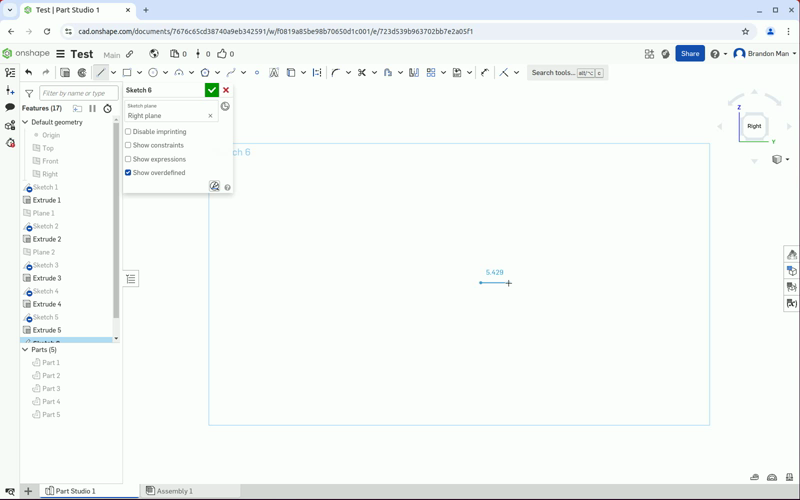
key(esc)
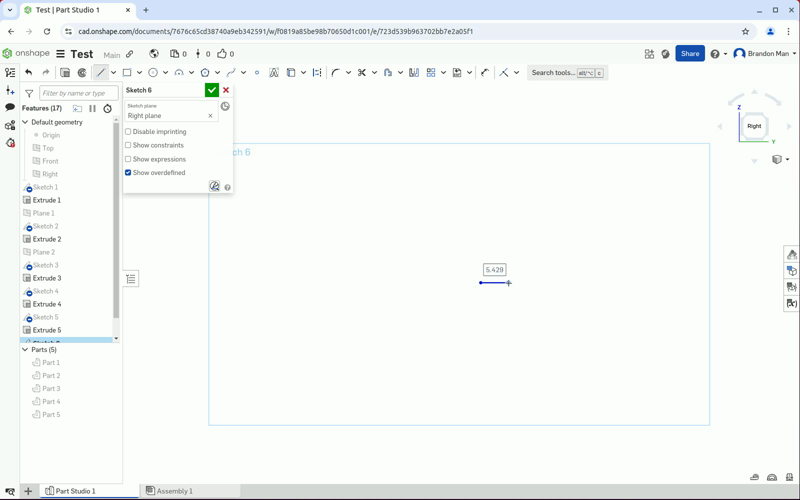
key(a)
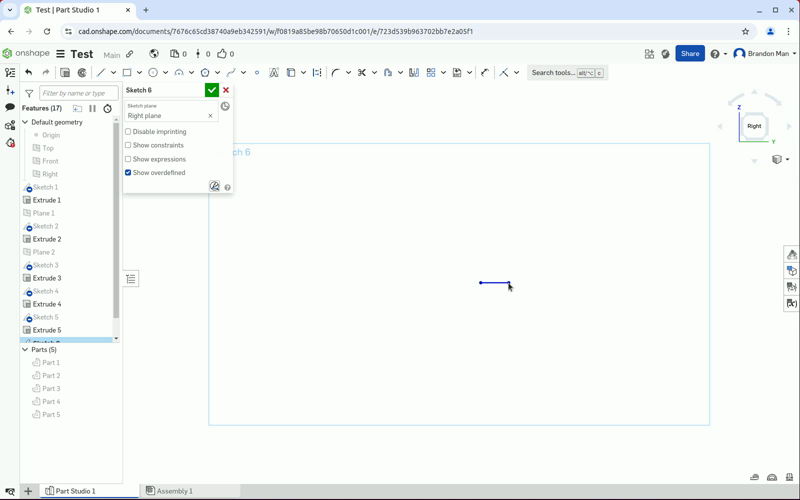
mouse_move(508, 282)
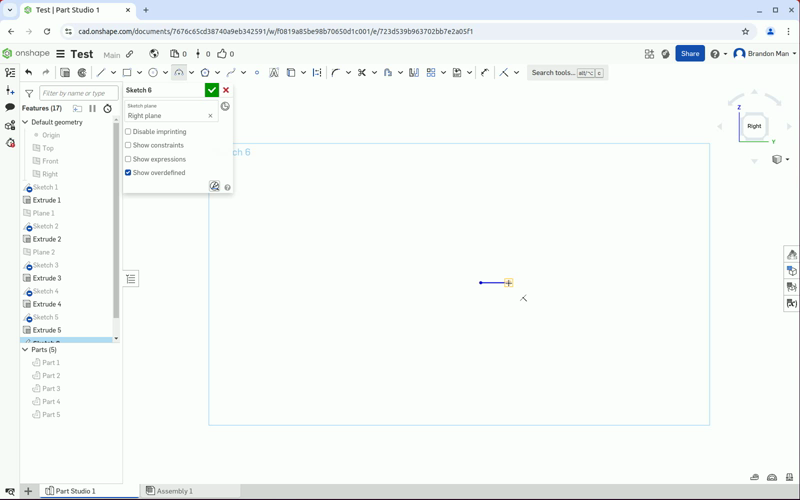
click(508, 282)
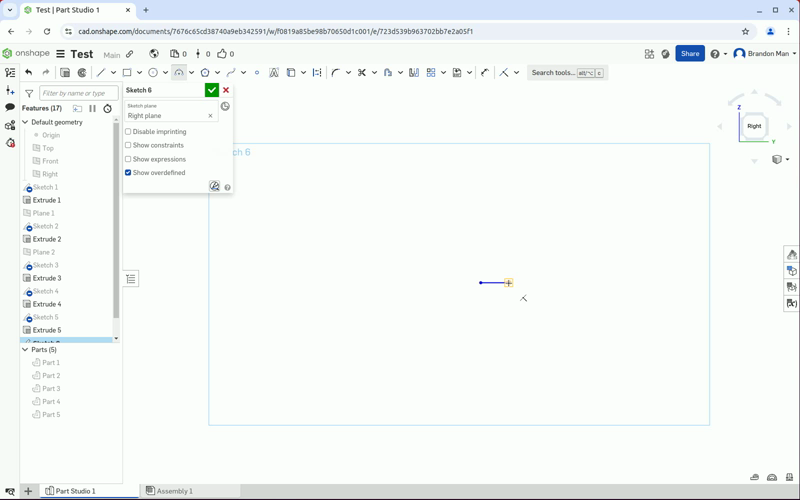
key_down(shift)
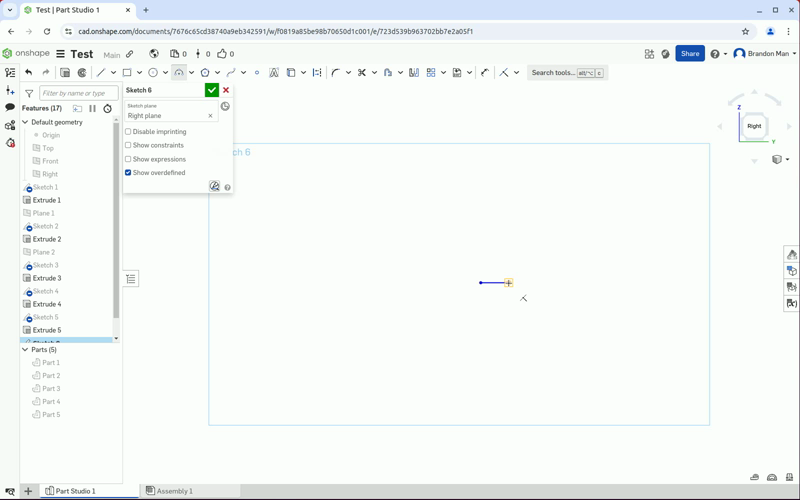
mouse_move(490, 255)
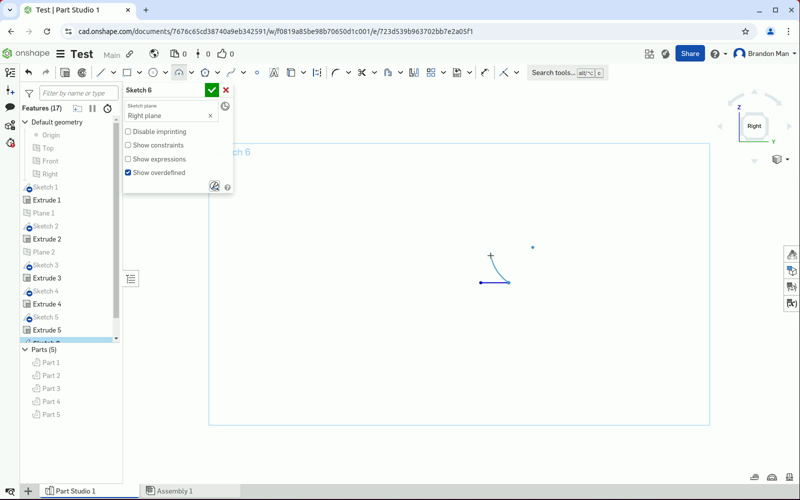
click(490, 255)
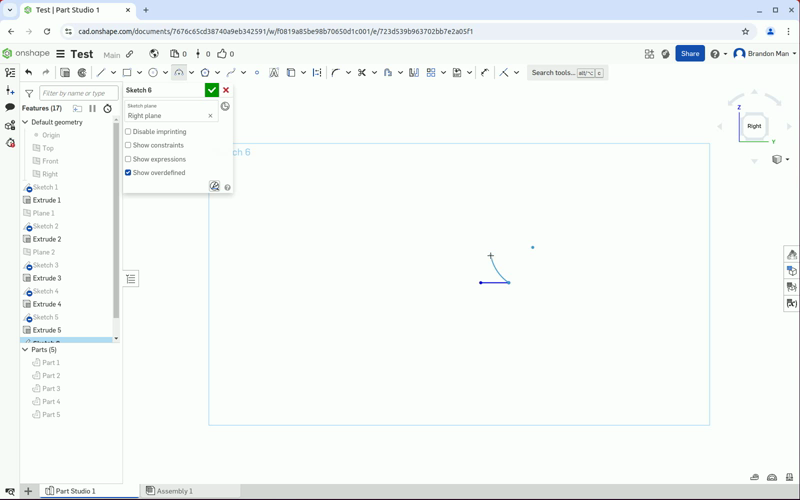
mouse_move(492, 273)
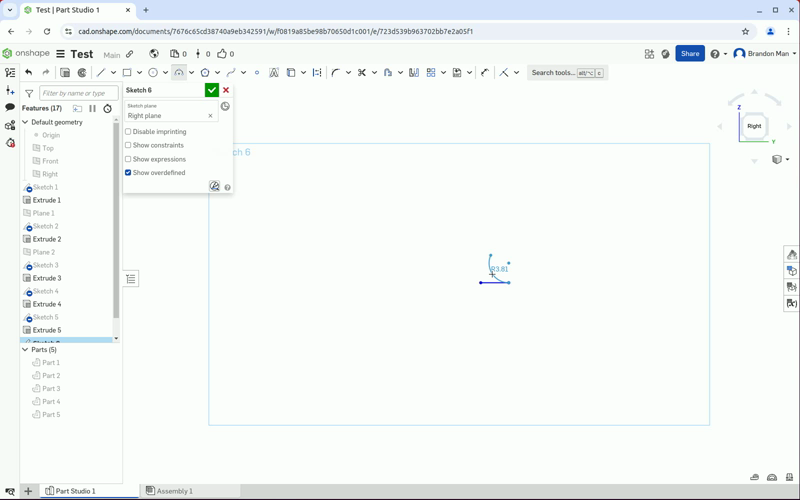
click(492, 273)
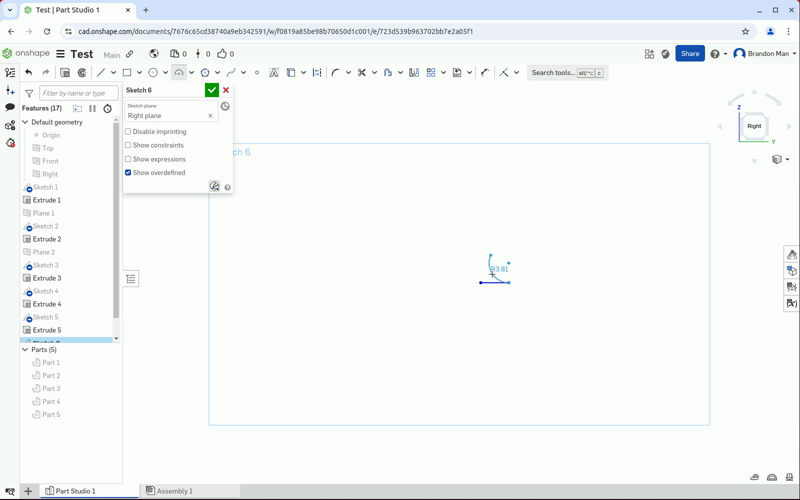
key_up(shift)
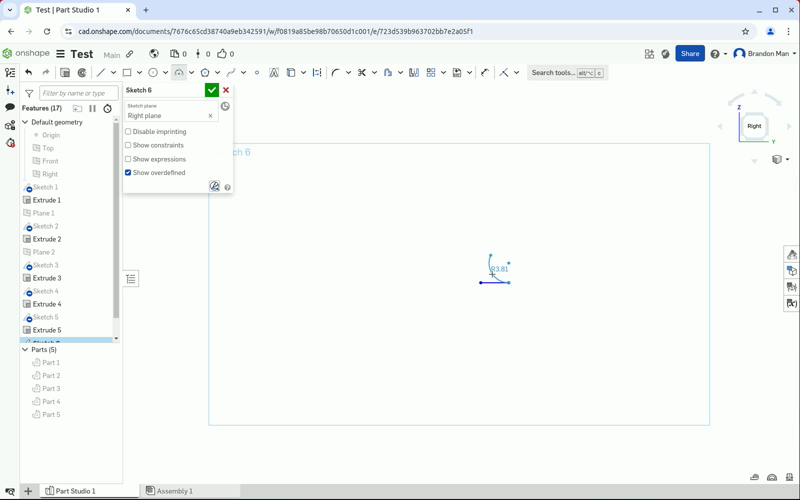
key(esc)
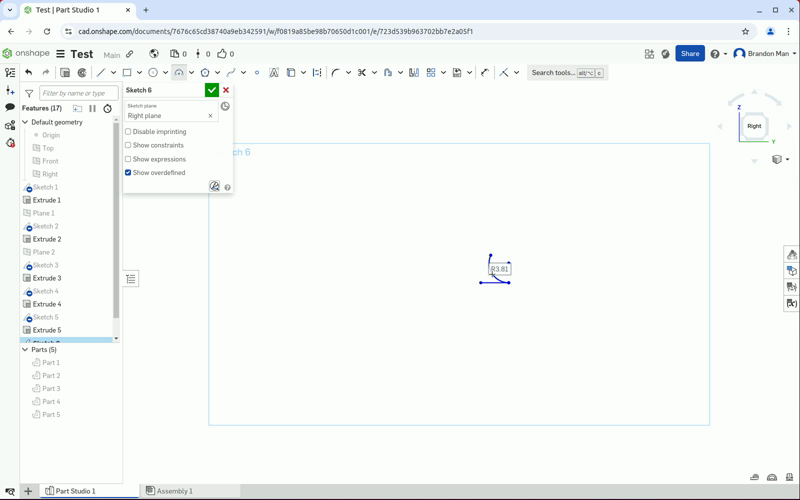
key(l)
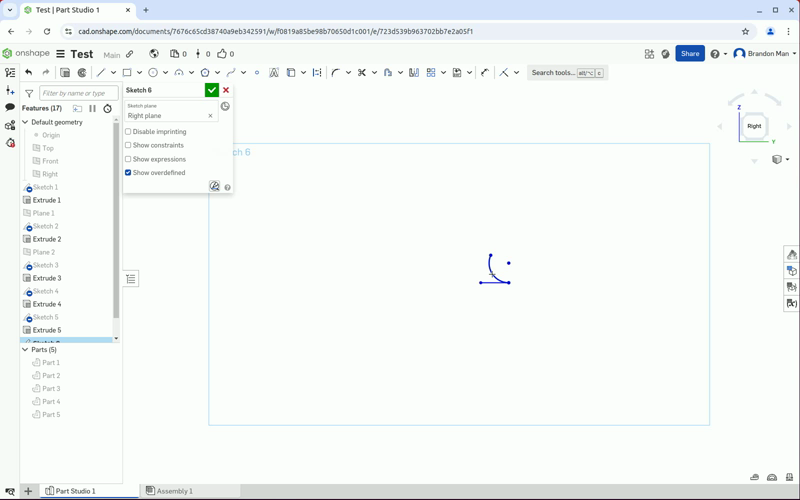
mouse_move(490, 255)
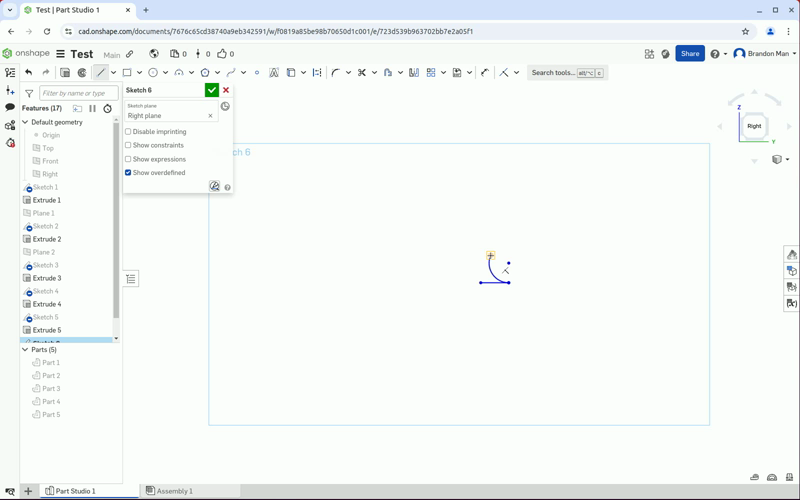
click(490, 255)
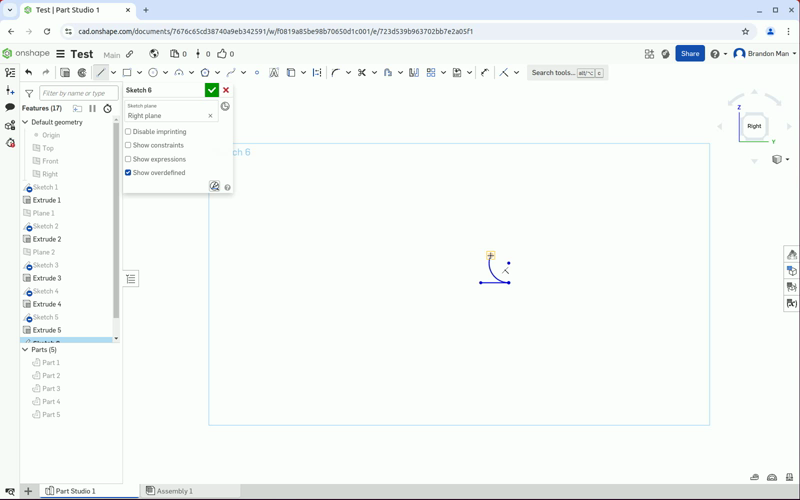
key_down(shift)
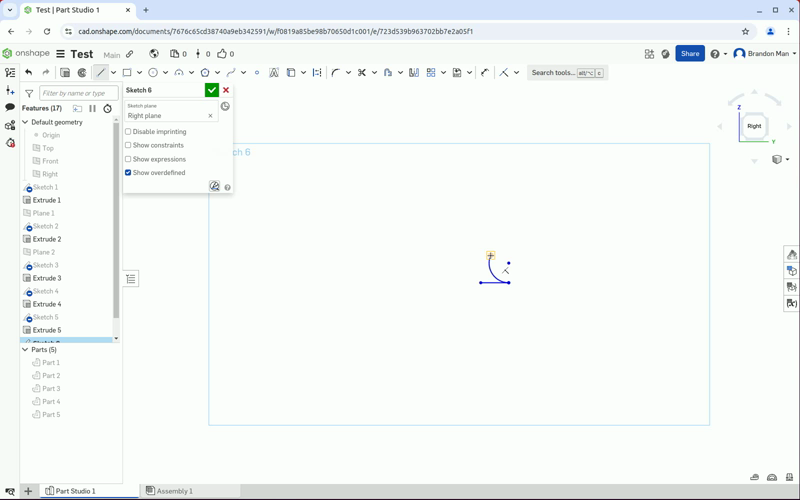
mouse_move(520, 255)
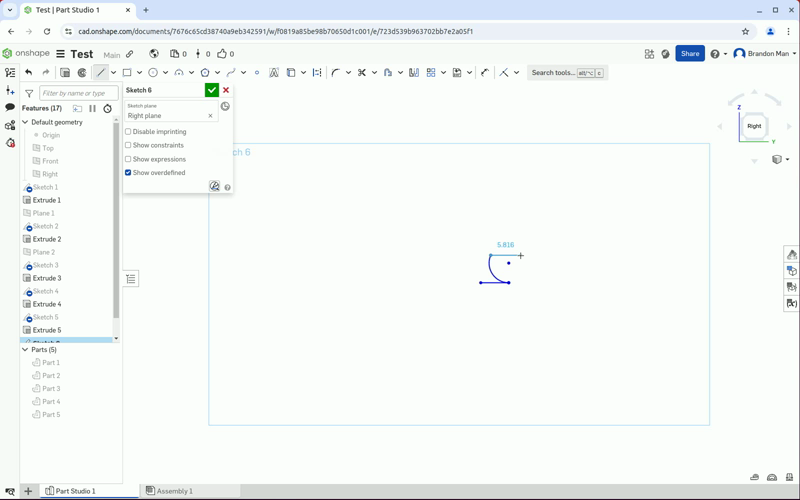
mouse_move(480, 255)
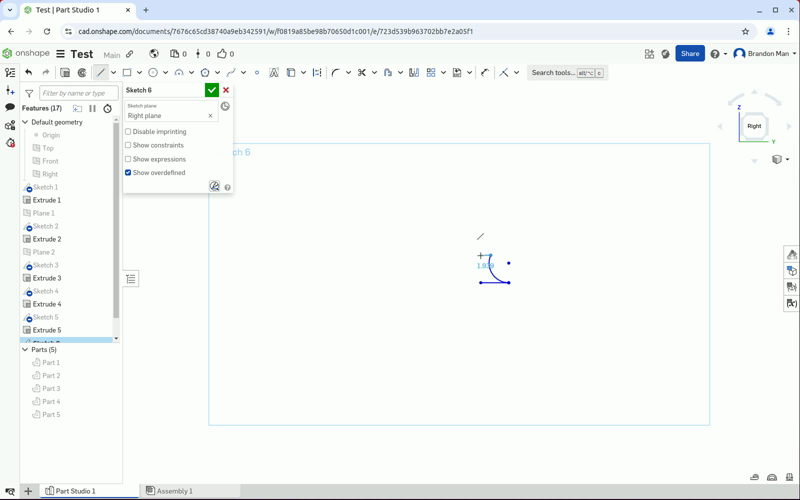
click(480, 255)
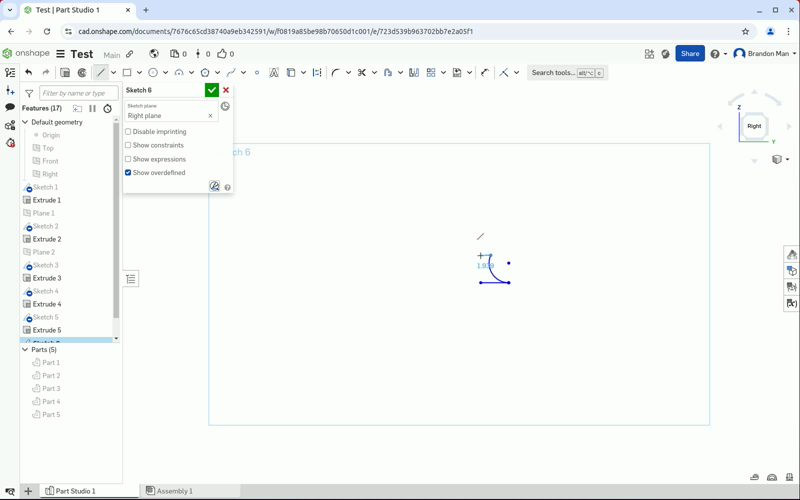
key_up(shift)
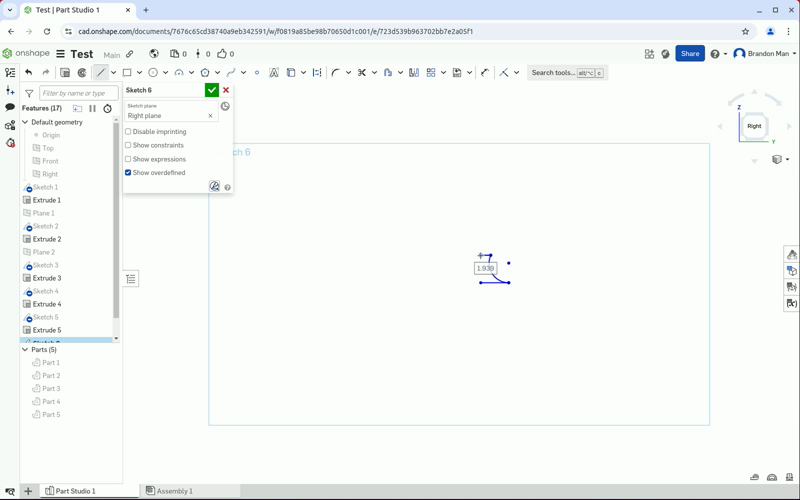
mouse_move(510, 255)
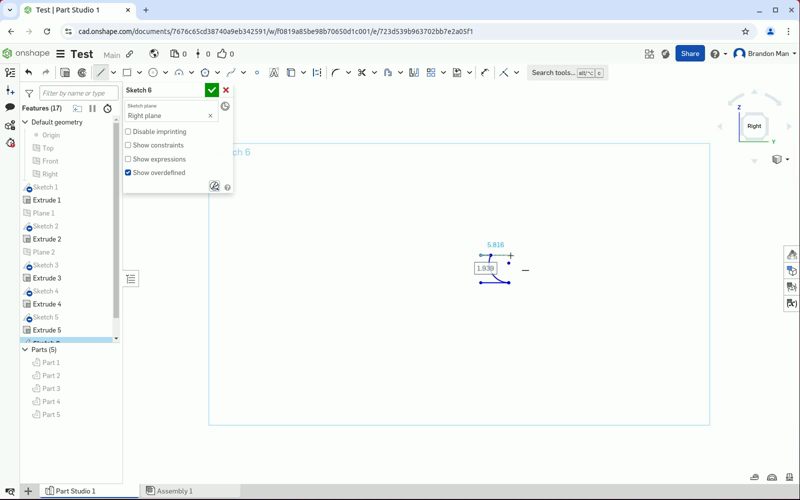
key_down(shift)
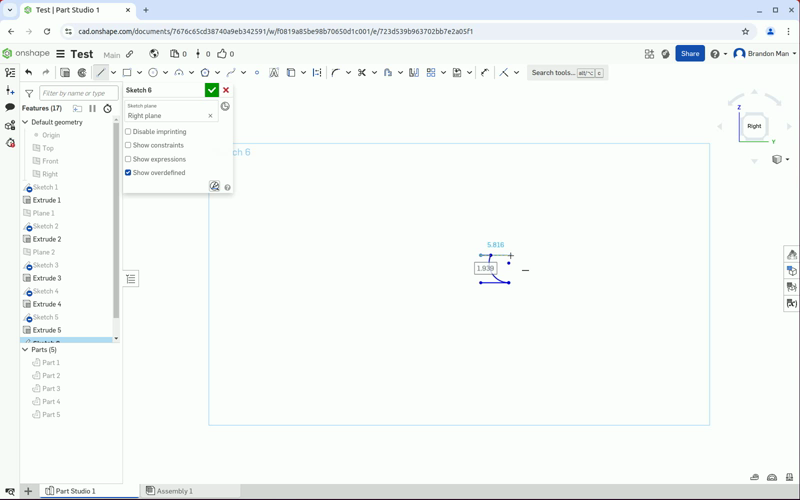
mouse_move(480, 282)
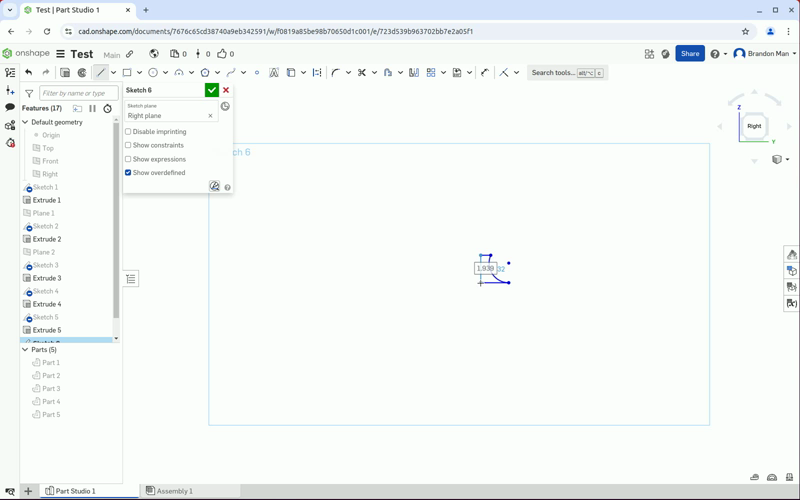
key_up(shift)
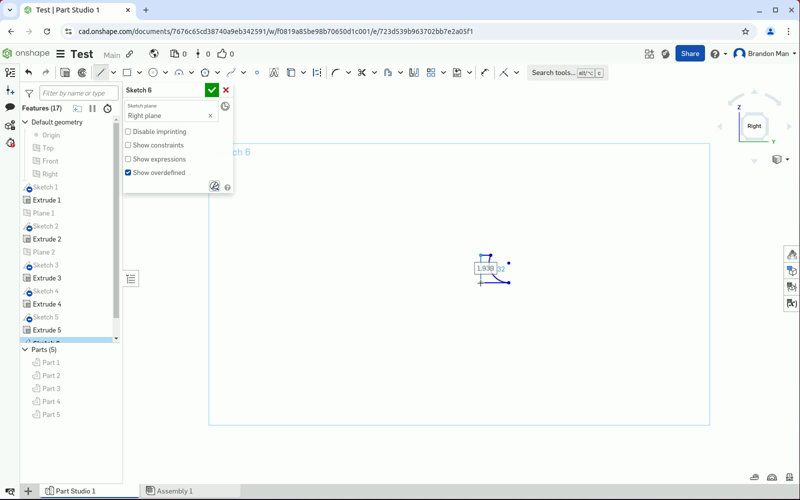
click(480, 282)
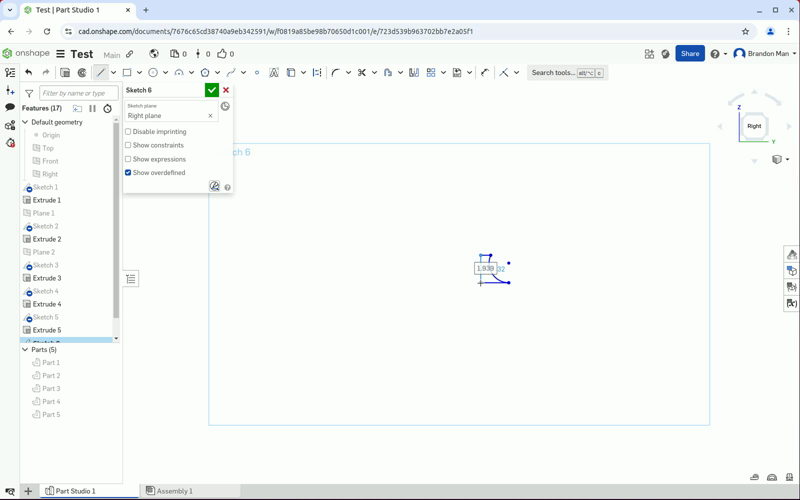
key(esc)
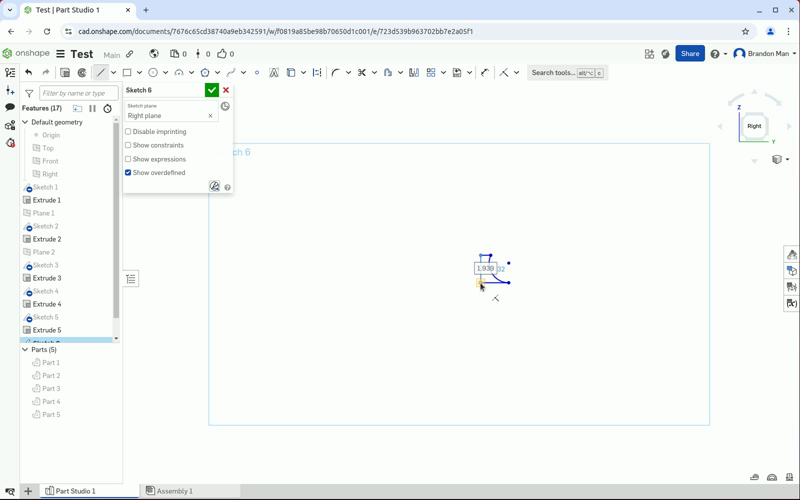
key(c)
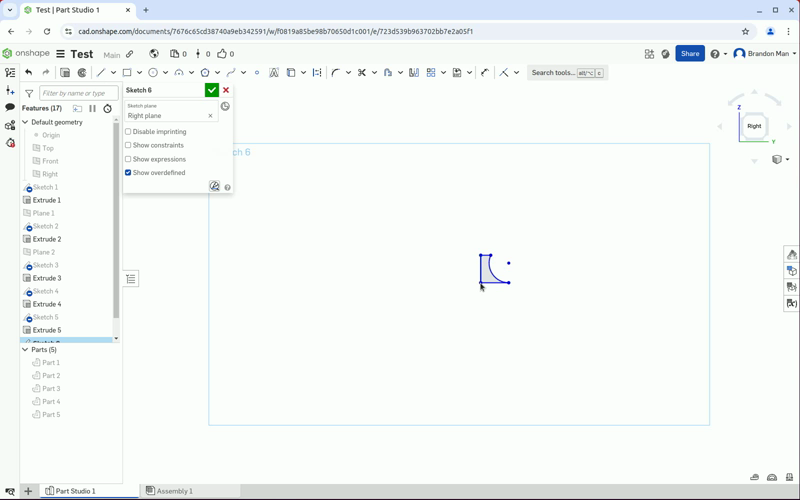
key_down(shift)
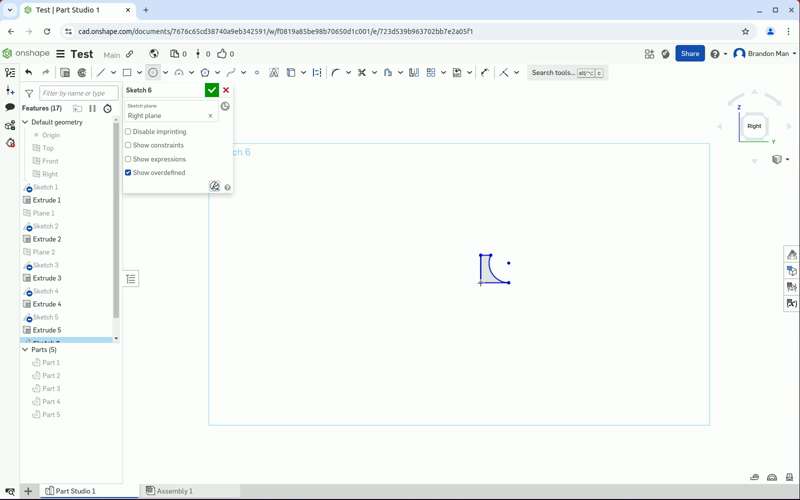
mouse_move(487, 268)
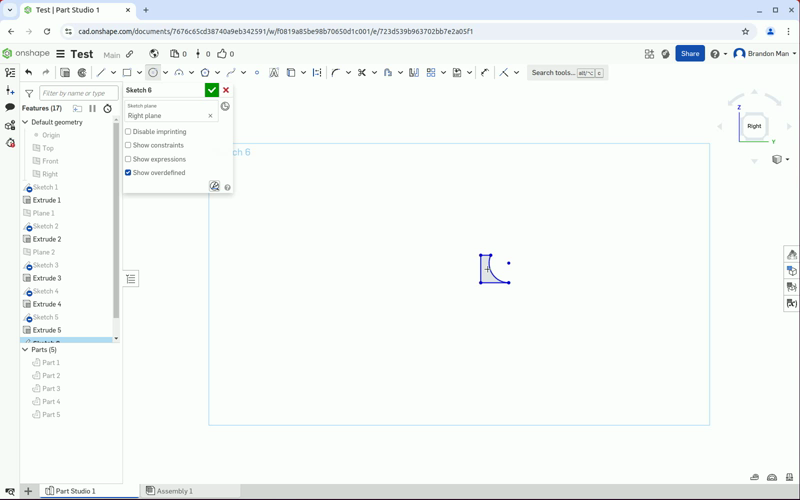
click(487, 268)
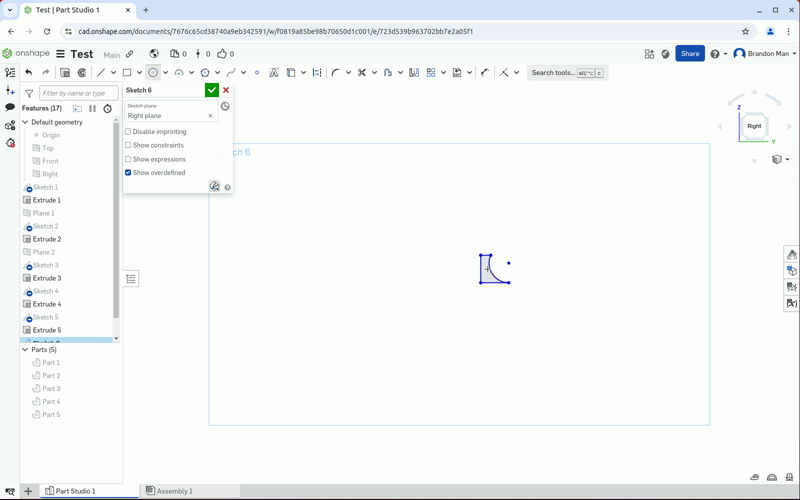
key_up(shift)
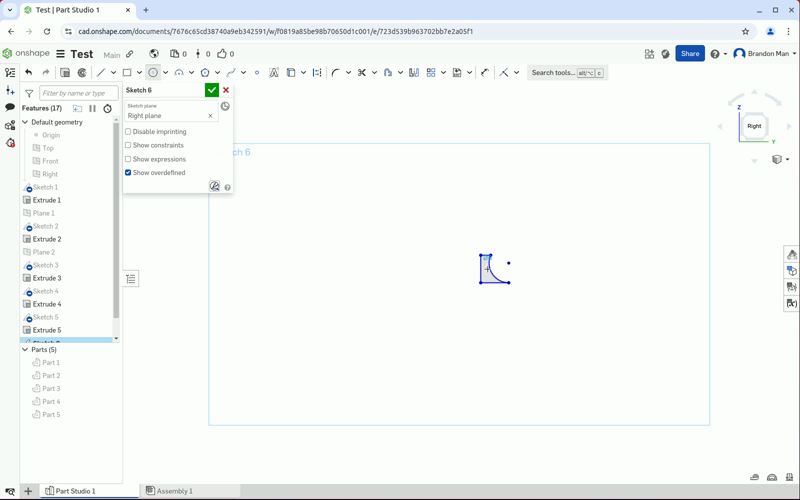
mouse_move(489, 268)
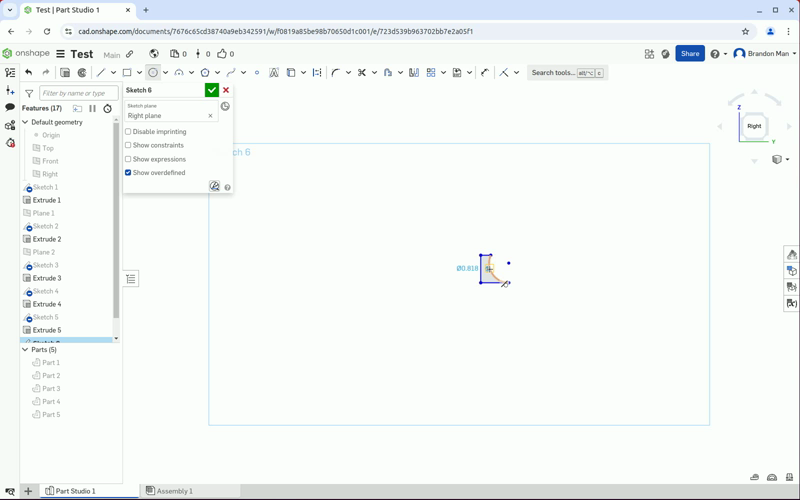
scroll(6)
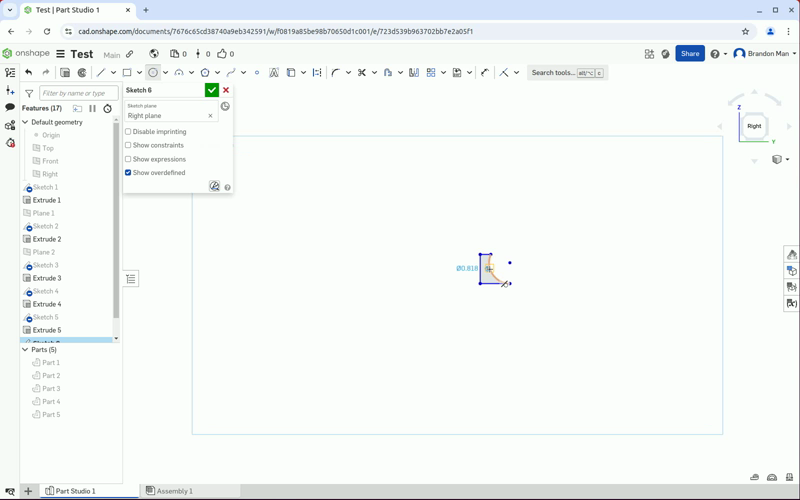
scroll(6)
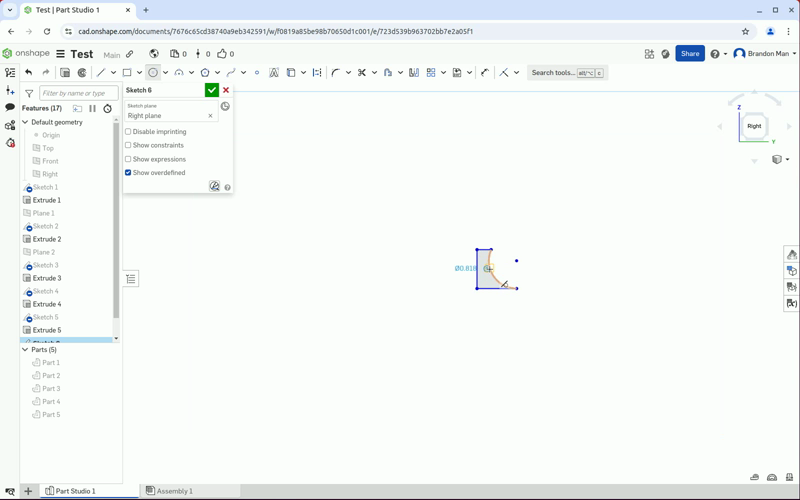
scroll(6)
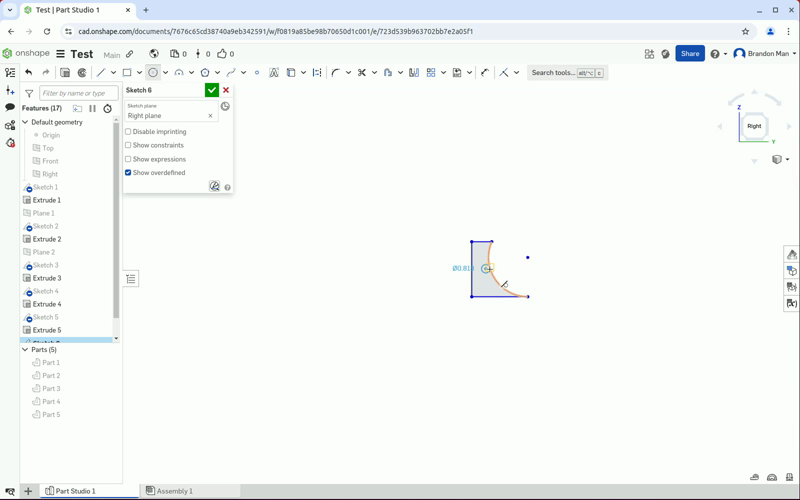
scroll(6)
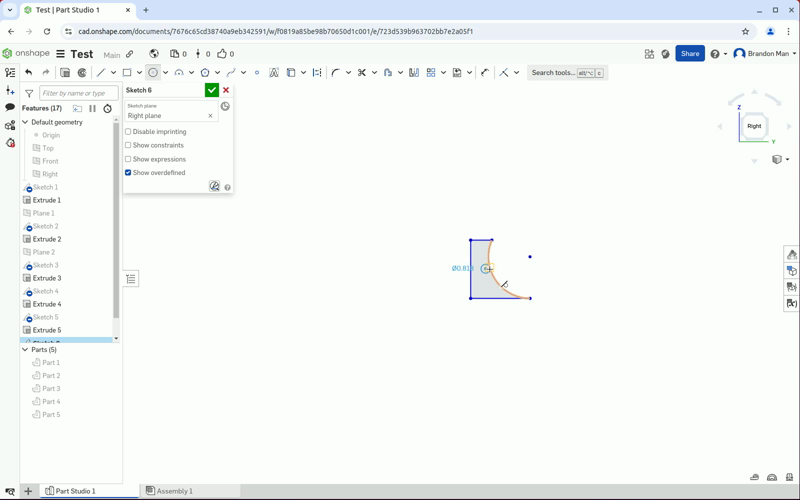
scroll(6)
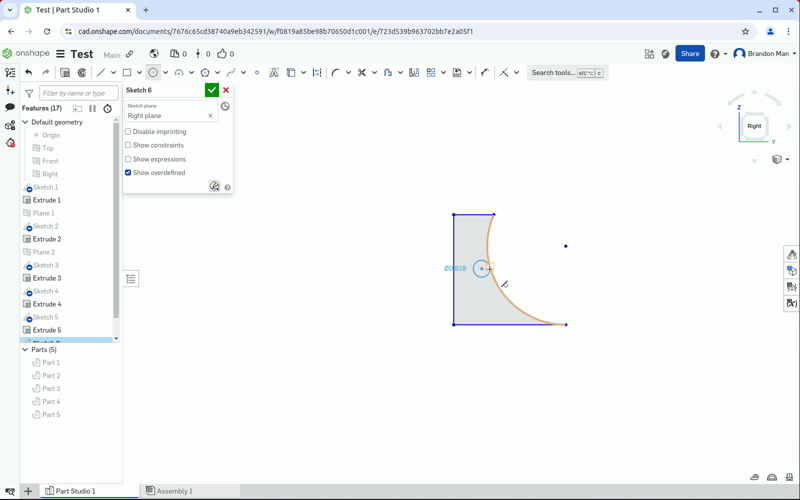
scroll(6)
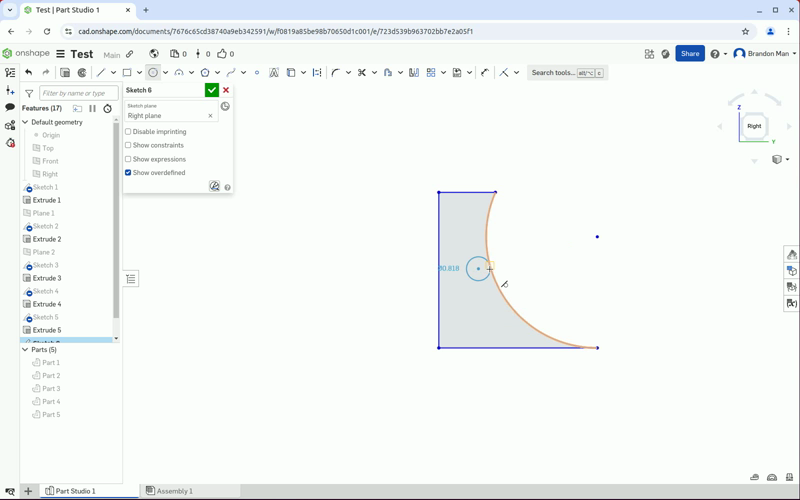
scroll(6)
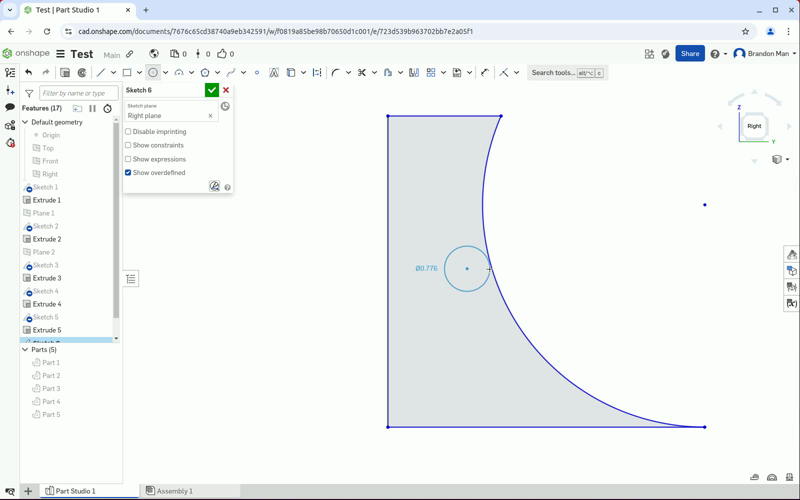
click(489, 268)
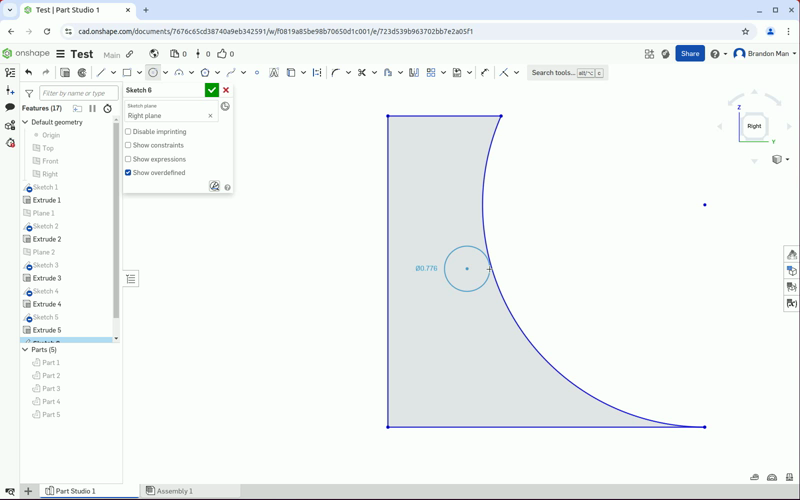
scroll(-6)
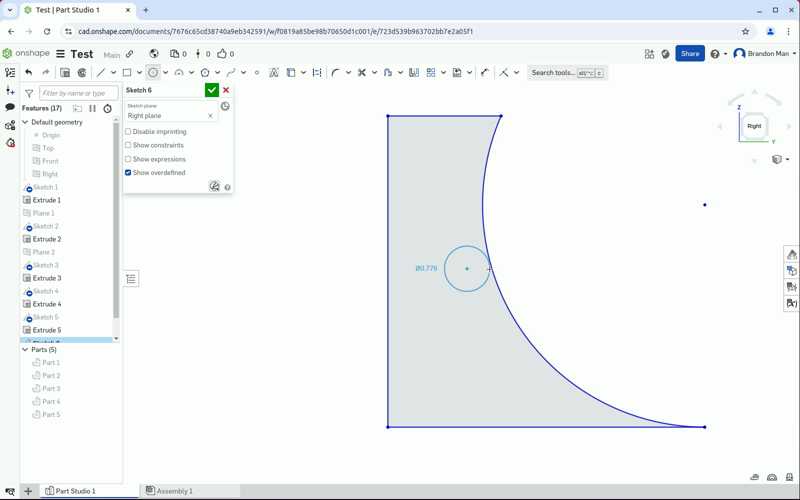
scroll(-6)
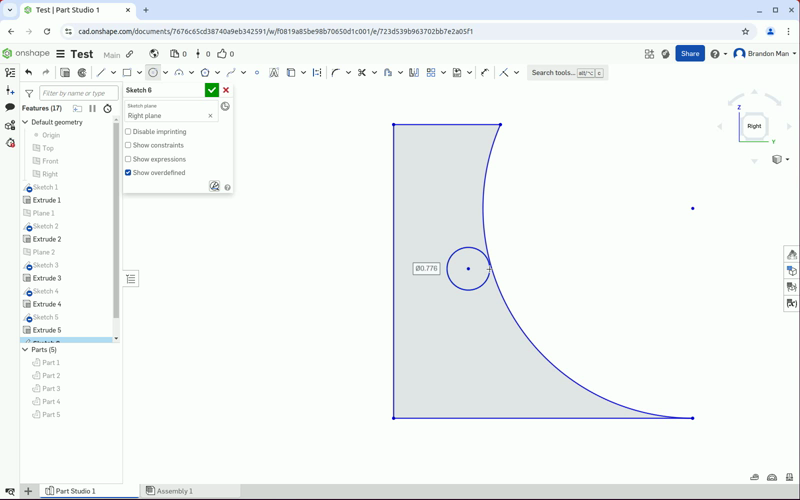
scroll(-6)
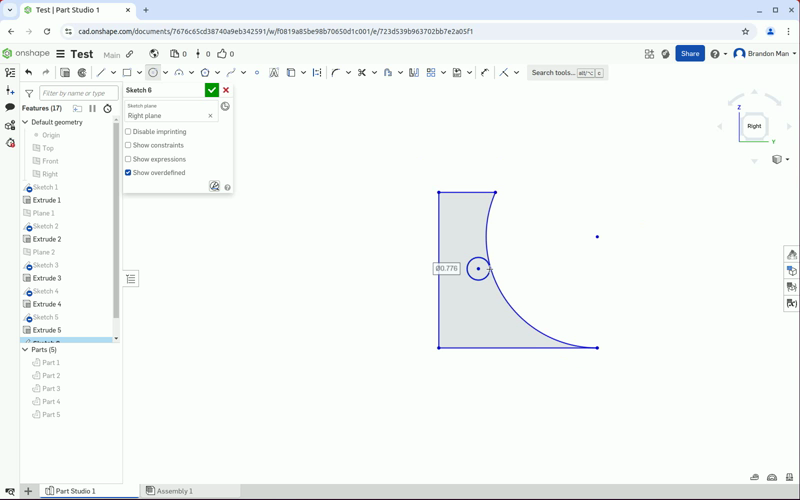
scroll(-6)
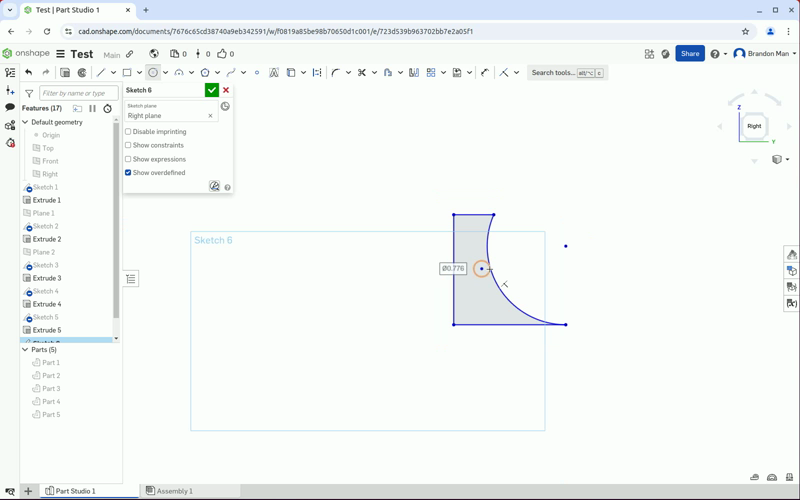
scroll(-6)
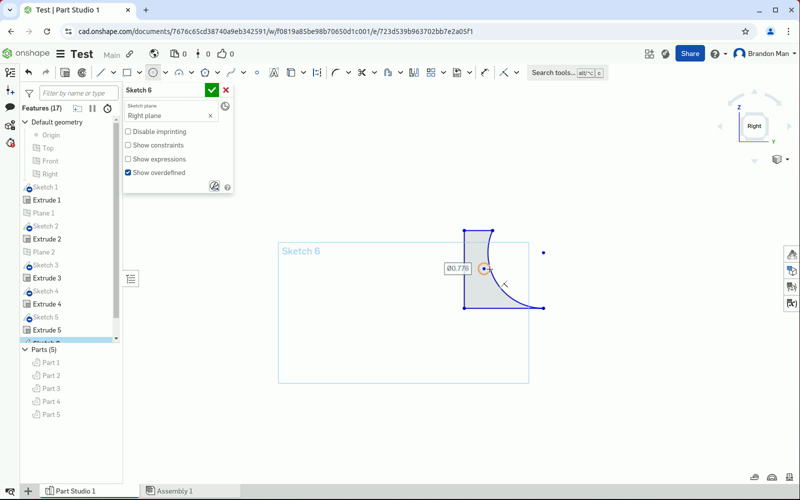
scroll(-6)
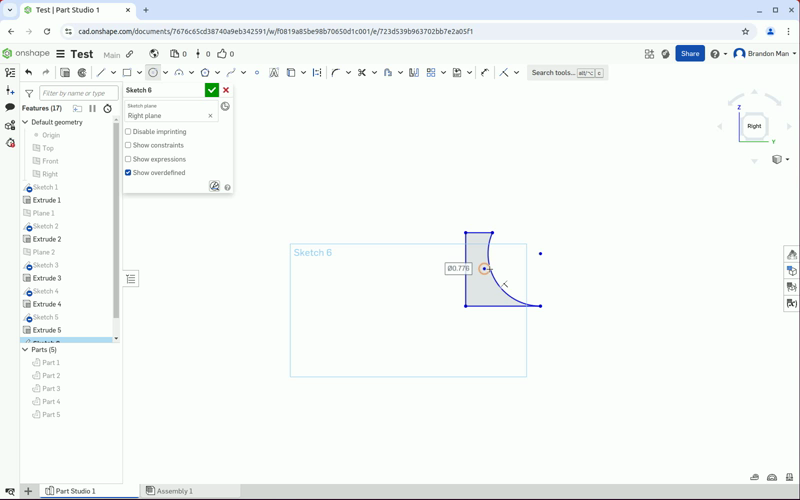
scroll(-6)
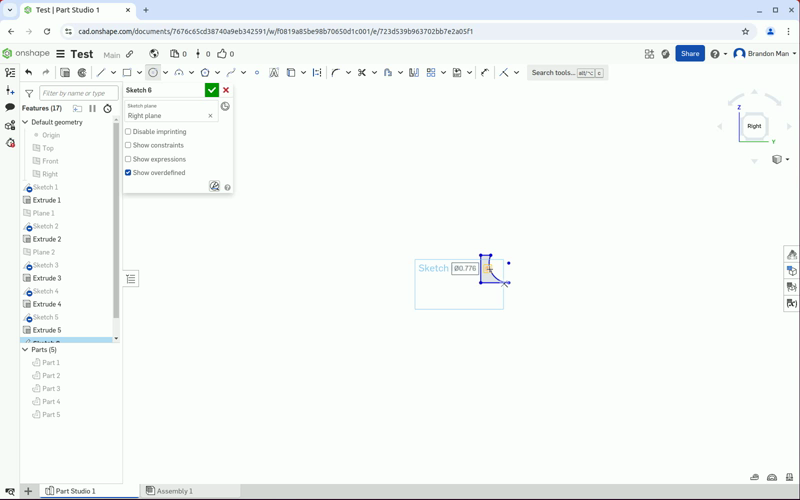
key(esc)
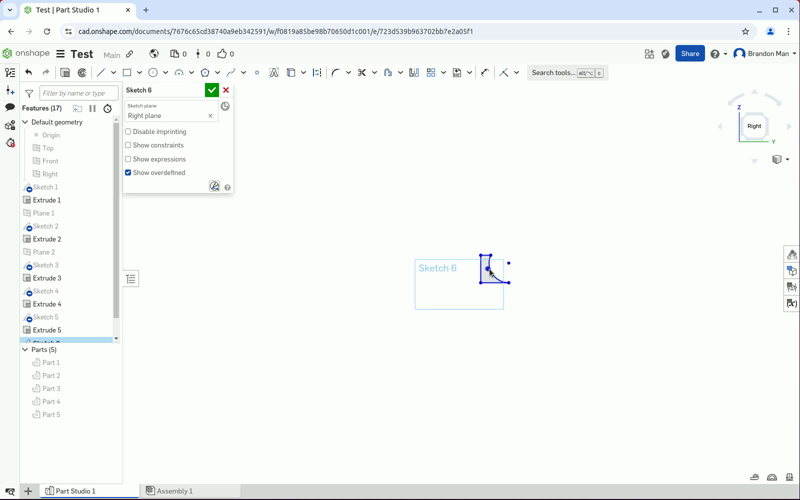
mouse_move(494, 277)
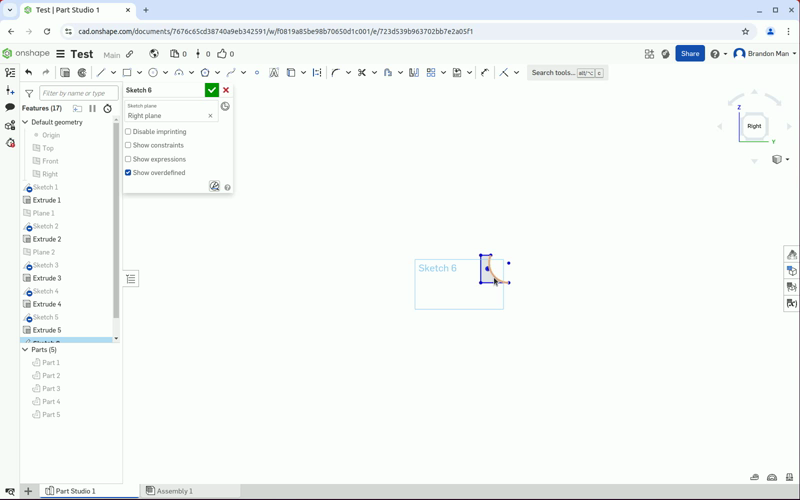
scroll(6)
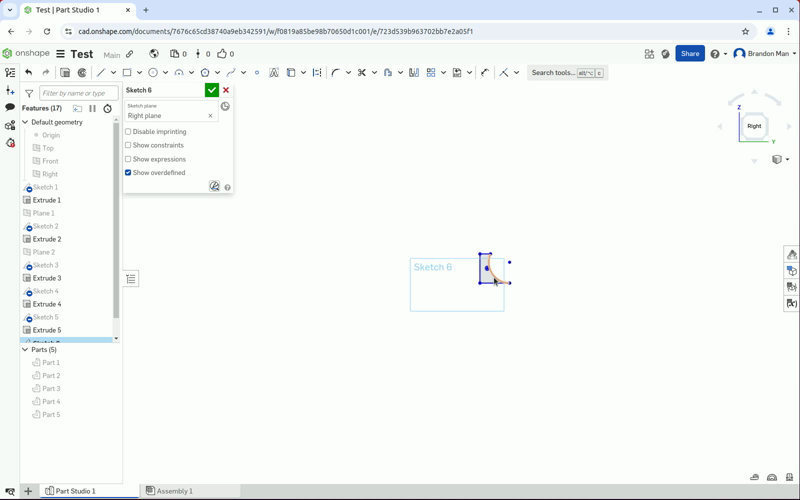
scroll(6)
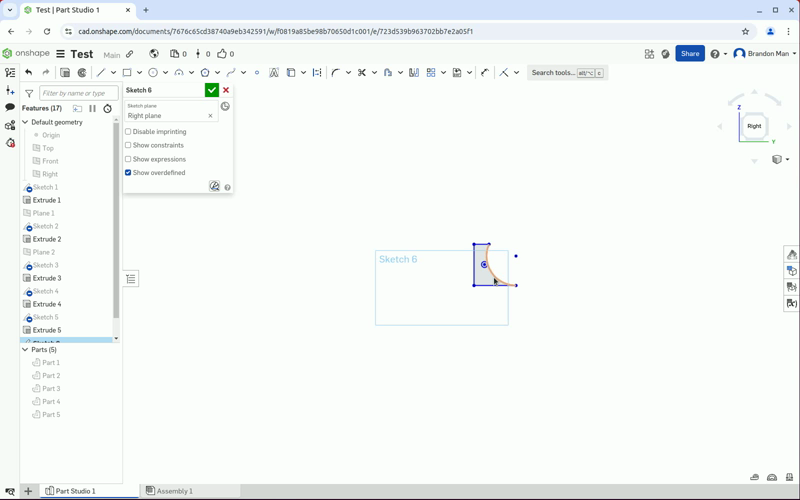
scroll(6)
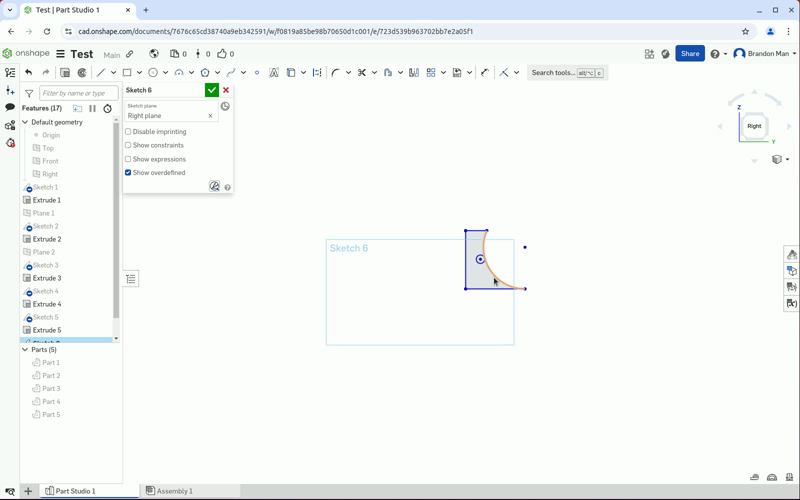
scroll(6)
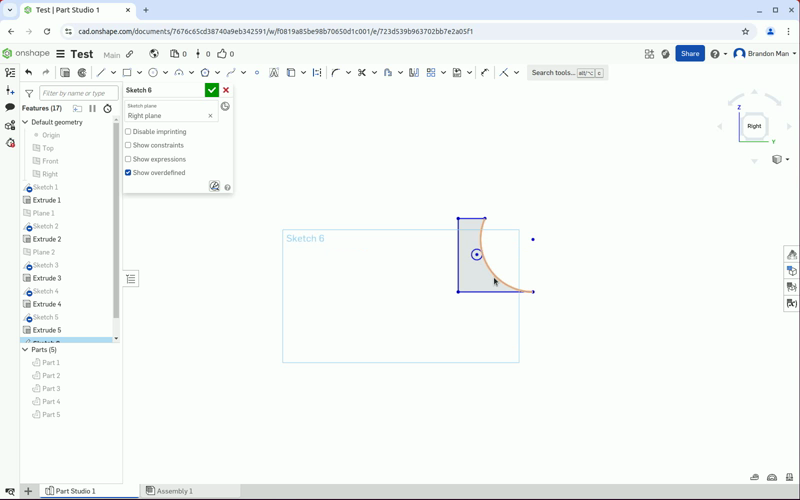
scroll(6)
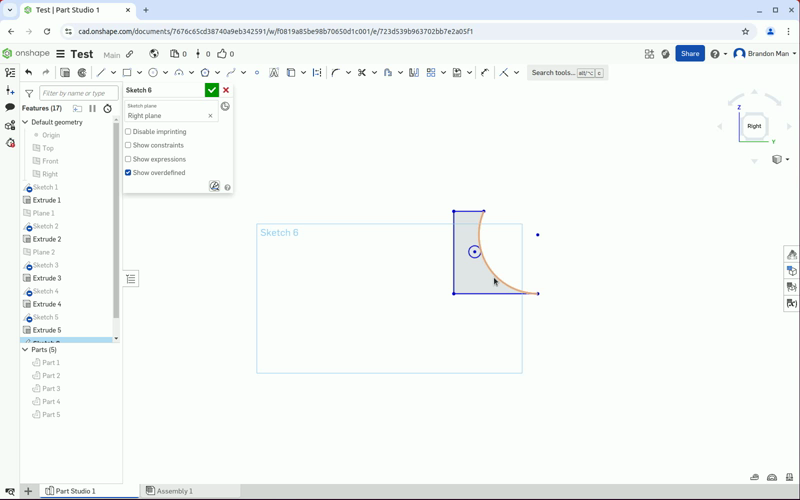
scroll(6)
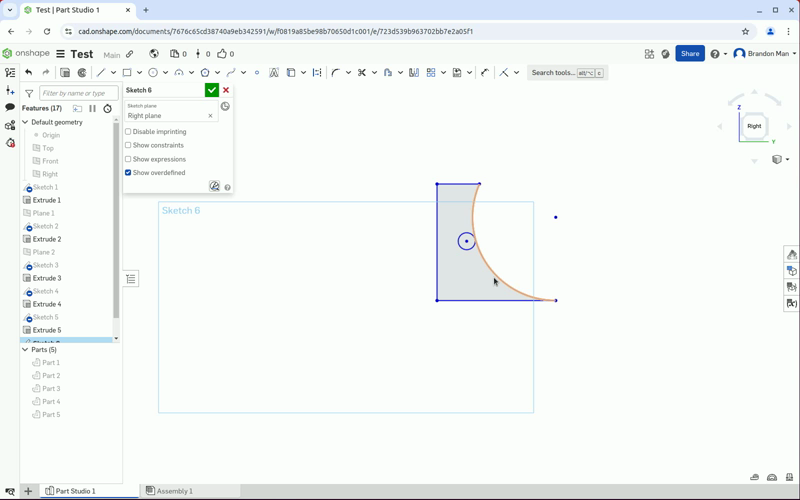
scroll(6)
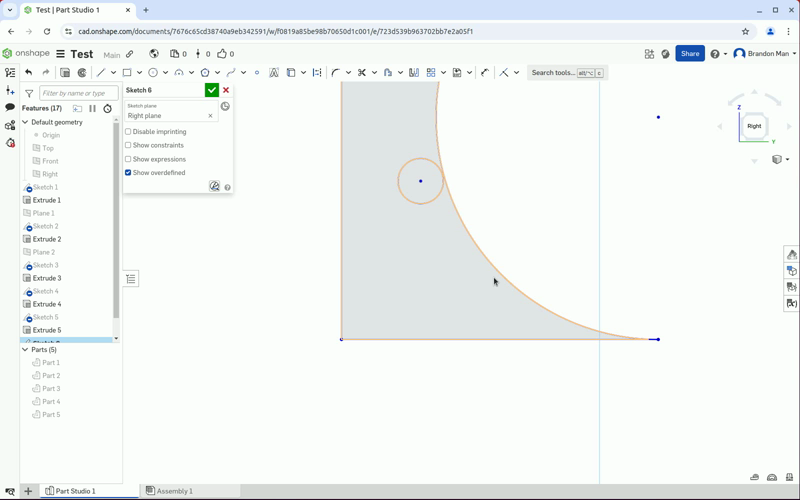
click(494, 277)
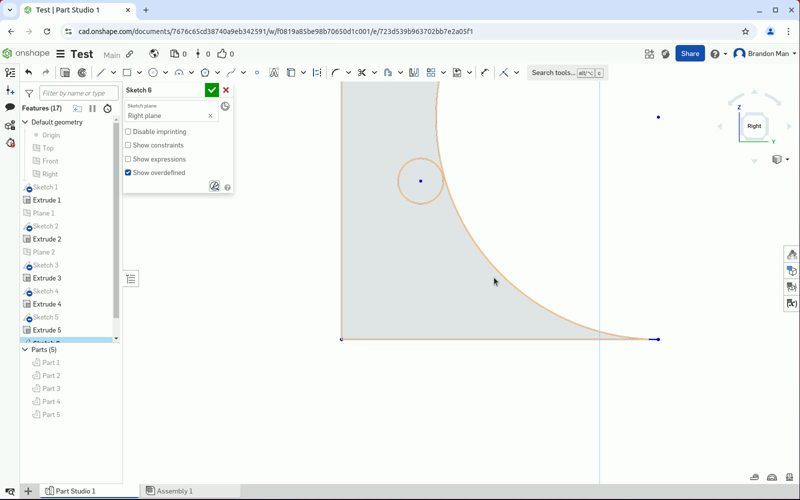
scroll(-6)
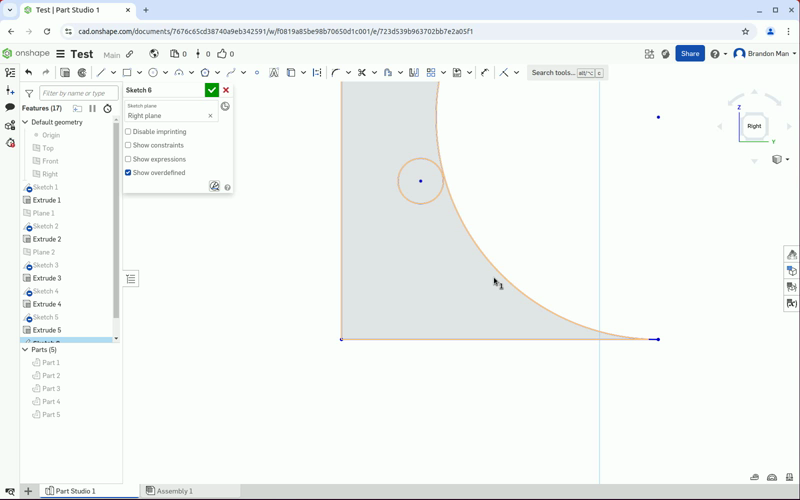
scroll(-6)
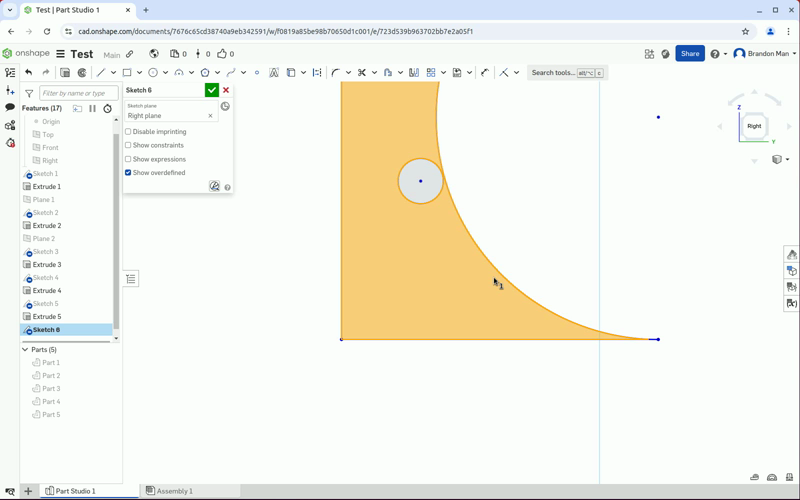
scroll(-6)
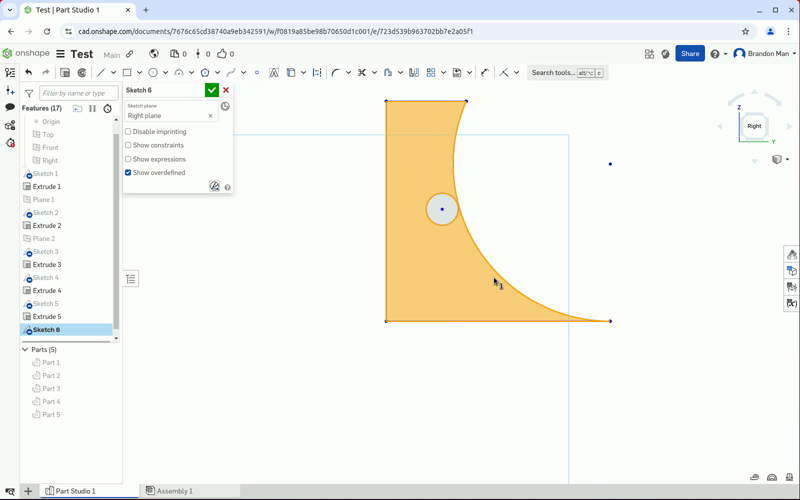
scroll(-6)
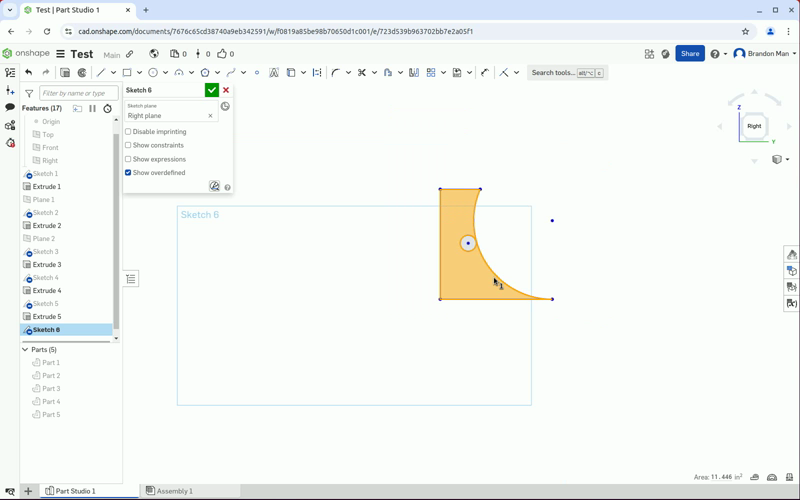
scroll(-6)
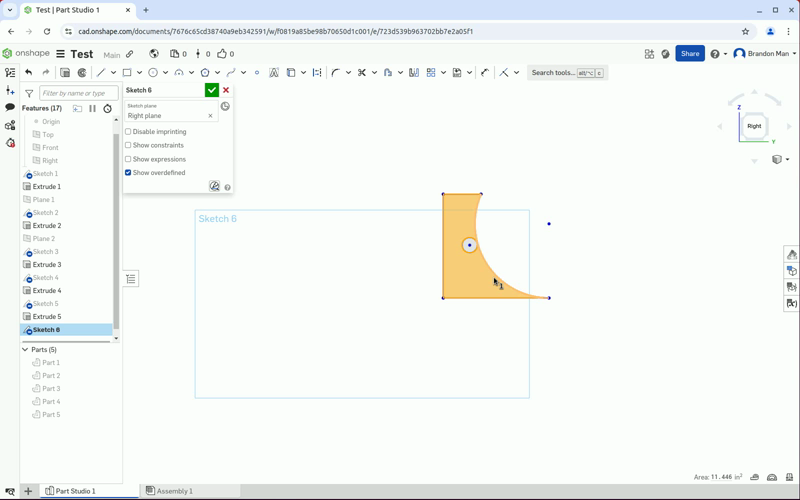
scroll(-6)
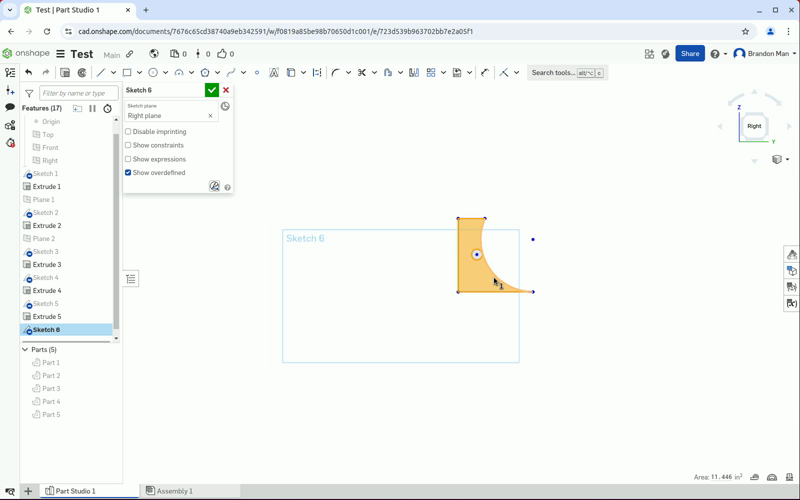
scroll(-6)
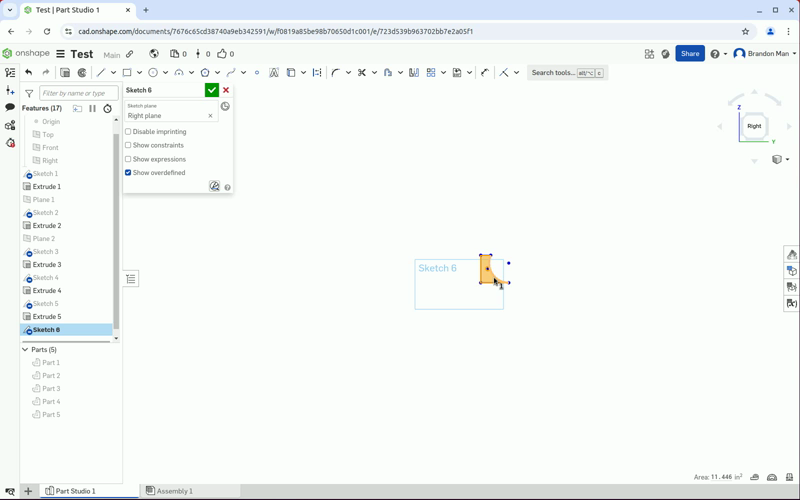
mouse_move(73, 352)
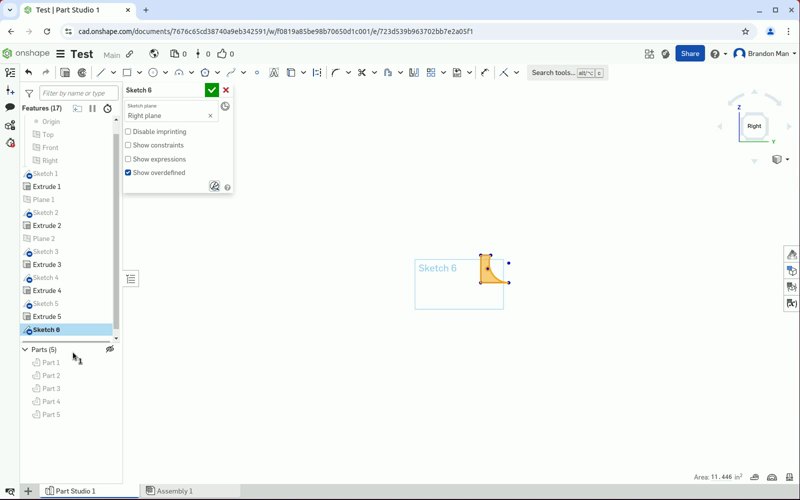
key(shift+y)
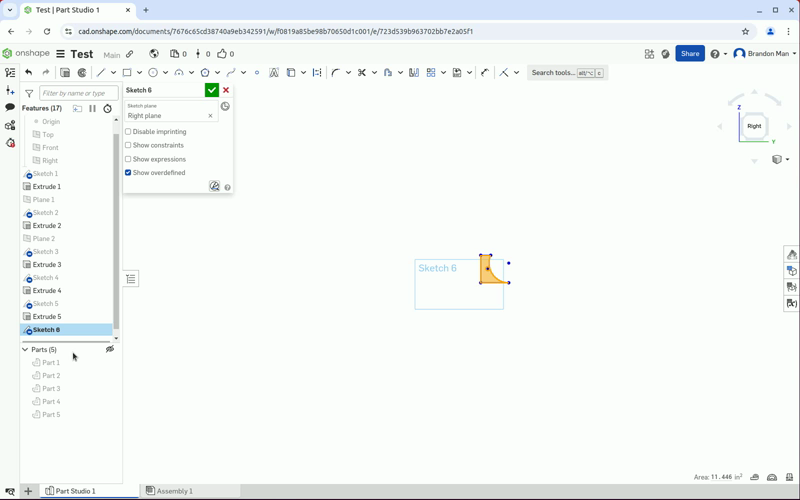
key(shift+e)
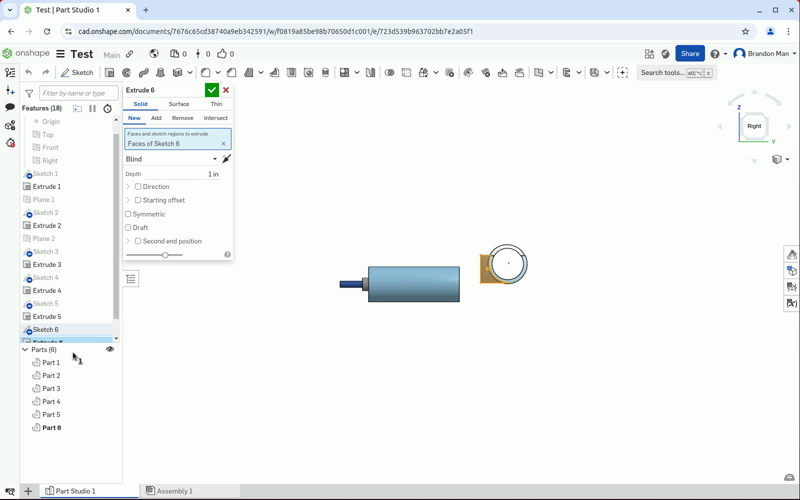
mouse_move(143, 106)
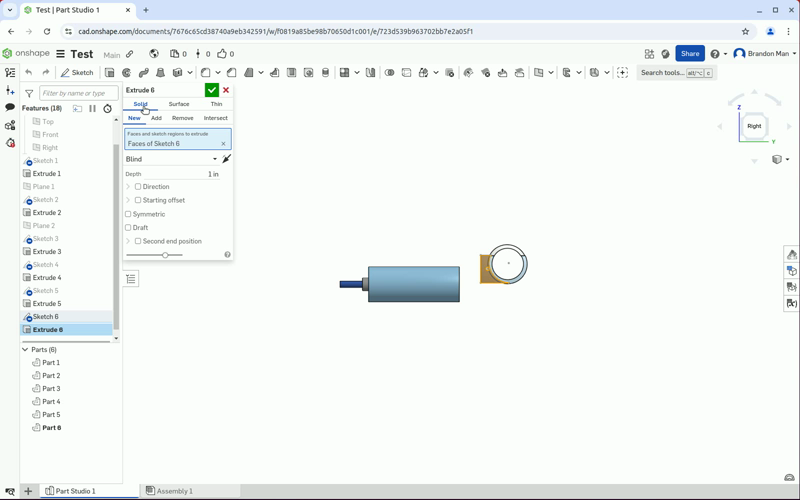
click(143, 106)
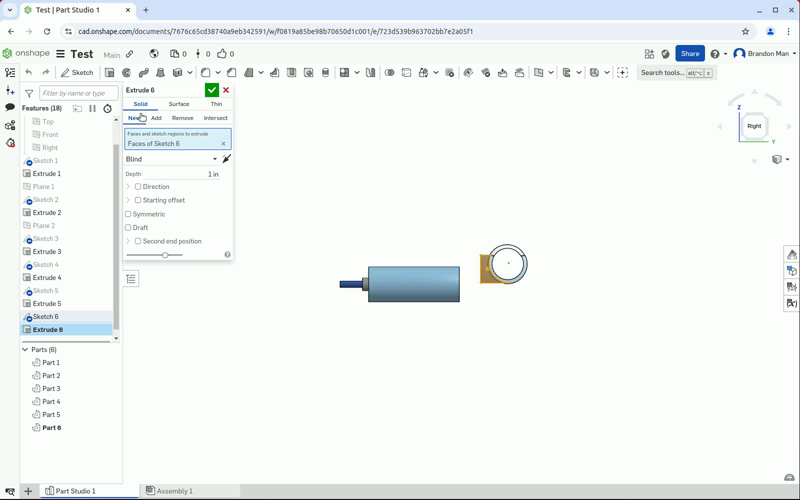
mouse_move(137, 120)
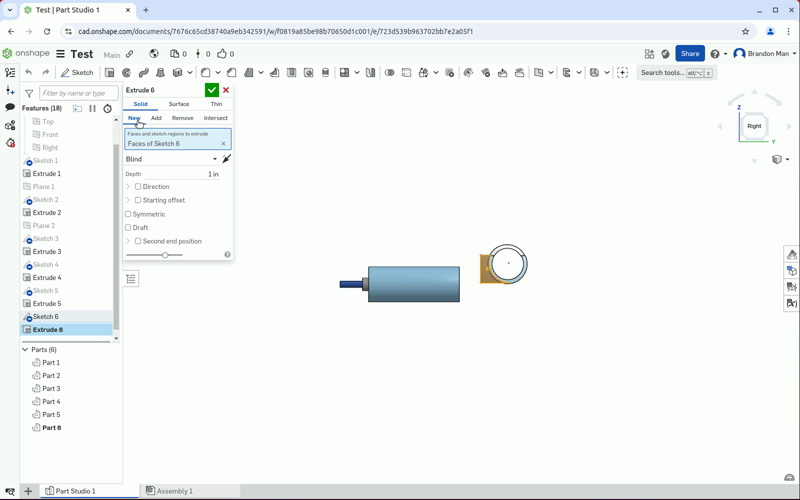
click(137, 120)
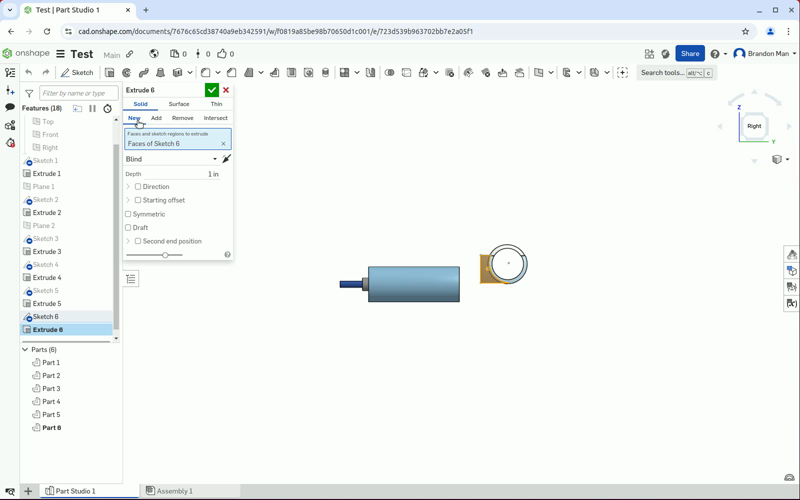
key(tab, 4)
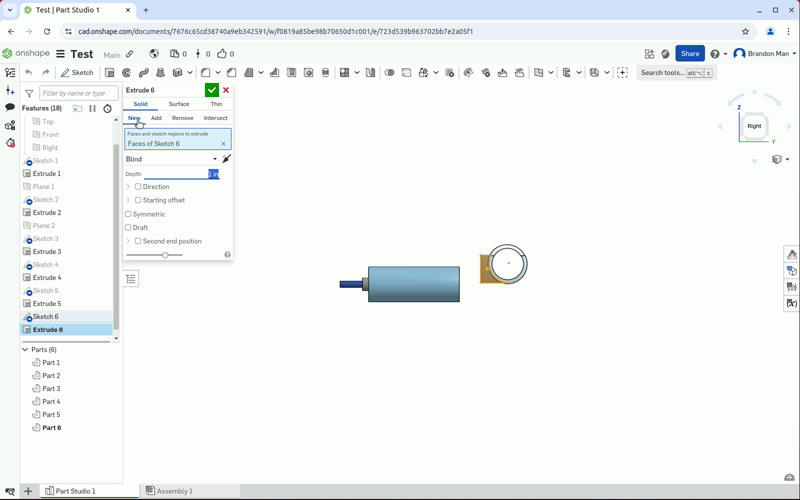
text(2.166)
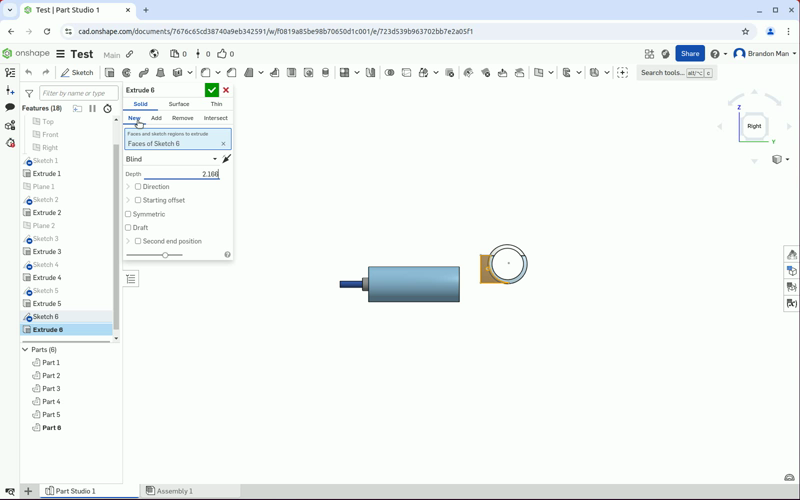
key(enter)
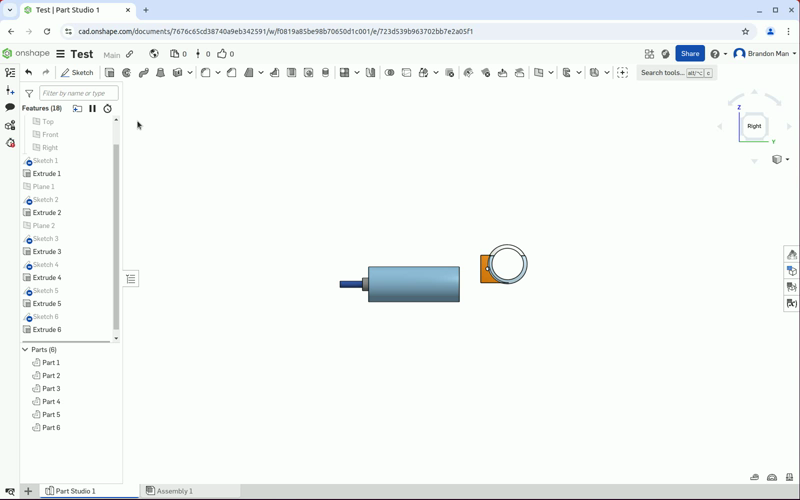
key(shift+h)
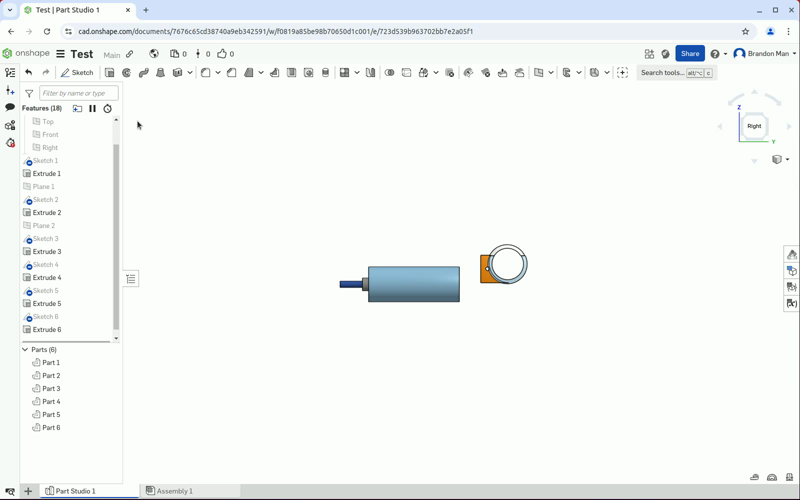
key(shift+h)
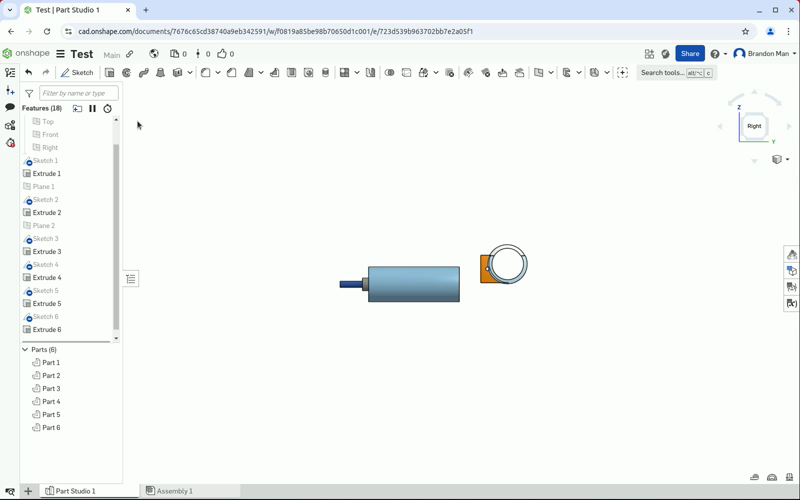
mouse_move(69, 163)
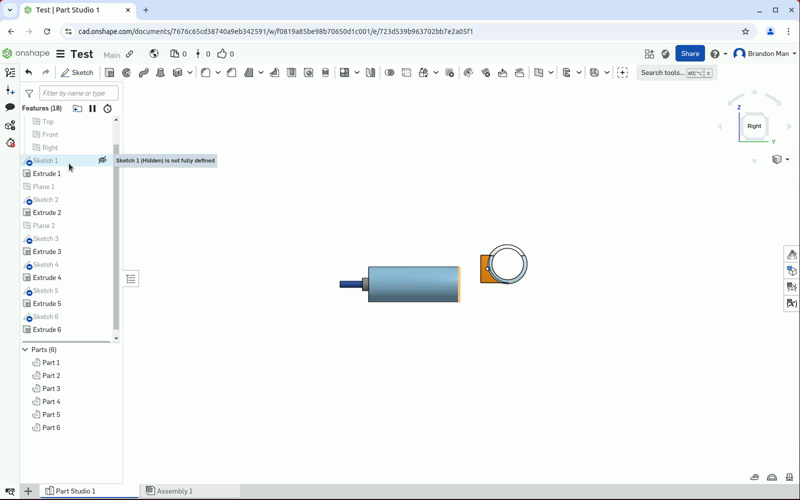
click(69, 163)
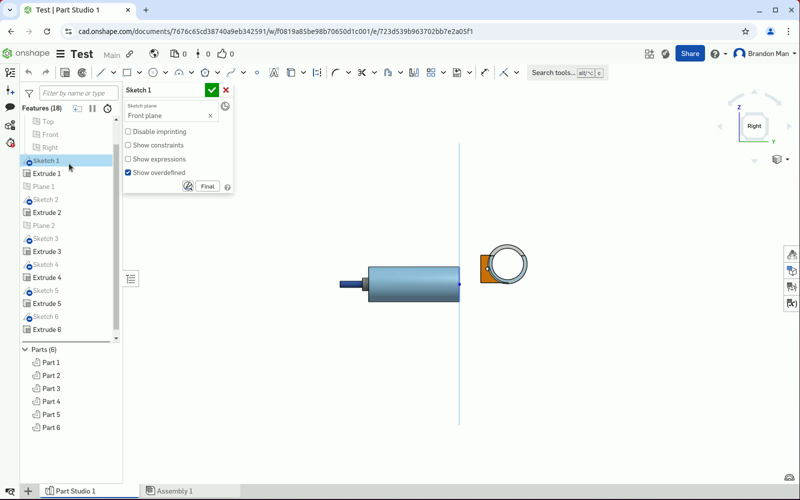
mouse_move(229, 92)
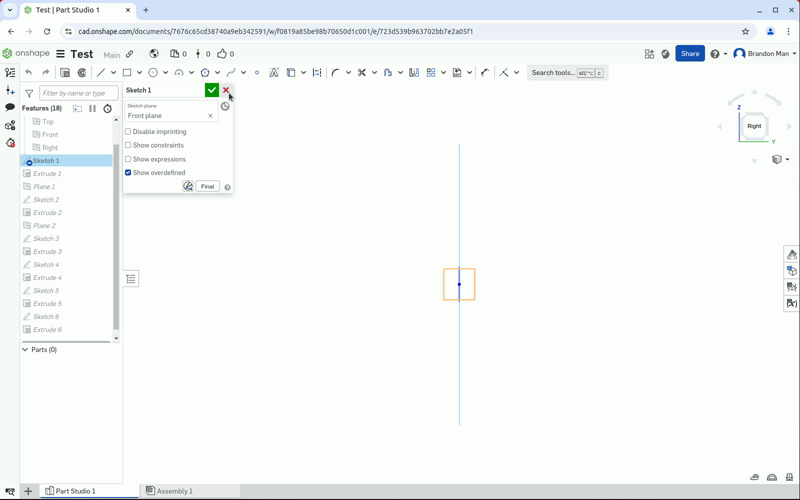
click(229, 92)
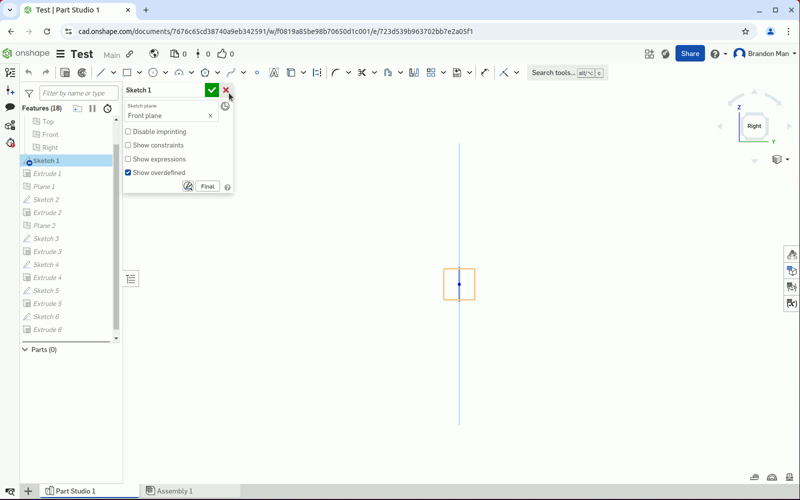
key(shift+s)
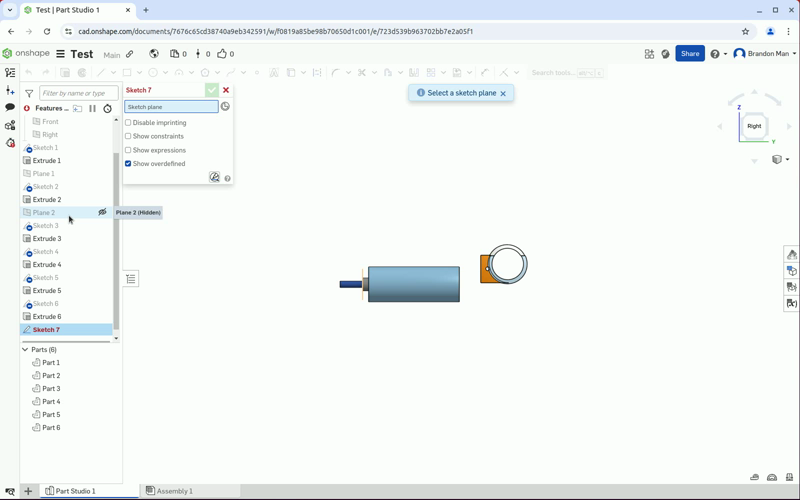
scroll(3)
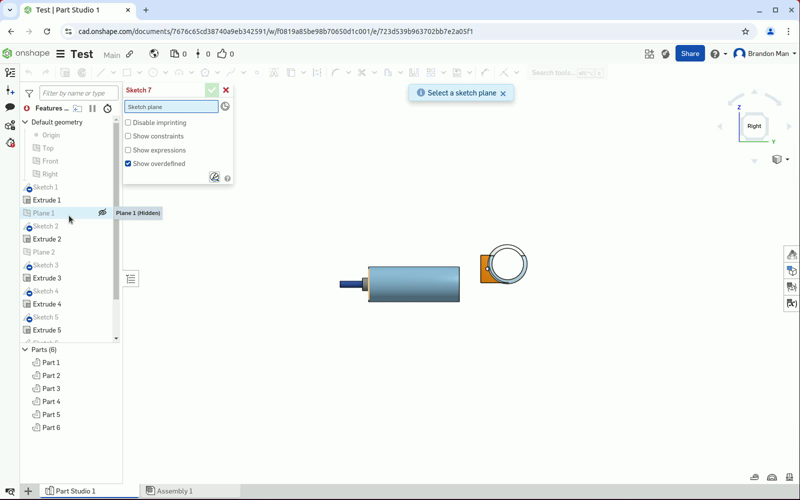
mouse_move(69, 176)
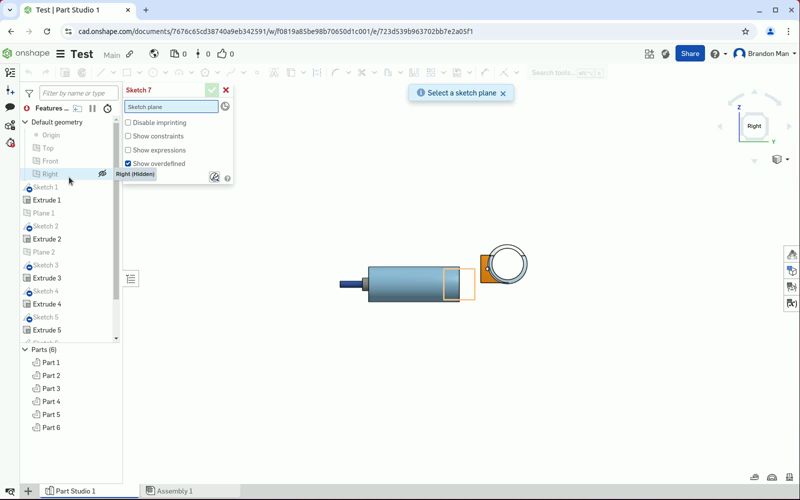
click(69, 176)
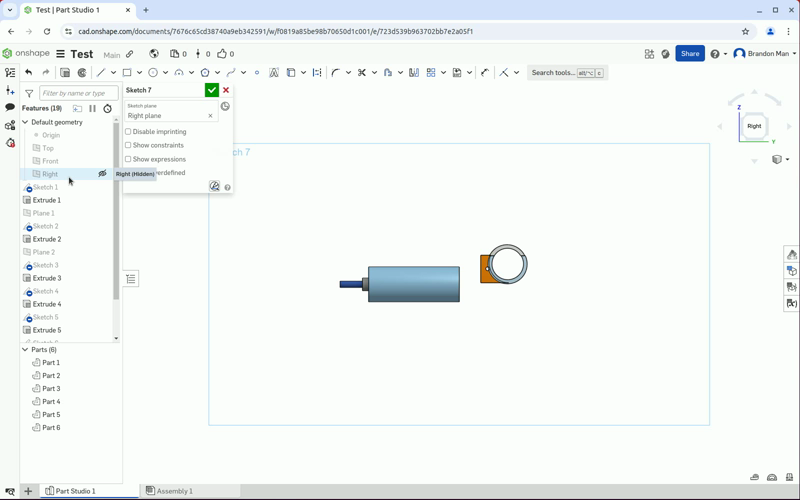
mouse_move(73, 352)
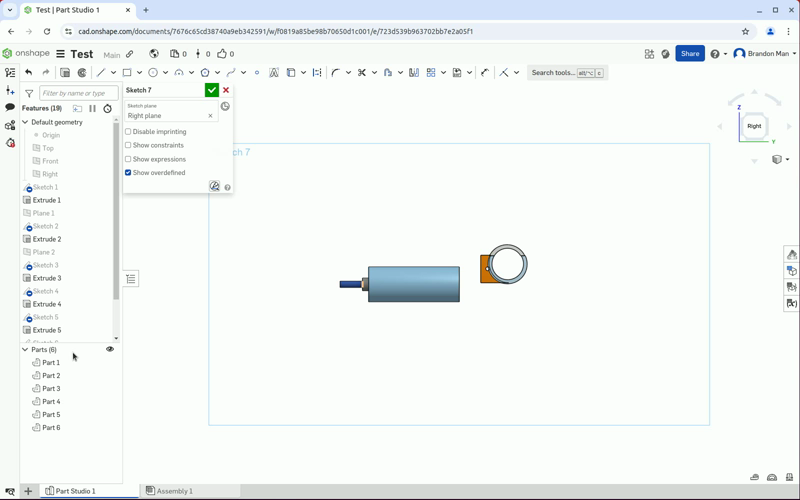
key(y)
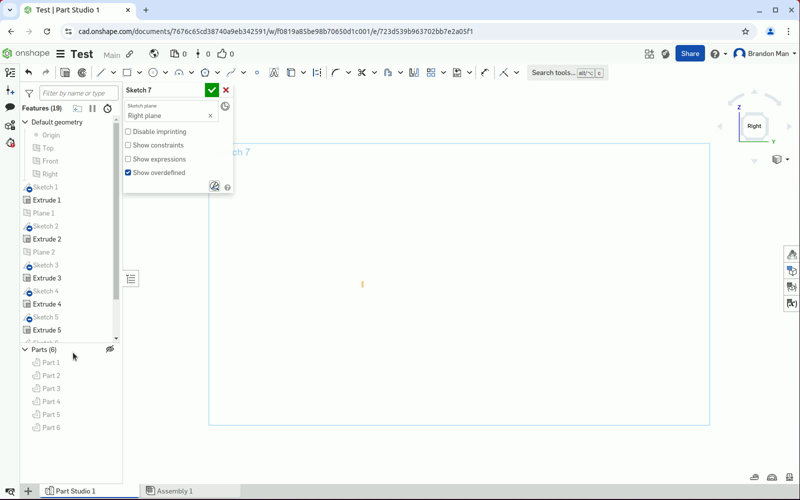
key(l)
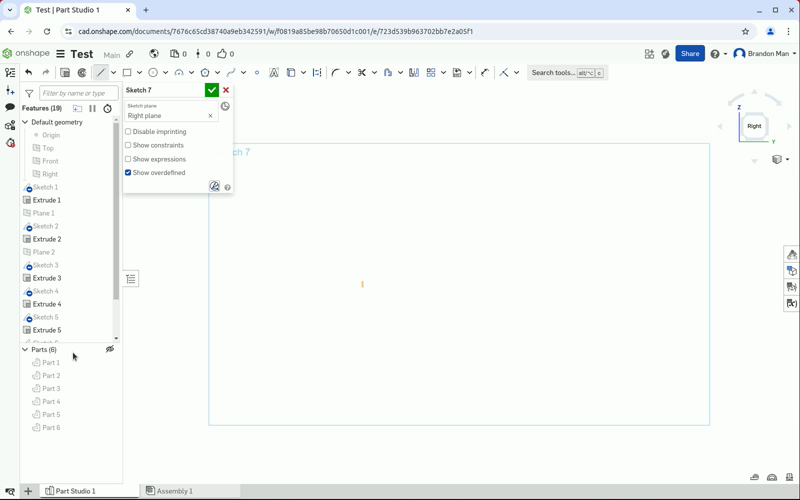
key_down(shift)
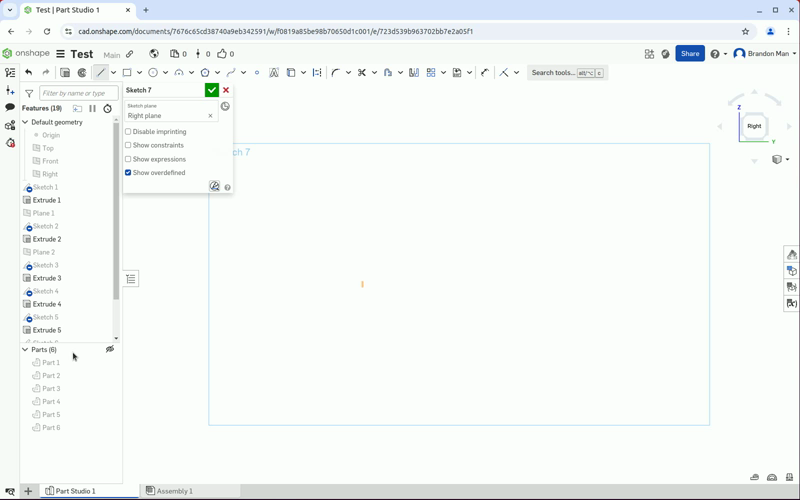
mouse_move(507, 282)
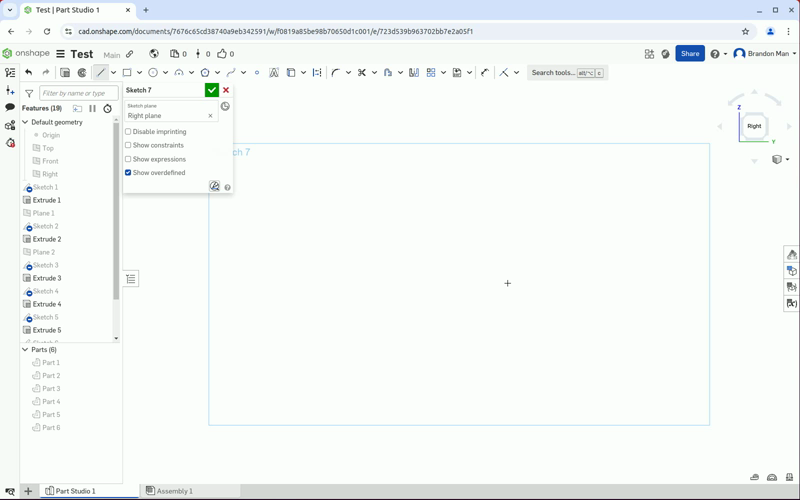
click(507, 282)
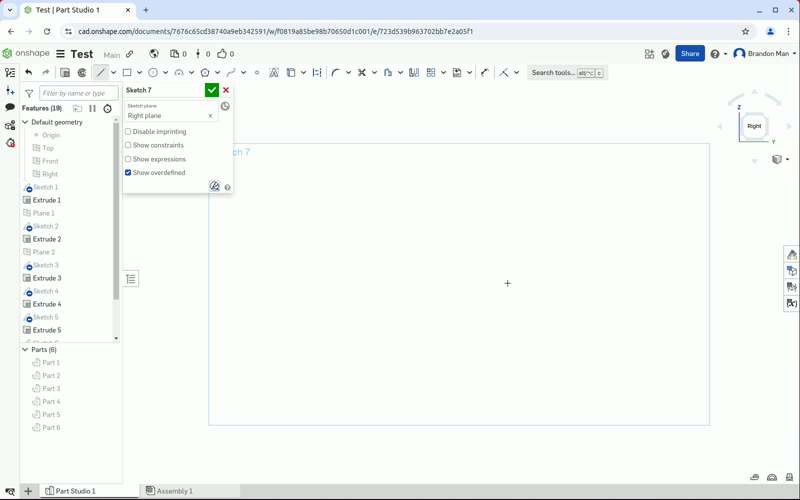
key_up(shift)
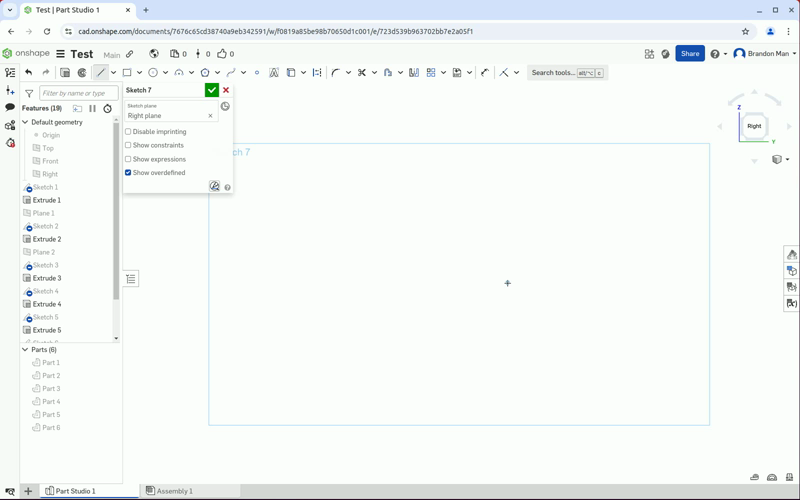
key_down(shift)
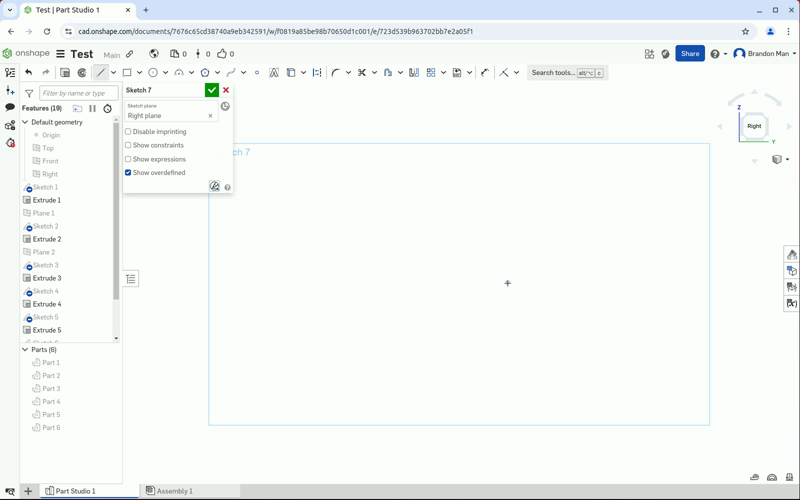
mouse_move(537, 282)
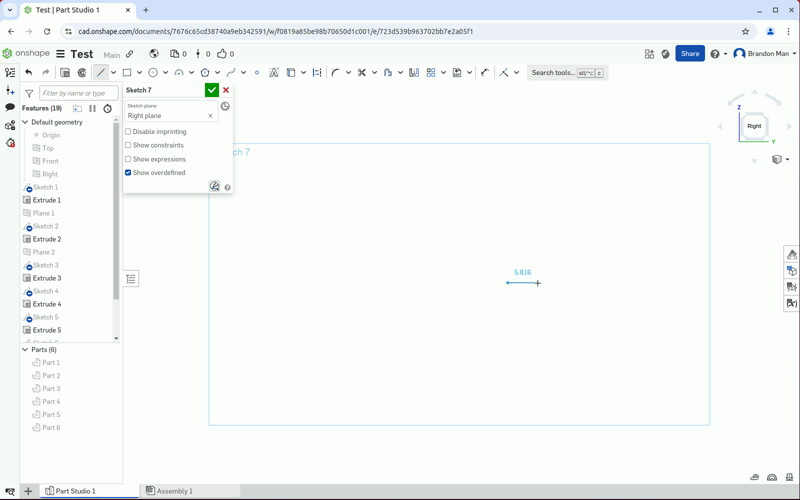
mouse_move(535, 282)
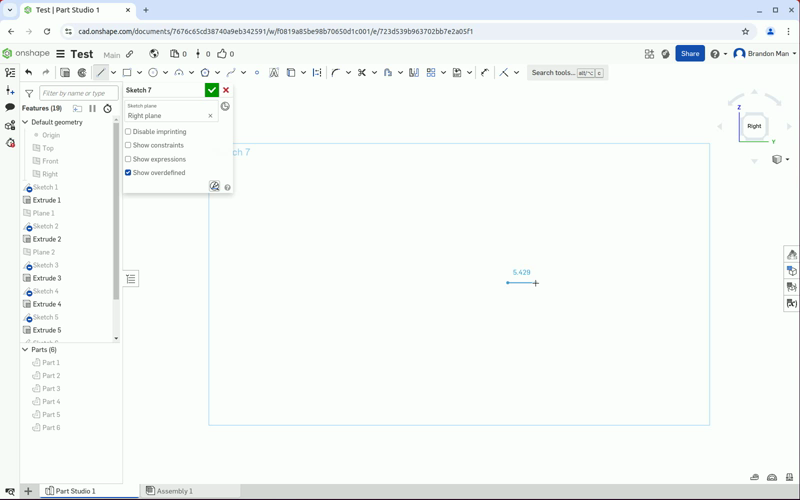
click(535, 282)
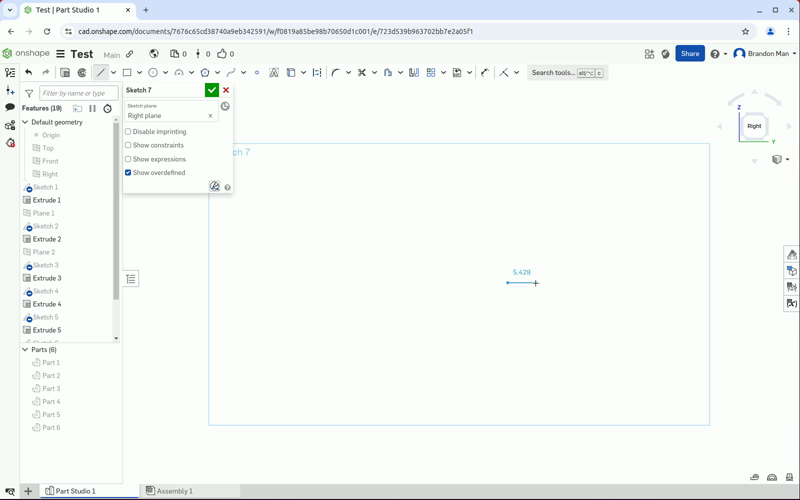
key_up(shift)
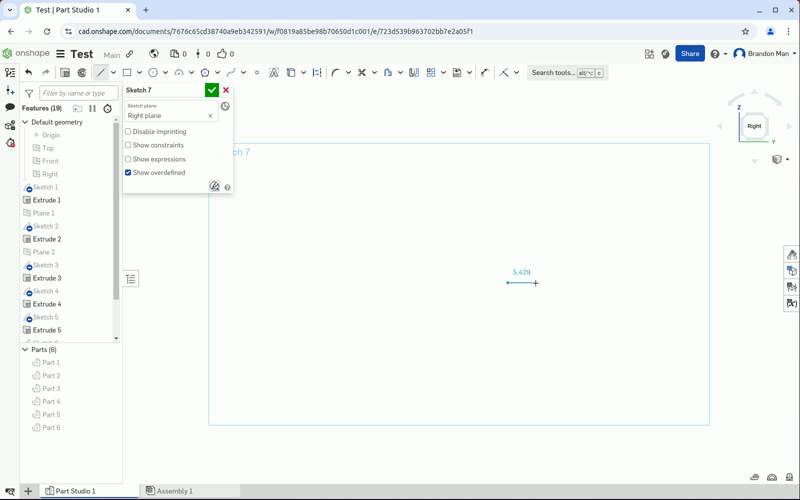
key_down(shift)
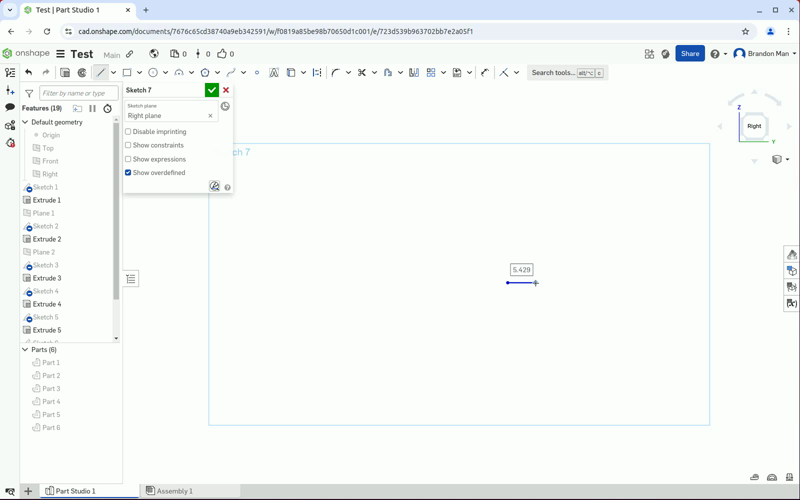
mouse_move(565, 282)
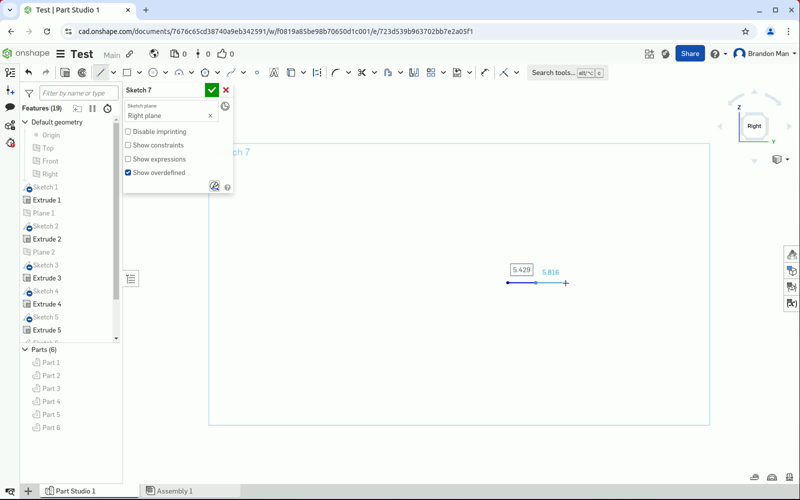
mouse_move(535, 255)
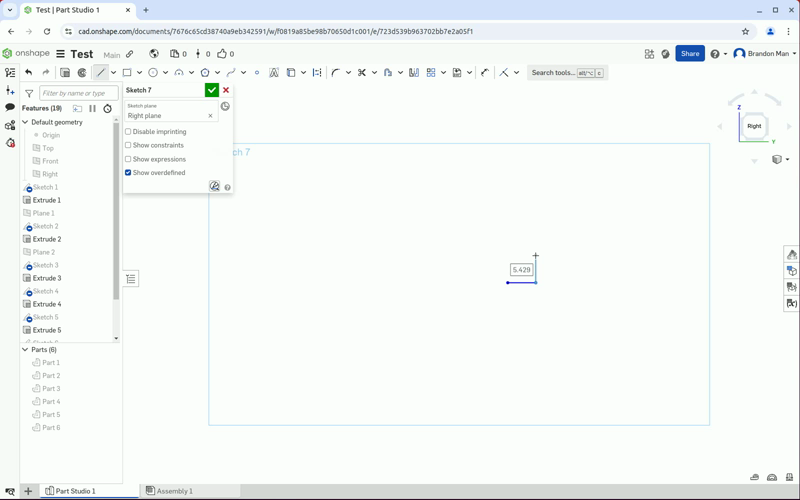
click(535, 255)
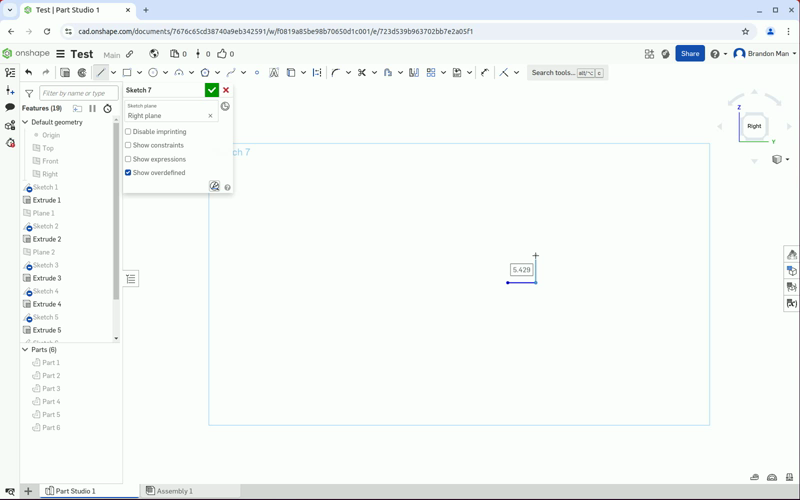
key_up(shift)
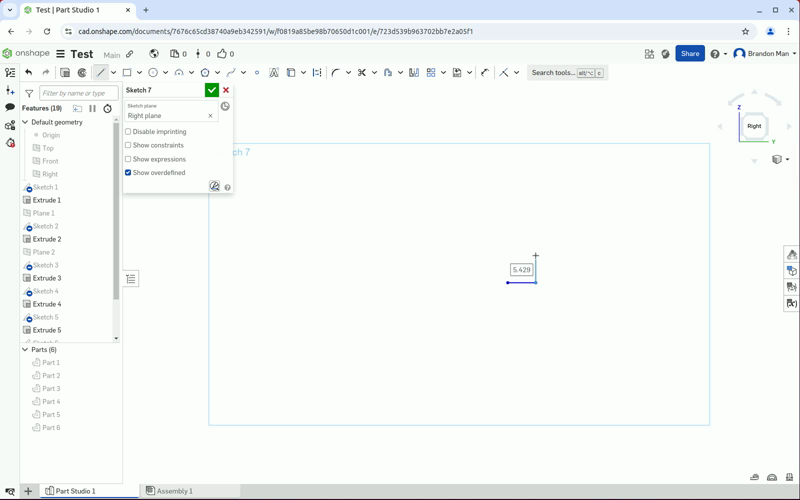
key_down(shift)
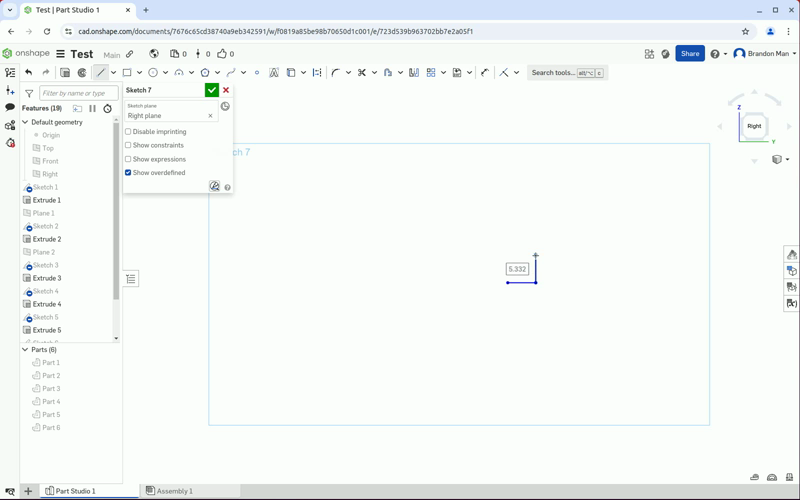
mouse_move(565, 255)
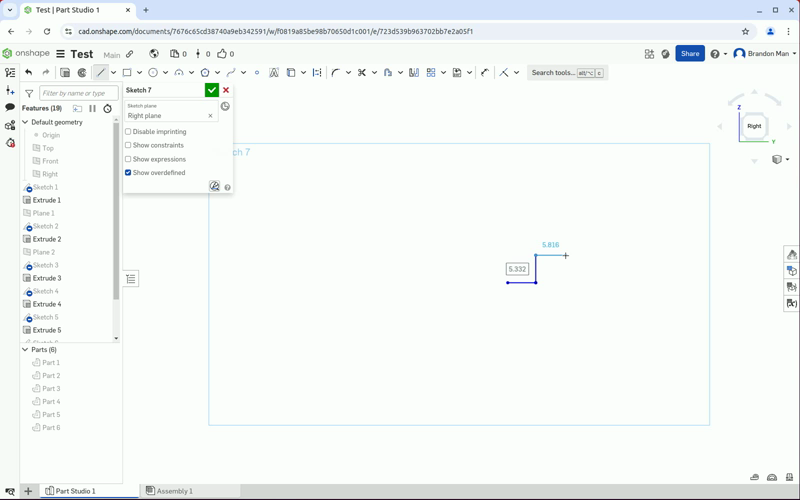
mouse_move(525, 255)
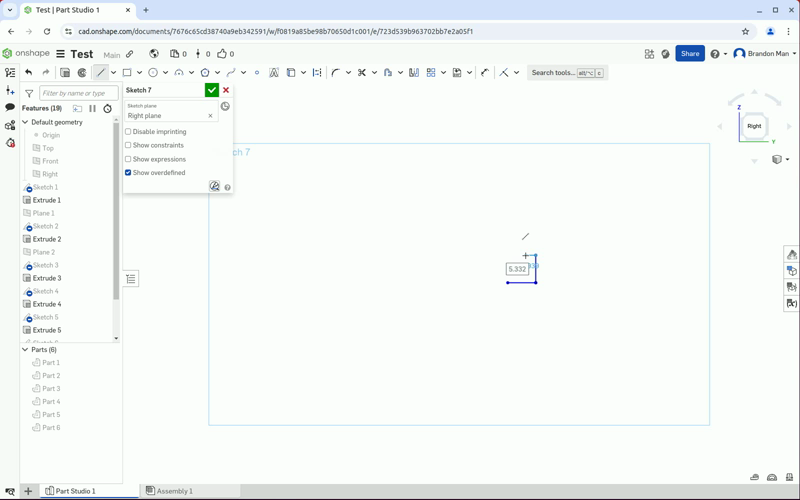
click(525, 255)
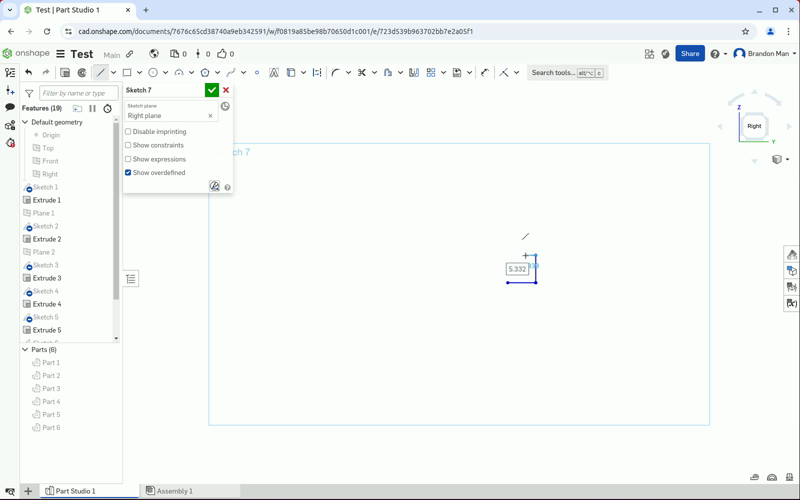
key_up(shift)
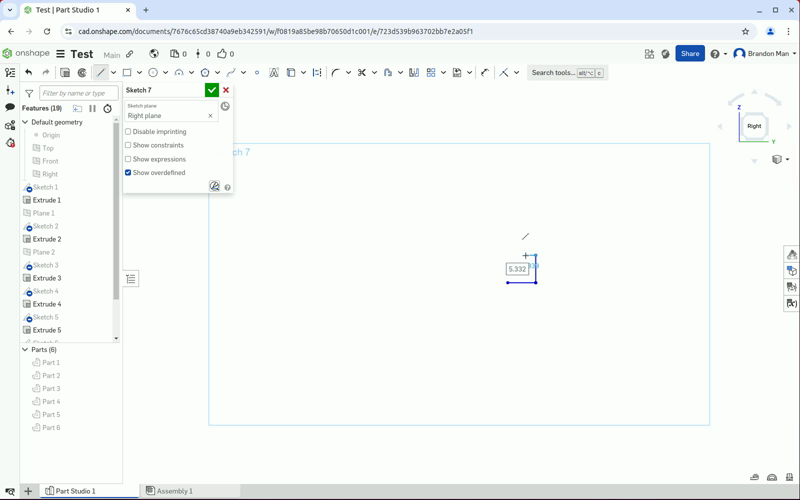
key(esc)
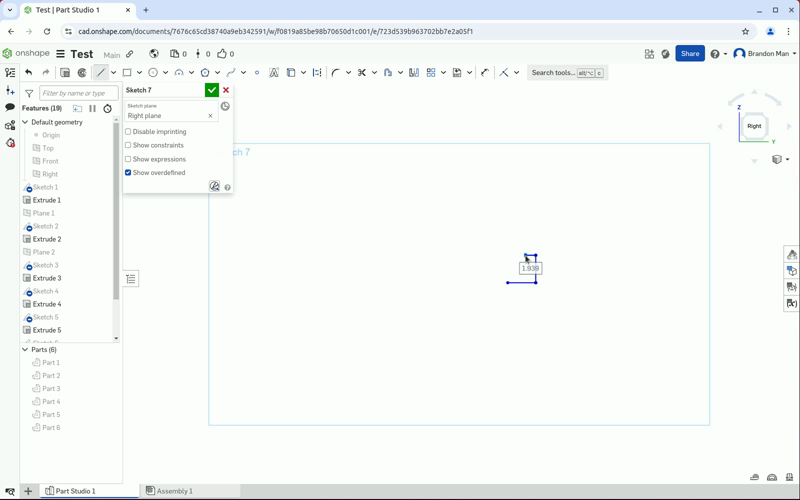
key(a)
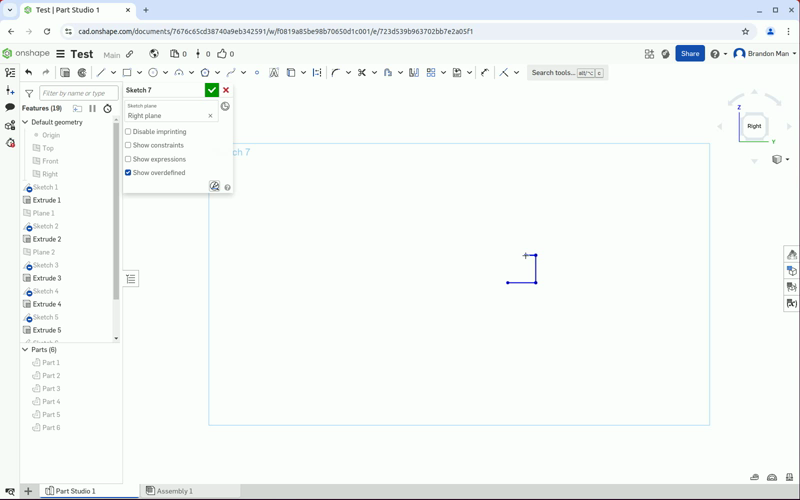
mouse_move(525, 255)
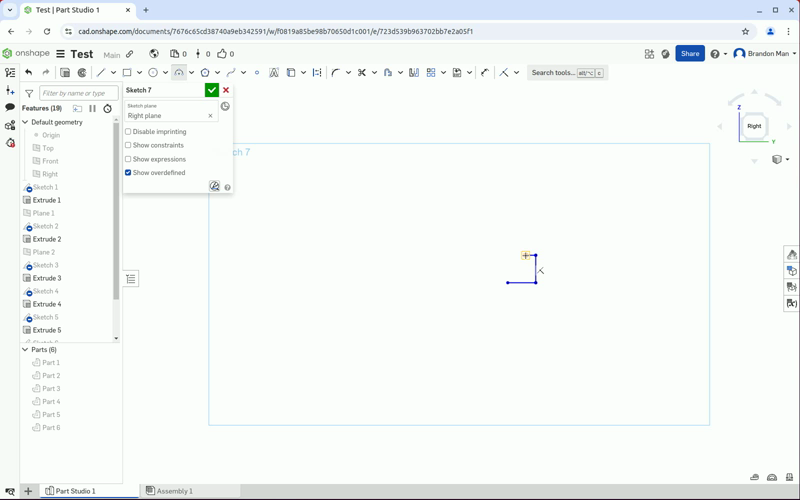
click(525, 255)
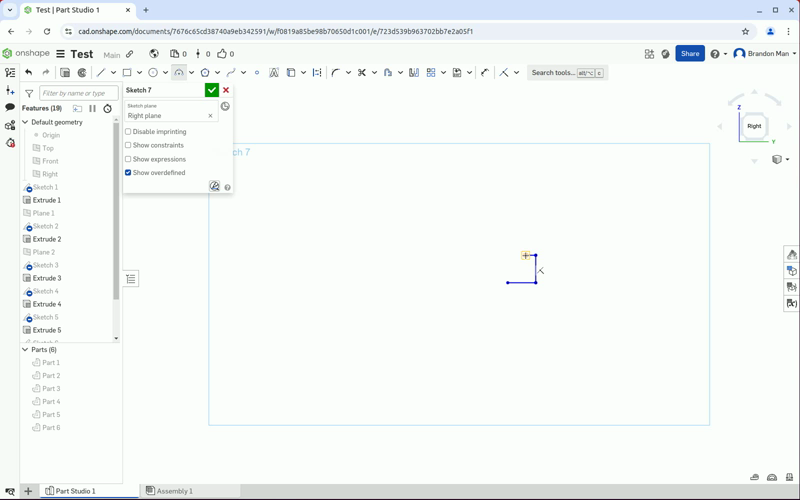
mouse_move(507, 282)
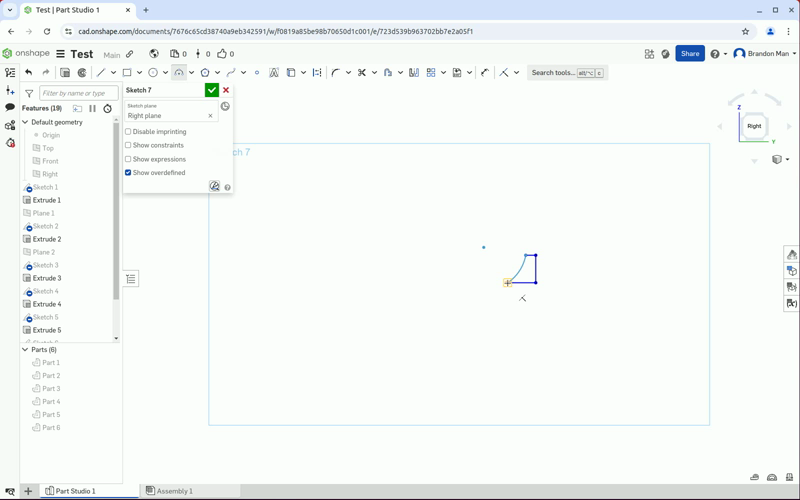
click(507, 282)
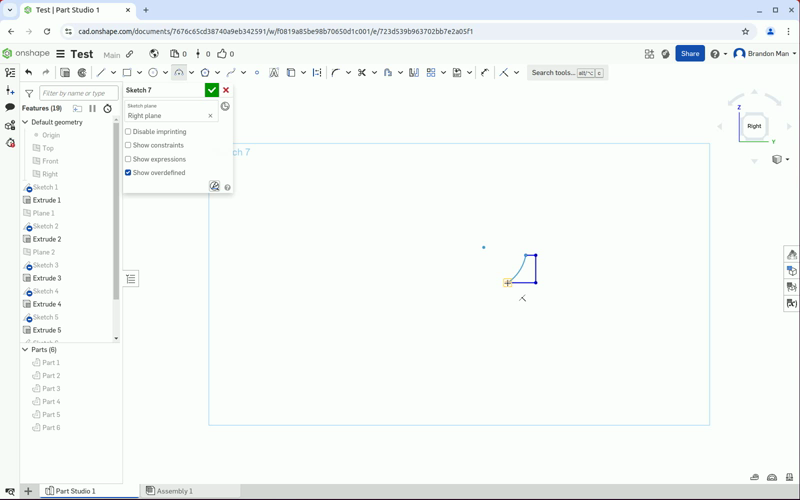
key_down(shift)
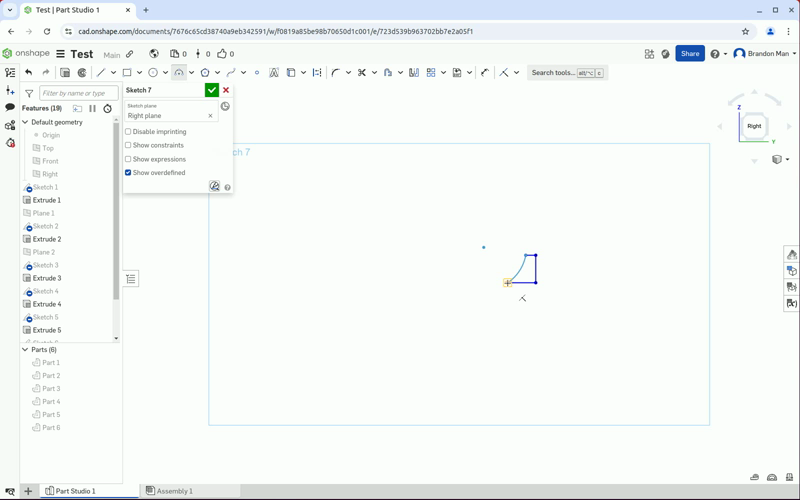
mouse_move(524, 273)
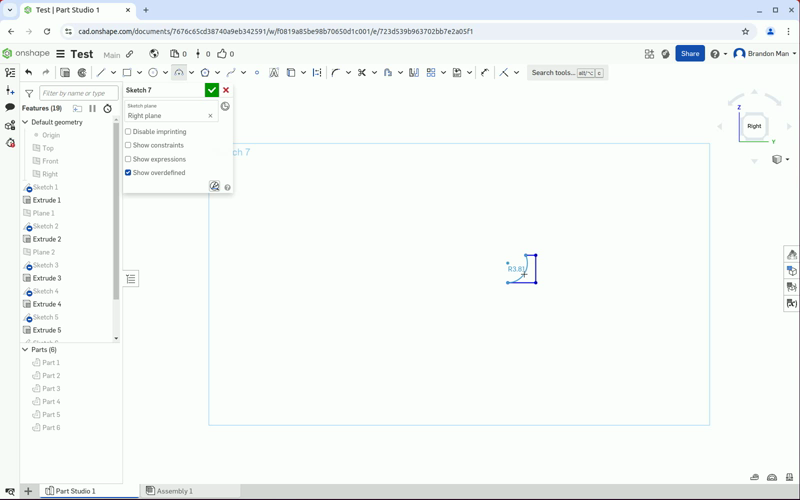
click(524, 273)
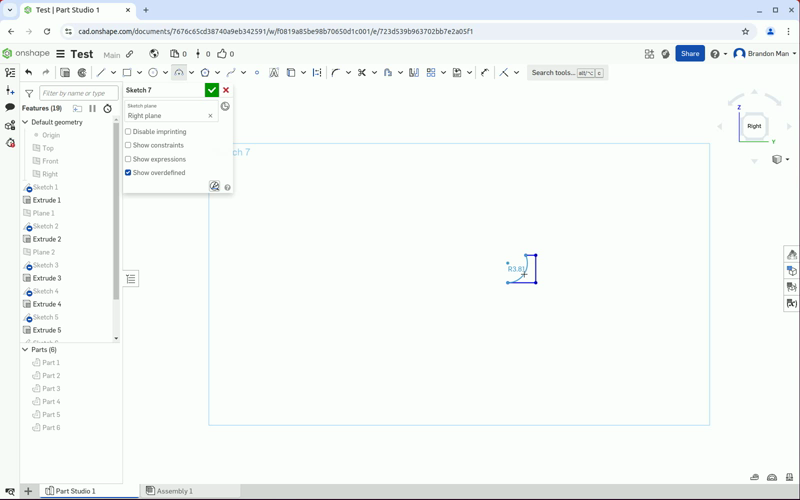
key_up(shift)
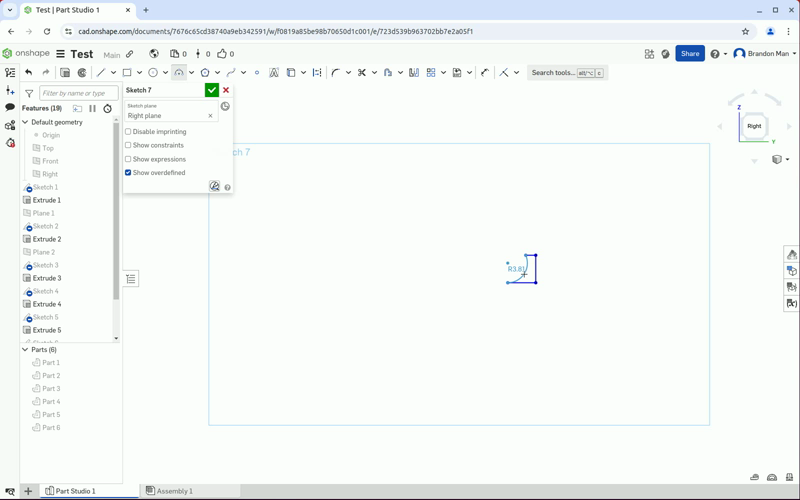
key(esc)
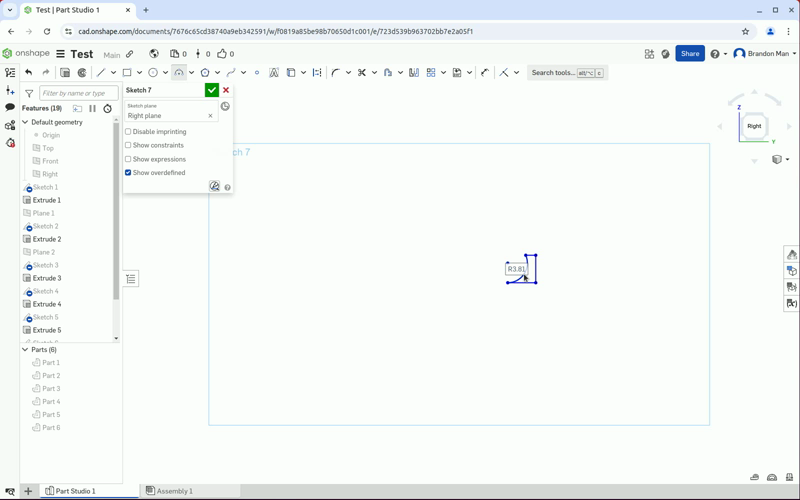
key(c)
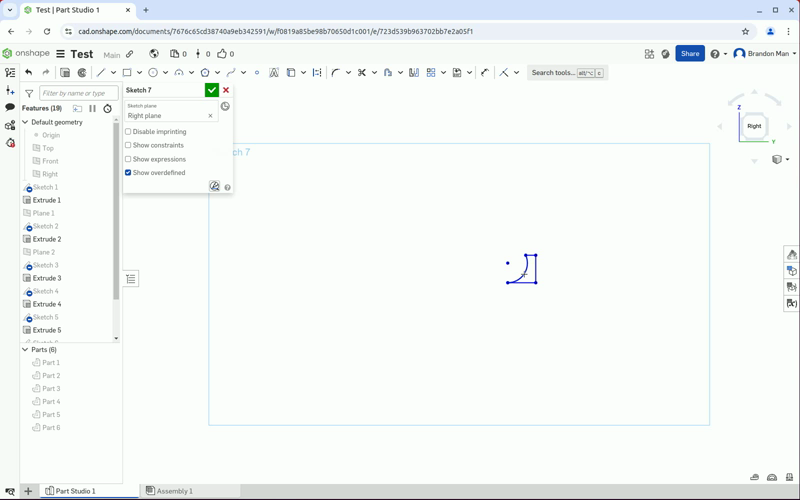
key_down(shift)
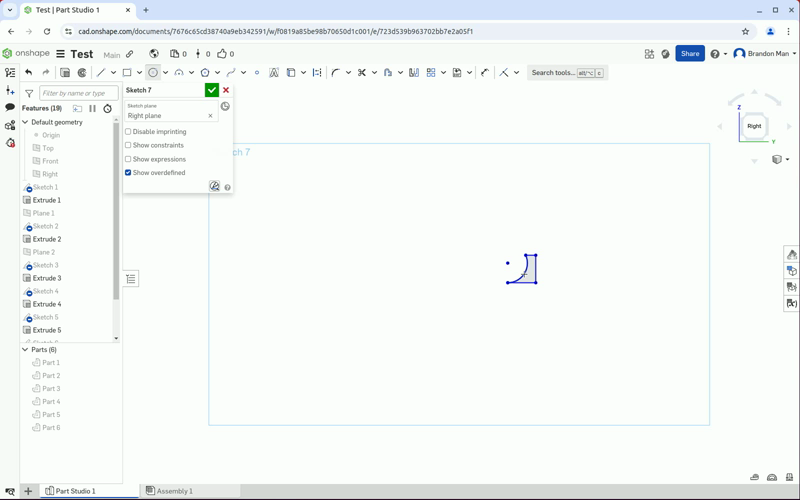
mouse_move(528, 268)
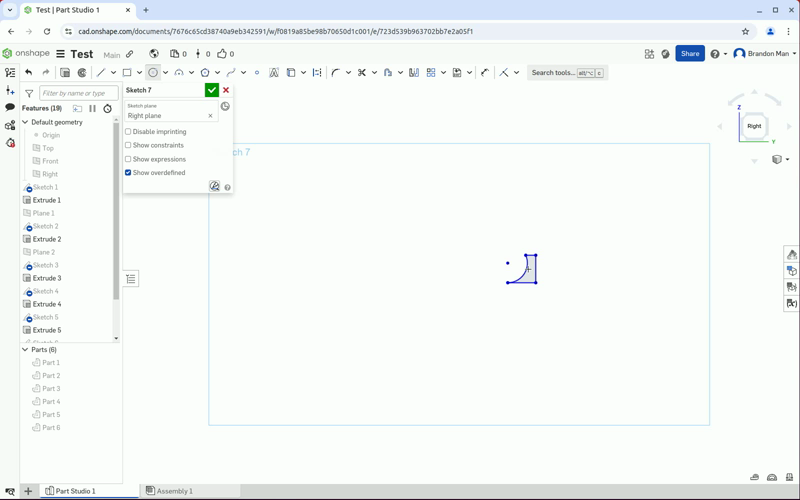
click(528, 268)
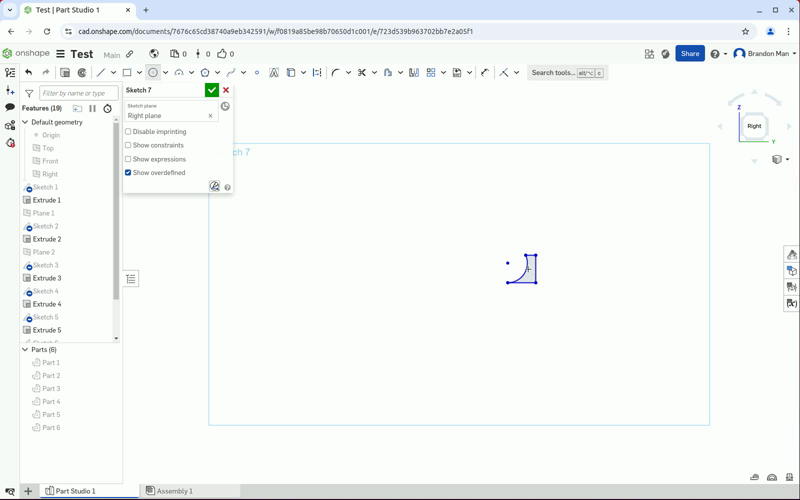
key_up(shift)
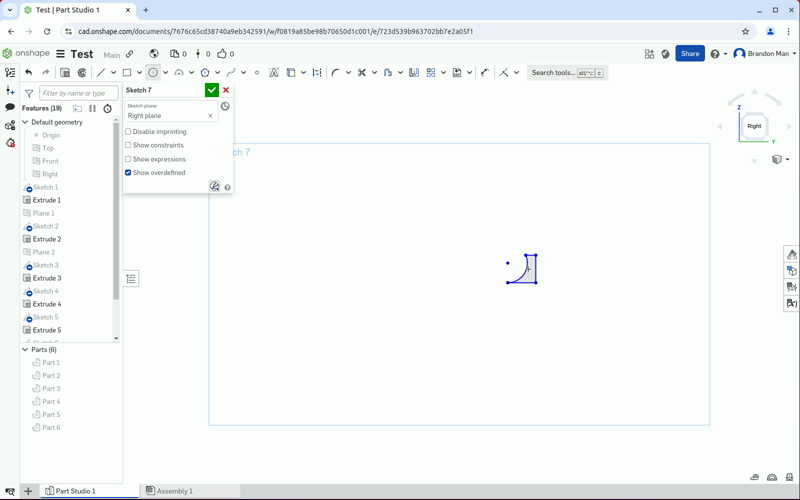
mouse_move(530, 268)
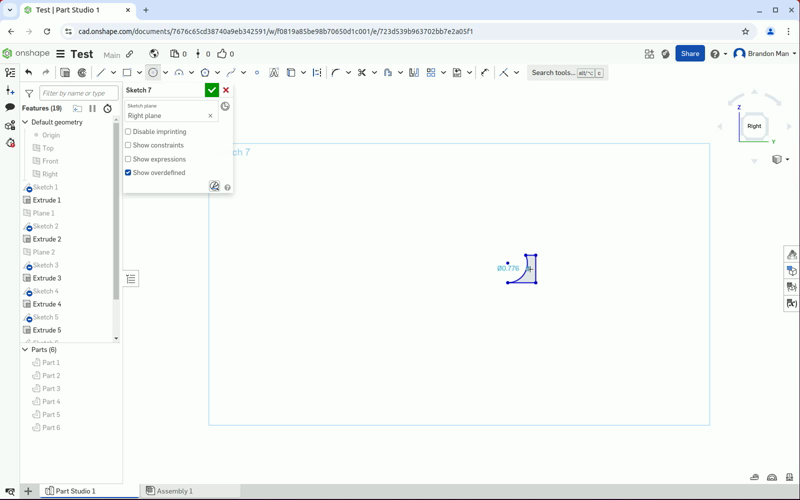
scroll(6)
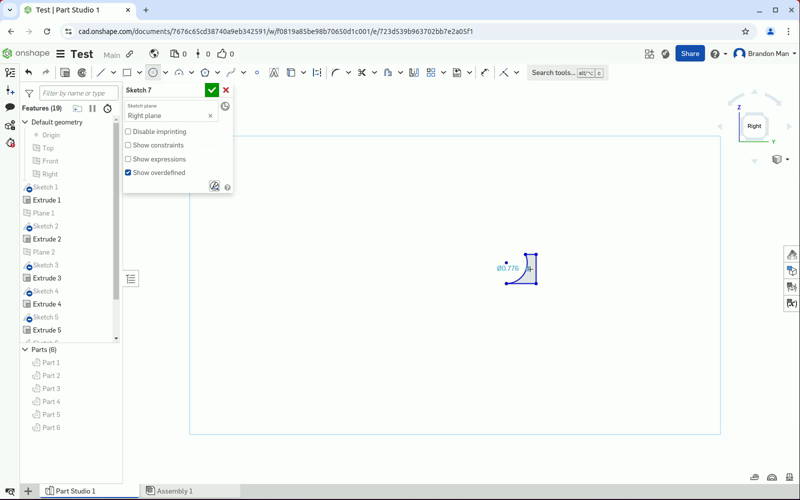
scroll(6)
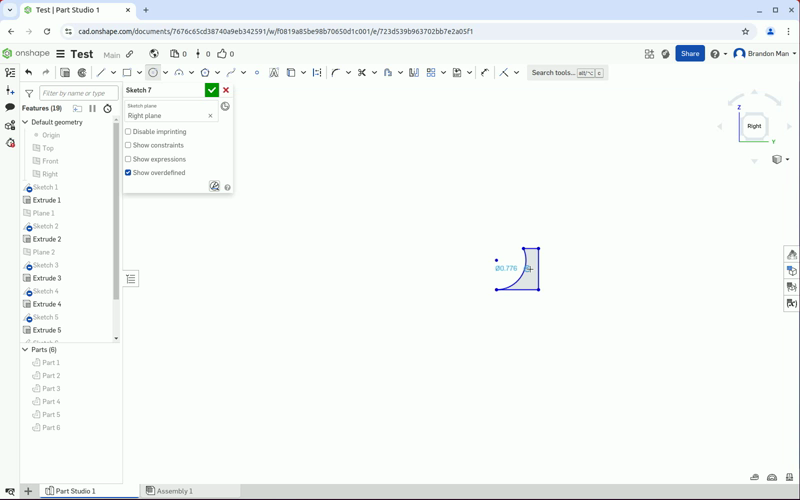
scroll(6)
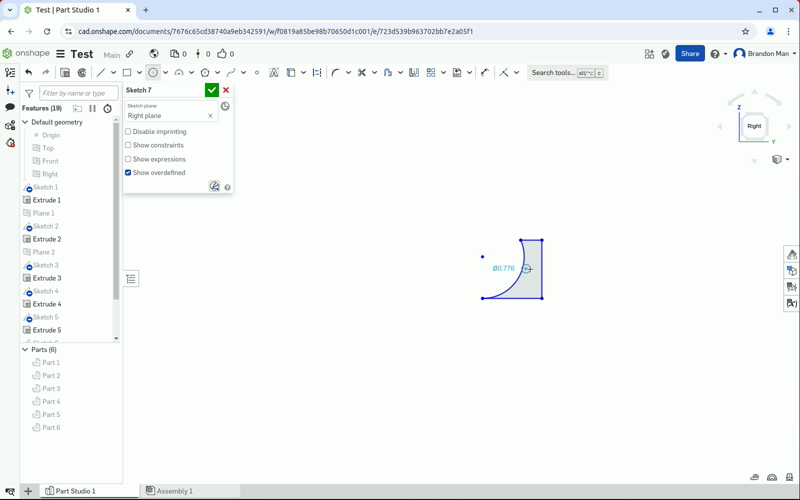
scroll(6)
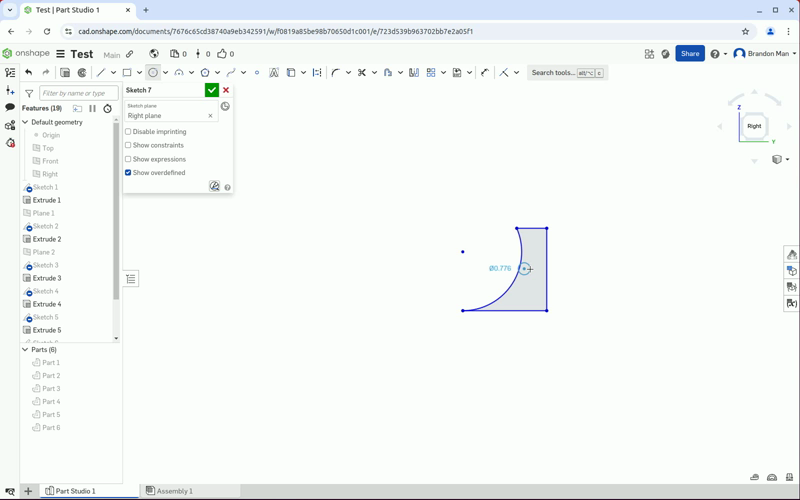
scroll(6)
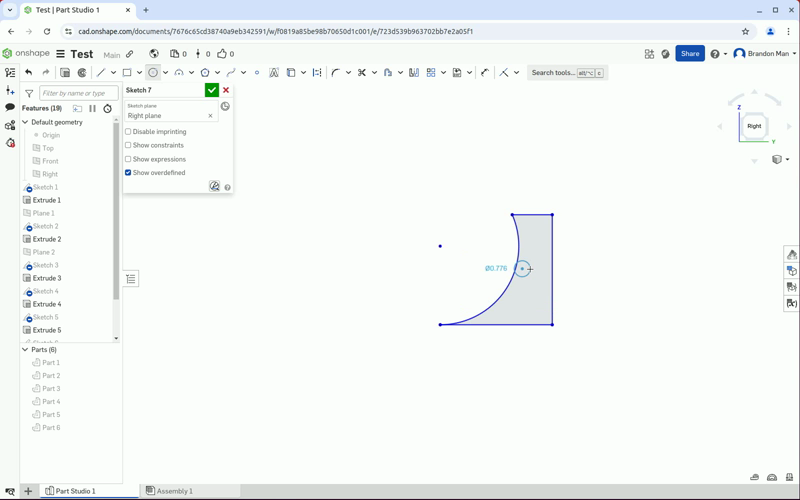
scroll(6)
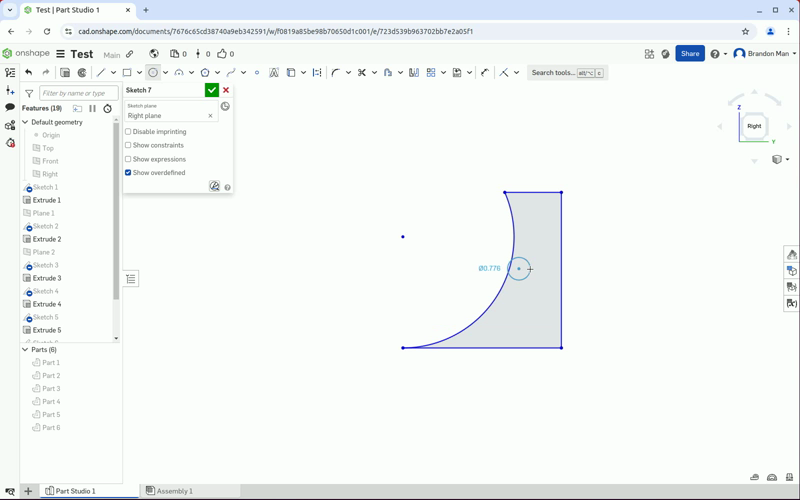
scroll(6)
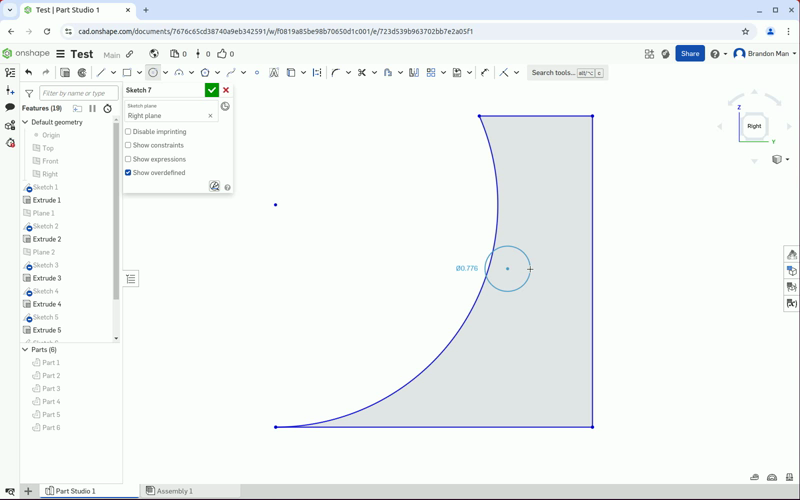
click(530, 268)
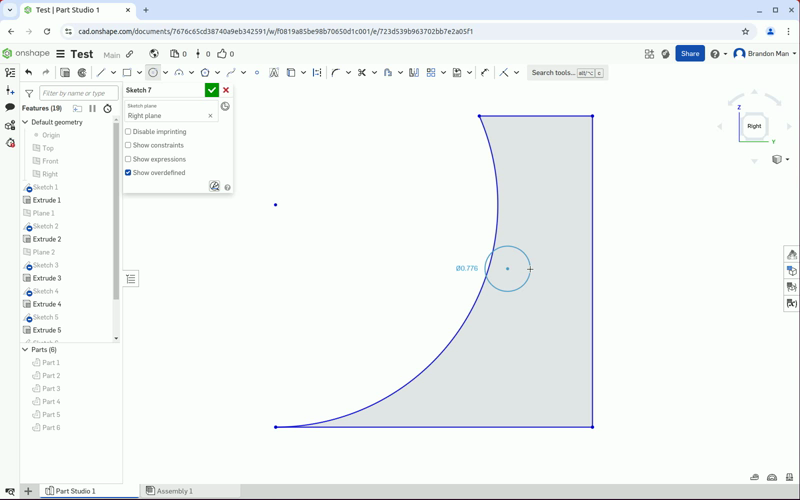
scroll(-6)
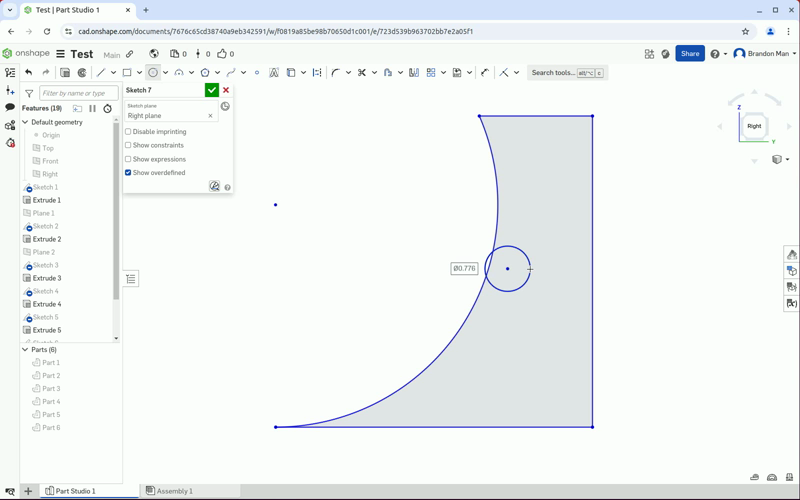
scroll(-6)
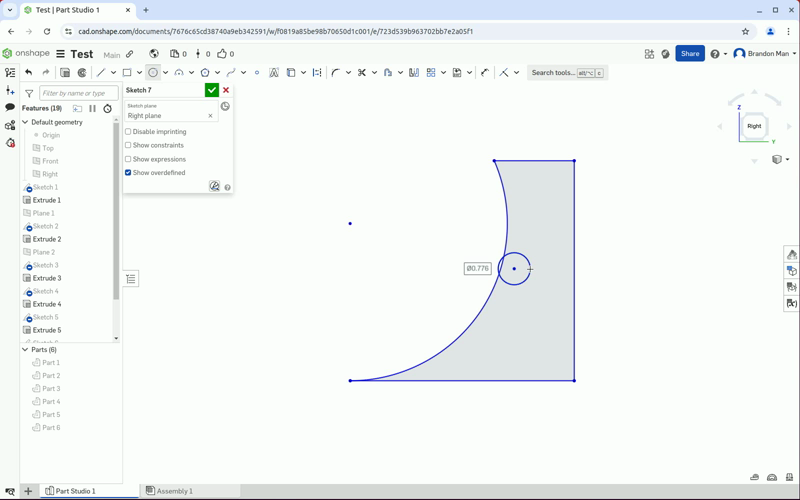
scroll(-6)
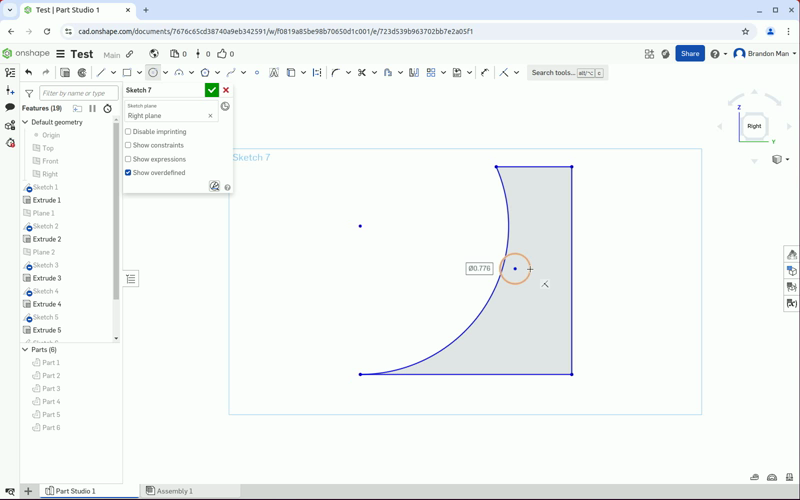
scroll(-6)
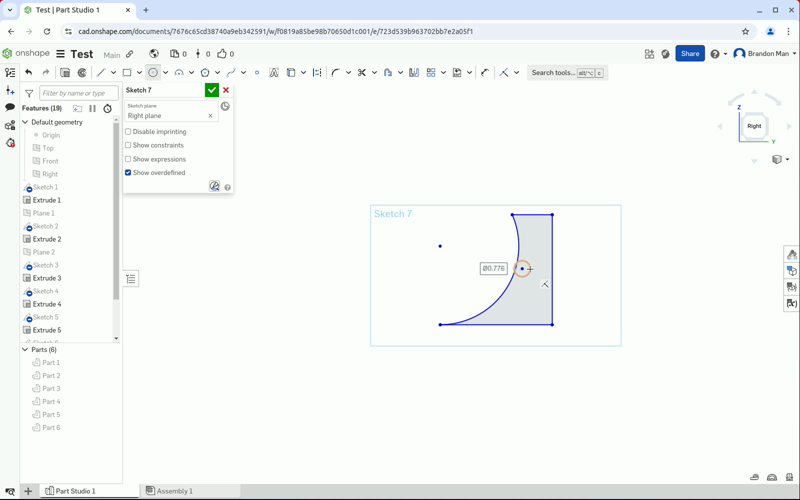
scroll(-6)
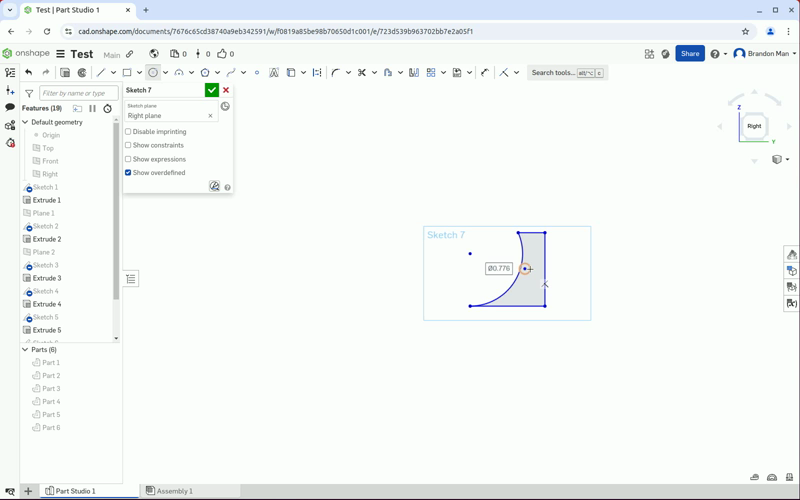
scroll(-6)
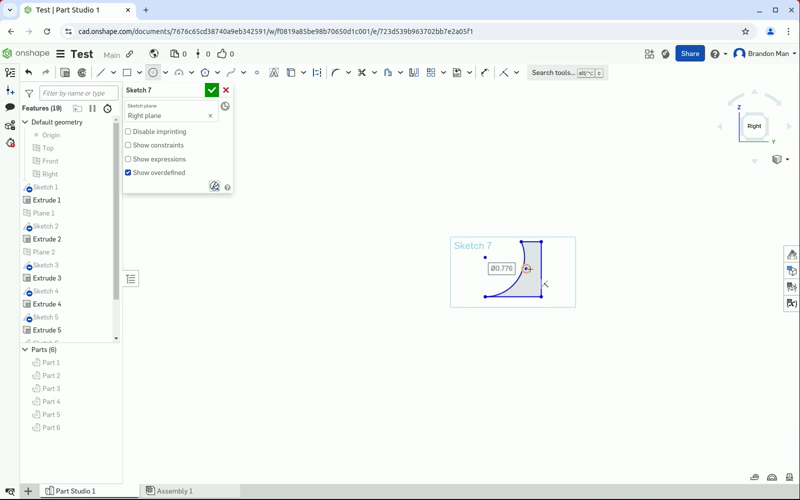
scroll(-6)
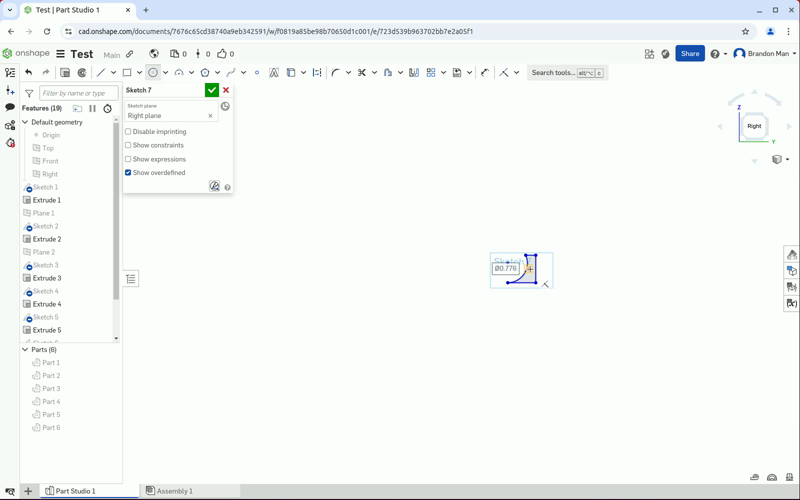
key(esc)
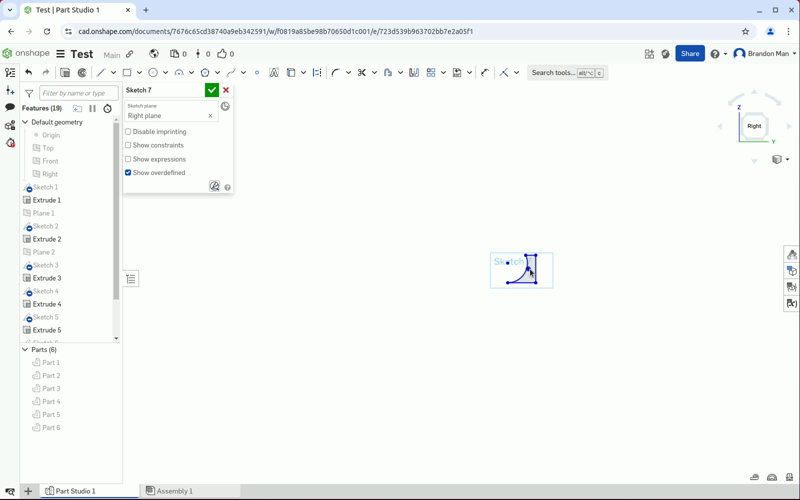
mouse_move(534, 277)
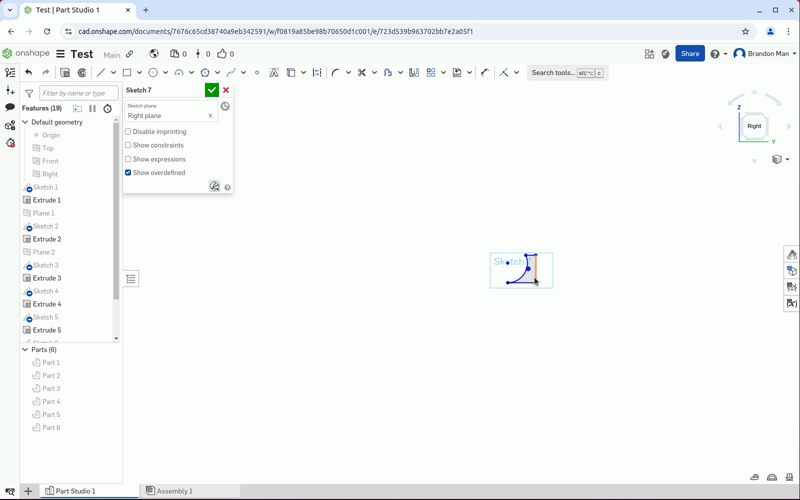
scroll(6)
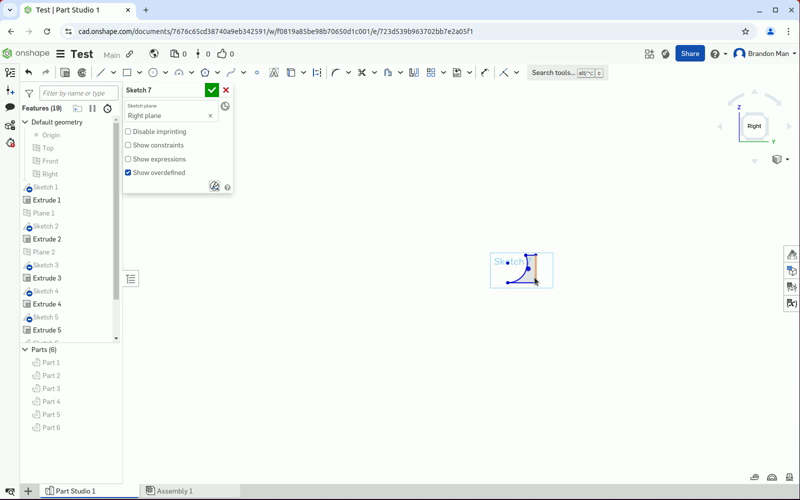
scroll(6)
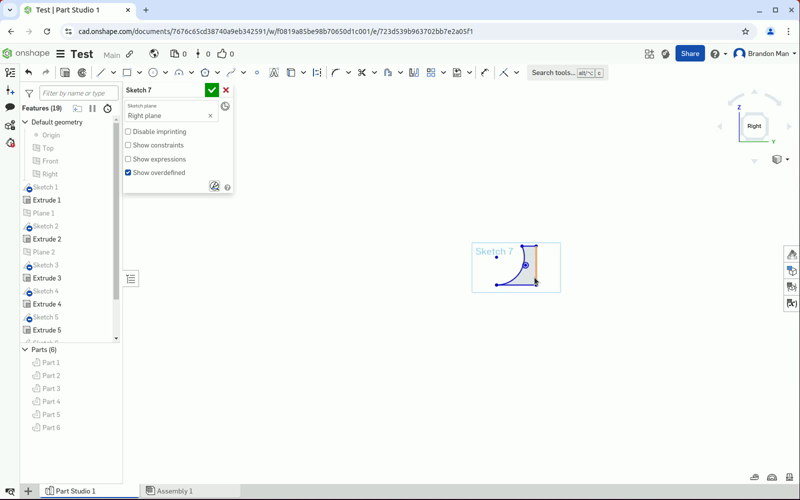
scroll(6)
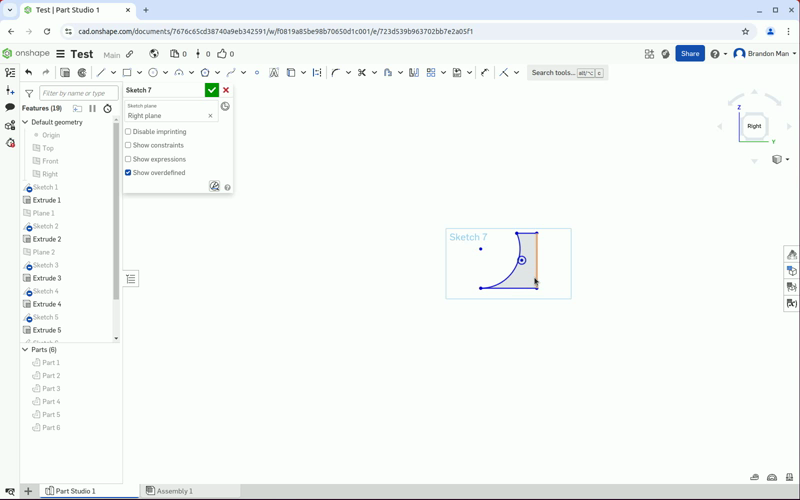
scroll(6)
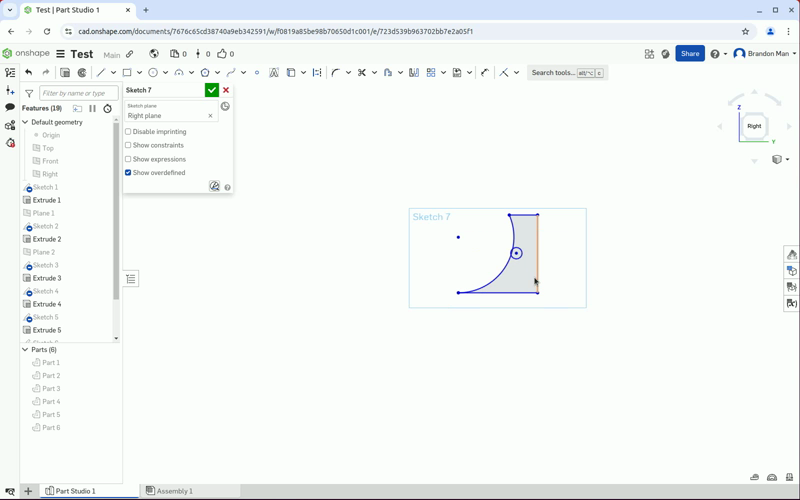
scroll(6)
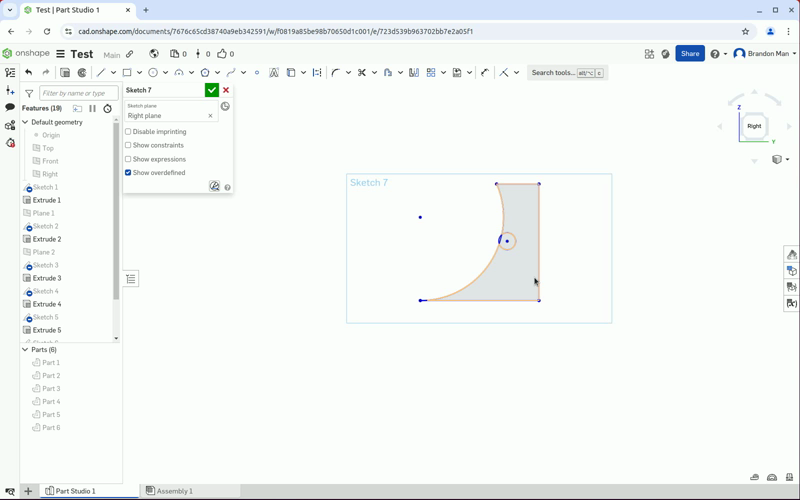
scroll(6)
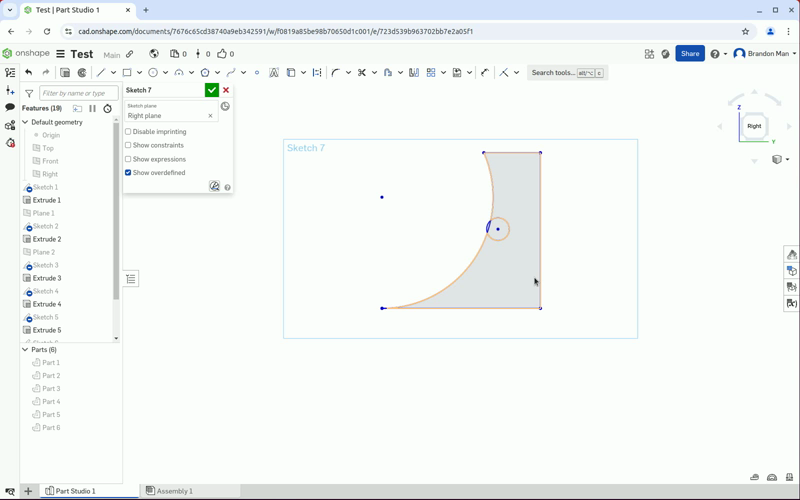
scroll(6)
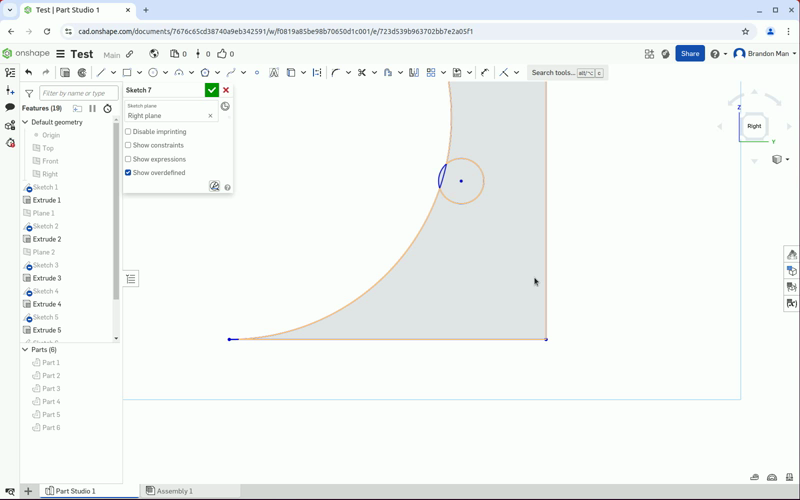
click(534, 277)
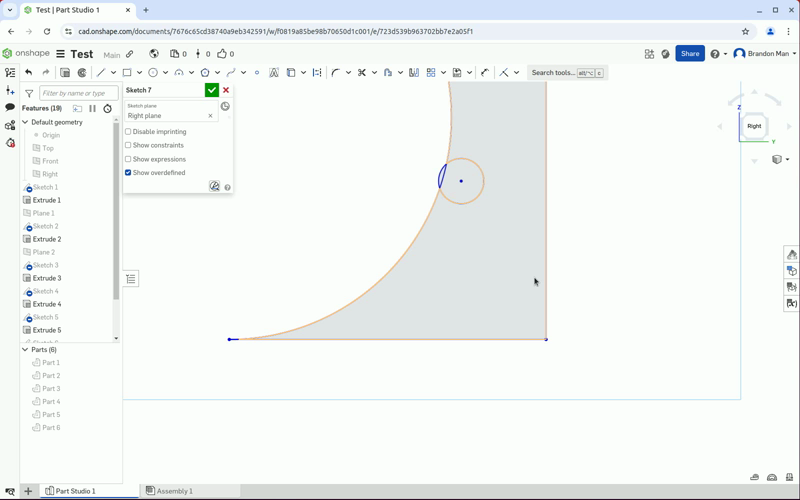
scroll(-6)
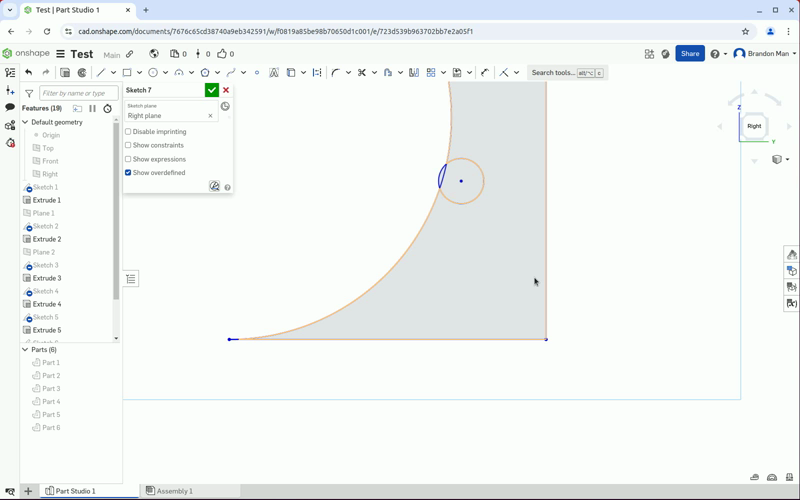
scroll(-6)
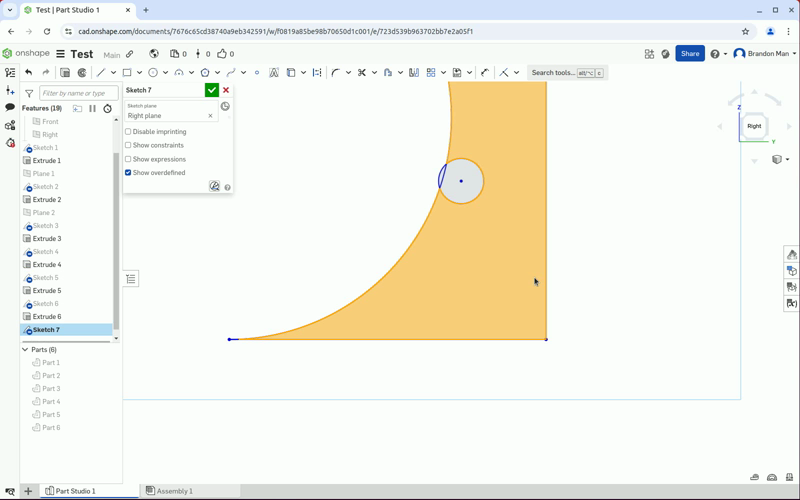
scroll(-6)
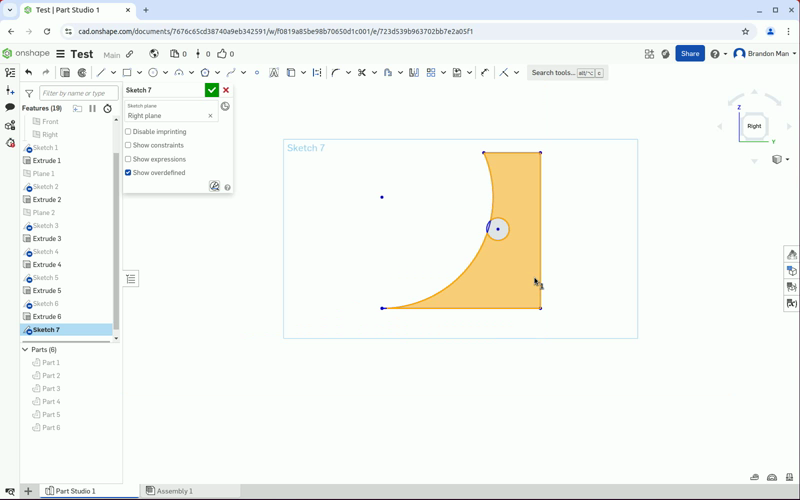
scroll(-6)
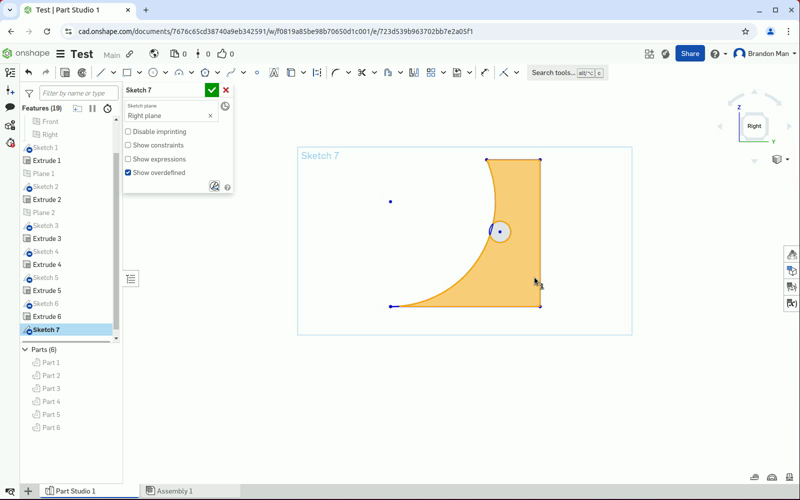
scroll(-6)
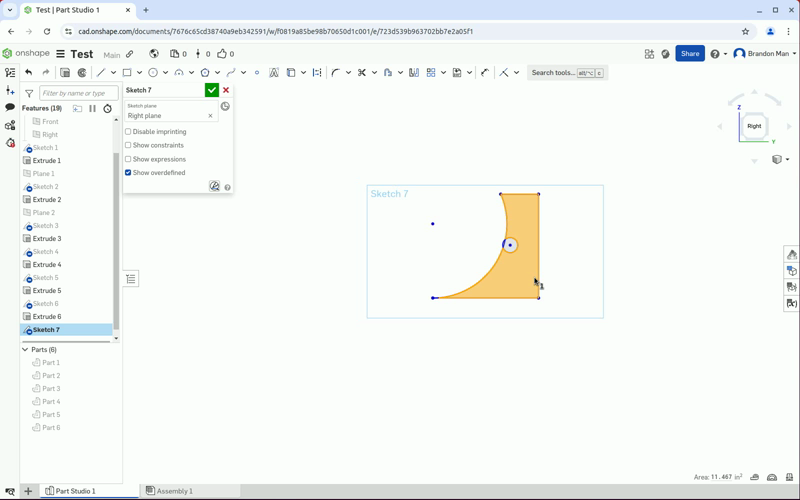
scroll(-6)
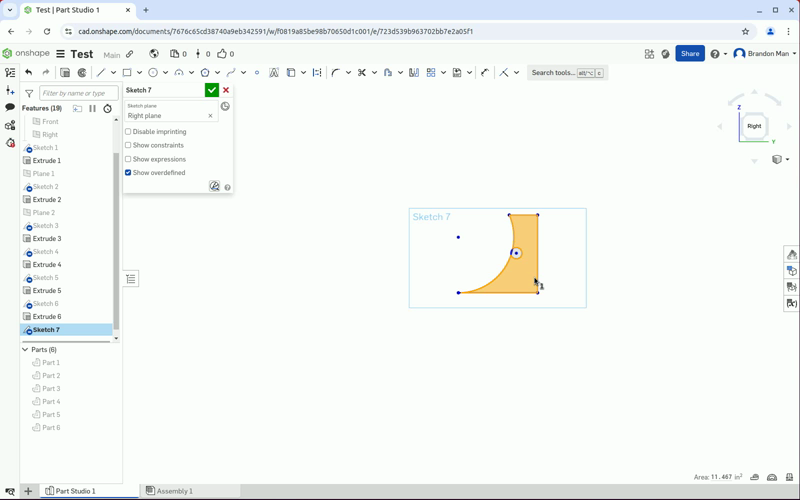
scroll(-6)
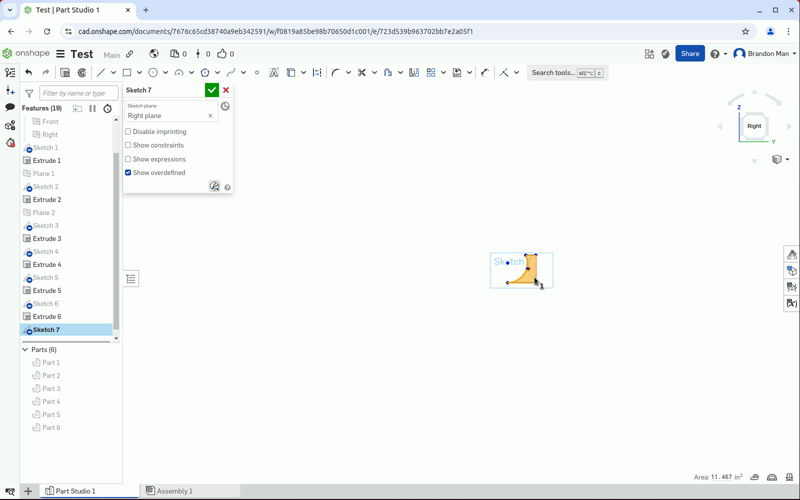
mouse_move(73, 352)
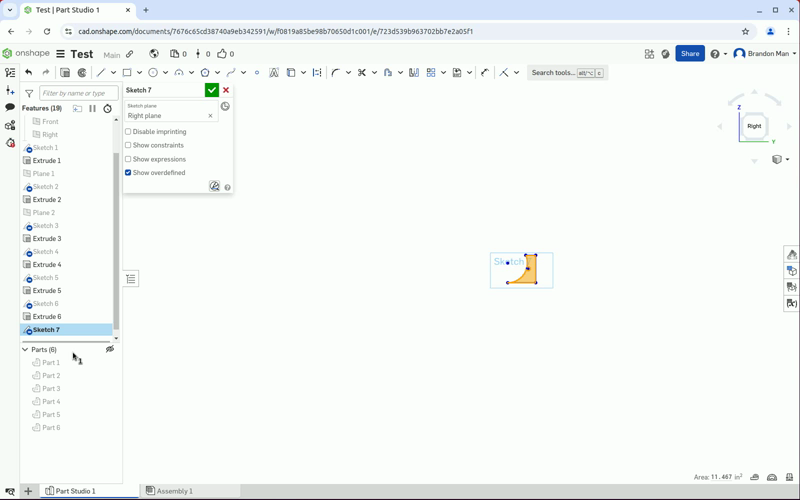
key(shift+y)
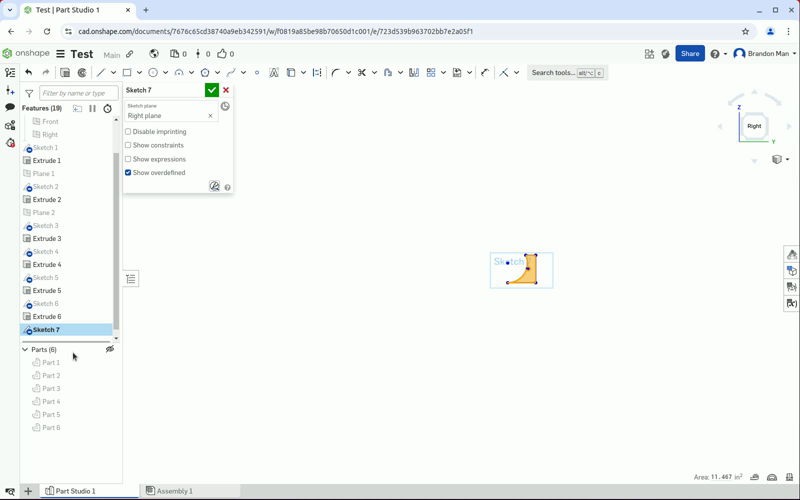
key(shift+e)
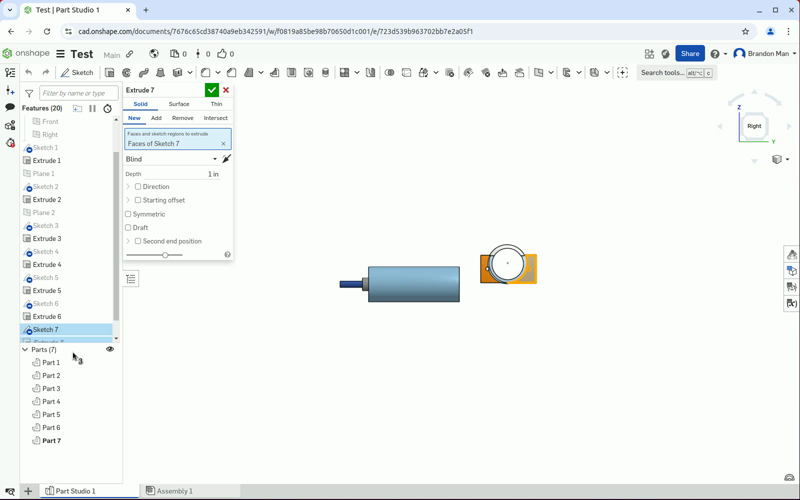
mouse_move(143, 106)
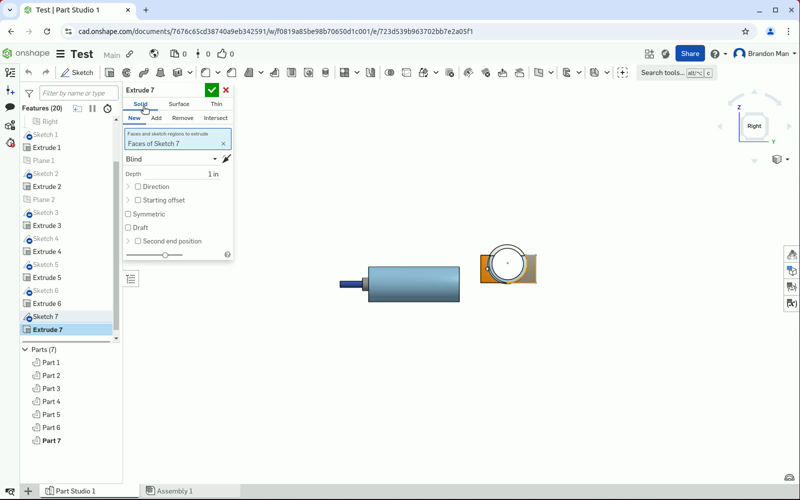
click(143, 106)
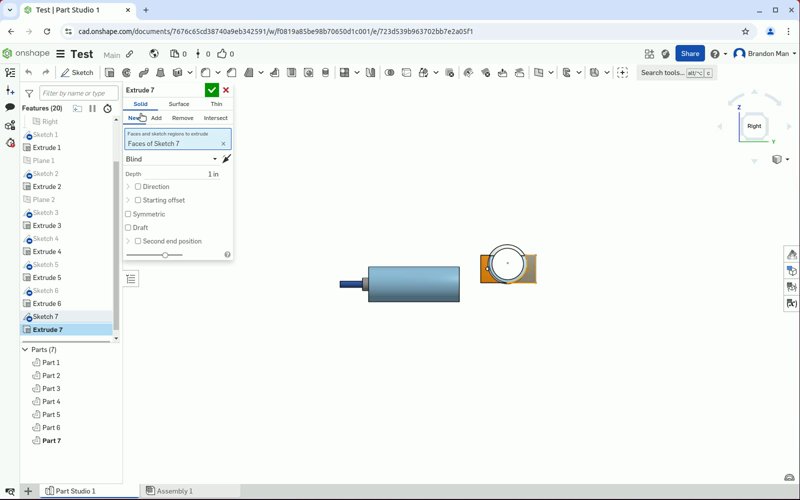
mouse_move(137, 120)
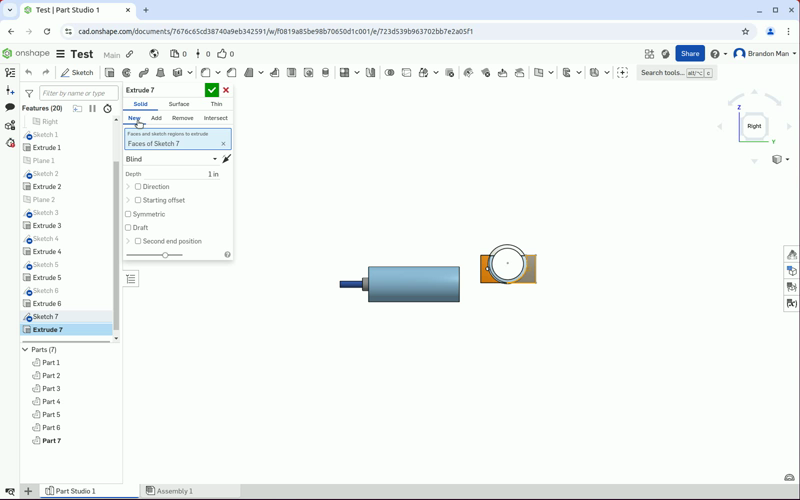
click(137, 120)
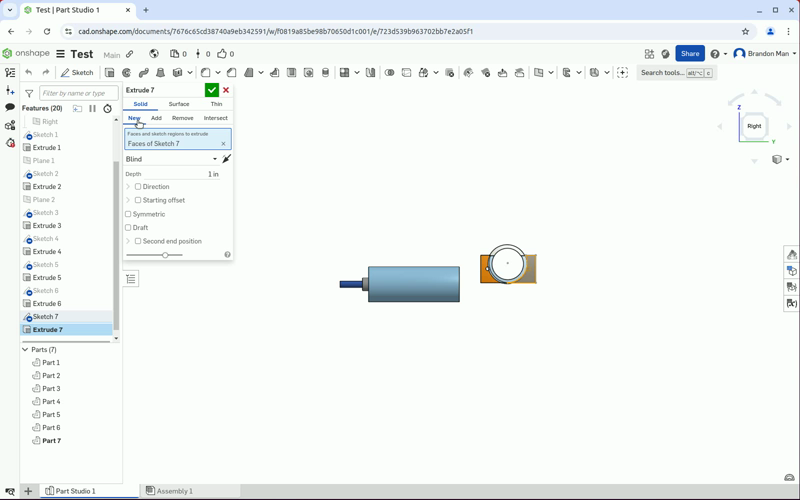
key(tab, 4)
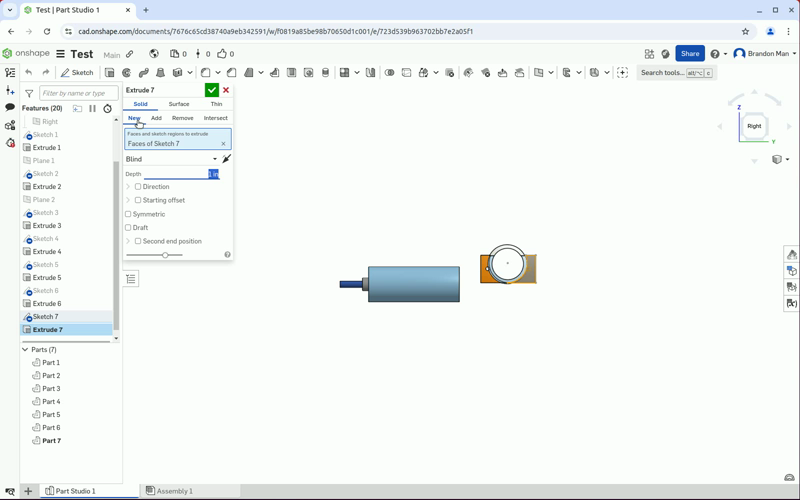
text(2.166)
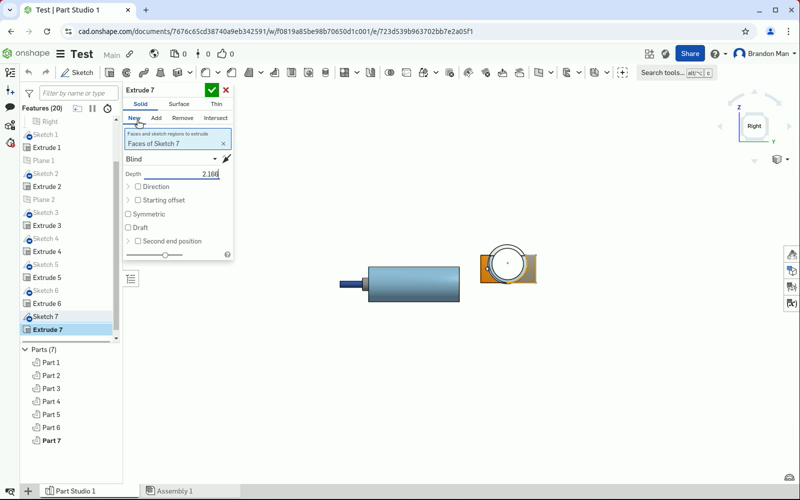
key(enter)
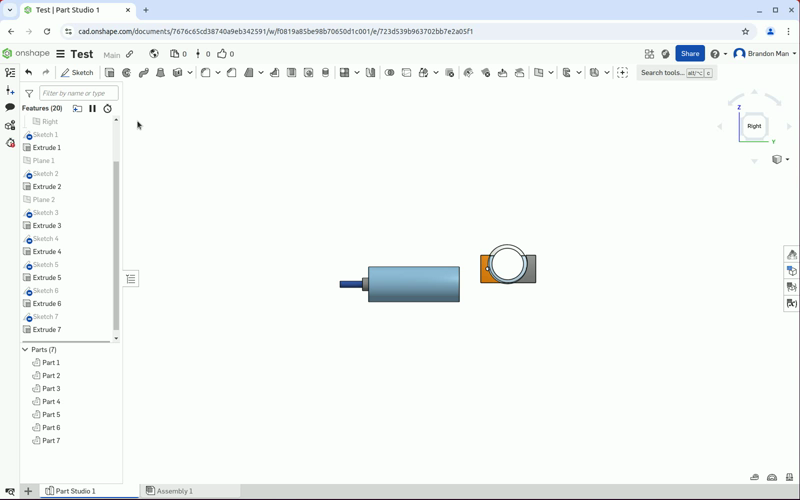
key(shift+h)
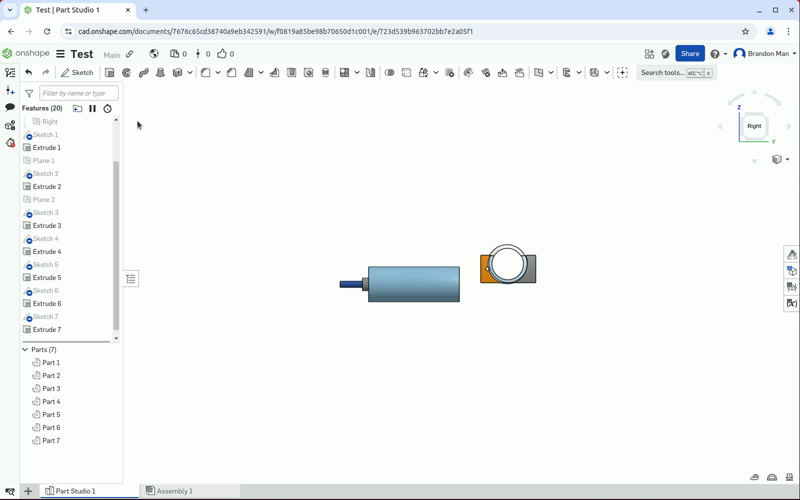
key(shift+h)
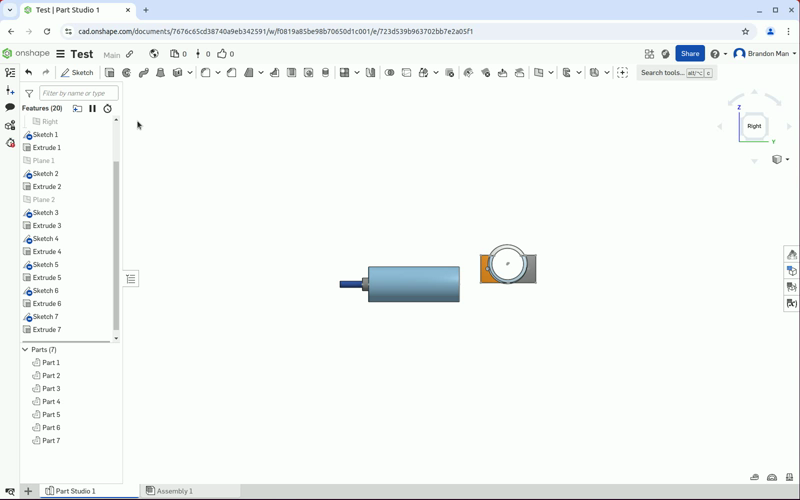
key(shift+7)
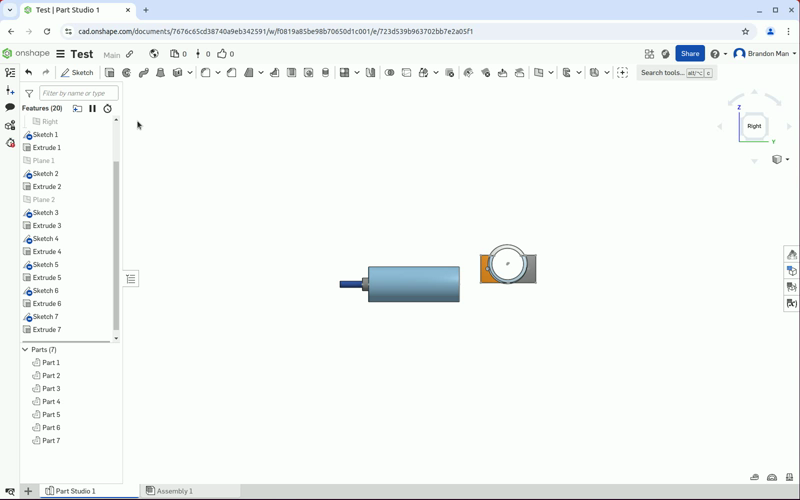
key(right, 2)
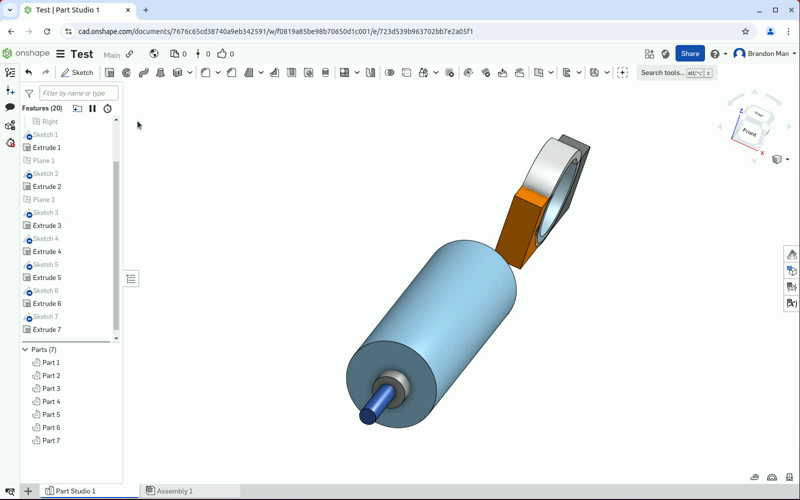
key(down, 2)
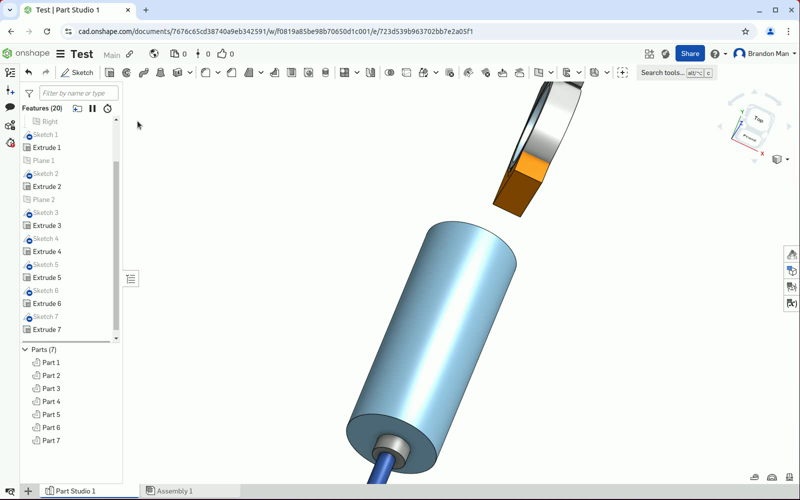
key(up, 2)
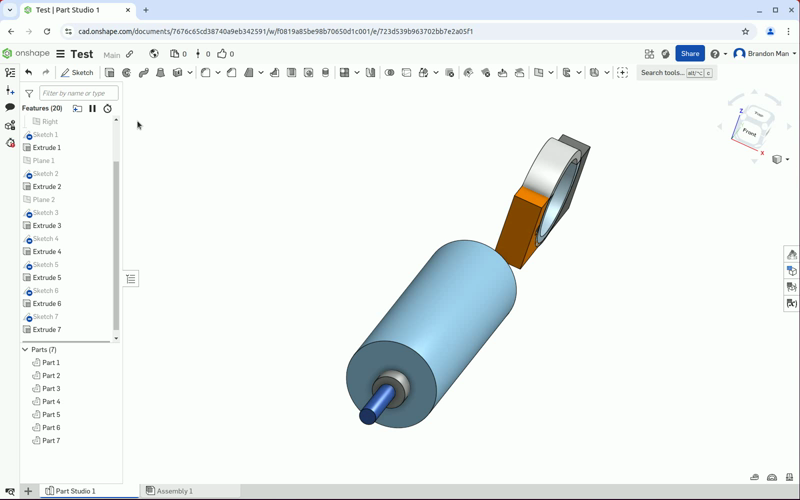
key(left, 2)
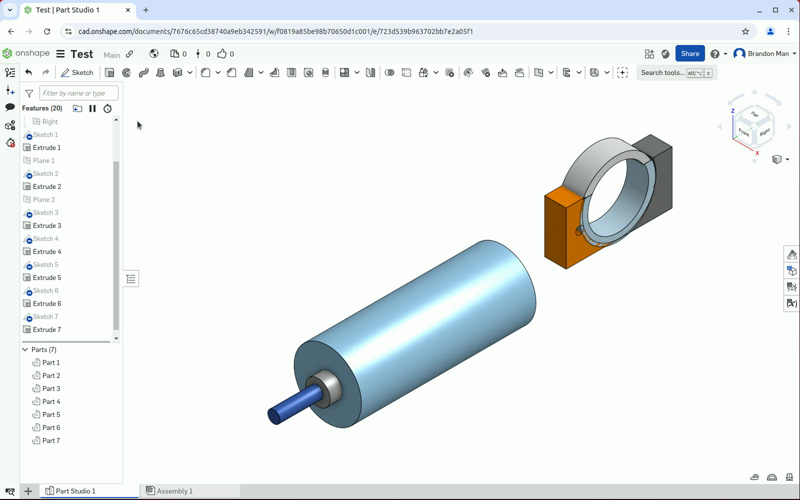
mouse_move(69, 137)
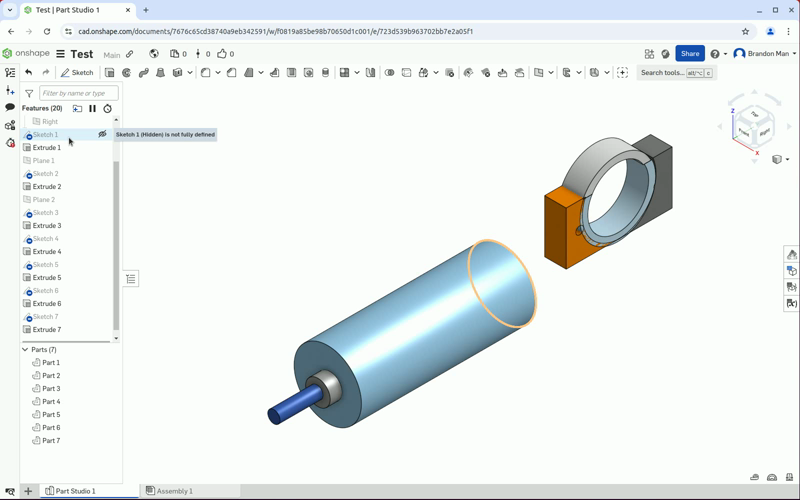
click(69, 137)